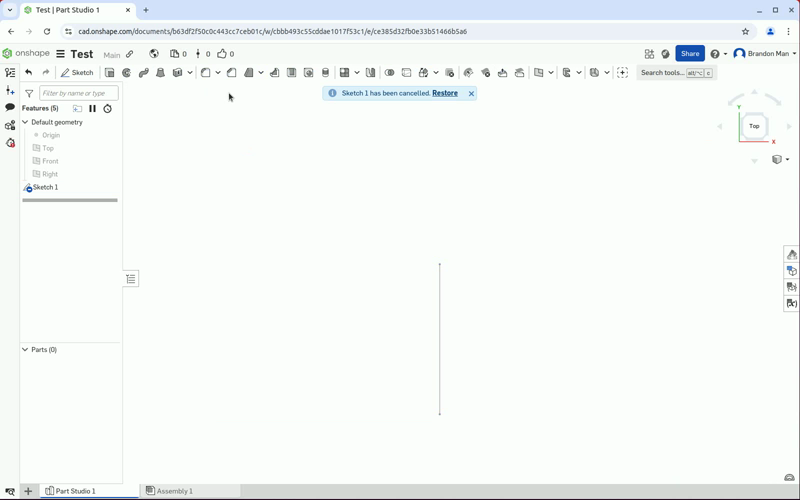
key(shift+h)
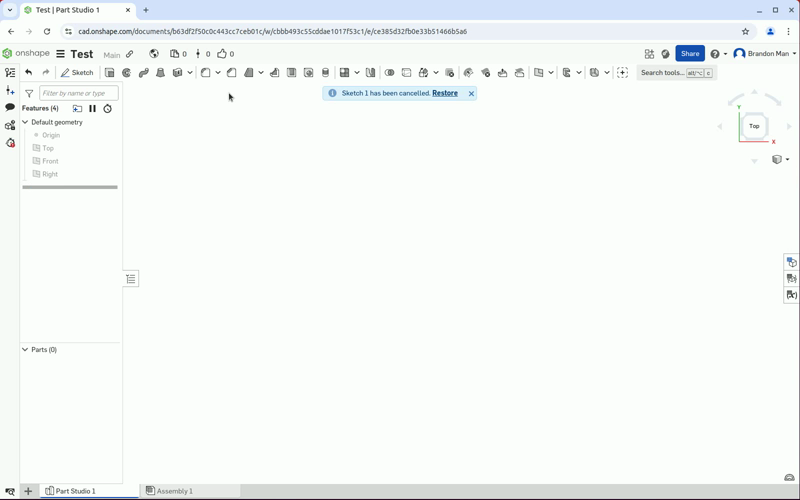
mouse_move(73, 352)
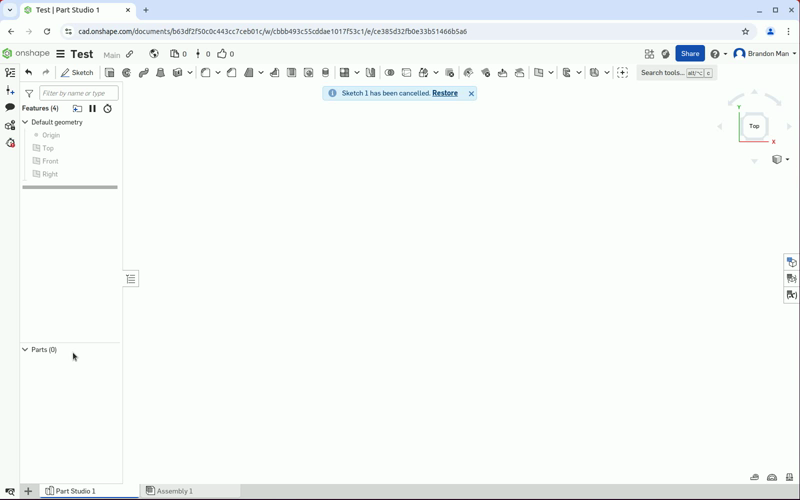
key(y)
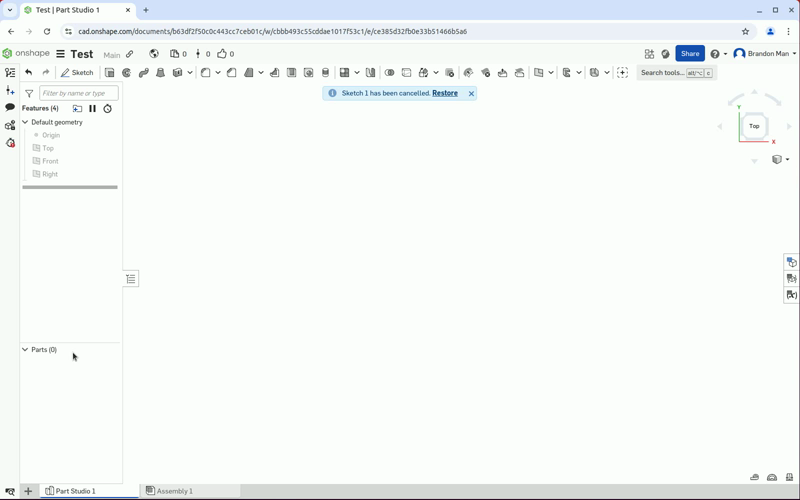
key(shift+p)
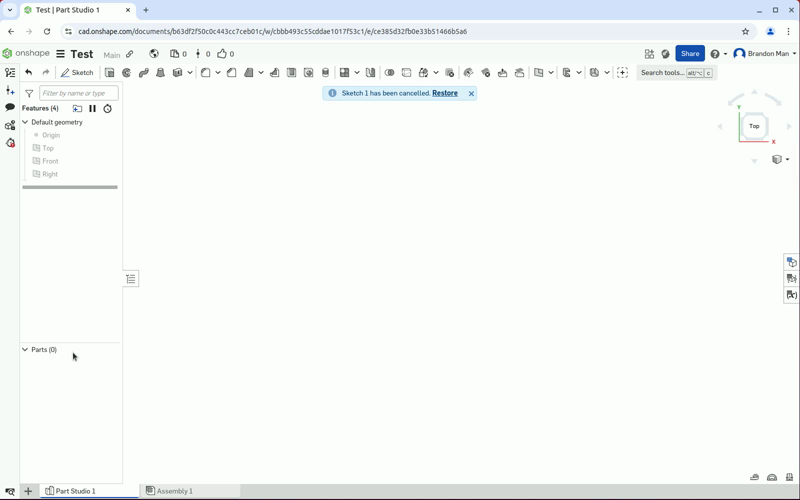
key(space)
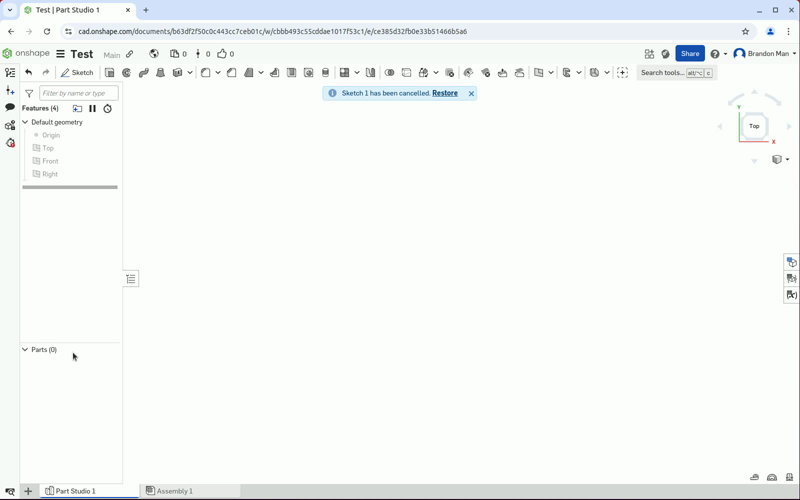
key_down(shift)
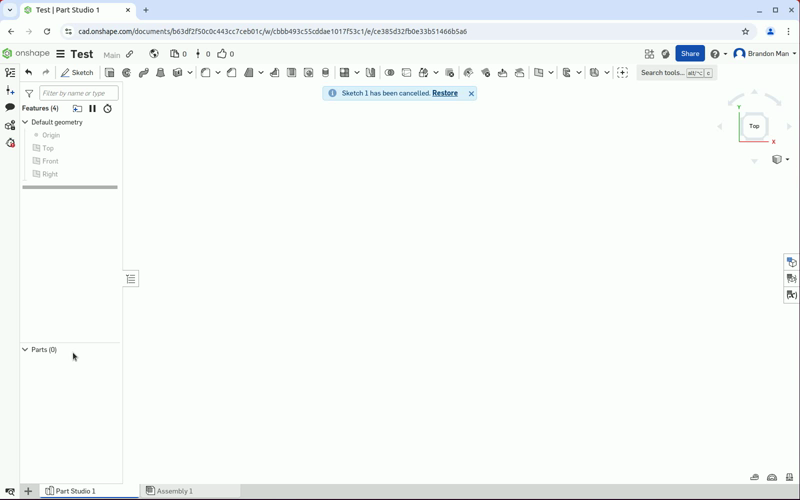
key(up)
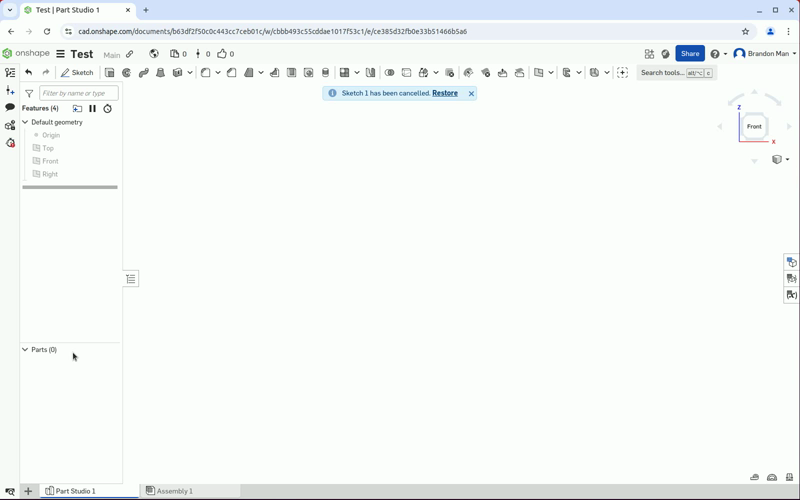
key_up(shift)
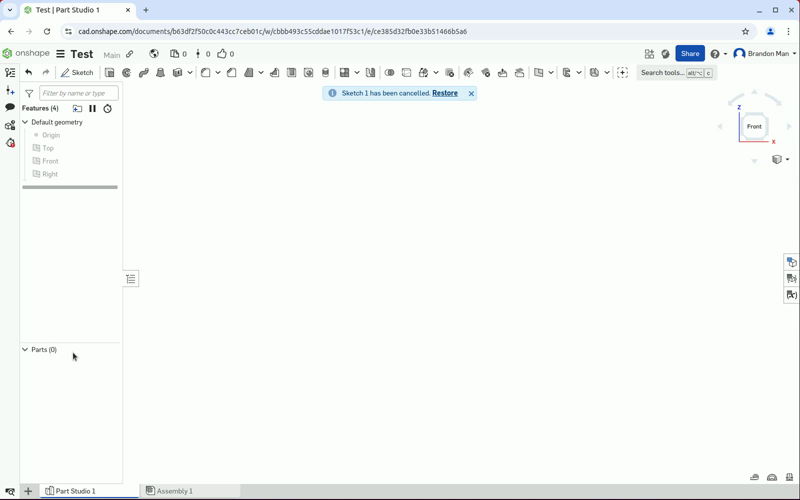
key(space)
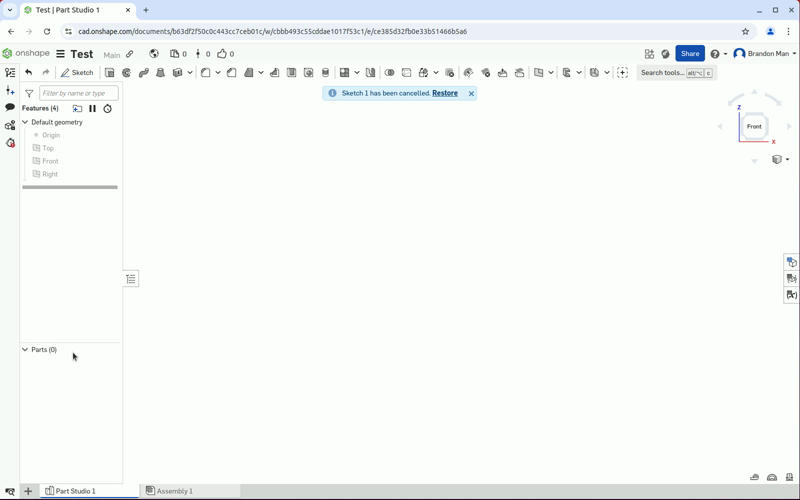
key_down(shift)
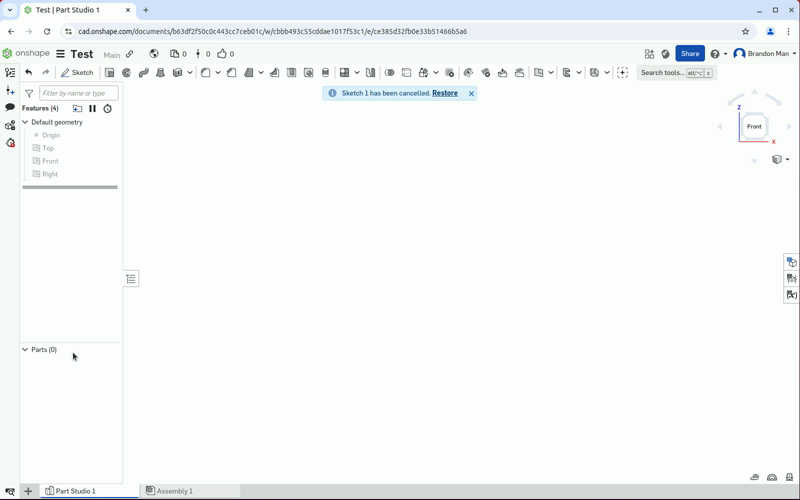
key(left)
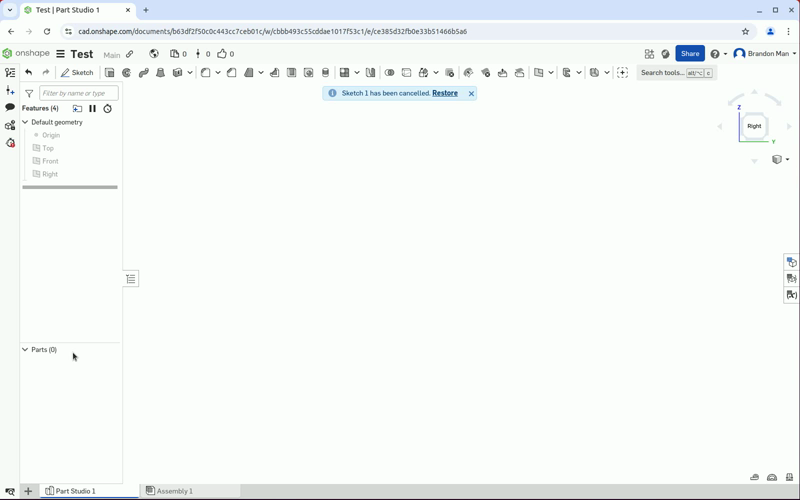
key_up(shift)
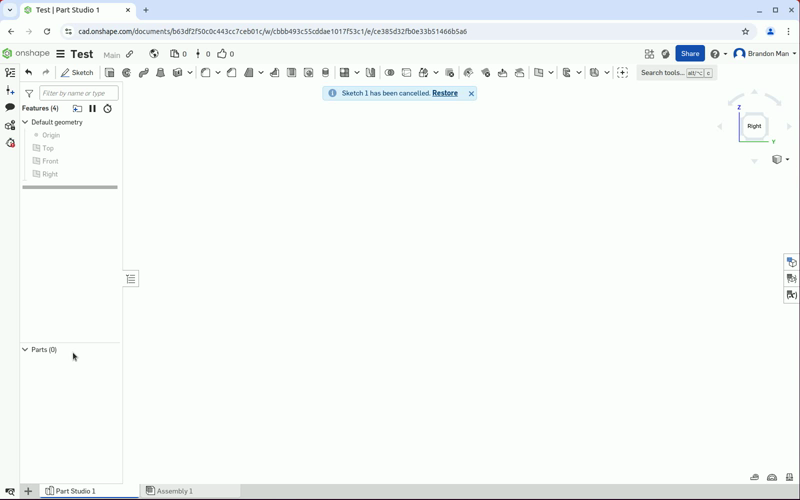
mouse_move(73, 352)
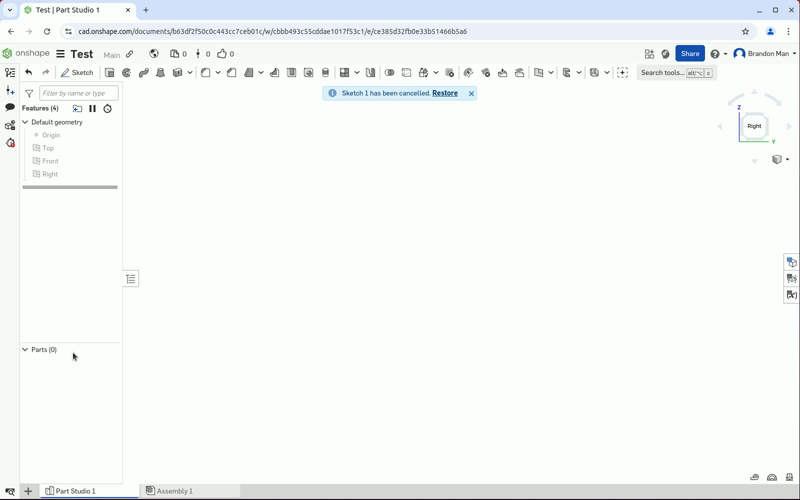
key(shift+y)
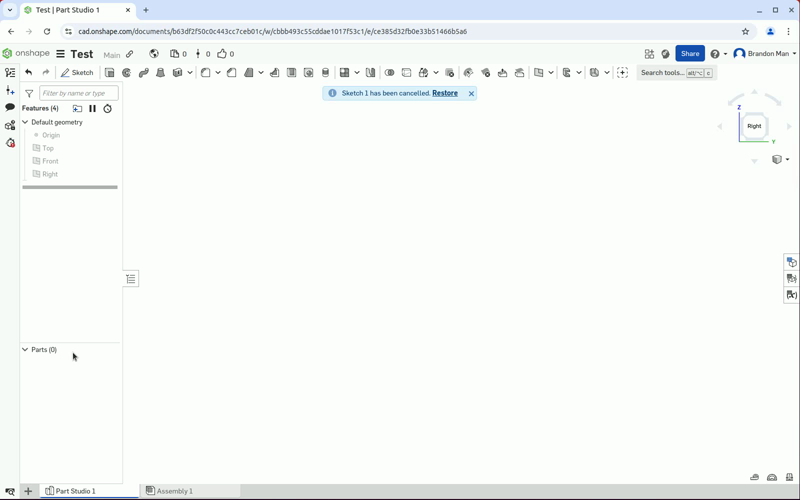
key(shift+s)
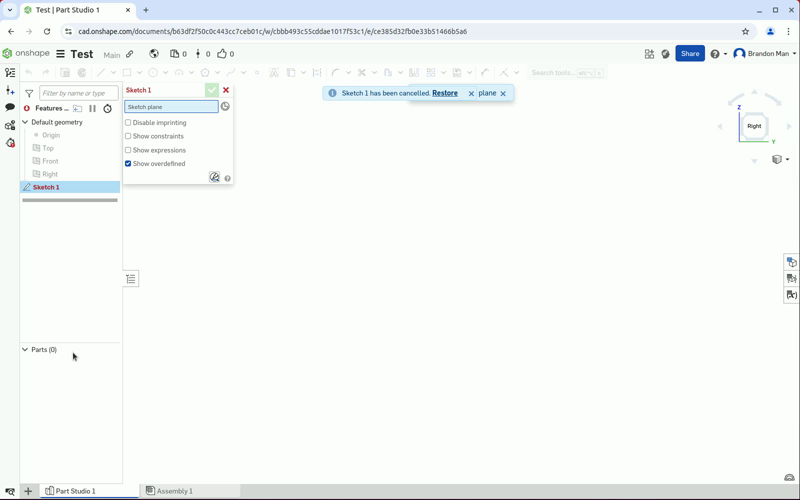
mouse_move(73, 176)
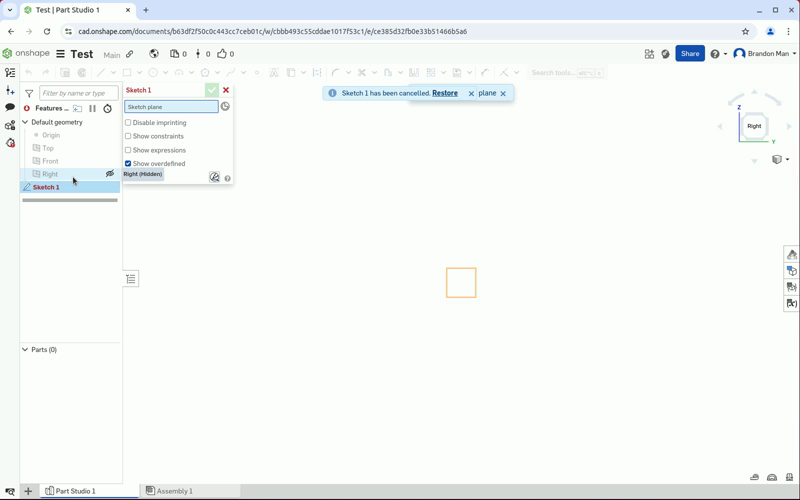
click(73, 176)
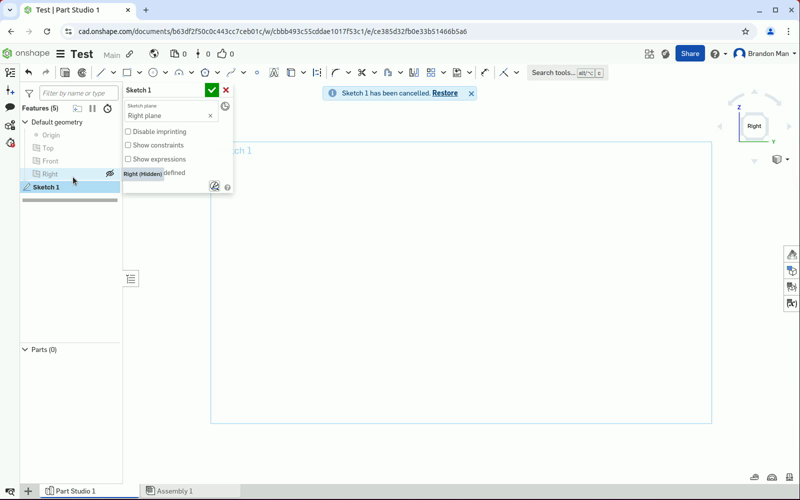
mouse_move(73, 352)
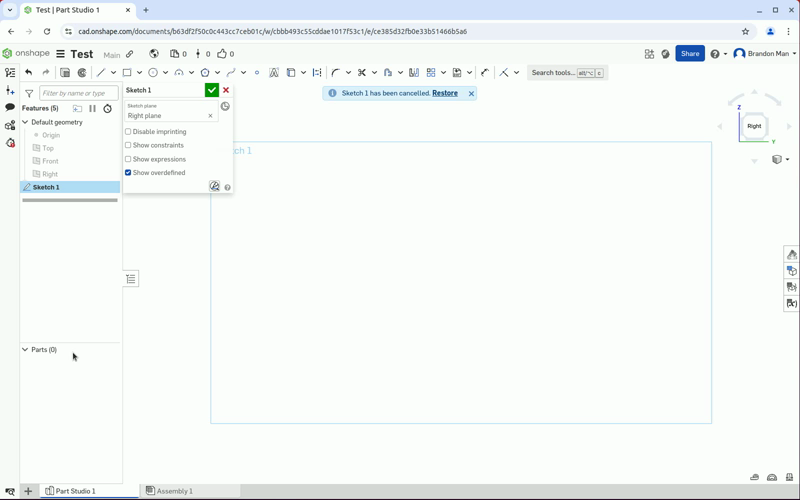
key(y)
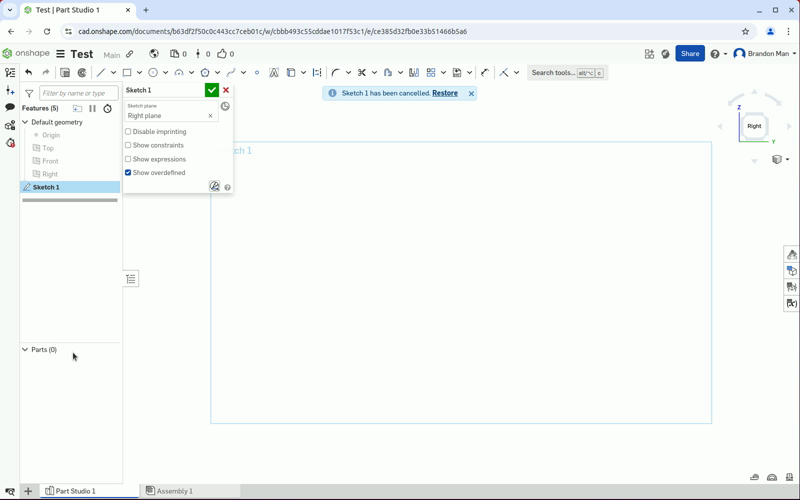
key(l)
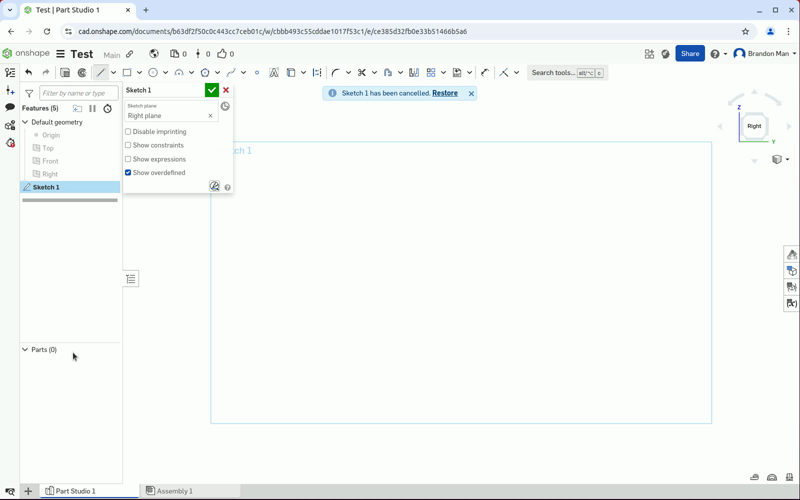
key_down(shift)
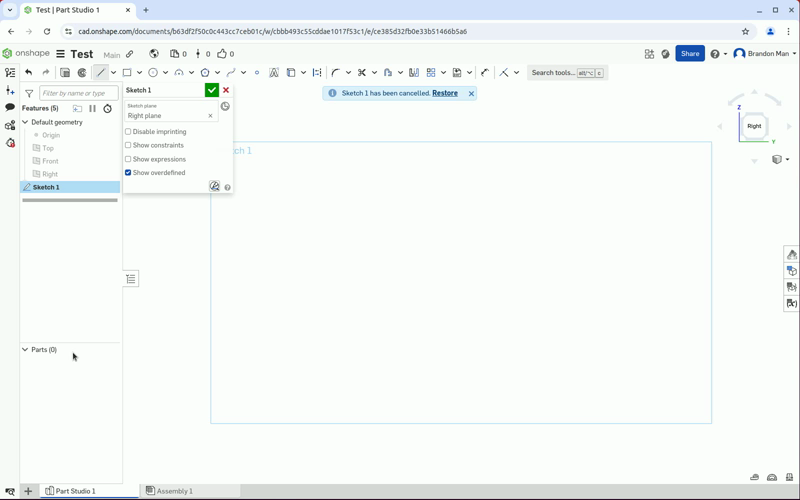
mouse_move(432, 285)
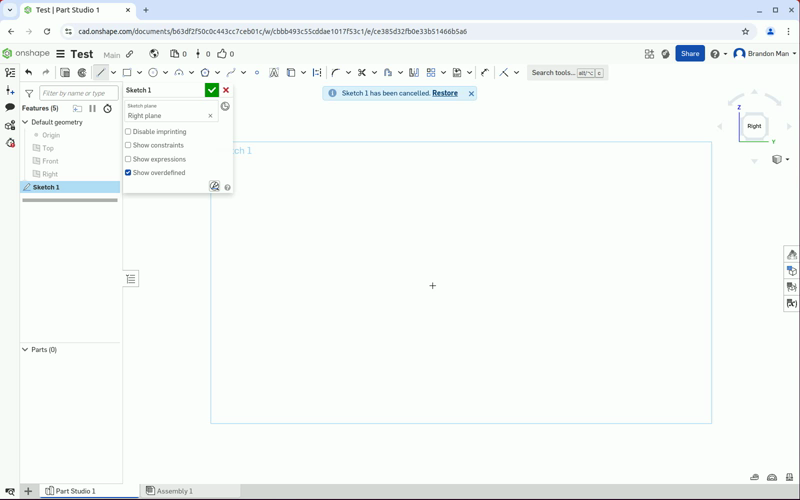
click(432, 285)
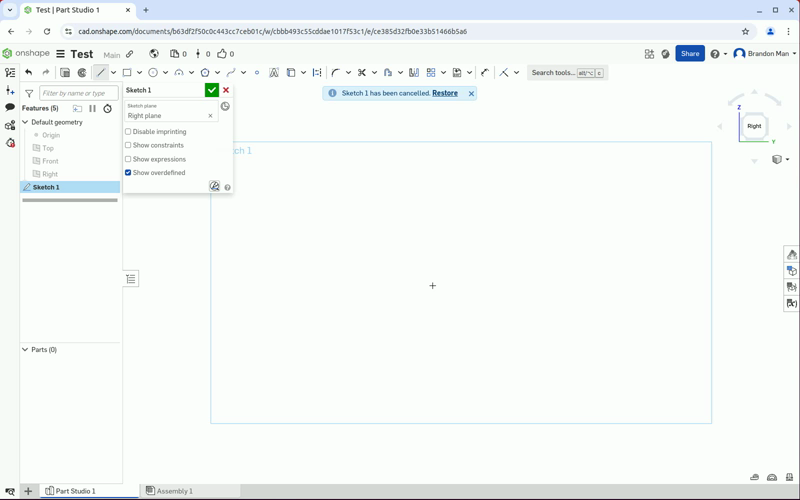
key_up(shift)
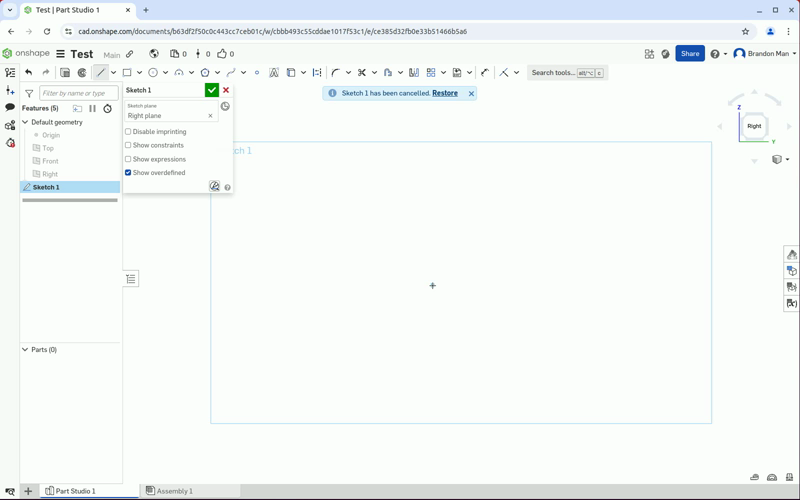
key_down(shift)
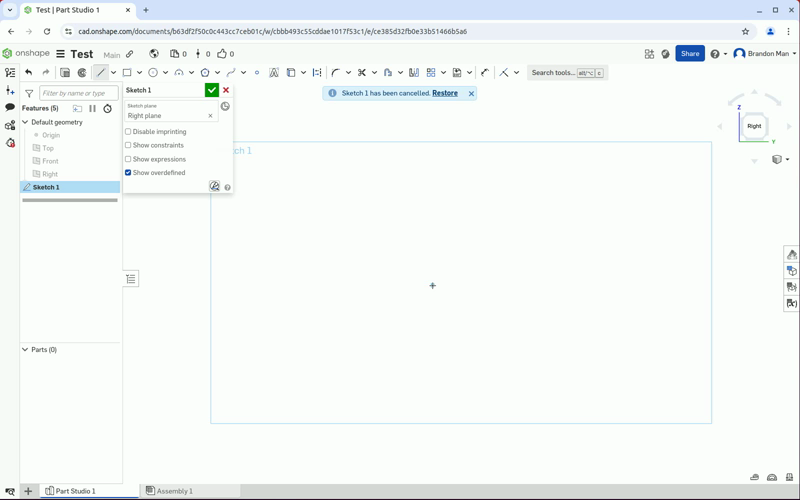
mouse_move(434, 357)
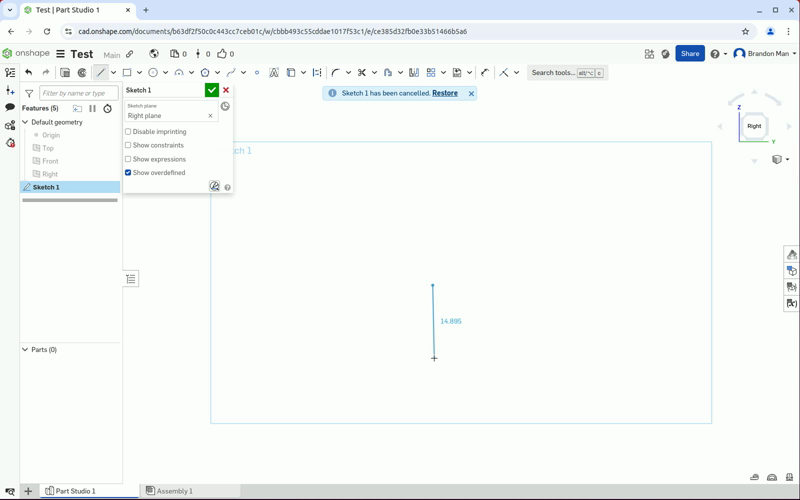
click(434, 357)
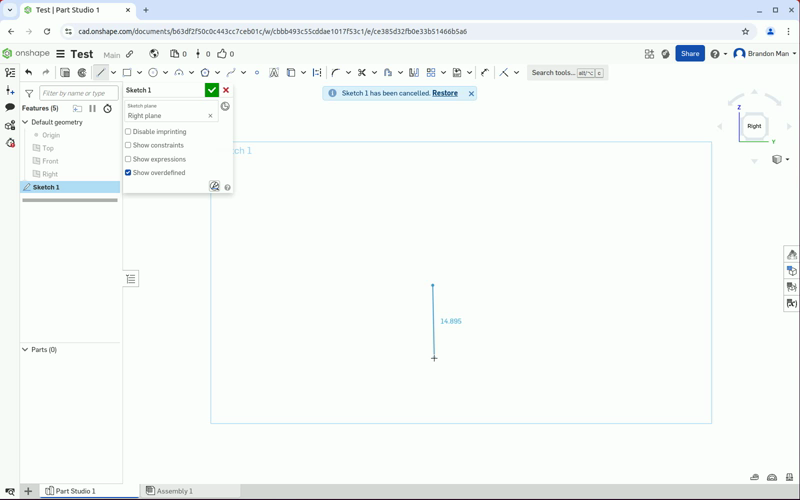
key_up(shift)
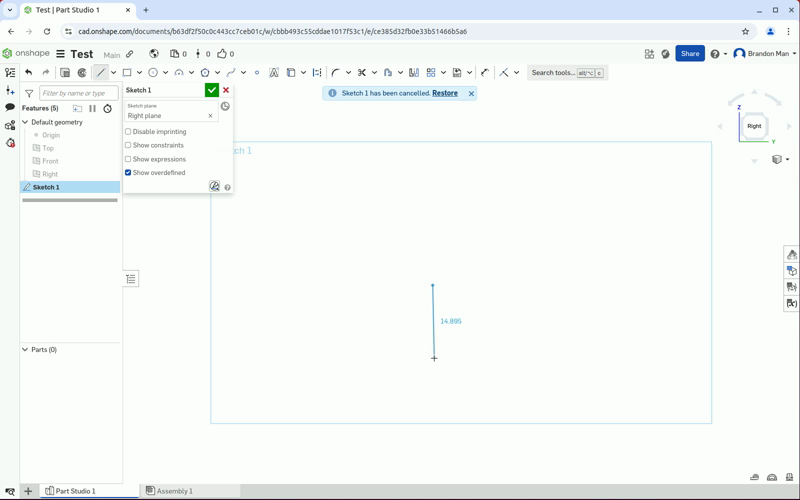
key(esc)
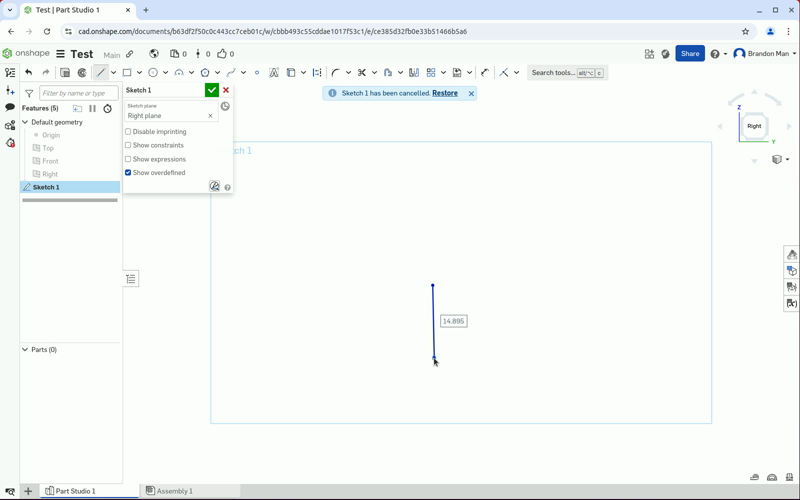
key(a)
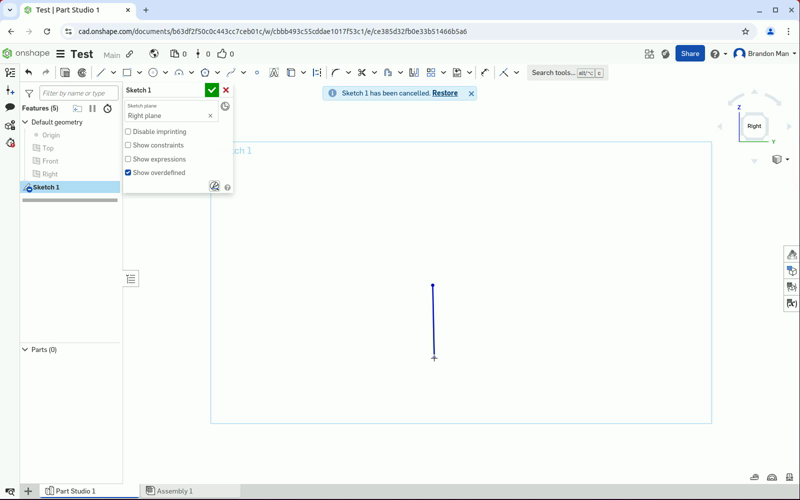
mouse_move(434, 357)
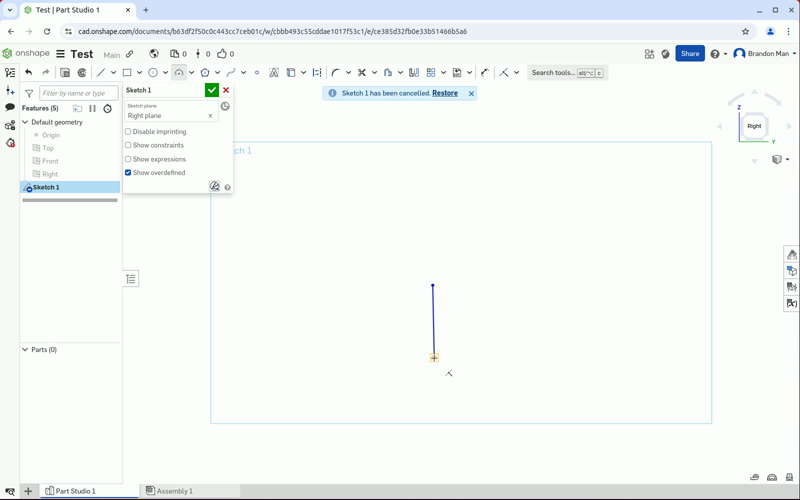
click(434, 357)
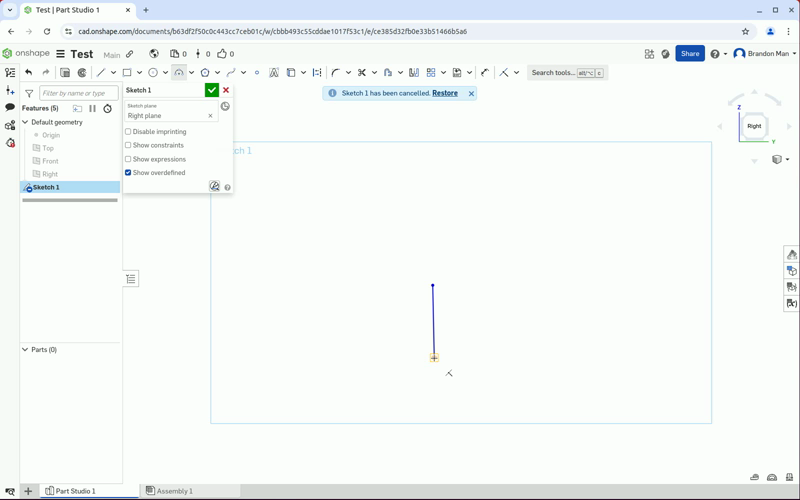
key_down(shift)
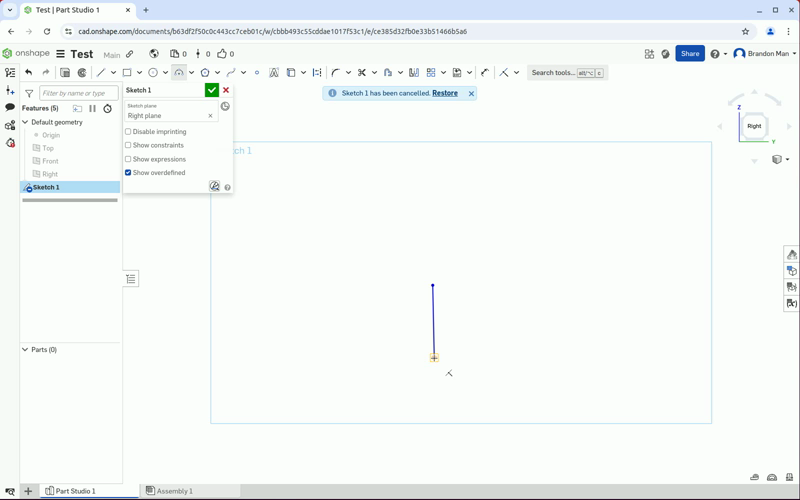
mouse_move(437, 358)
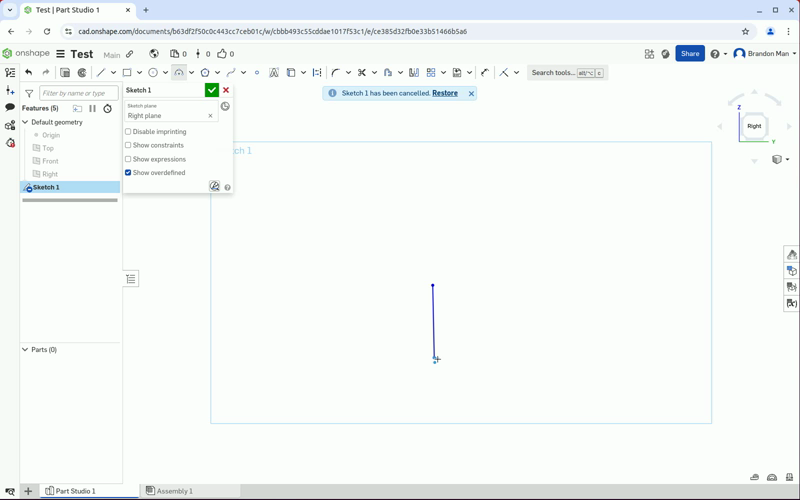
scroll(6)
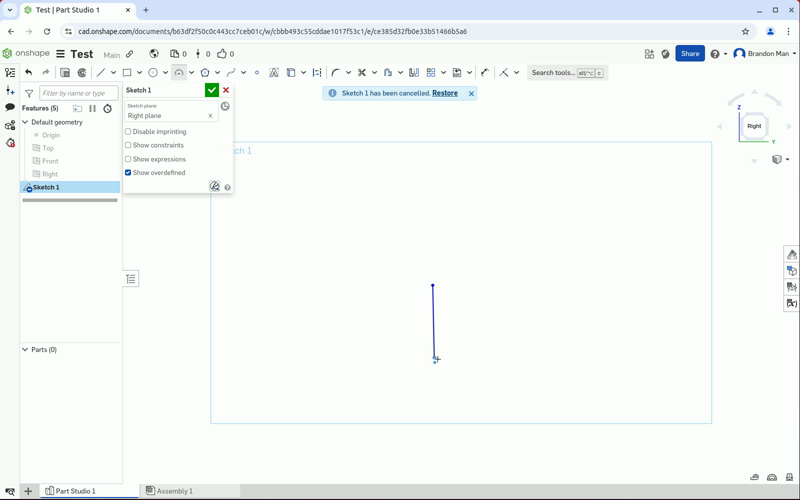
scroll(6)
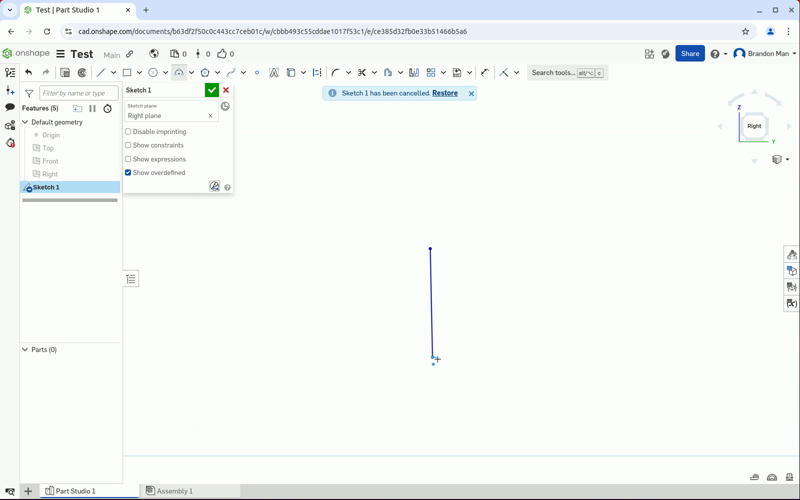
scroll(6)
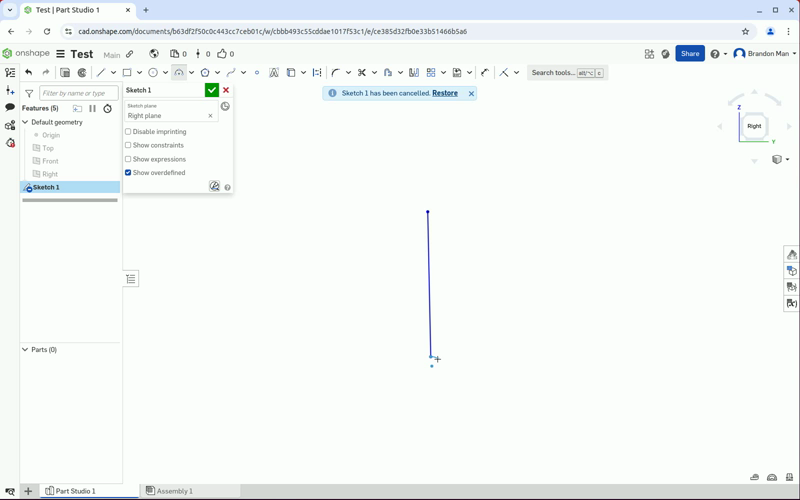
scroll(6)
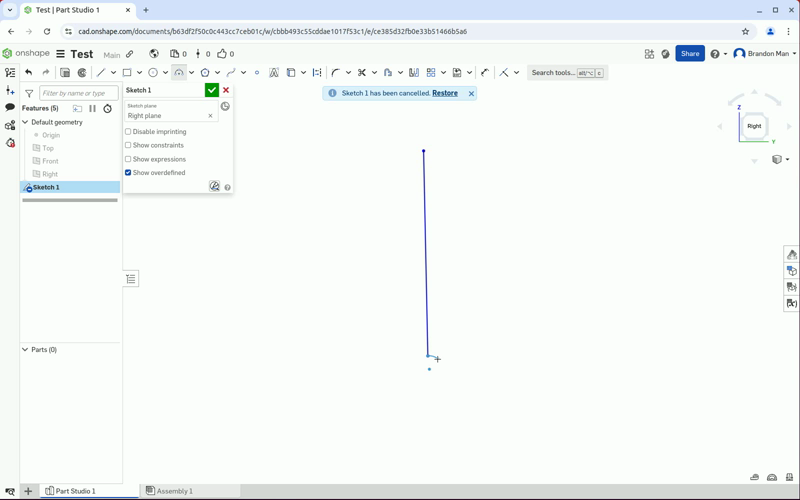
scroll(6)
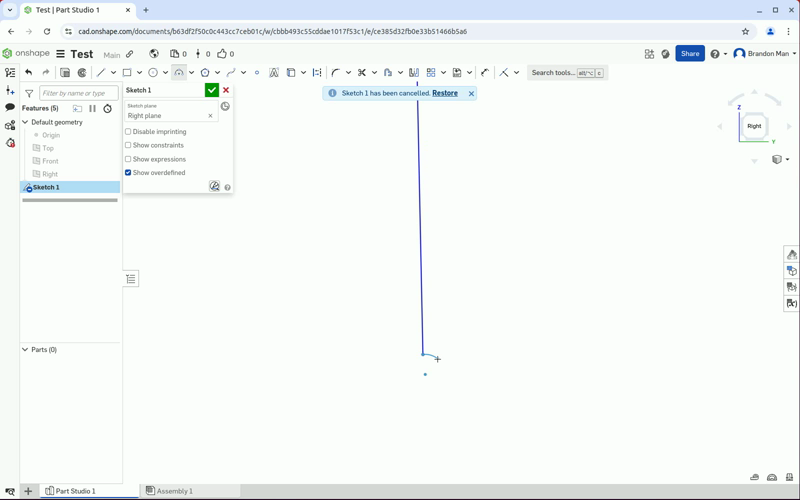
scroll(6)
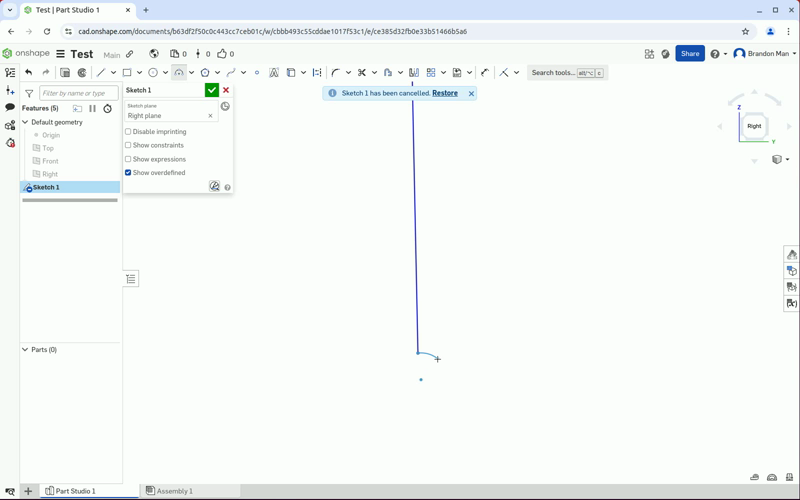
scroll(6)
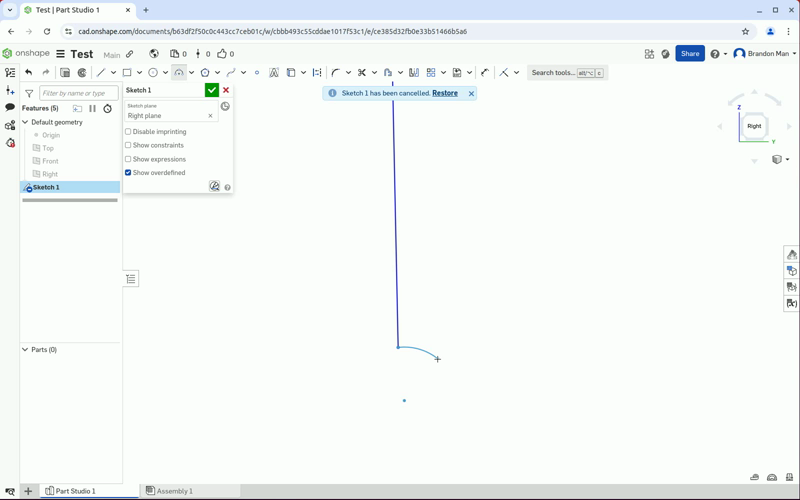
click(437, 358)
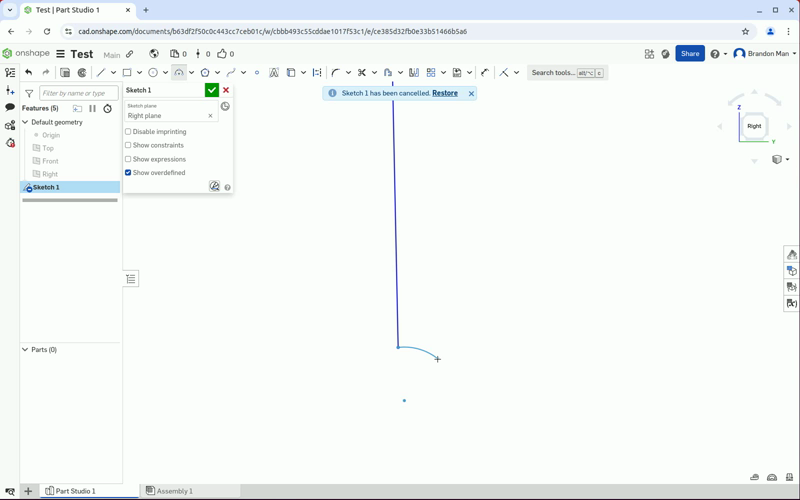
scroll(-6)
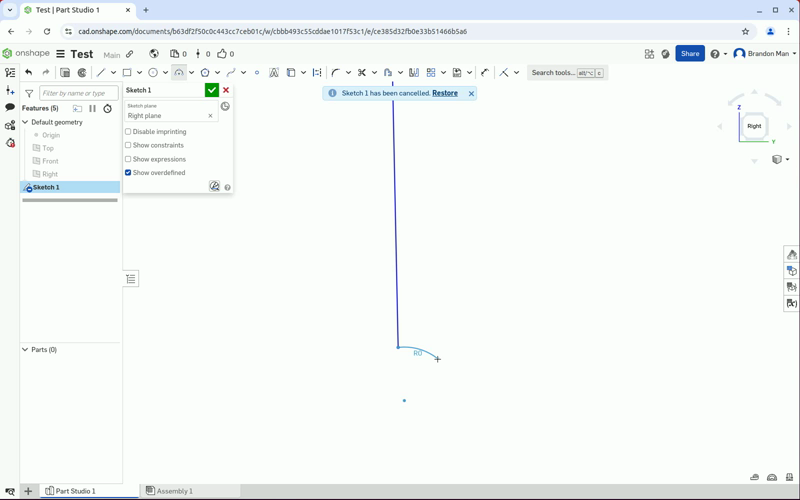
scroll(-6)
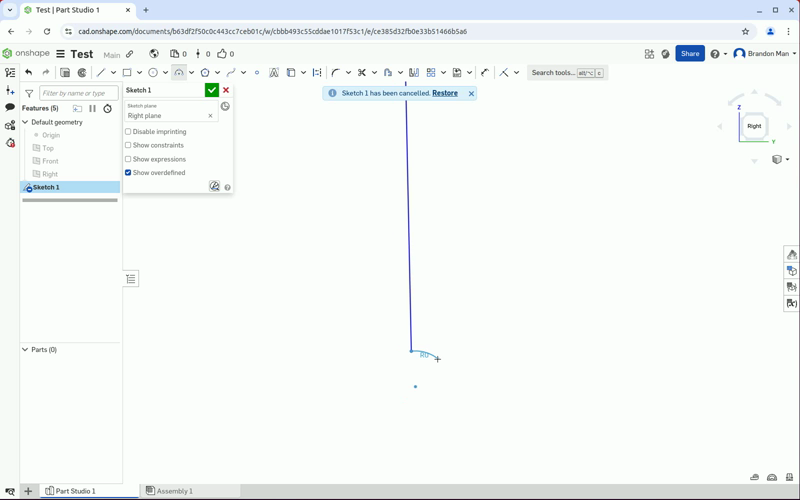
scroll(-6)
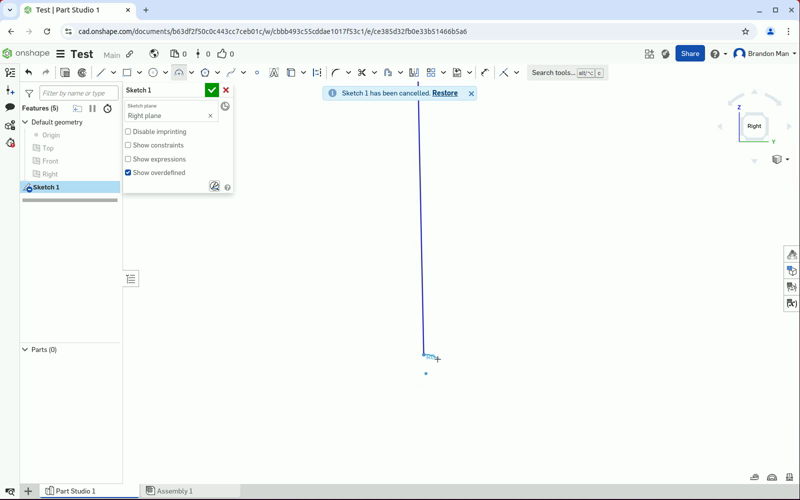
scroll(-6)
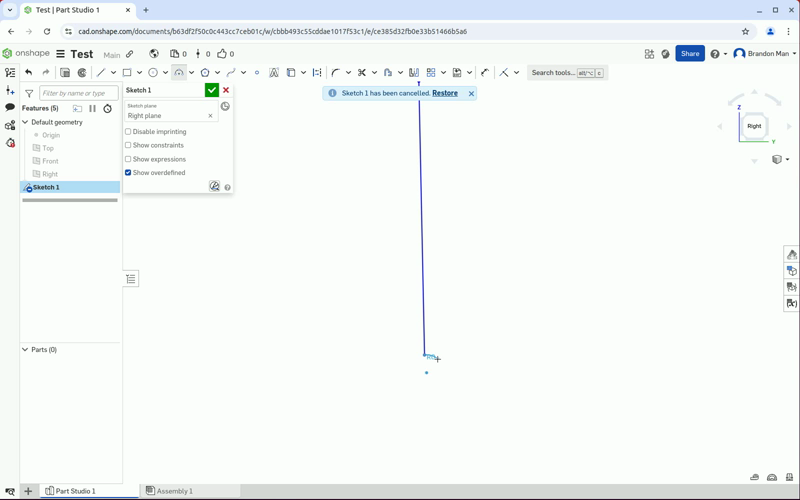
scroll(-6)
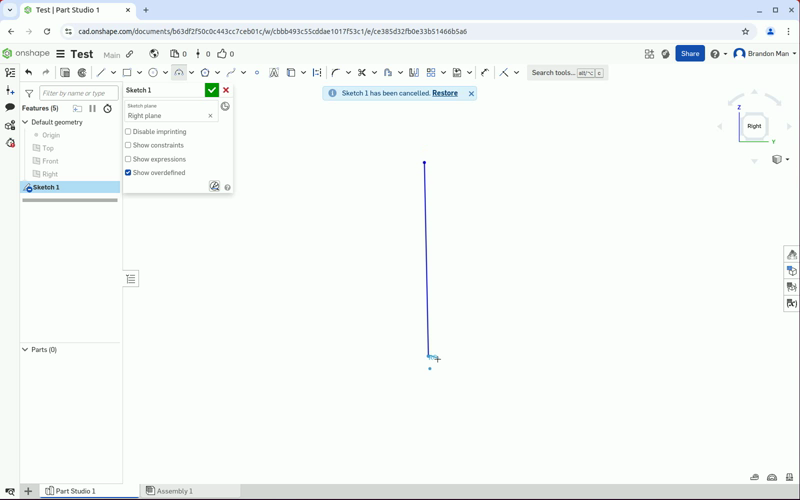
scroll(-6)
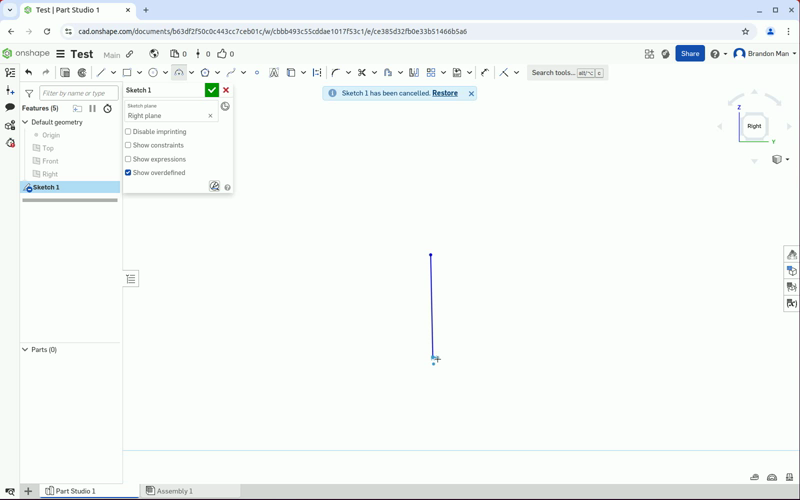
scroll(-6)
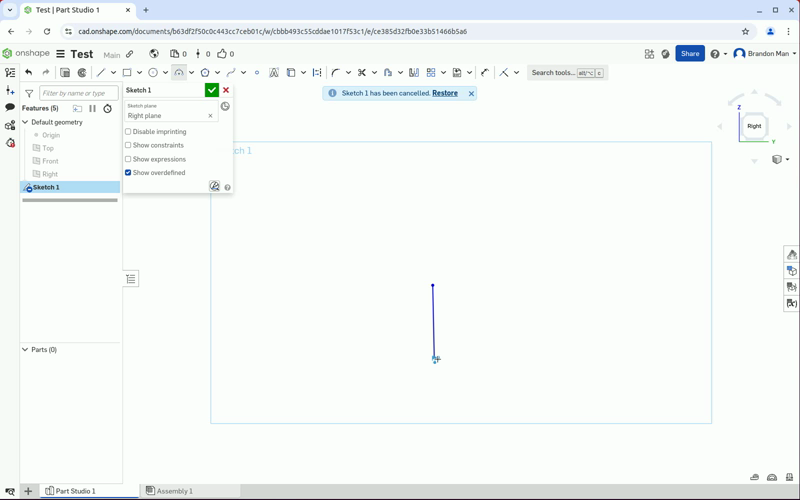
mouse_move(435, 359)
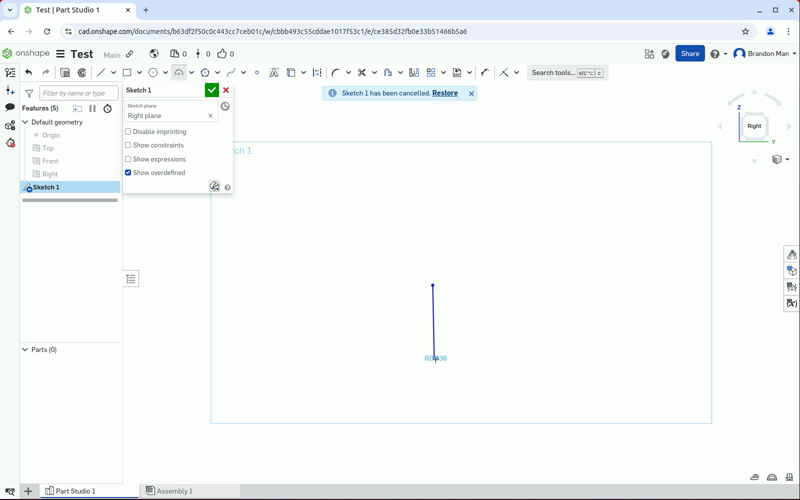
scroll(6)
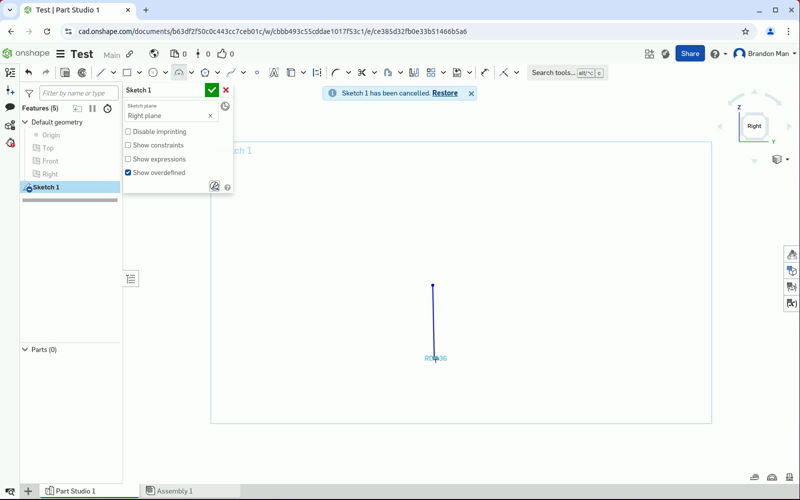
scroll(6)
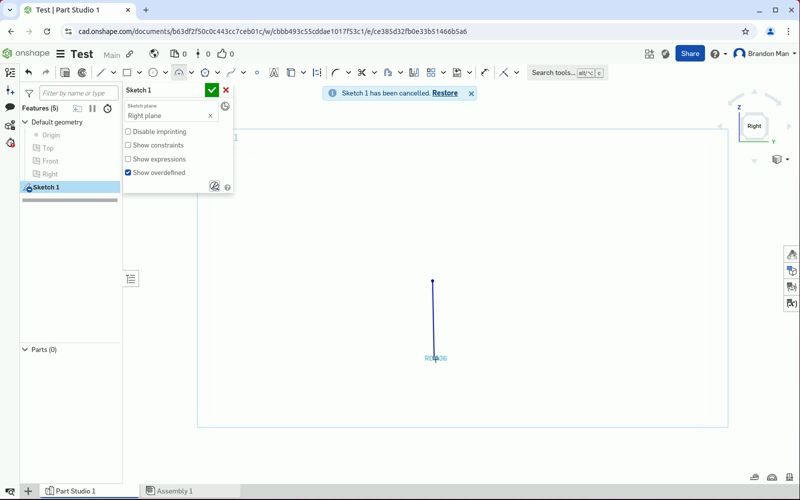
scroll(6)
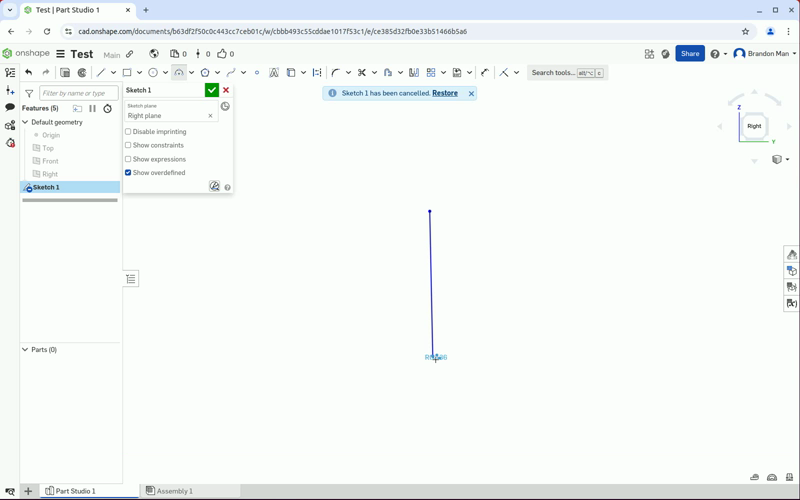
scroll(6)
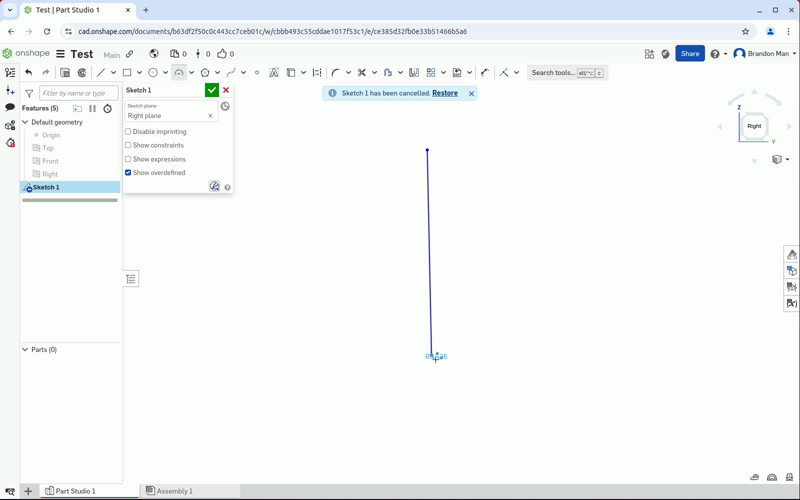
scroll(6)
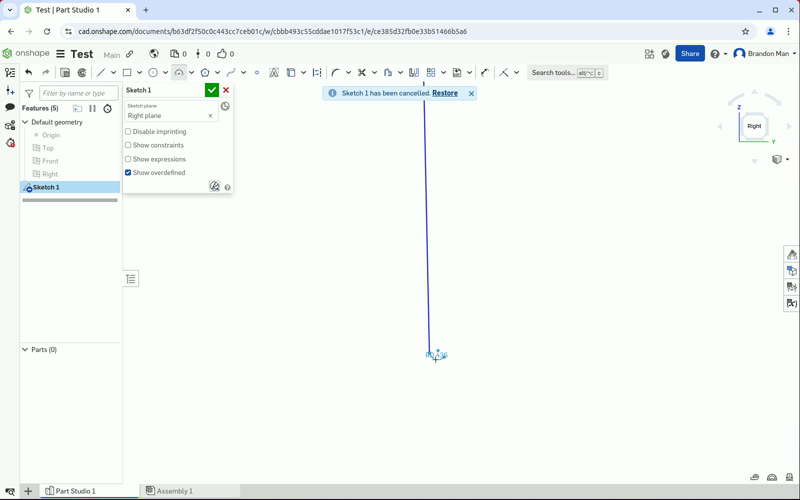
scroll(6)
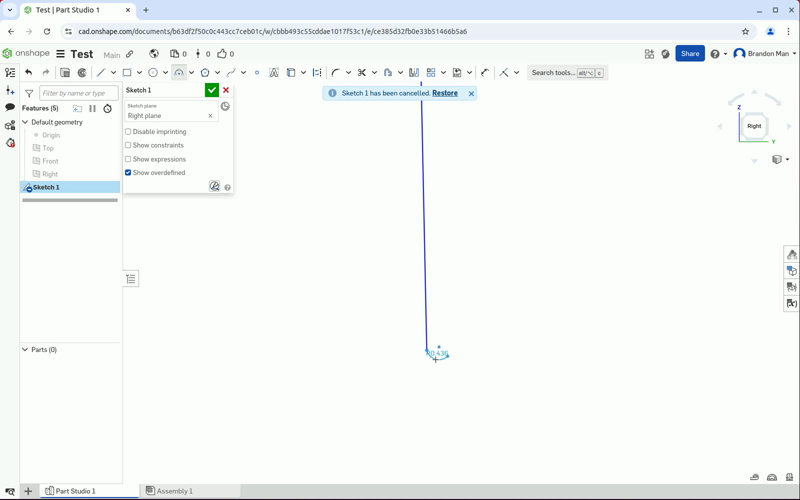
scroll(6)
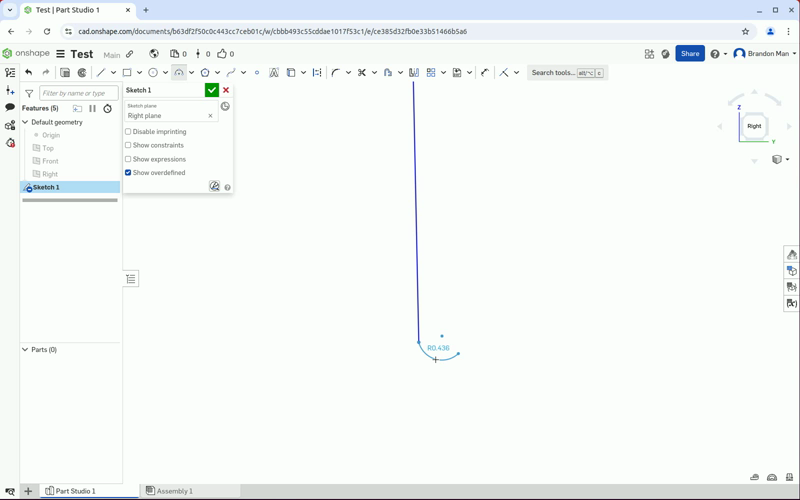
click(435, 359)
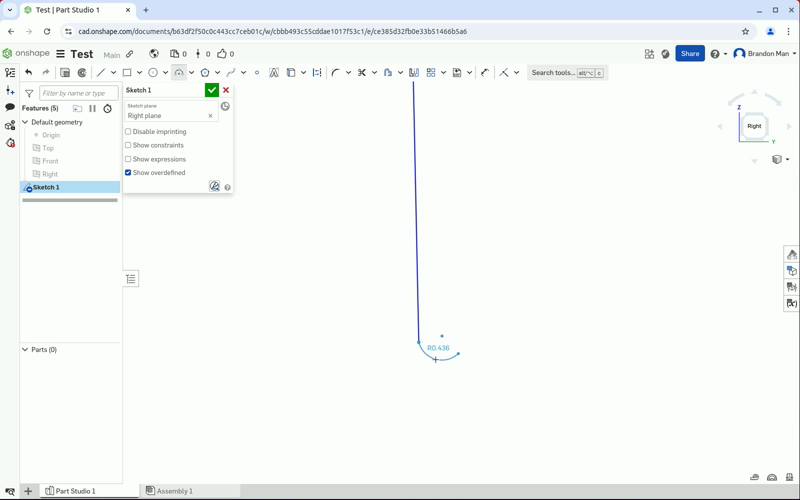
scroll(-6)
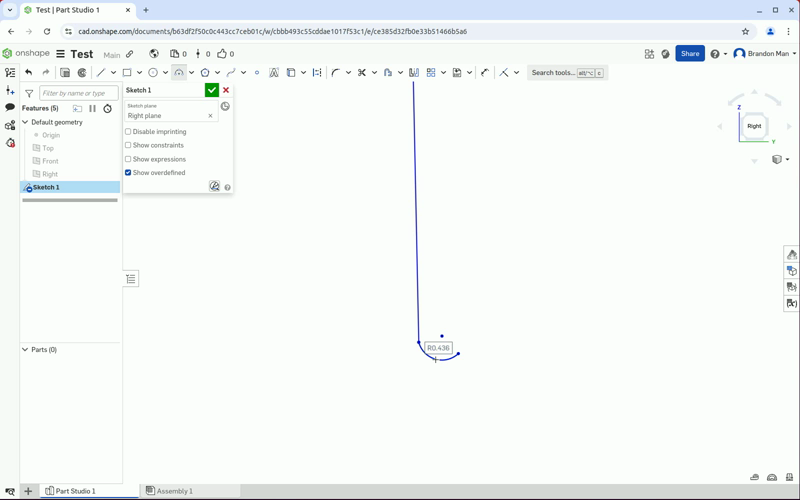
scroll(-6)
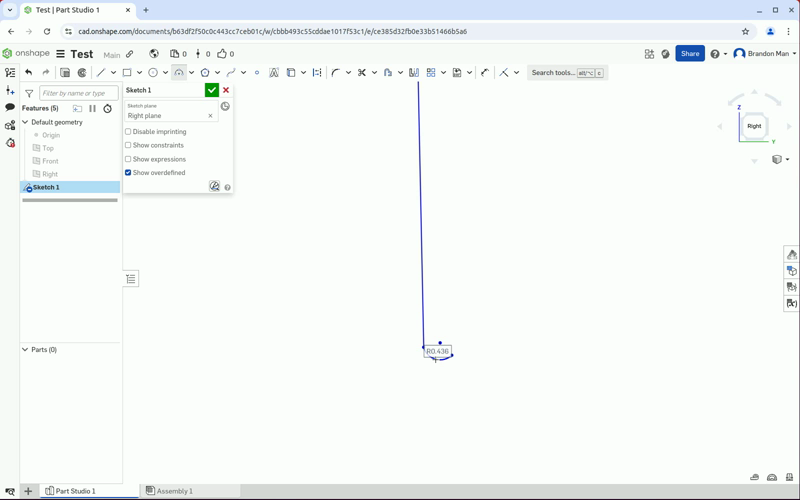
scroll(-6)
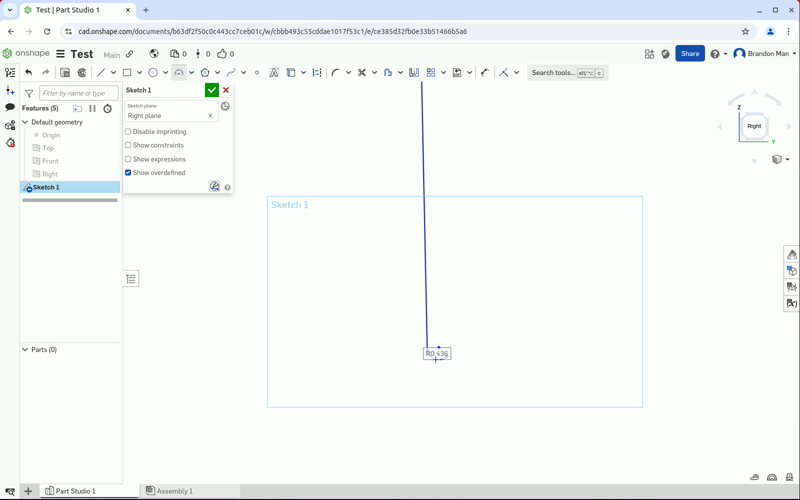
scroll(-6)
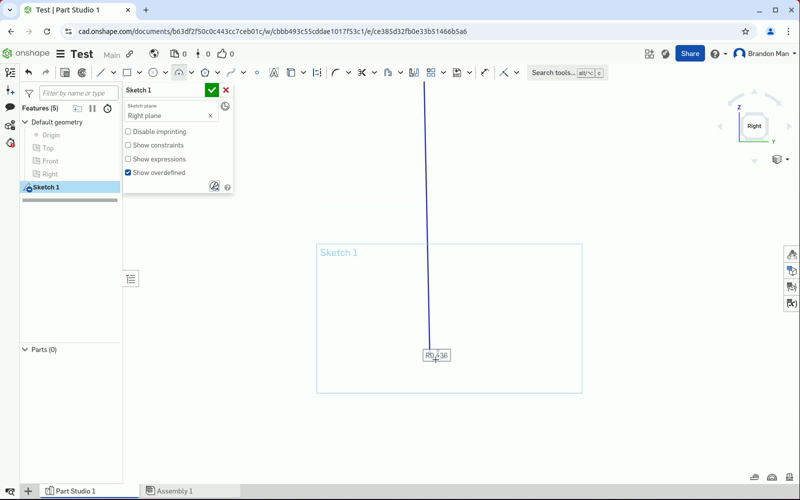
scroll(-6)
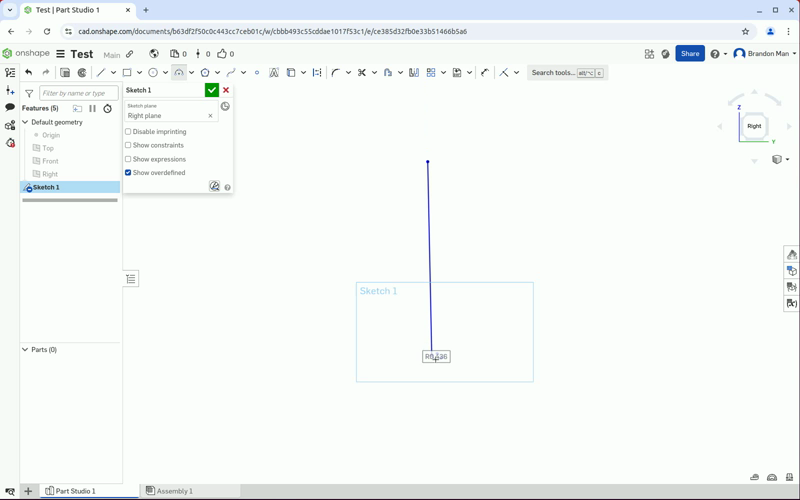
scroll(-6)
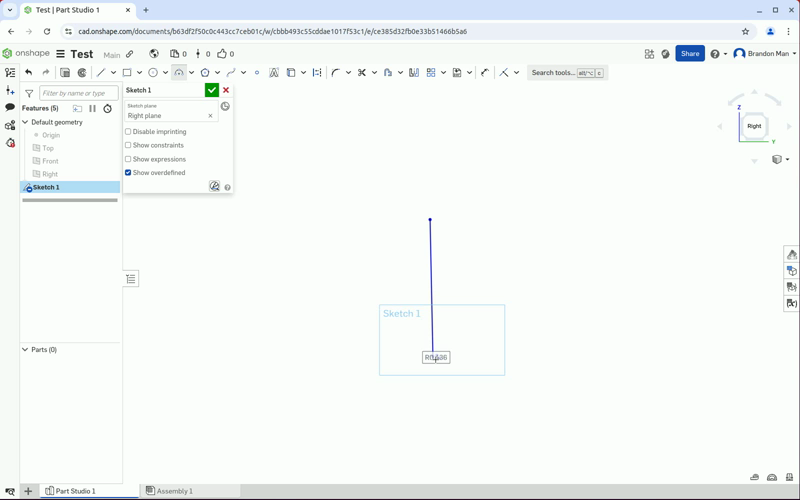
scroll(-6)
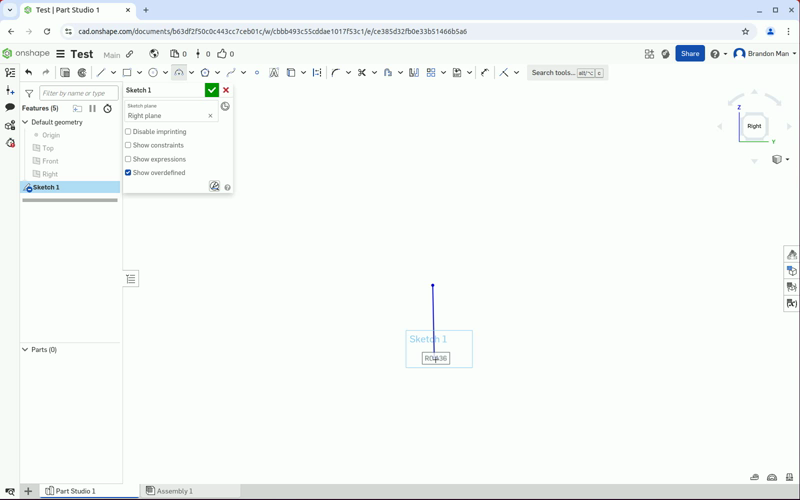
key_up(shift)
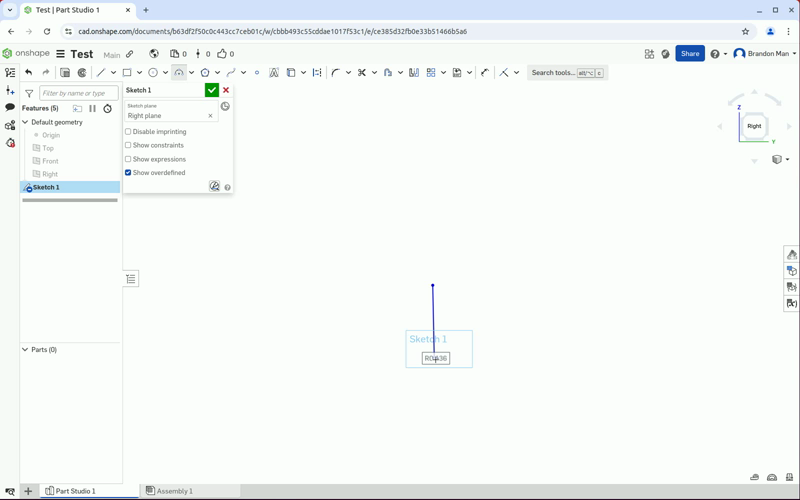
key(esc)
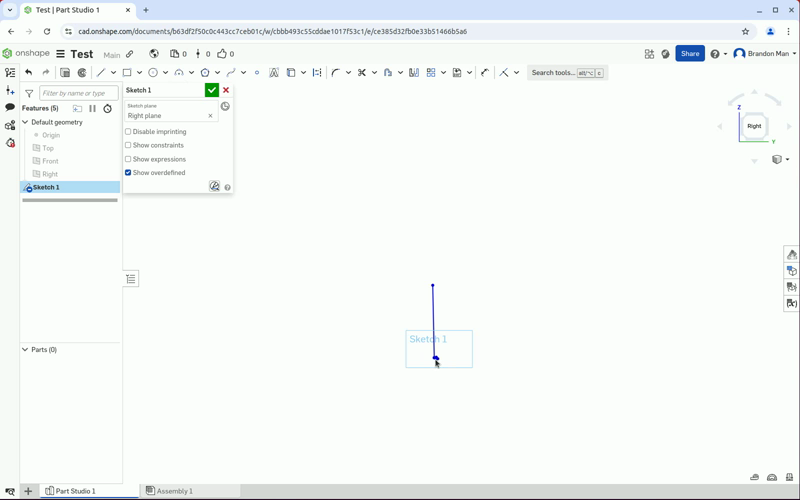
key(l)
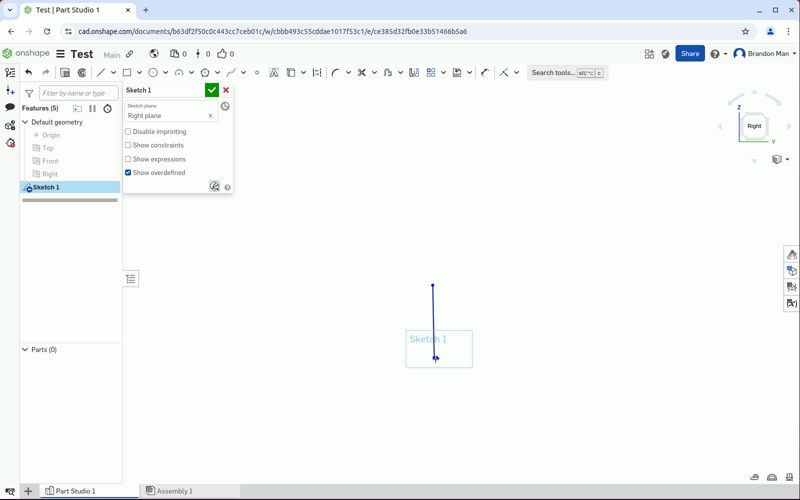
mouse_move(437, 358)
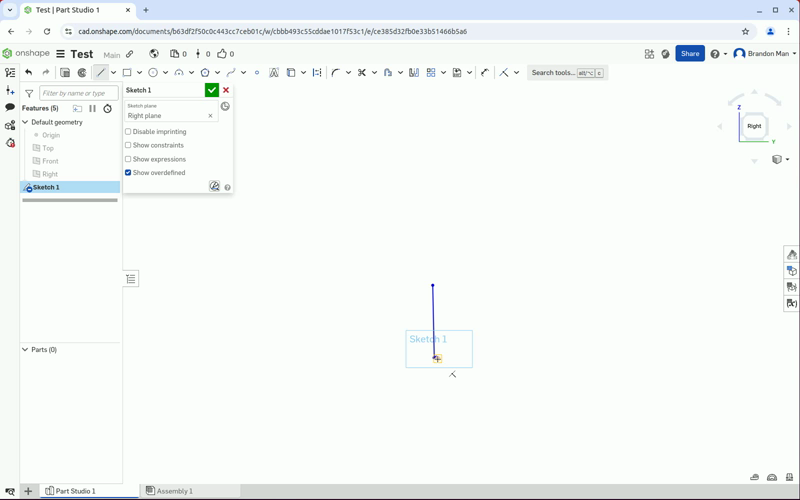
scroll(6)
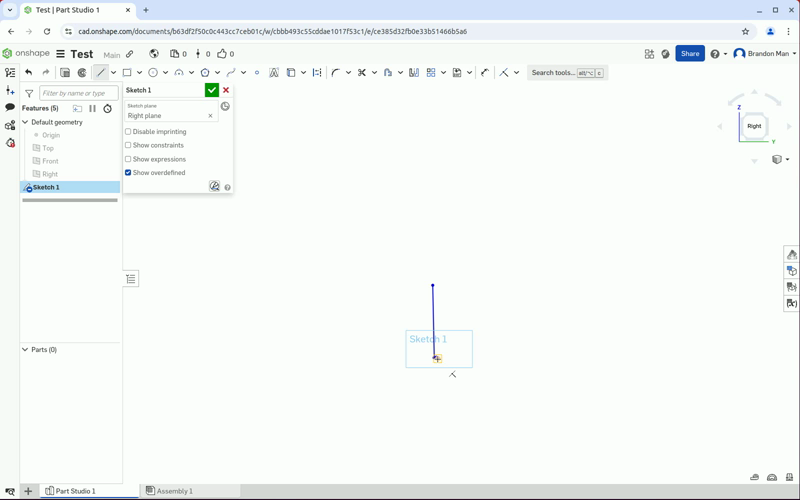
scroll(6)
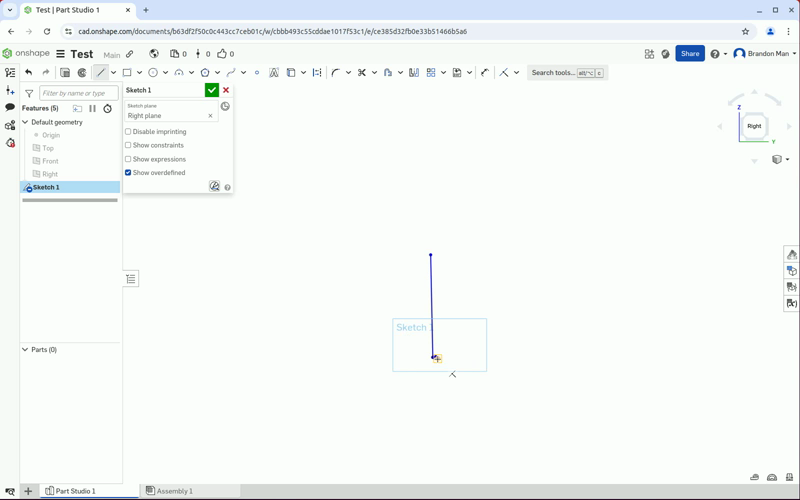
scroll(6)
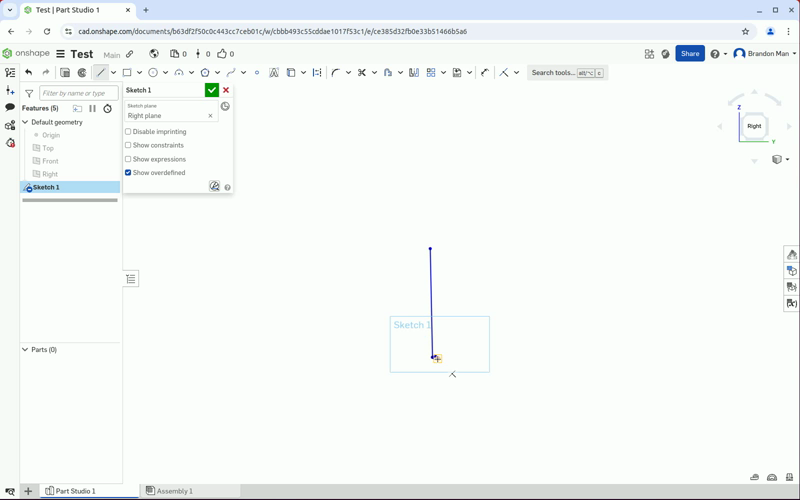
scroll(6)
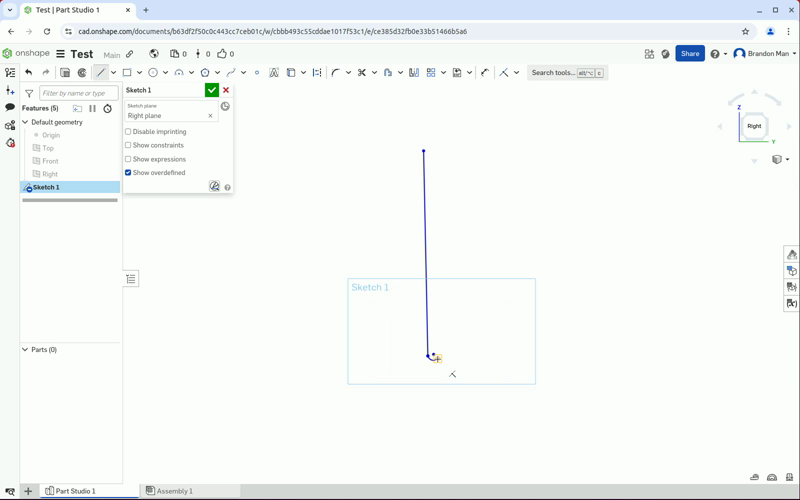
scroll(6)
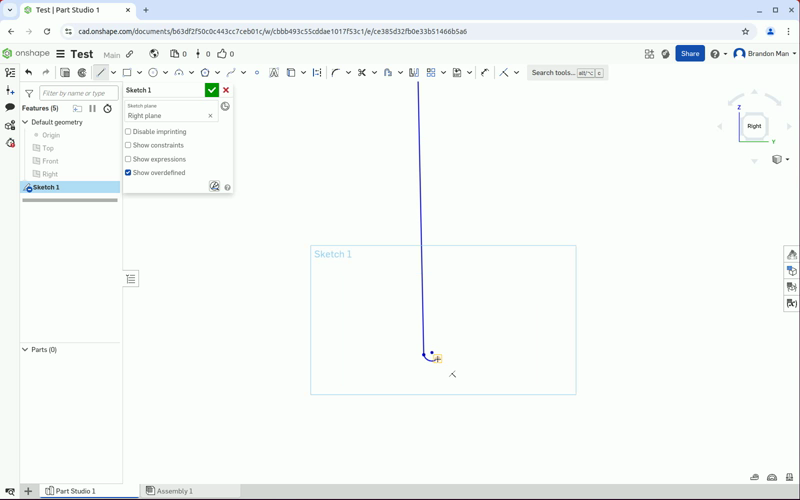
scroll(6)
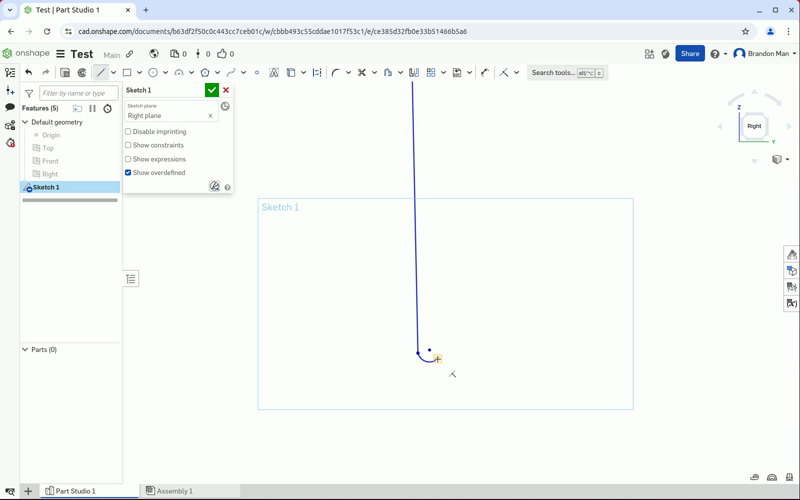
scroll(6)
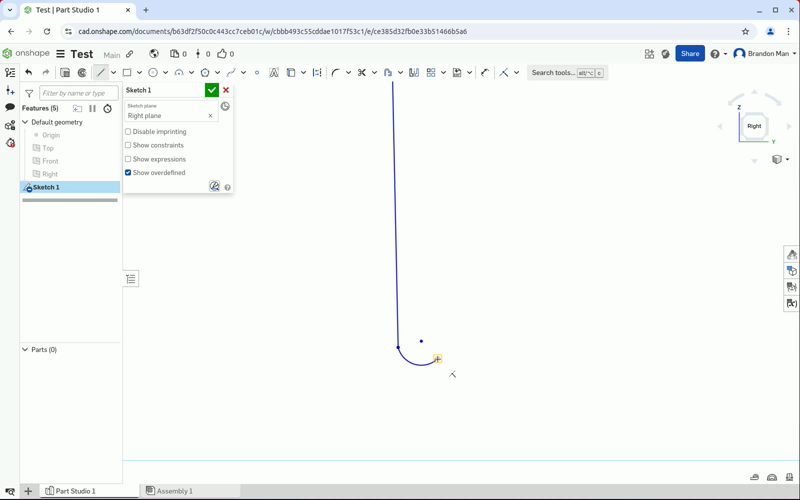
click(437, 358)
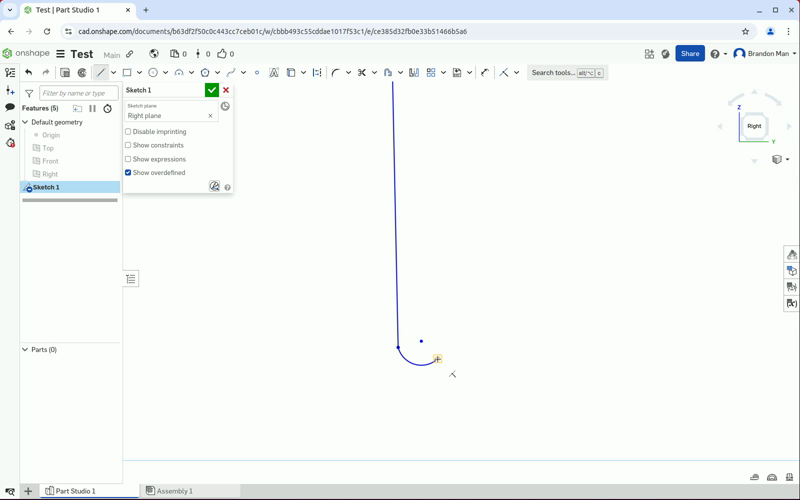
scroll(-6)
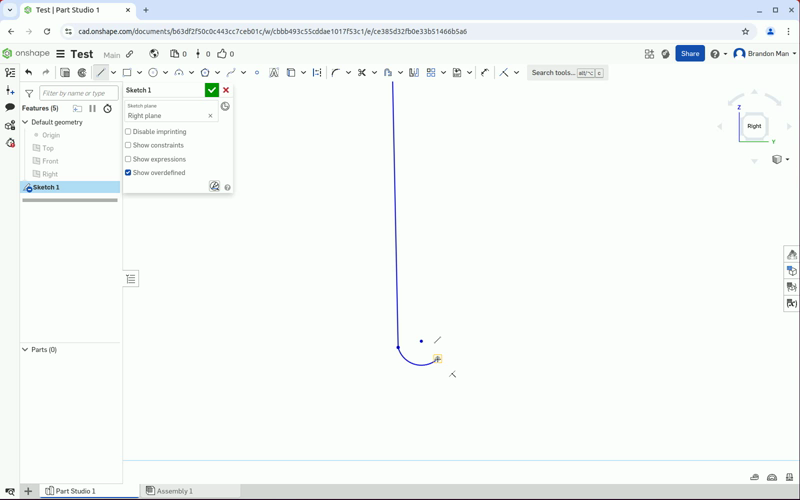
scroll(-6)
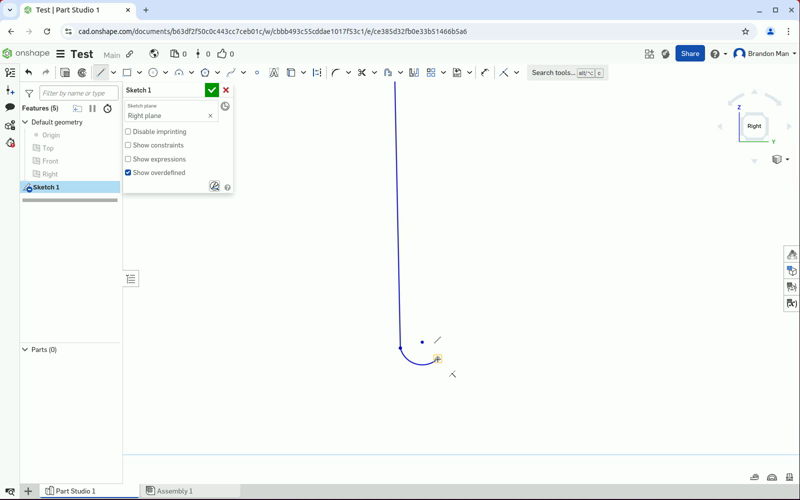
scroll(-6)
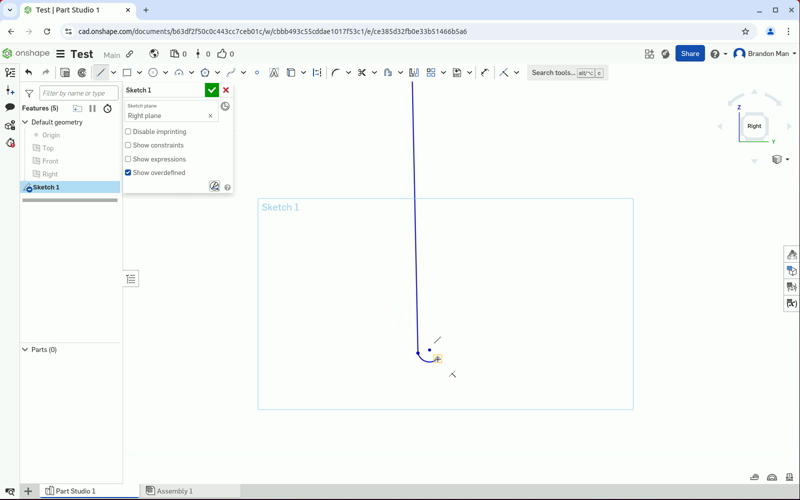
scroll(-6)
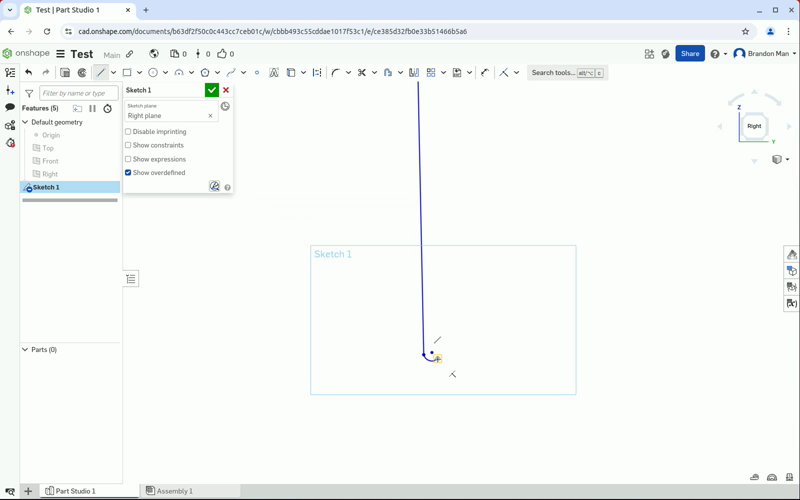
scroll(-6)
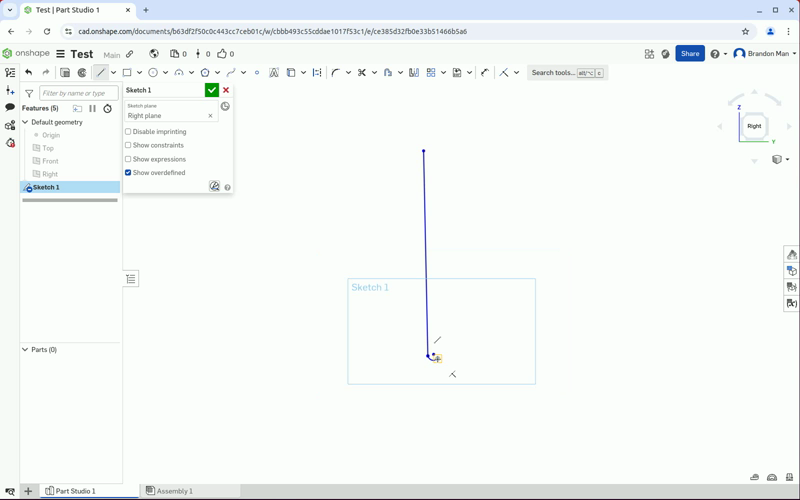
scroll(-6)
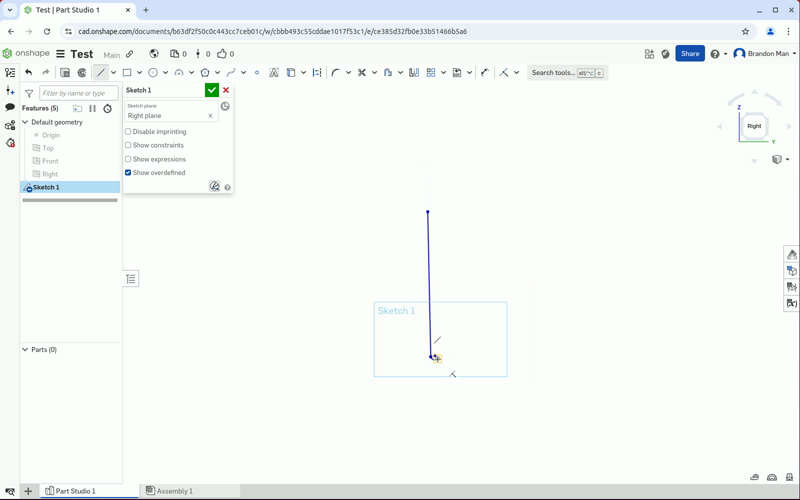
scroll(-6)
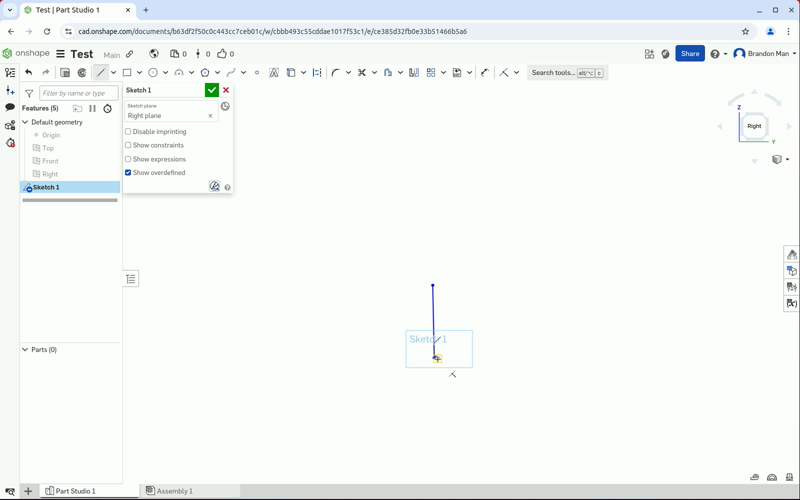
key_down(shift)
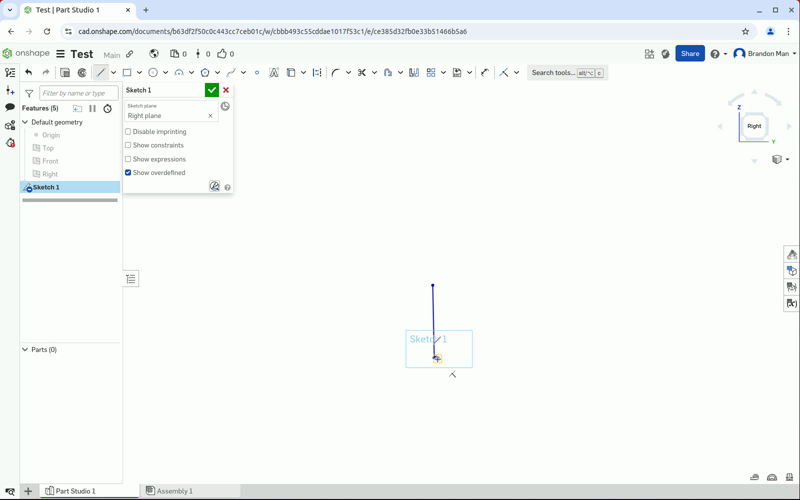
mouse_move(511, 286)
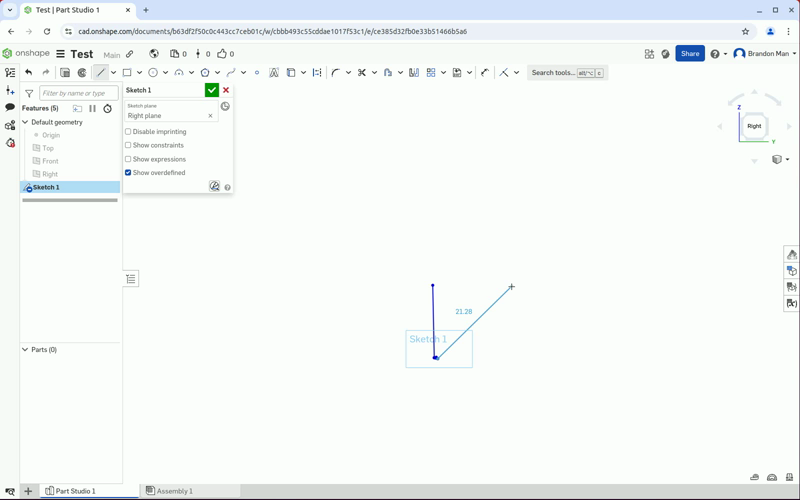
click(511, 286)
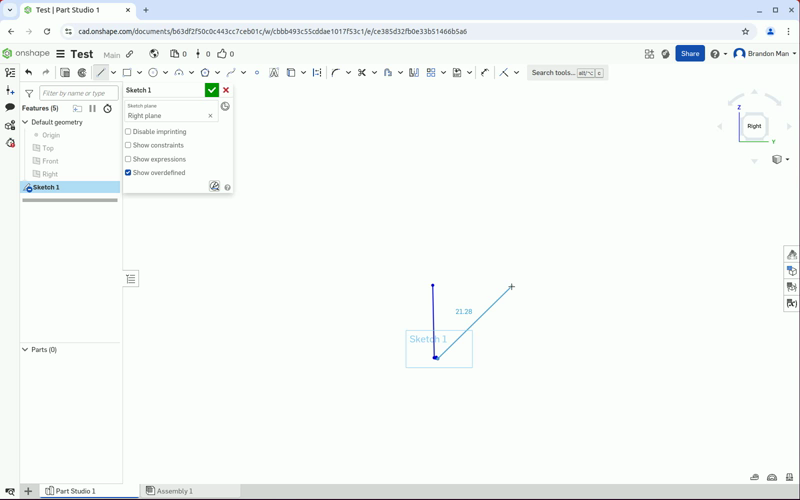
key_up(shift)
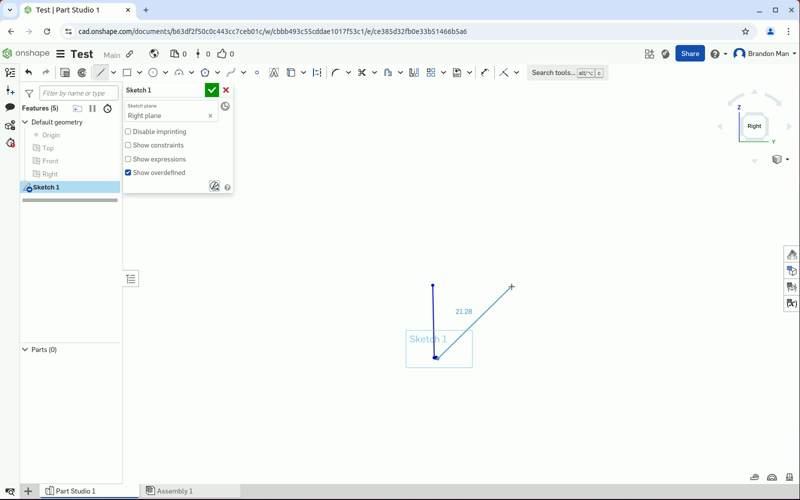
key(esc)
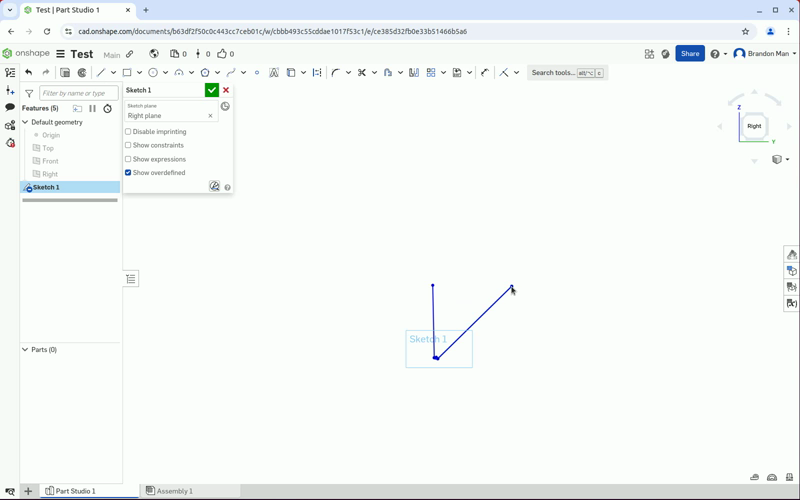
key(a)
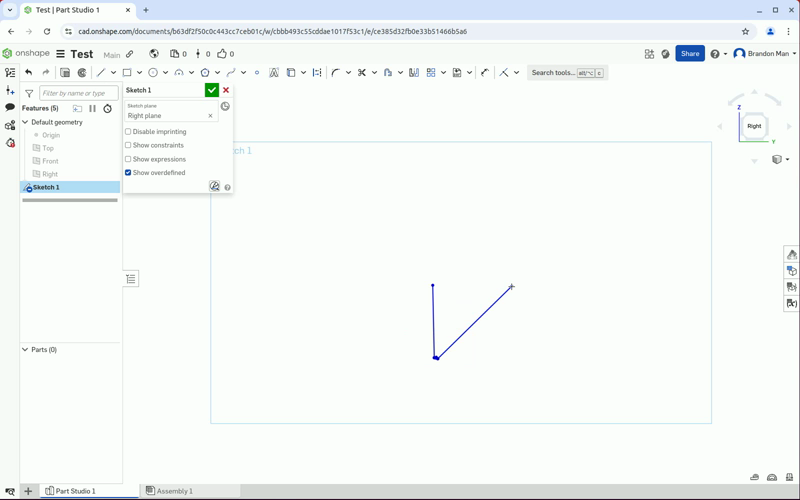
mouse_move(511, 286)
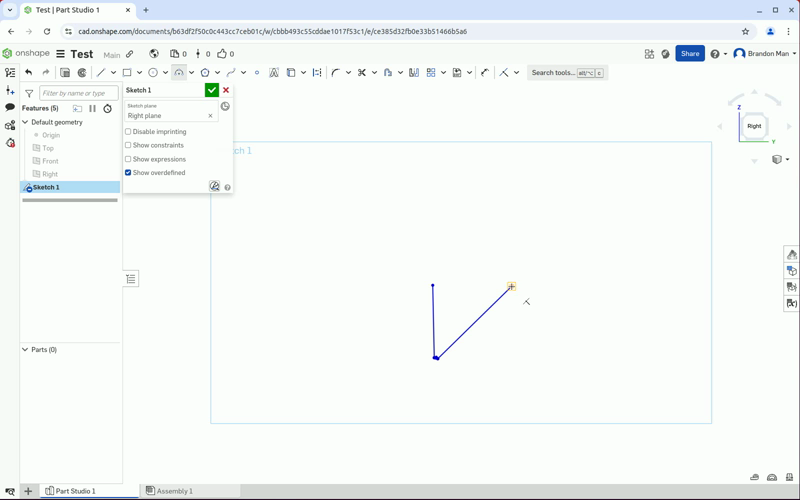
click(511, 286)
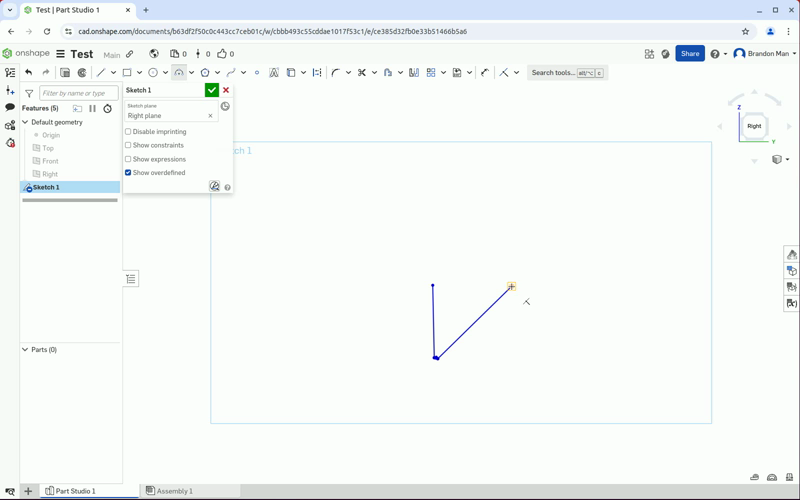
key_down(shift)
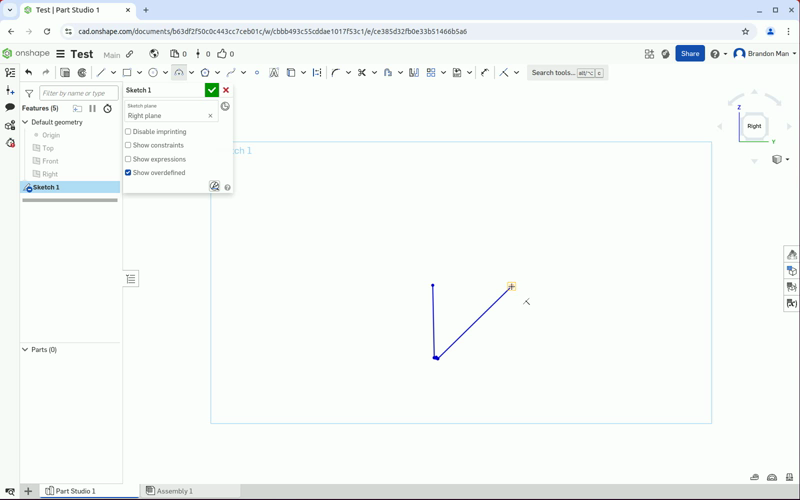
mouse_move(510, 283)
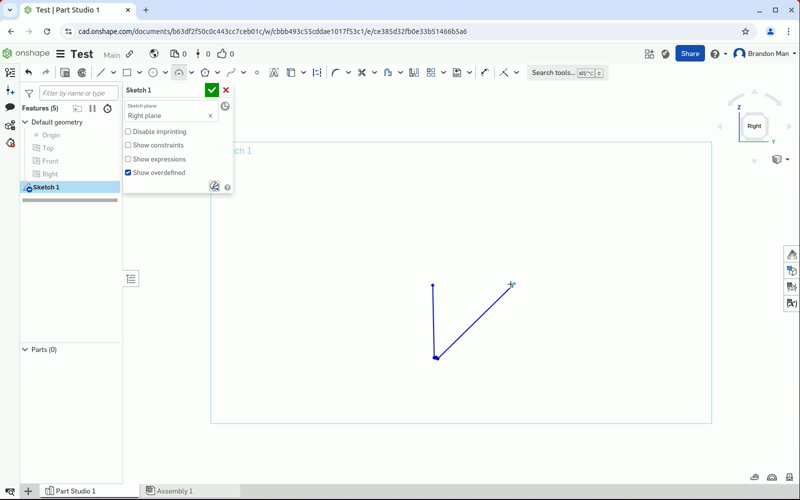
scroll(6)
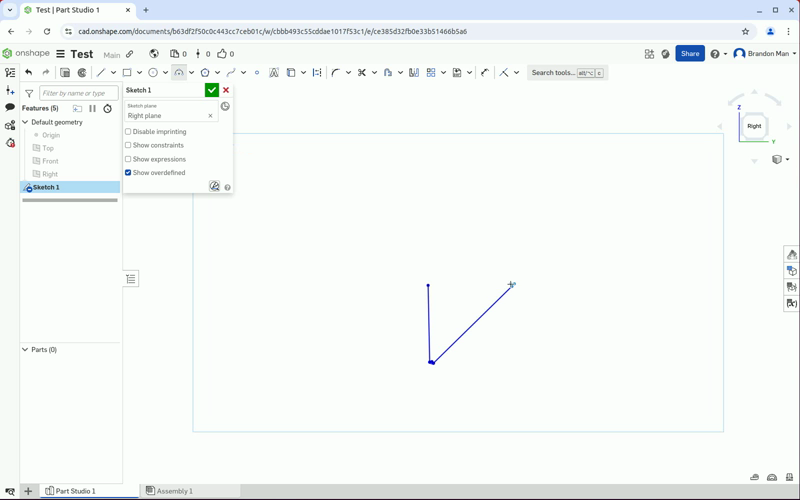
scroll(6)
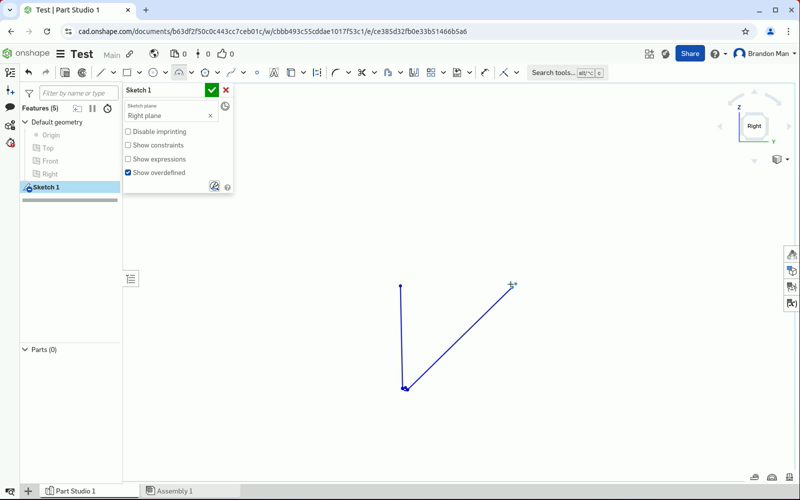
scroll(6)
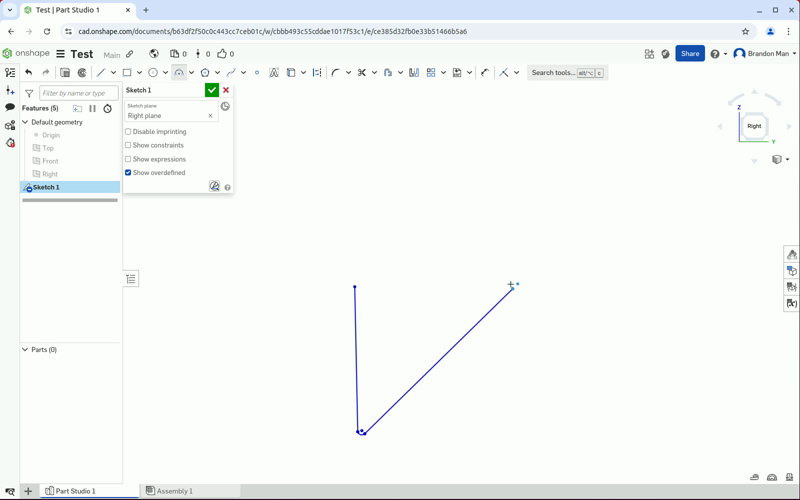
scroll(6)
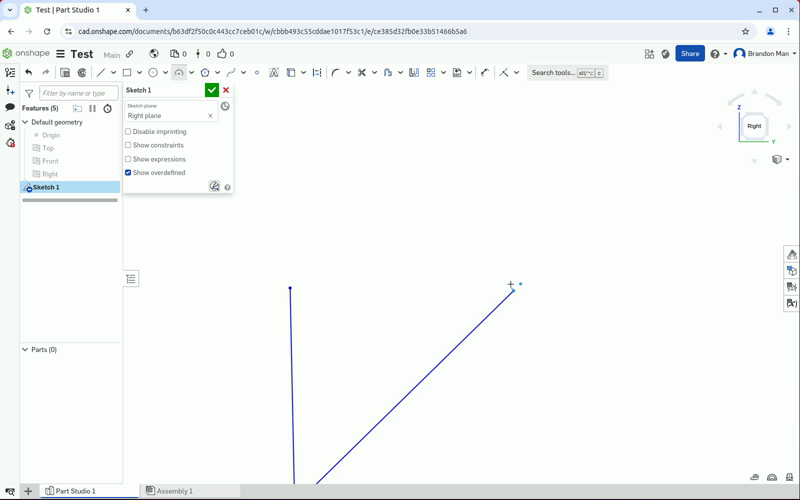
scroll(6)
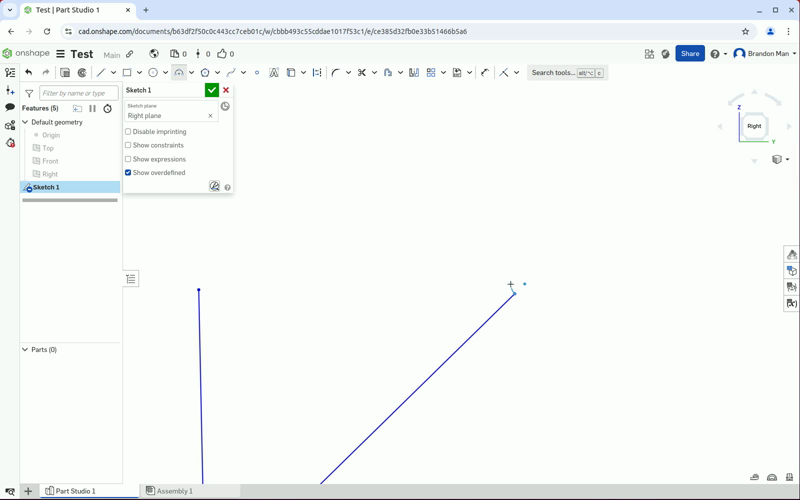
scroll(6)
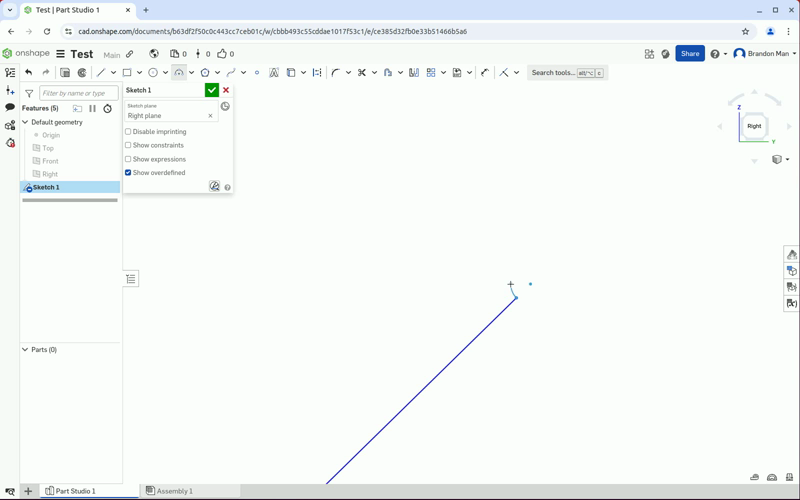
scroll(6)
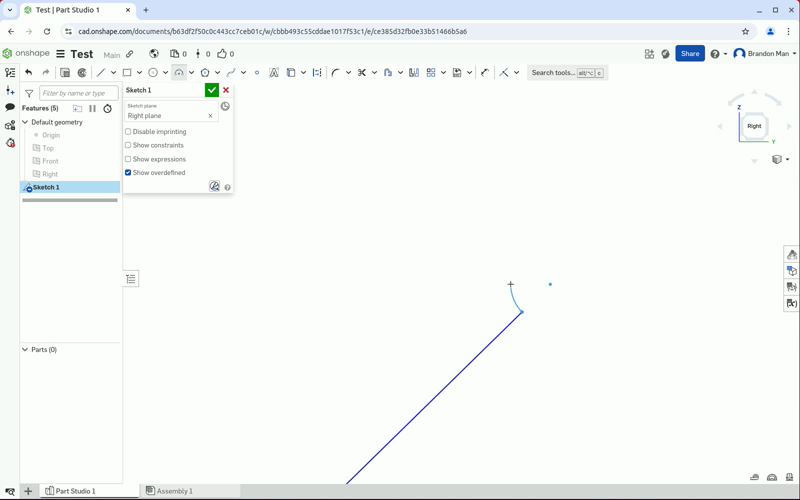
click(510, 283)
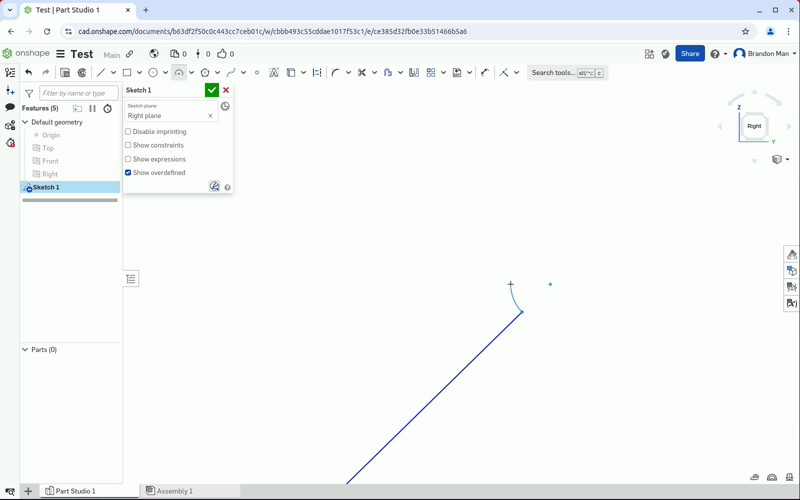
scroll(-6)
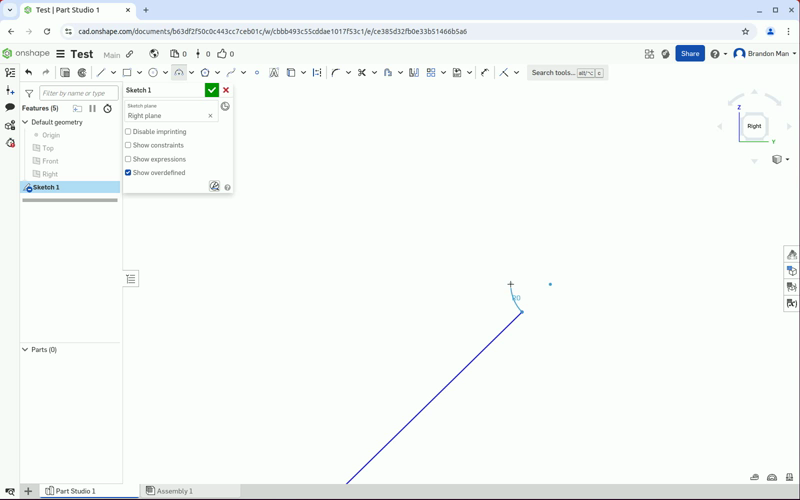
scroll(-6)
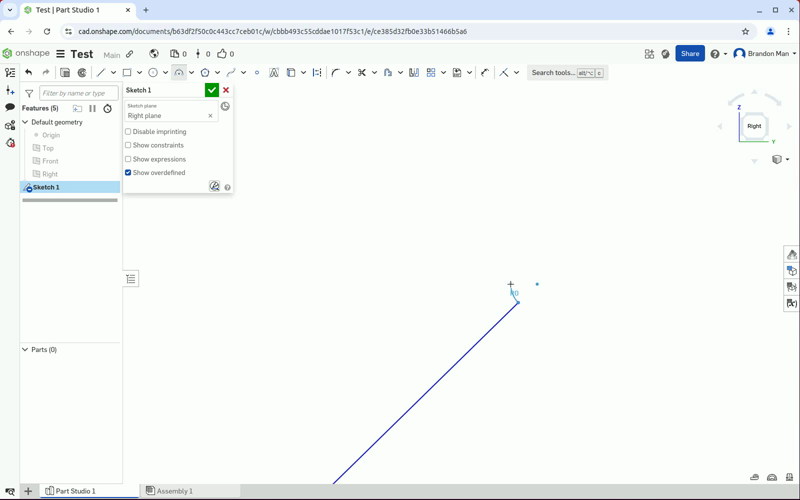
scroll(-6)
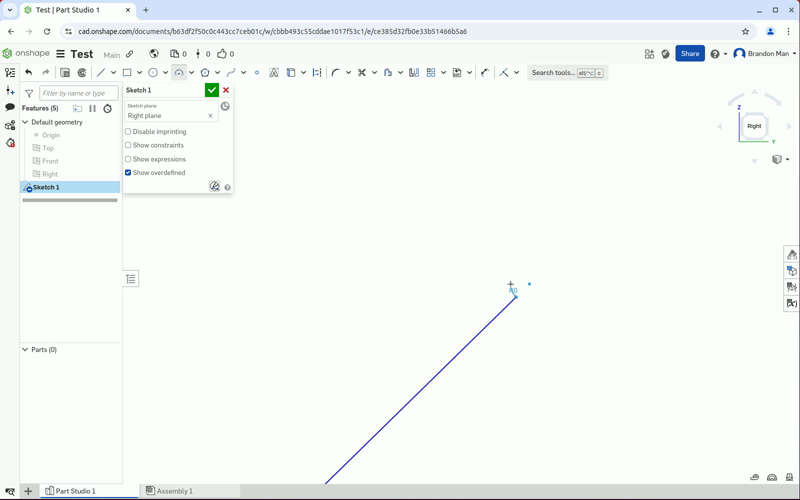
scroll(-6)
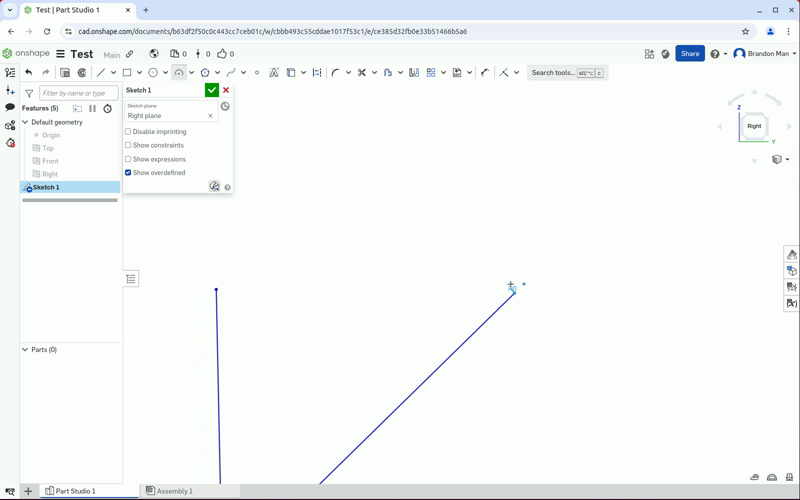
scroll(-6)
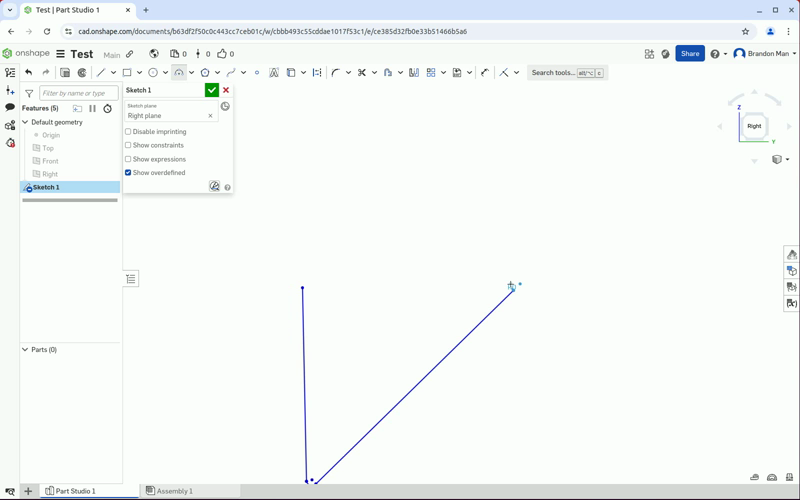
scroll(-6)
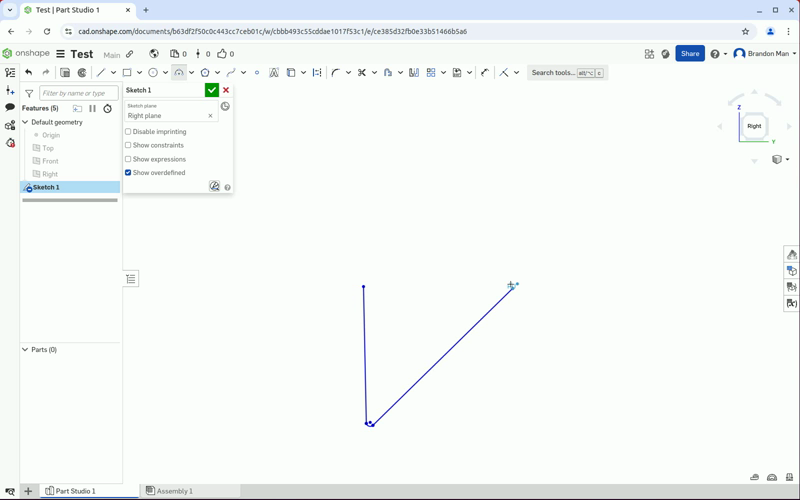
scroll(-6)
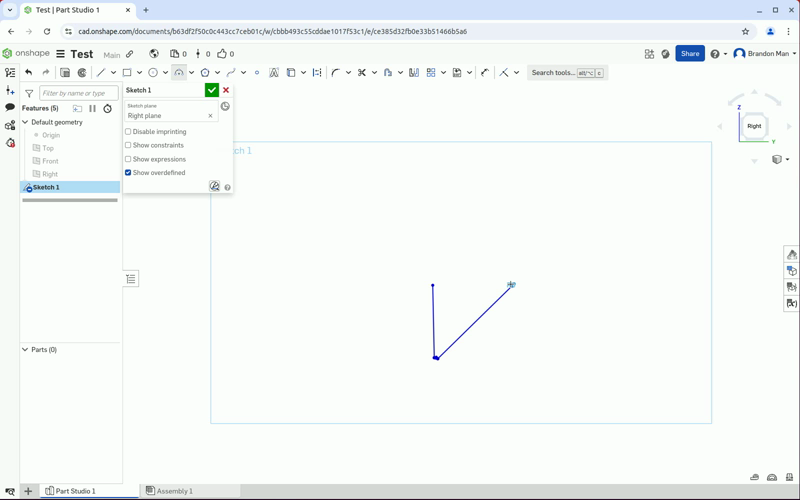
mouse_move(512, 284)
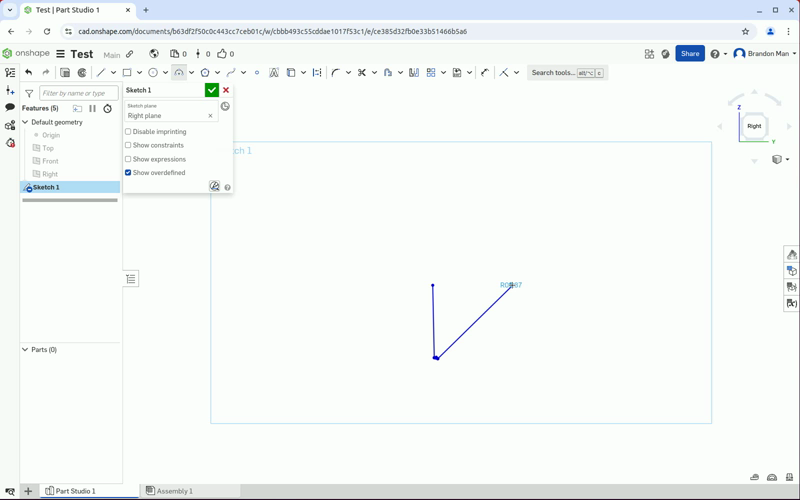
scroll(6)
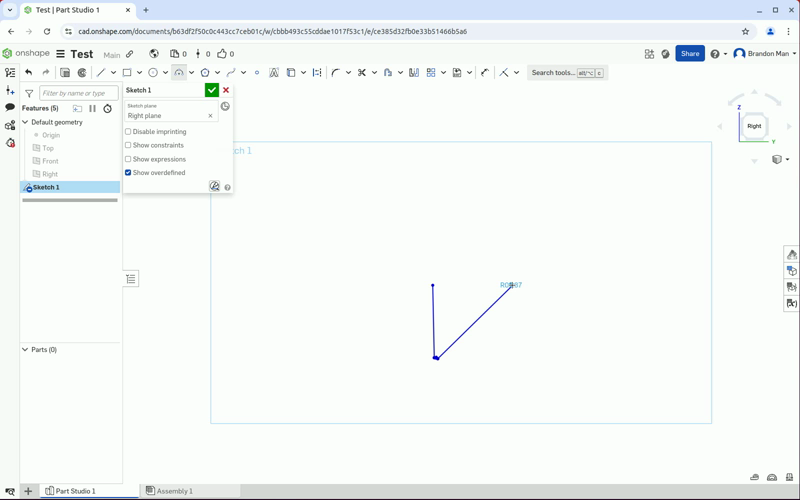
scroll(6)
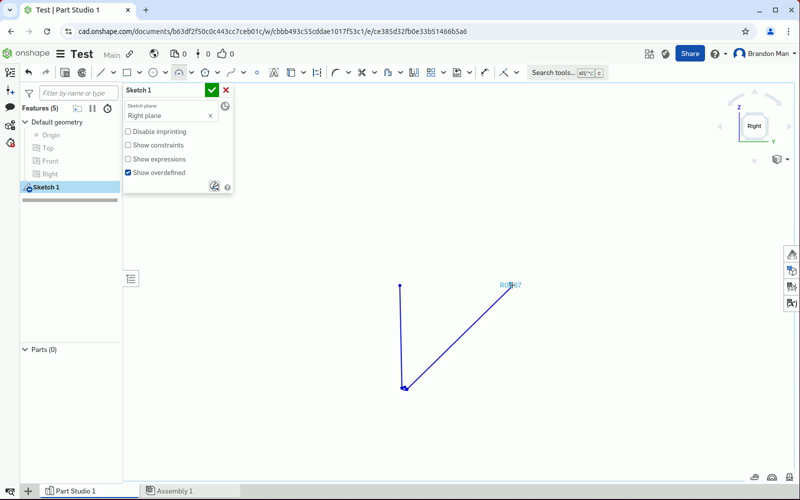
scroll(6)
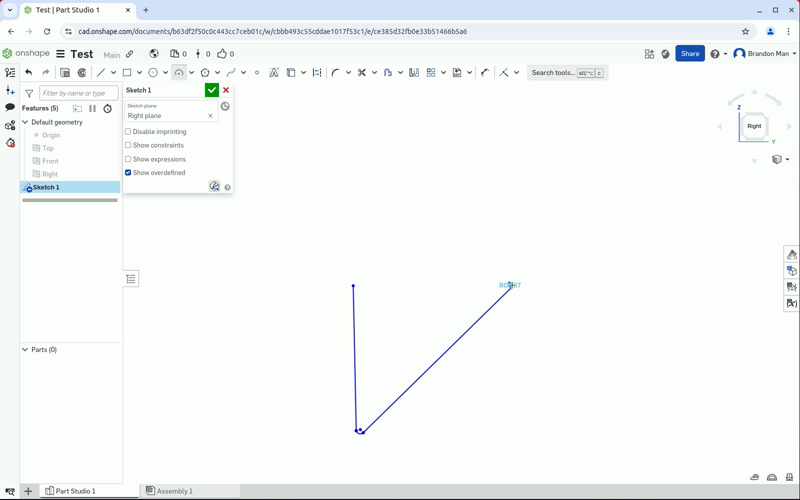
scroll(6)
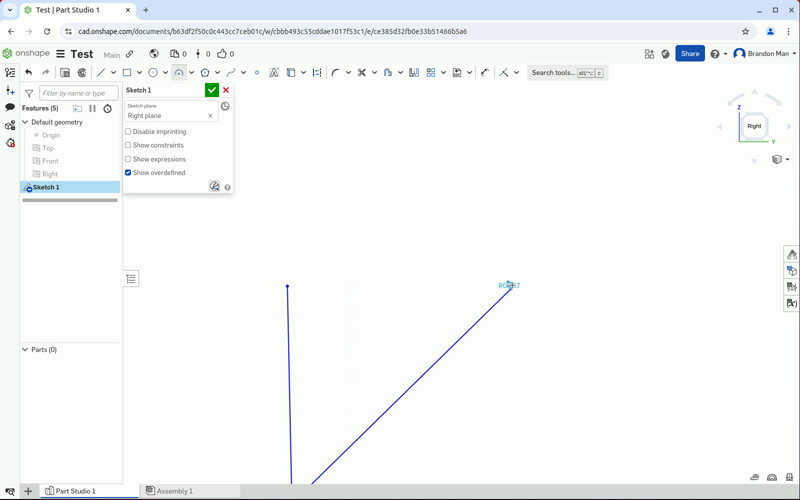
scroll(6)
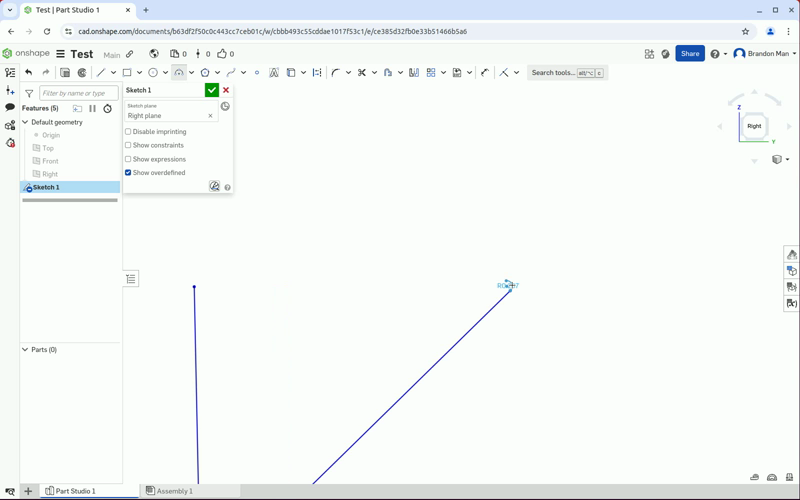
scroll(6)
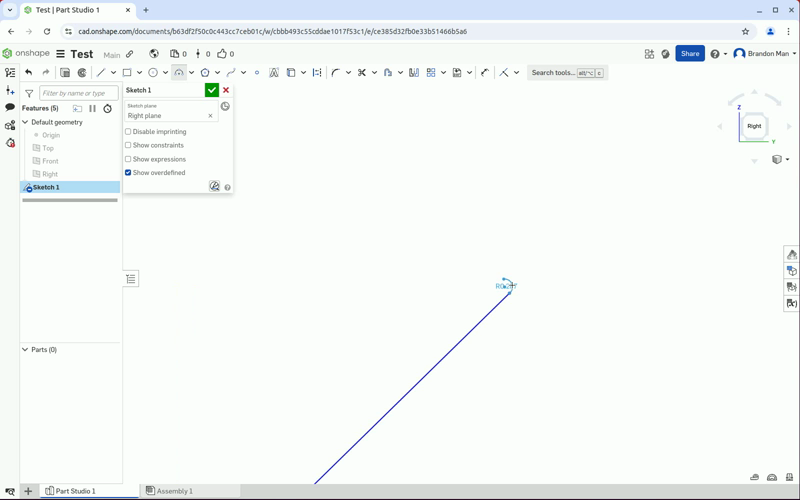
scroll(6)
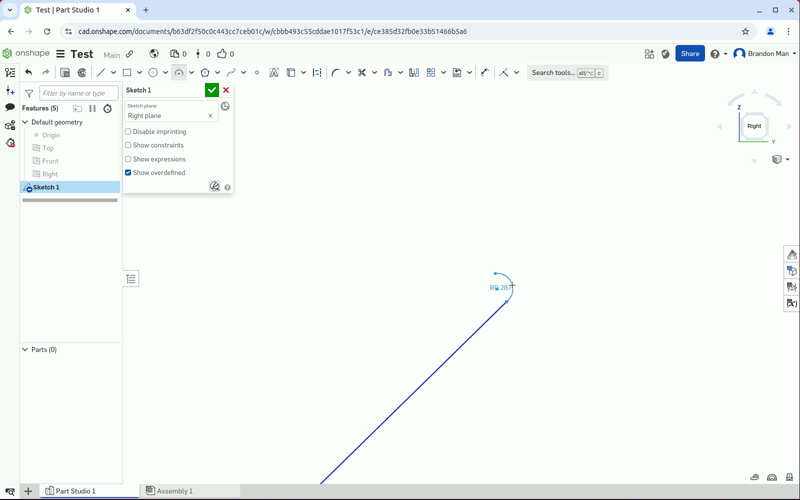
click(512, 284)
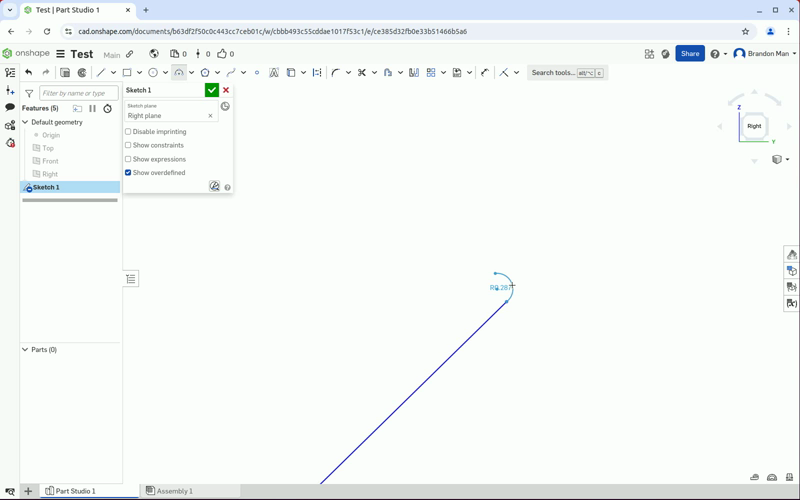
scroll(-6)
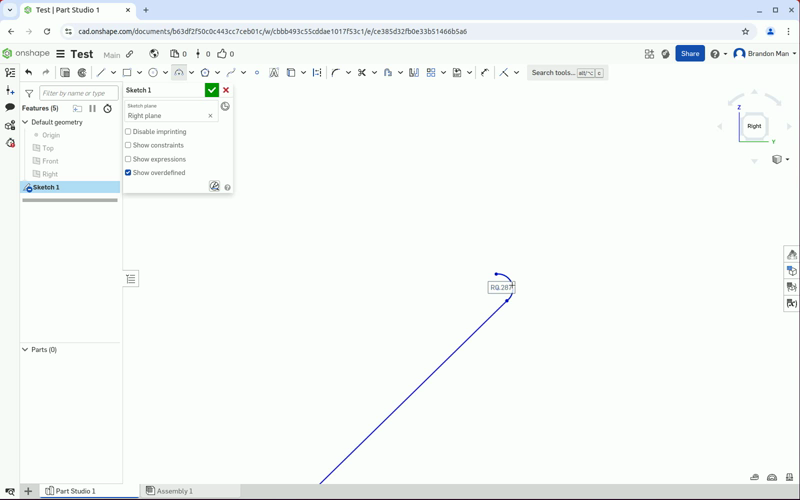
scroll(-6)
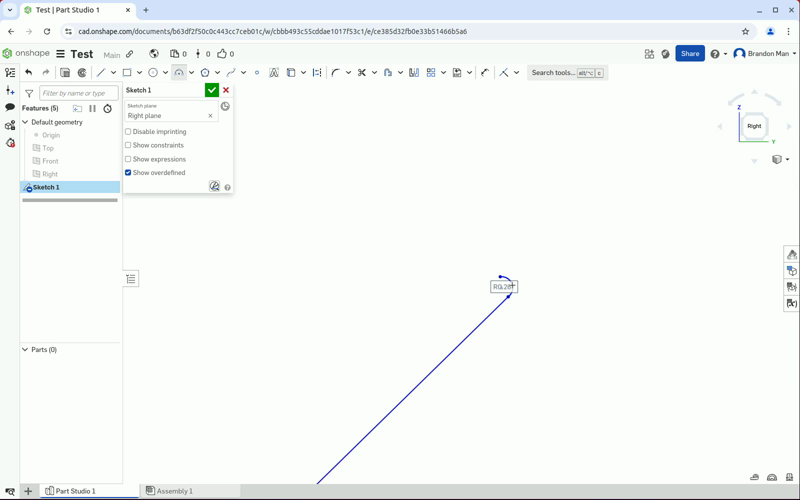
scroll(-6)
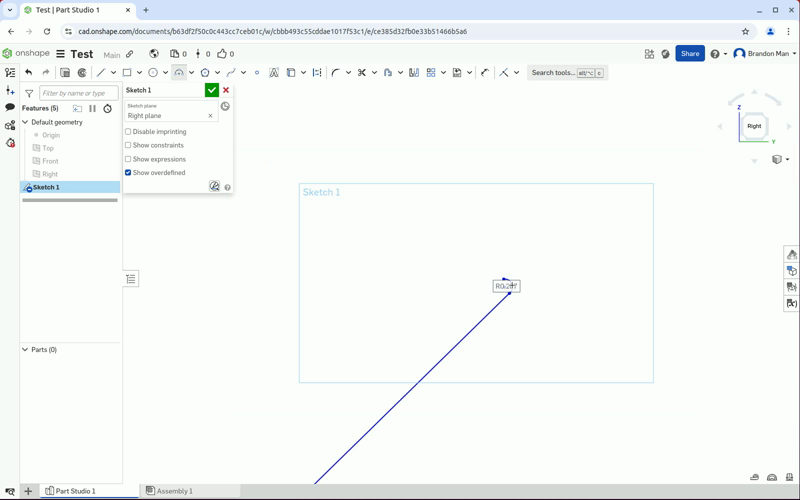
scroll(-6)
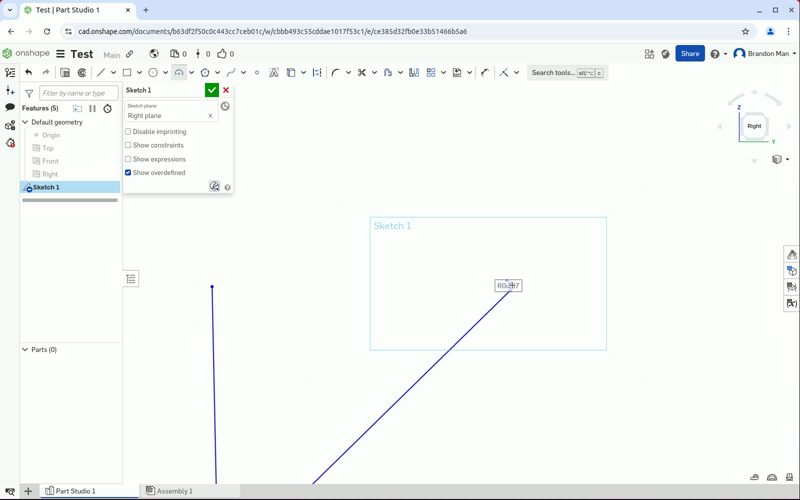
scroll(-6)
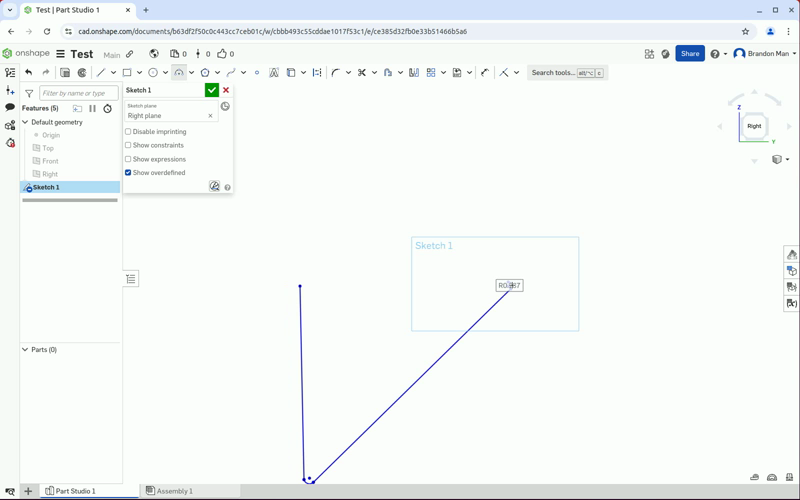
scroll(-6)
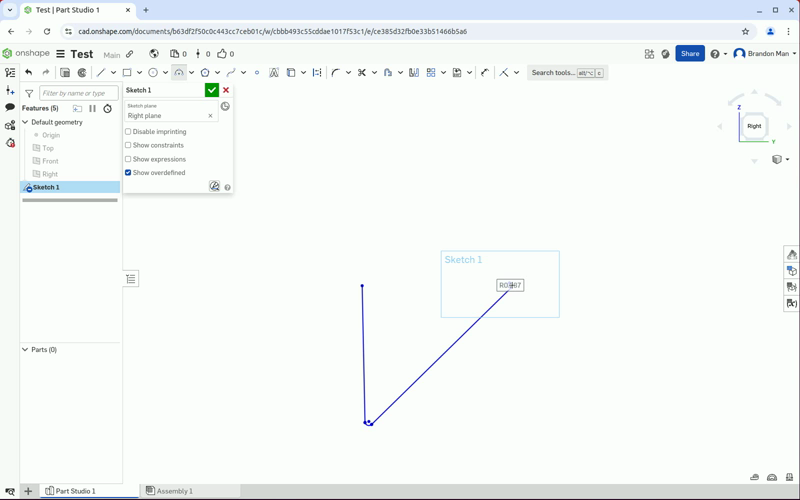
scroll(-6)
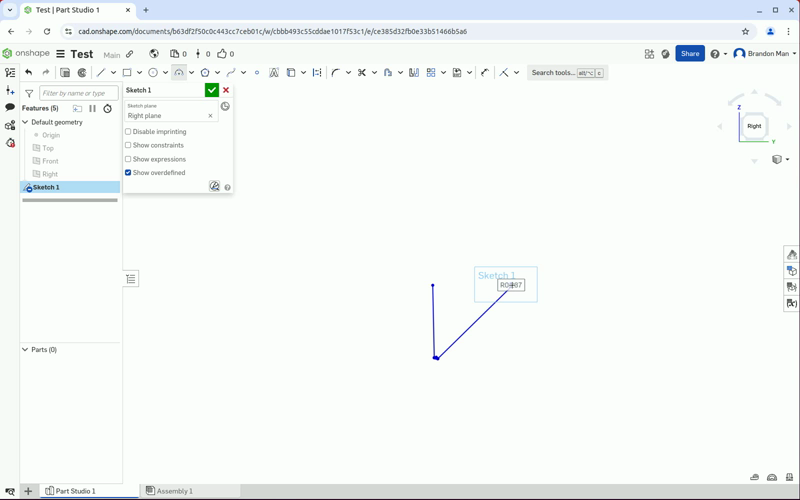
key_up(shift)
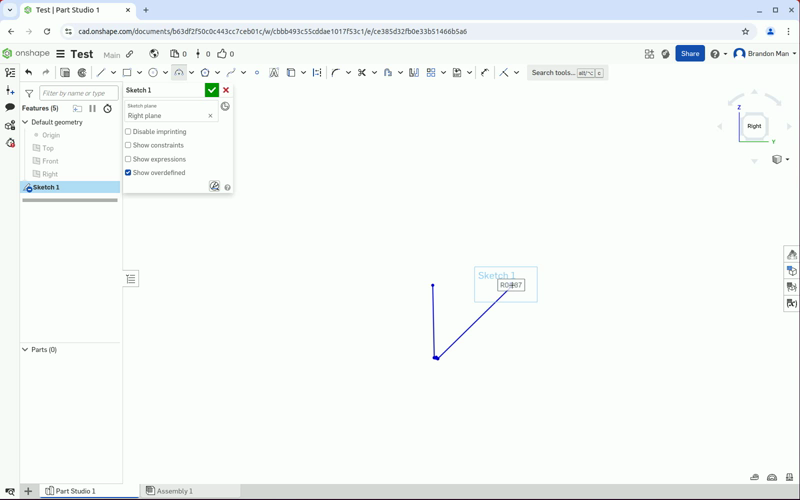
key(esc)
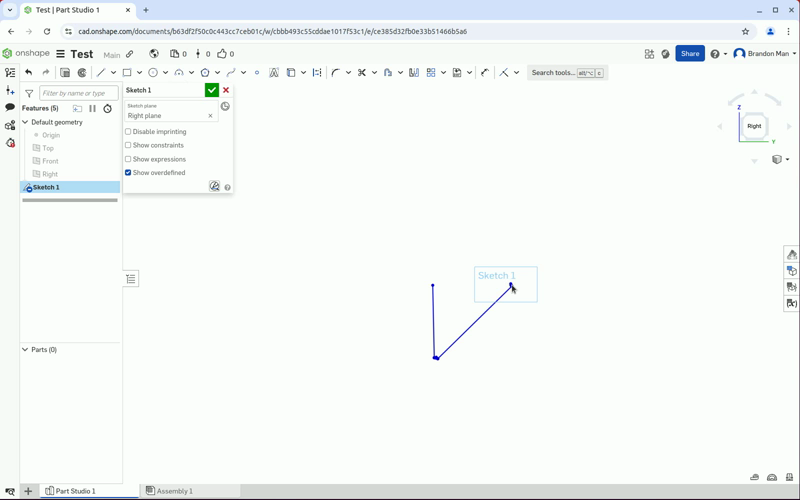
key(l)
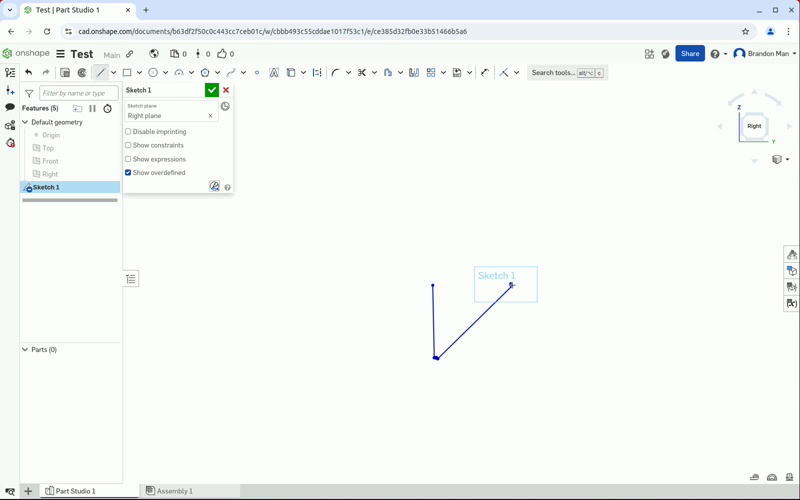
mouse_move(510, 283)
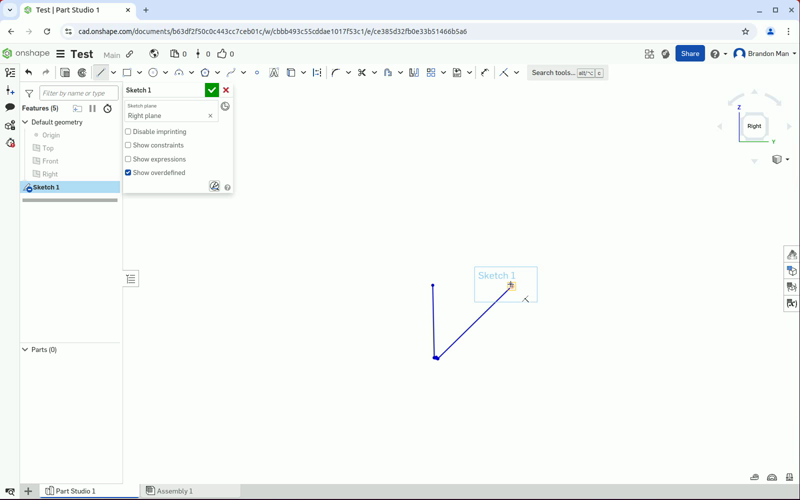
scroll(6)
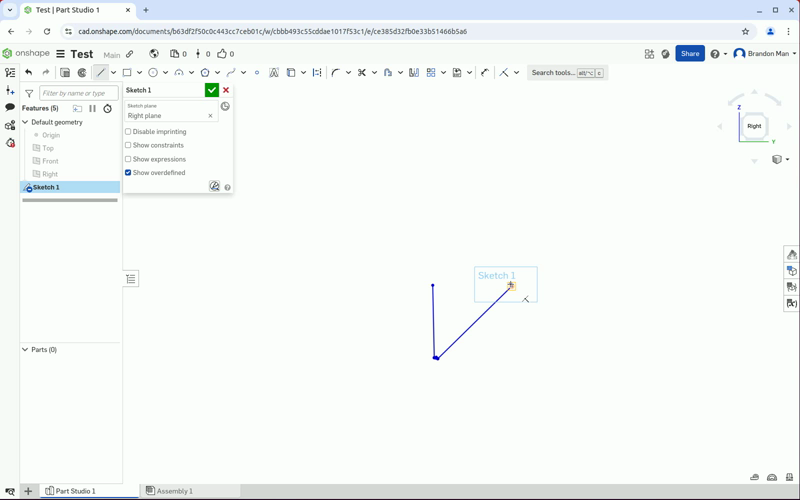
scroll(6)
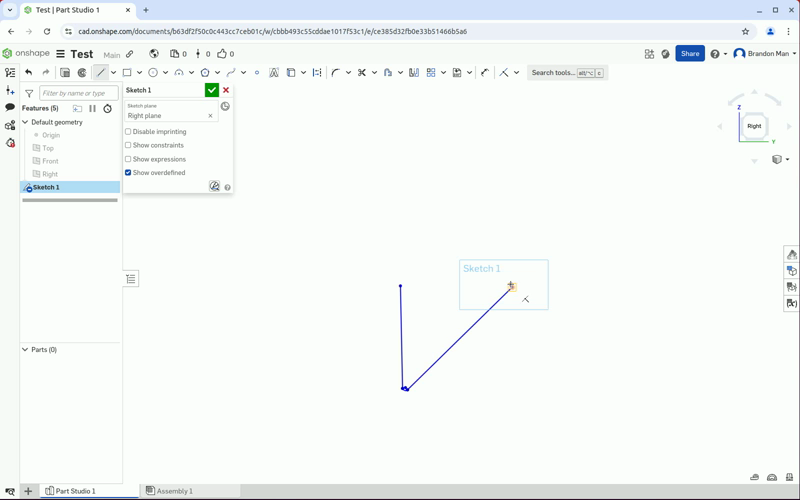
scroll(6)
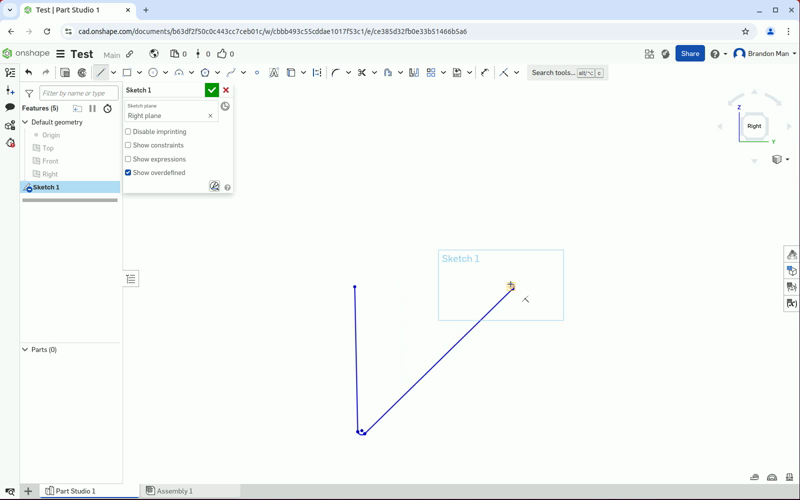
scroll(6)
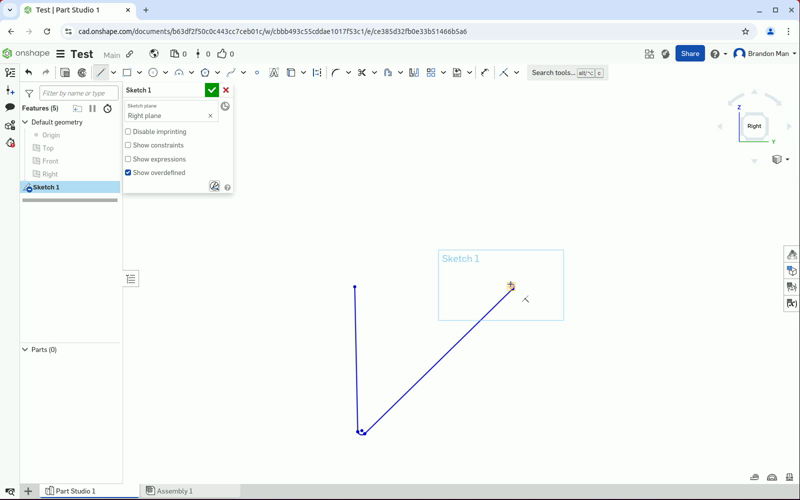
scroll(6)
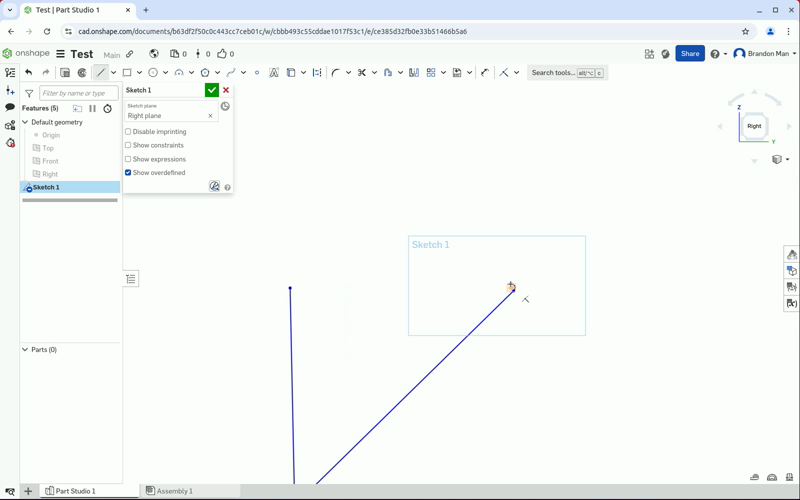
scroll(6)
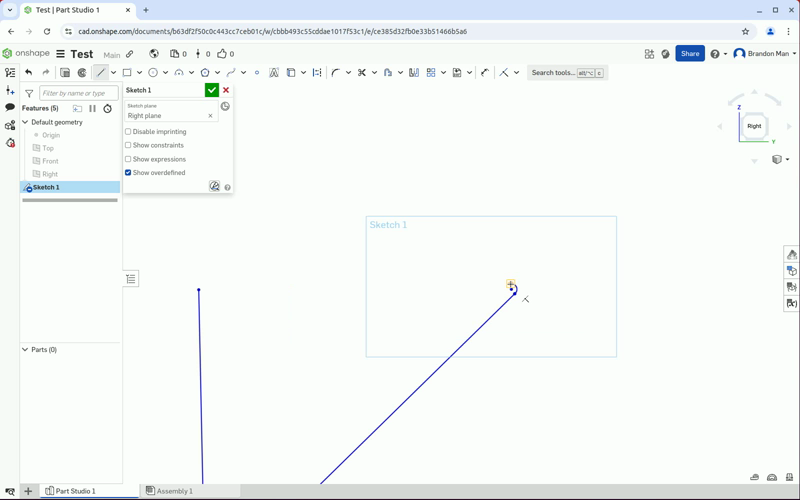
scroll(6)
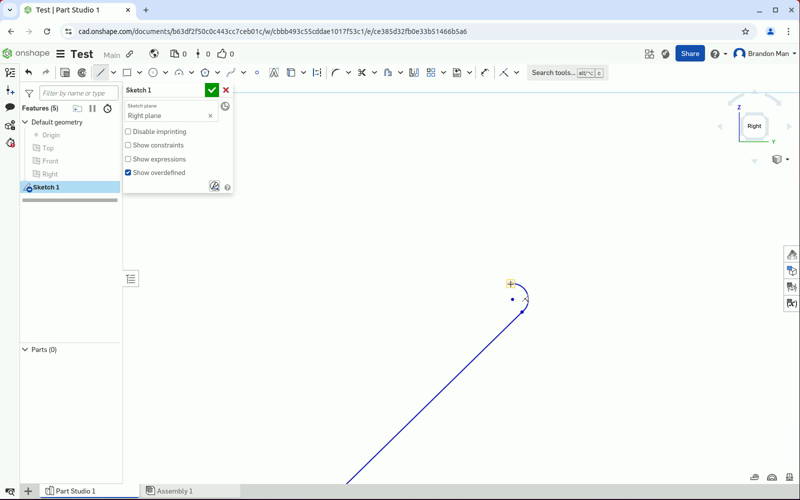
click(510, 283)
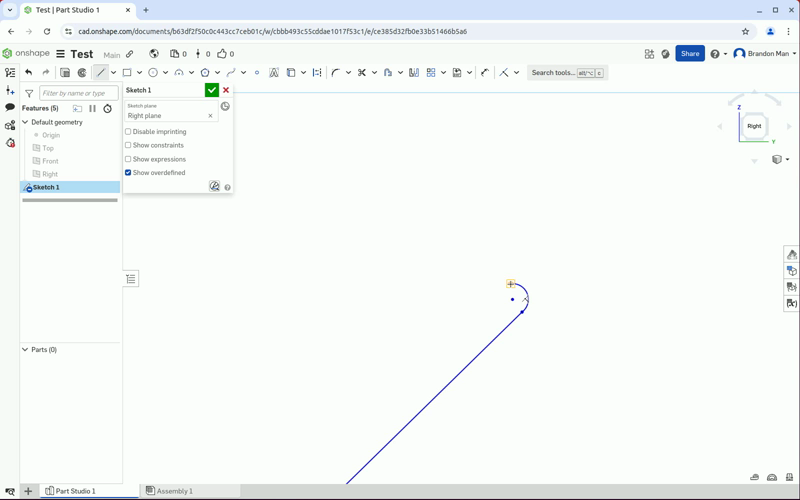
scroll(-6)
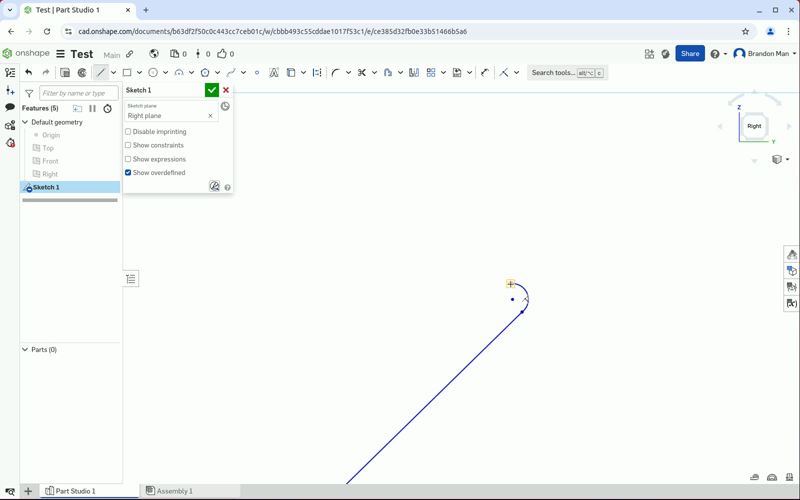
scroll(-6)
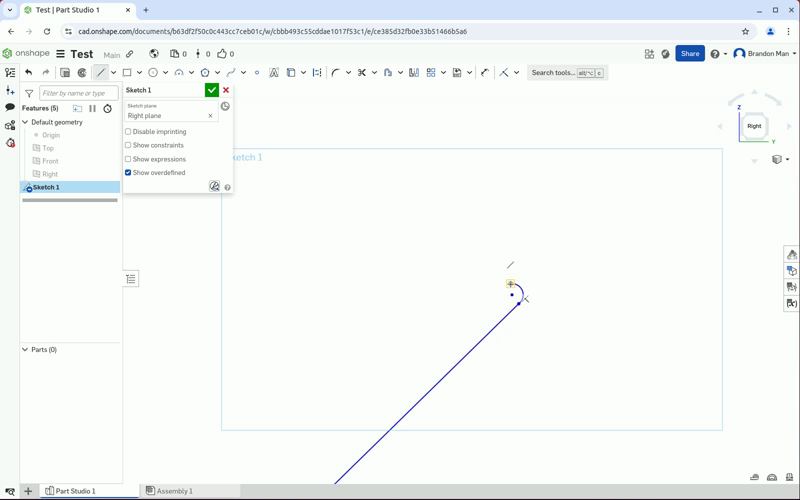
scroll(-6)
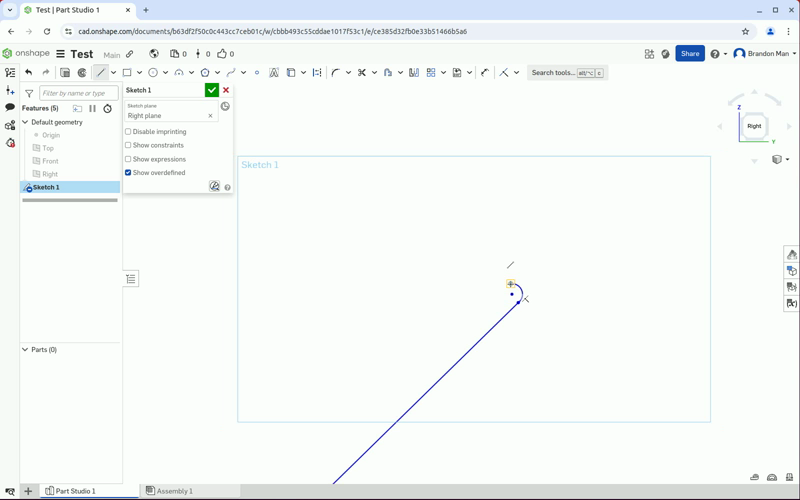
scroll(-6)
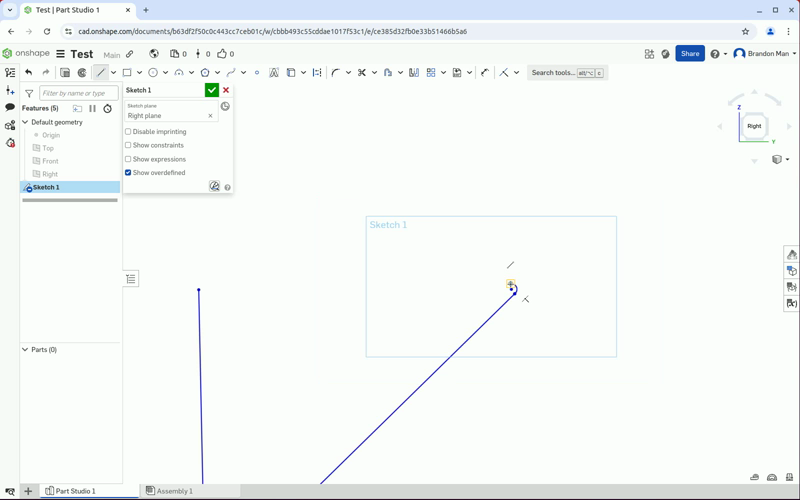
scroll(-6)
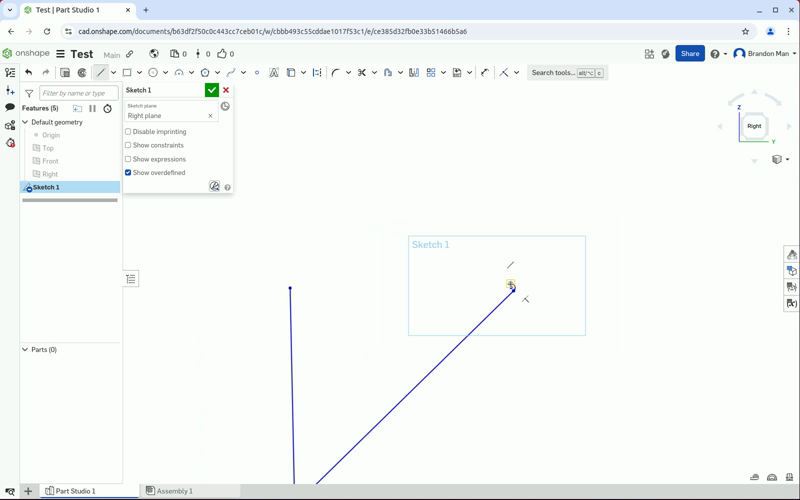
scroll(-6)
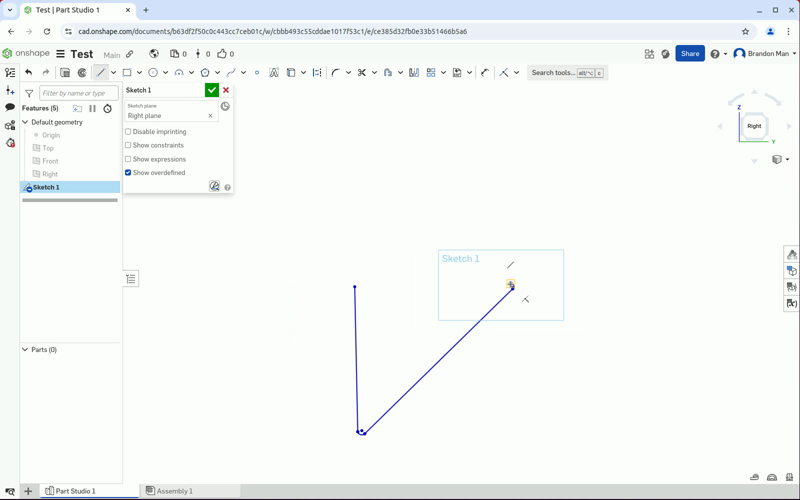
scroll(-6)
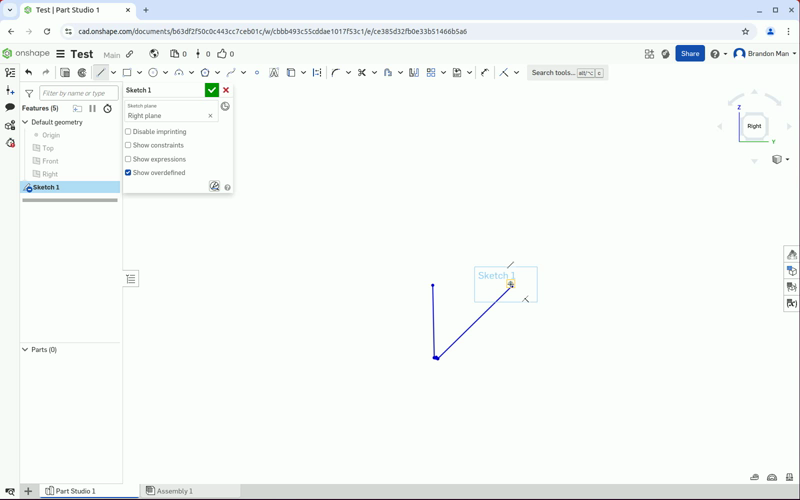
key_down(shift)
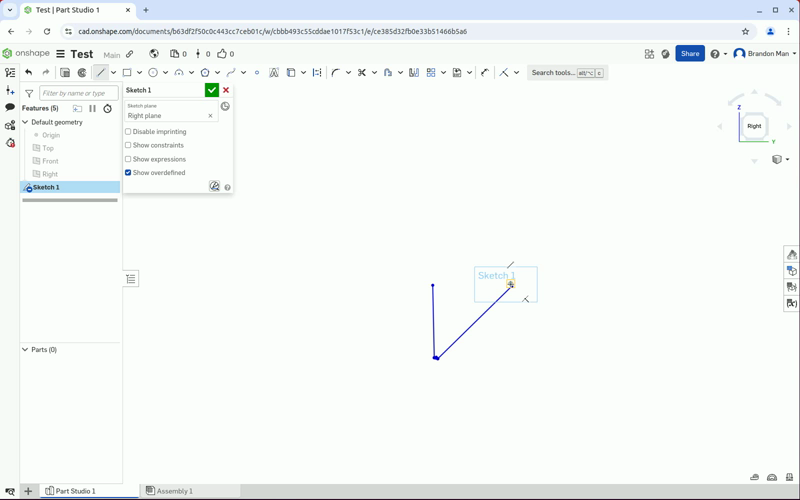
mouse_move(434, 283)
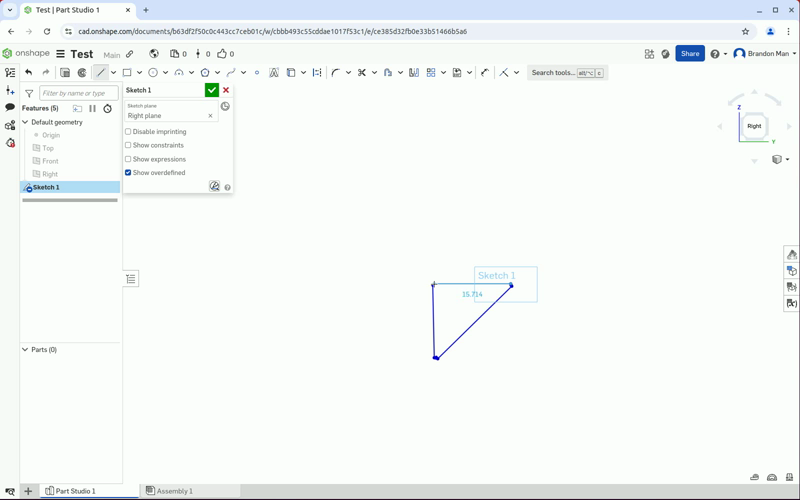
scroll(6)
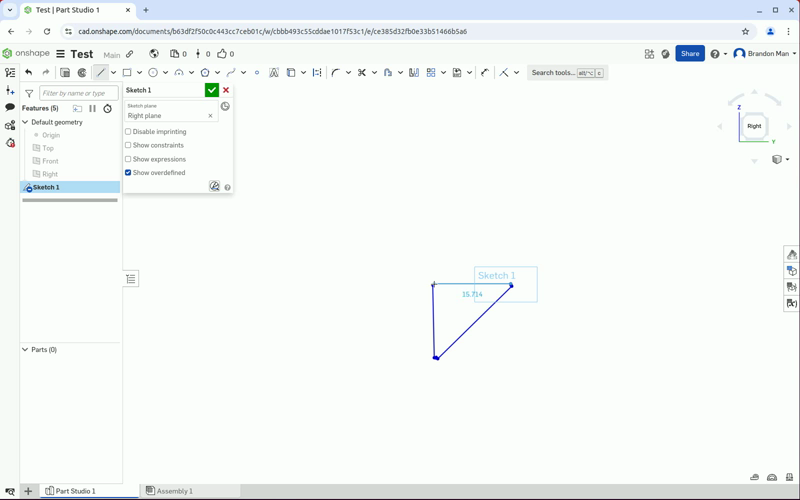
scroll(6)
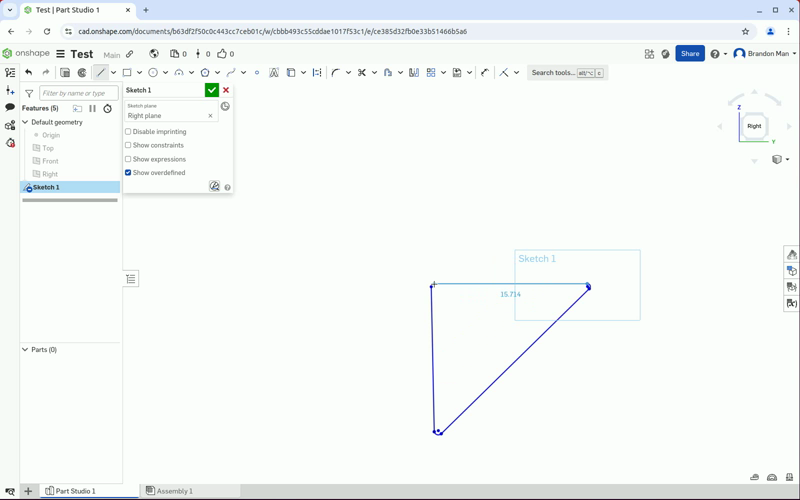
scroll(6)
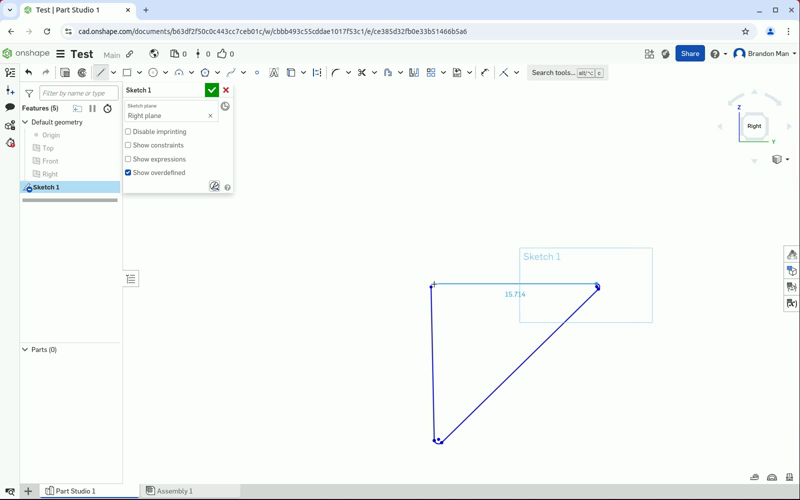
scroll(6)
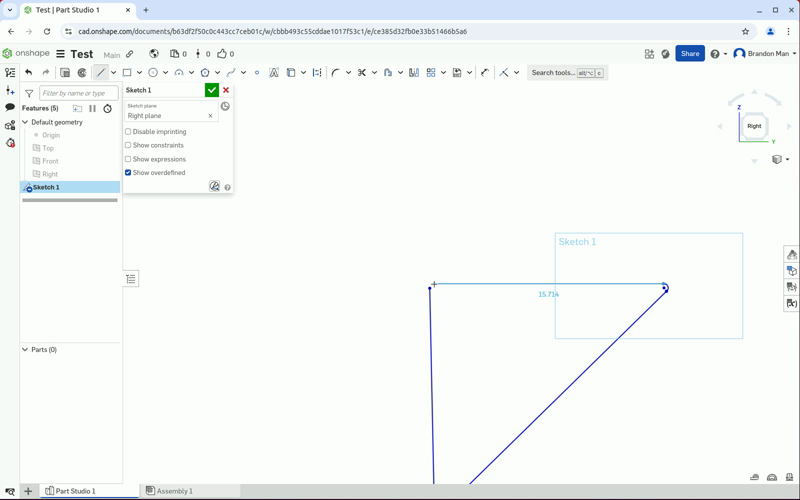
scroll(6)
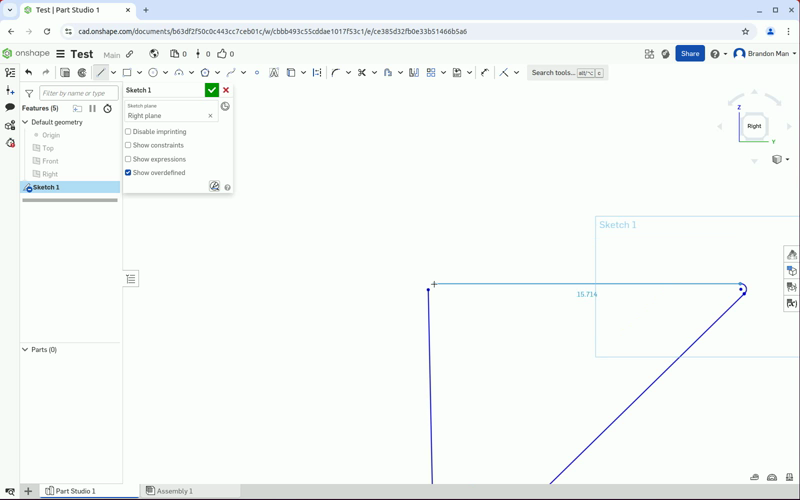
scroll(6)
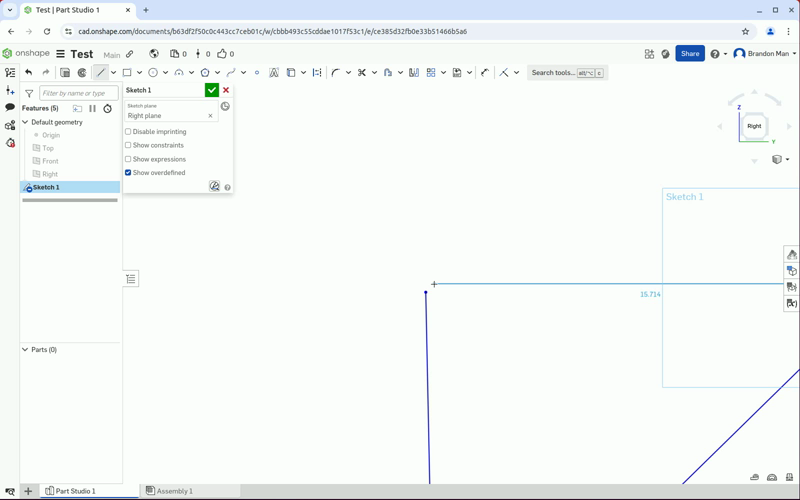
scroll(6)
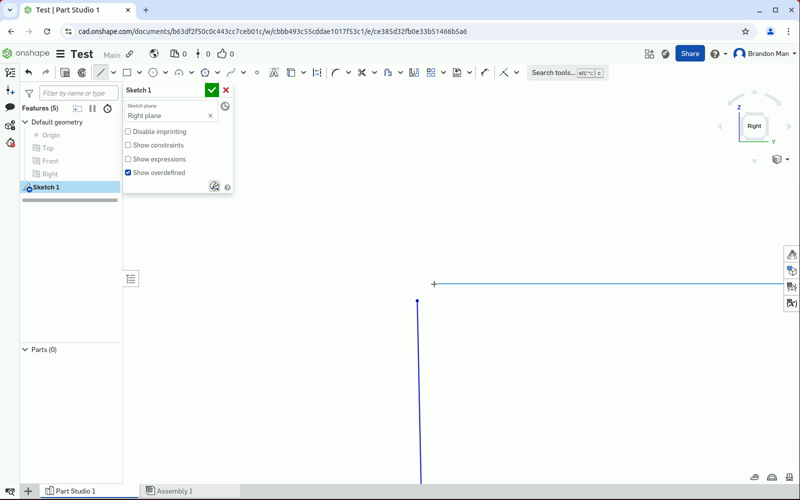
click(434, 283)
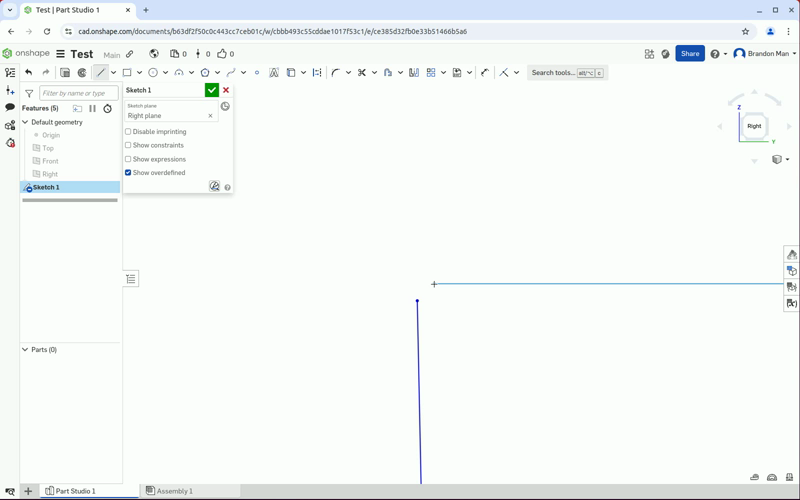
scroll(-6)
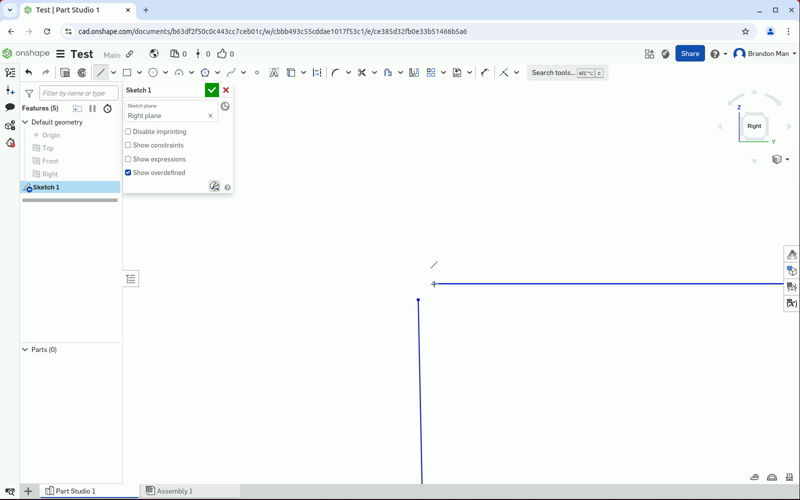
scroll(-6)
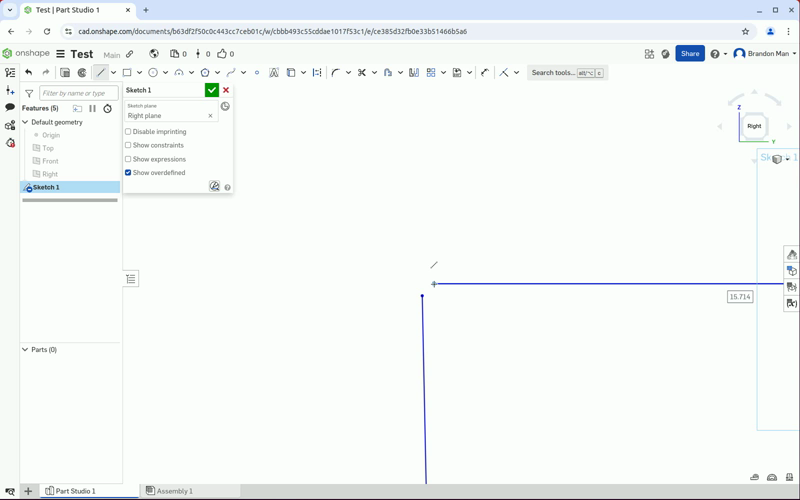
scroll(-6)
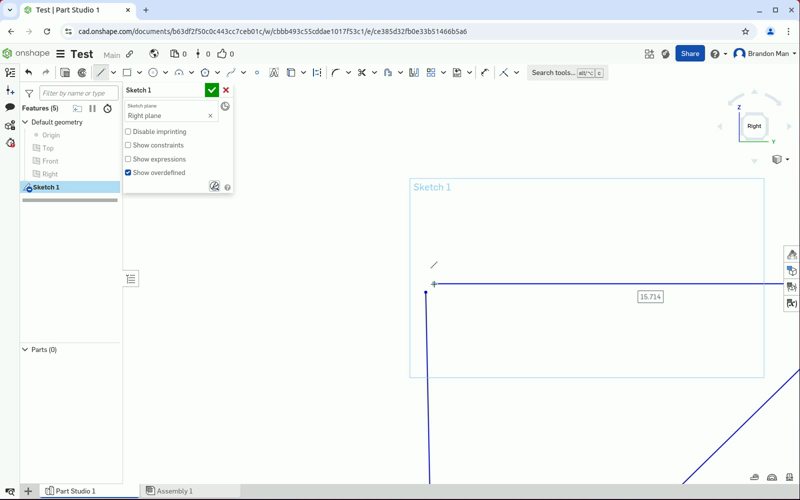
scroll(-6)
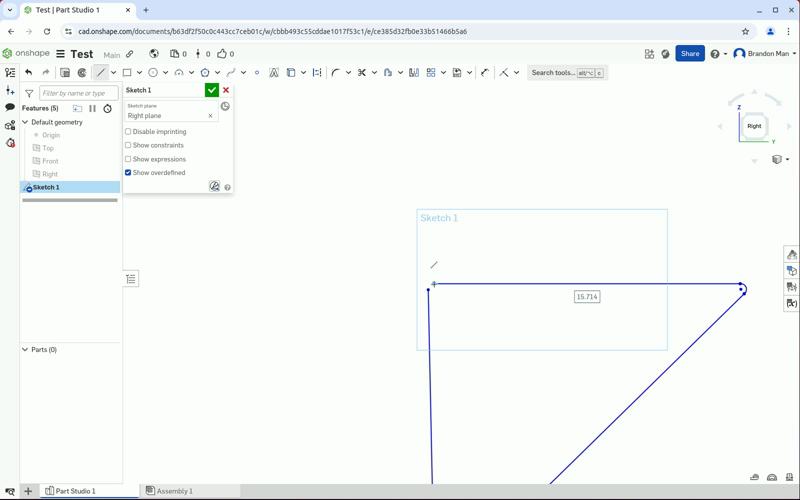
scroll(-6)
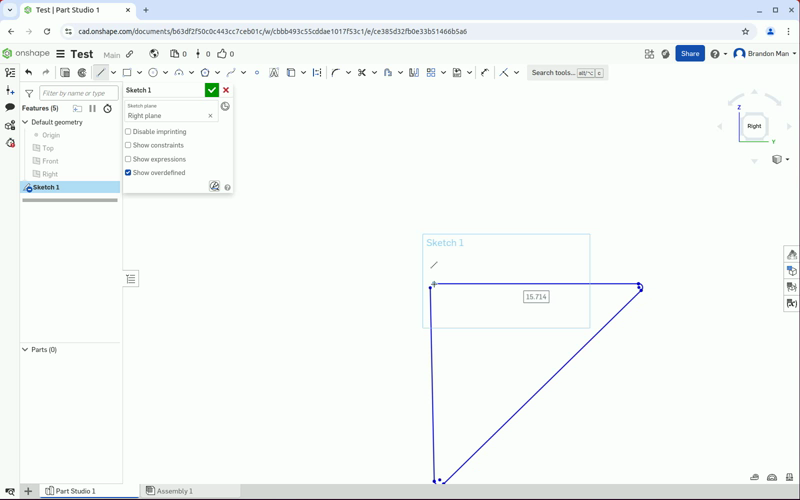
scroll(-6)
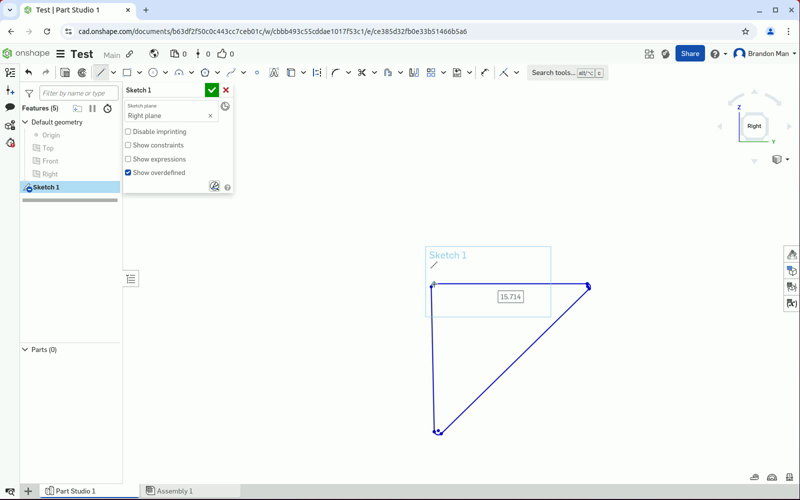
scroll(-6)
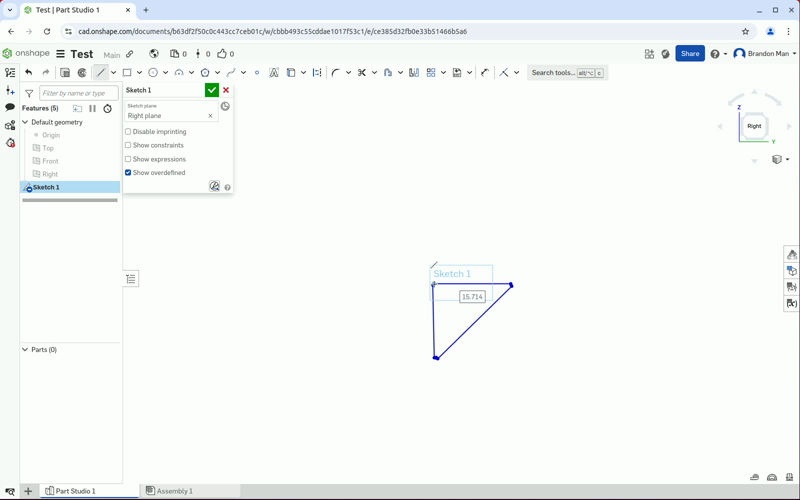
key_up(shift)
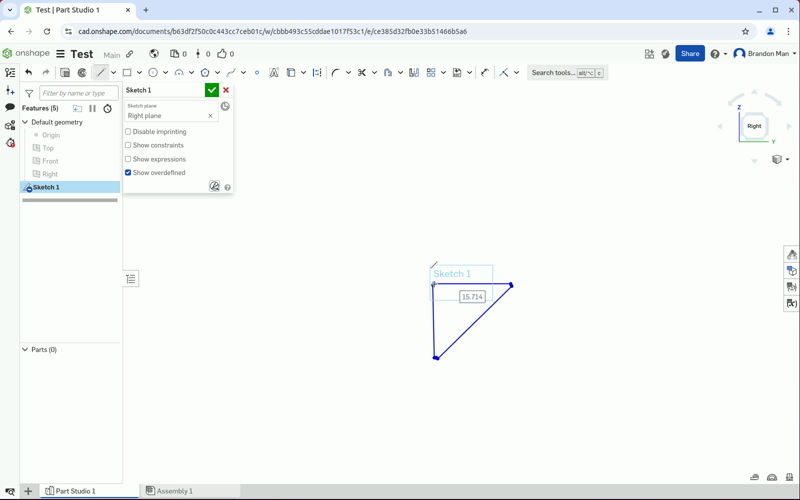
key(esc)
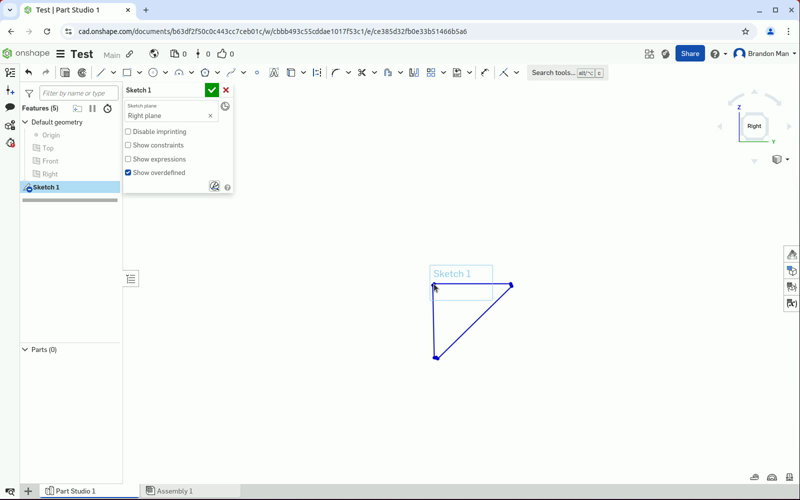
key(a)
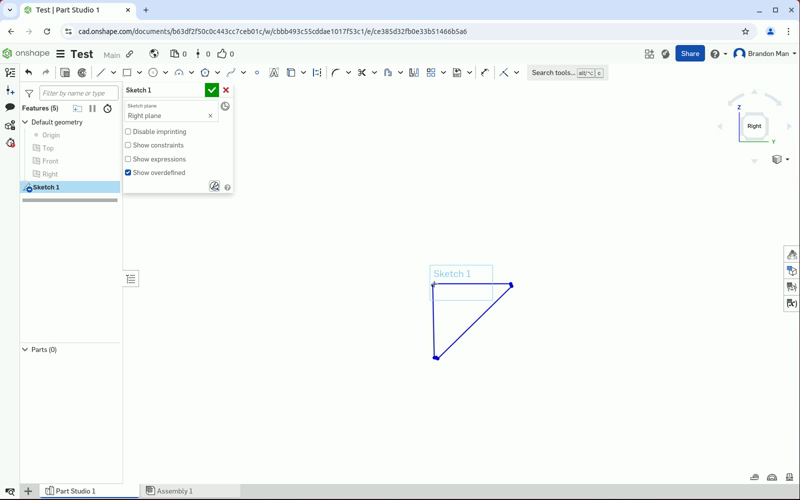
mouse_move(434, 283)
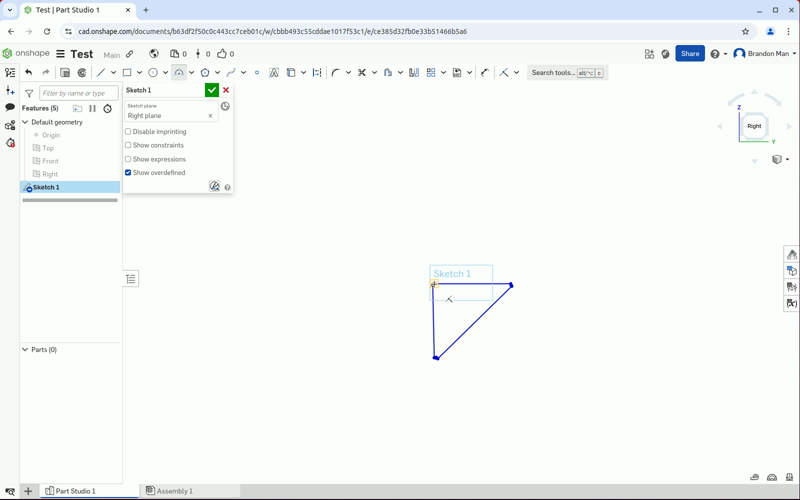
scroll(6)
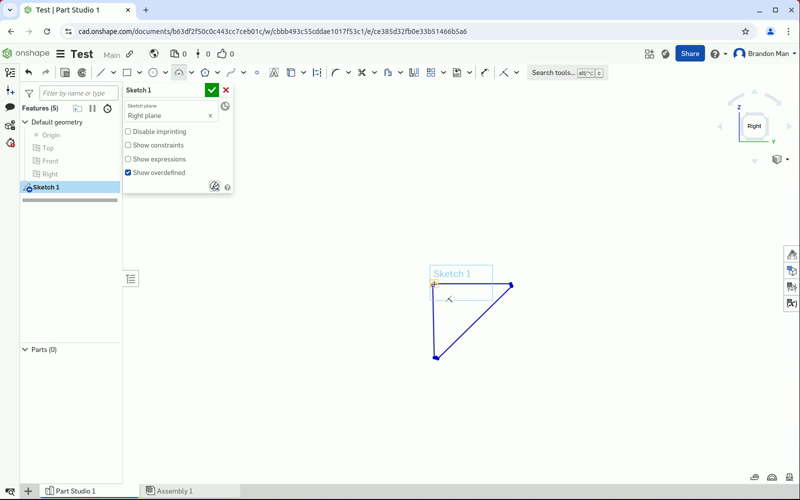
scroll(6)
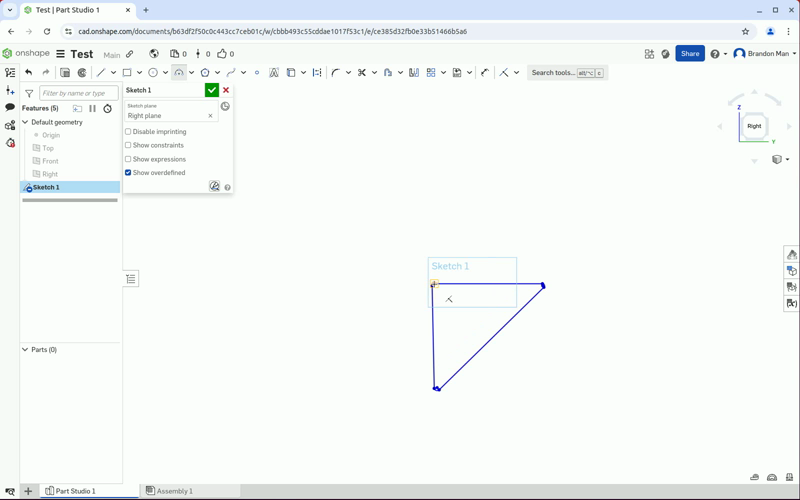
scroll(6)
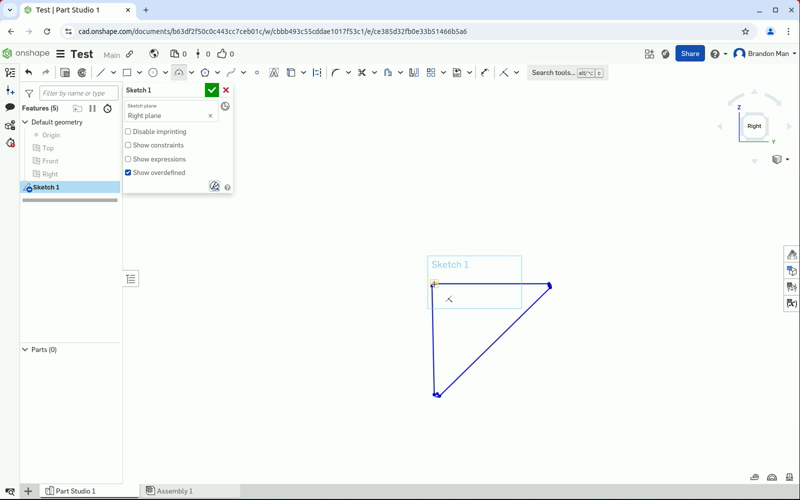
scroll(6)
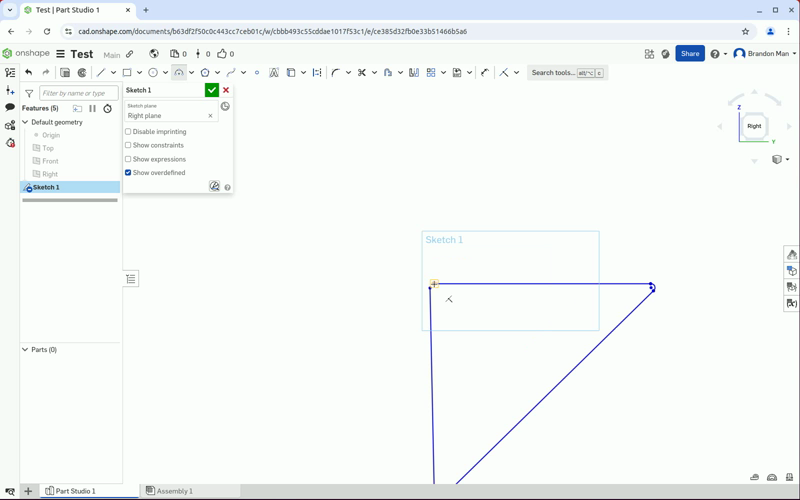
scroll(6)
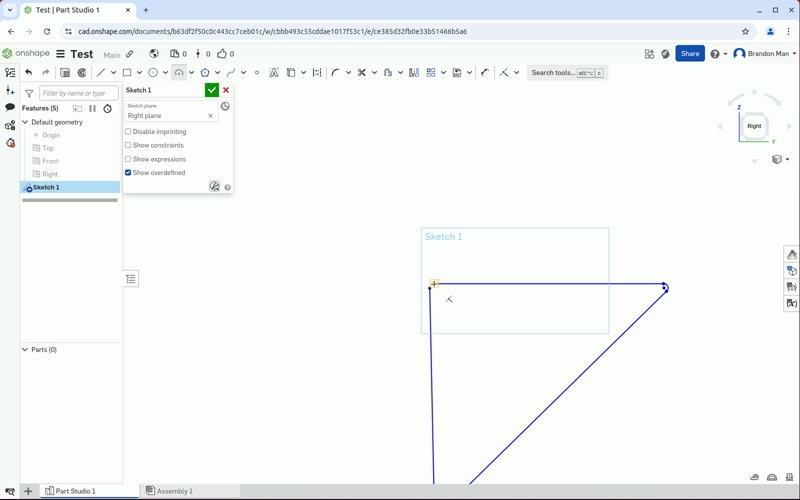
scroll(6)
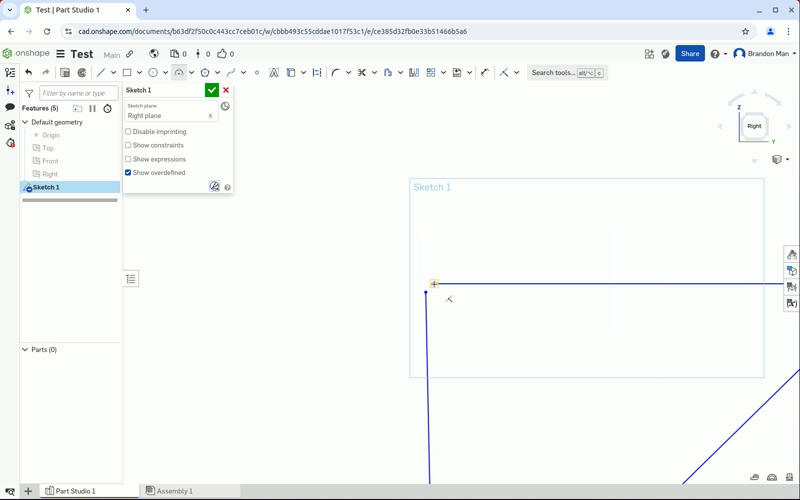
scroll(6)
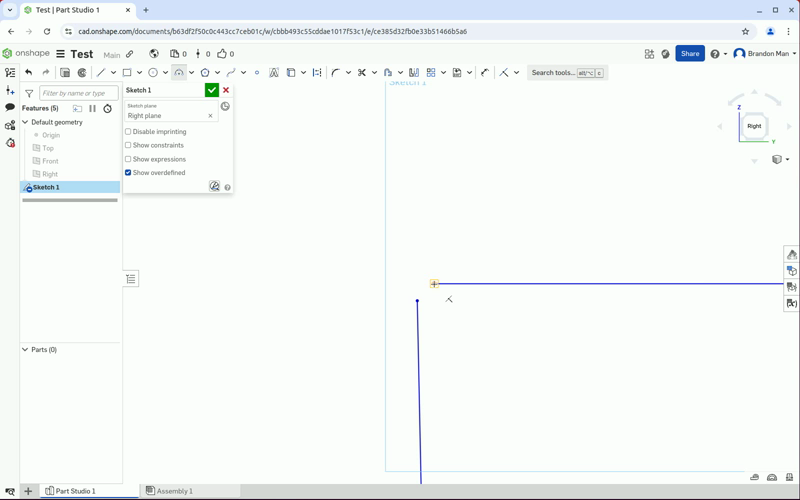
click(434, 283)
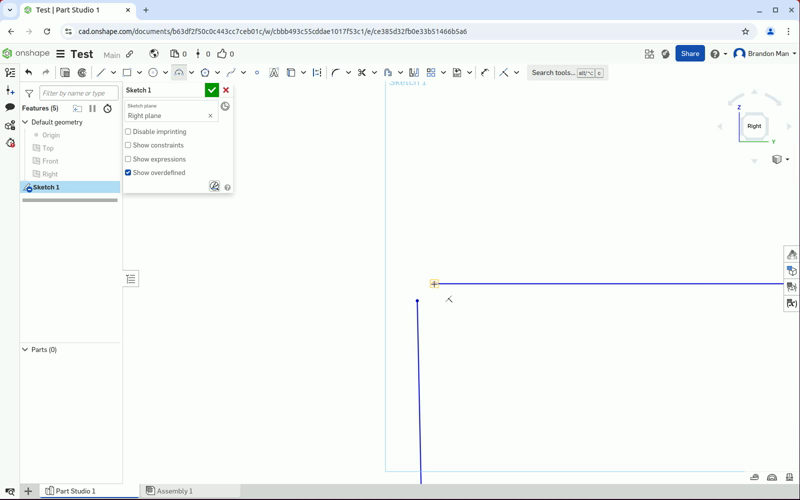
scroll(-6)
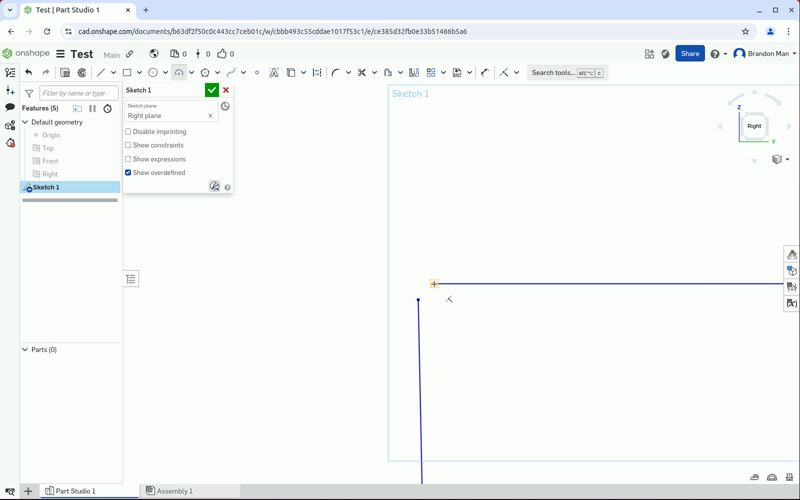
scroll(-6)
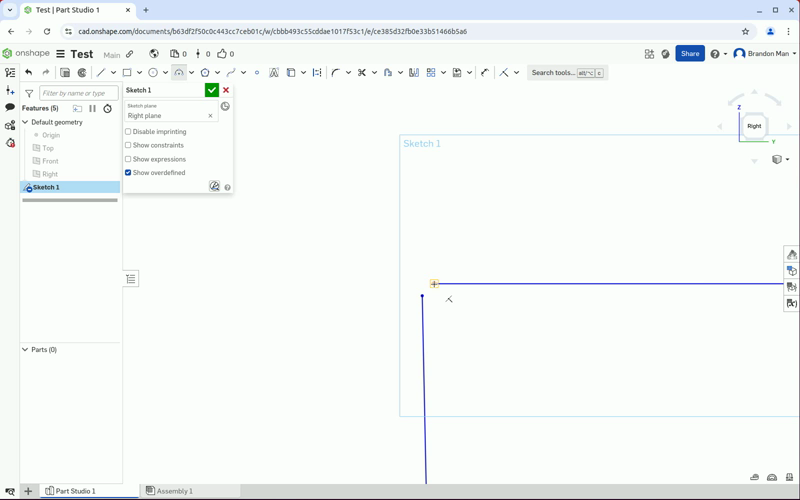
scroll(-6)
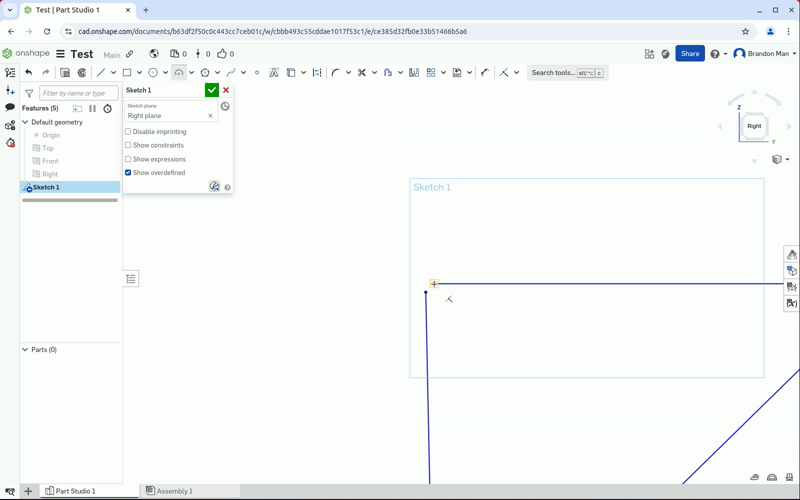
scroll(-6)
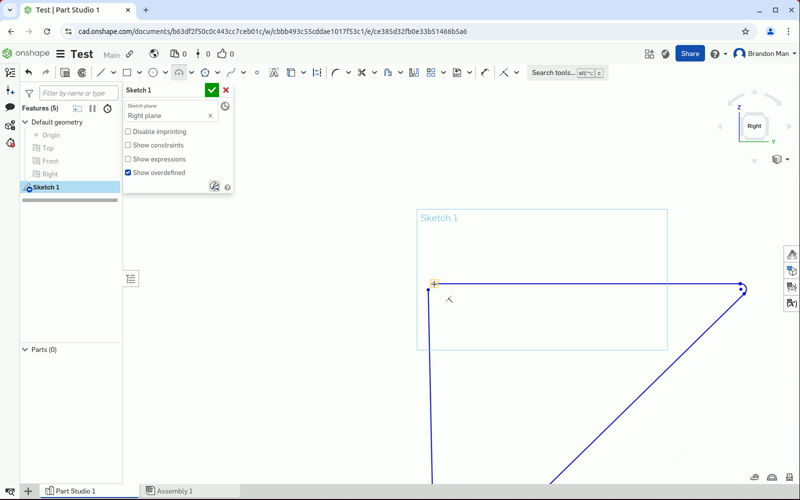
scroll(-6)
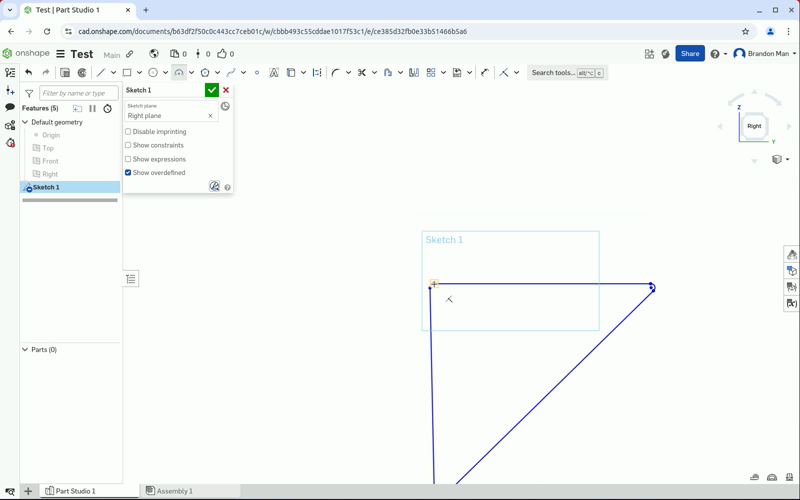
scroll(-6)
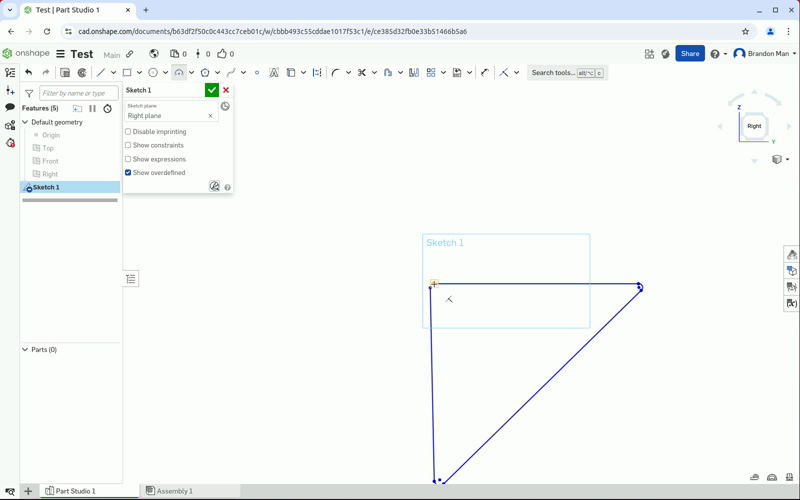
scroll(-6)
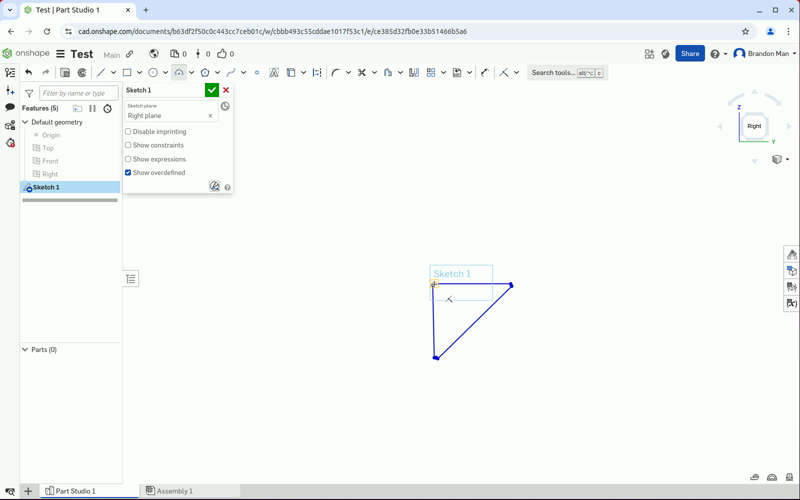
mouse_move(432, 285)
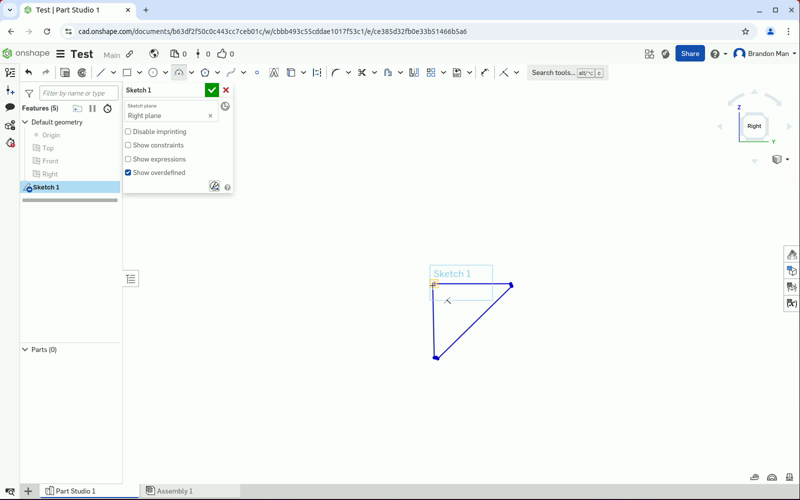
scroll(6)
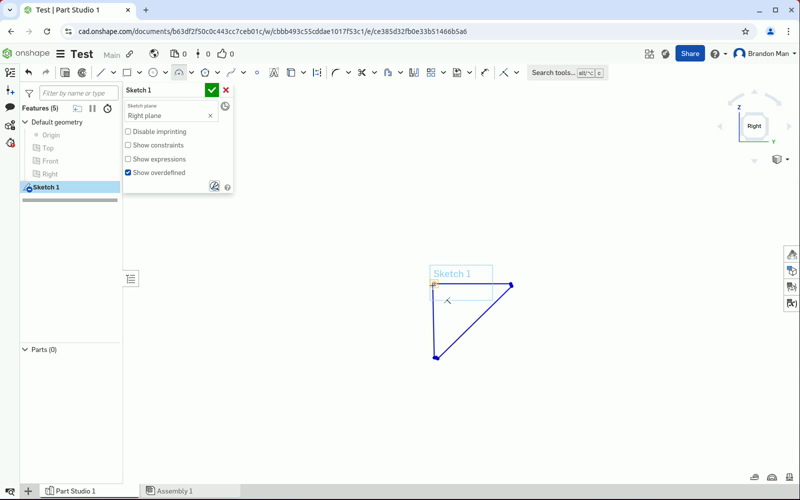
scroll(6)
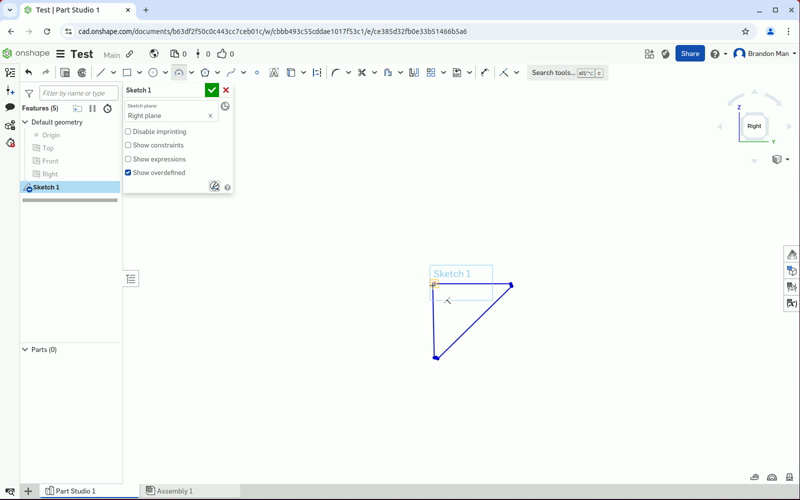
scroll(6)
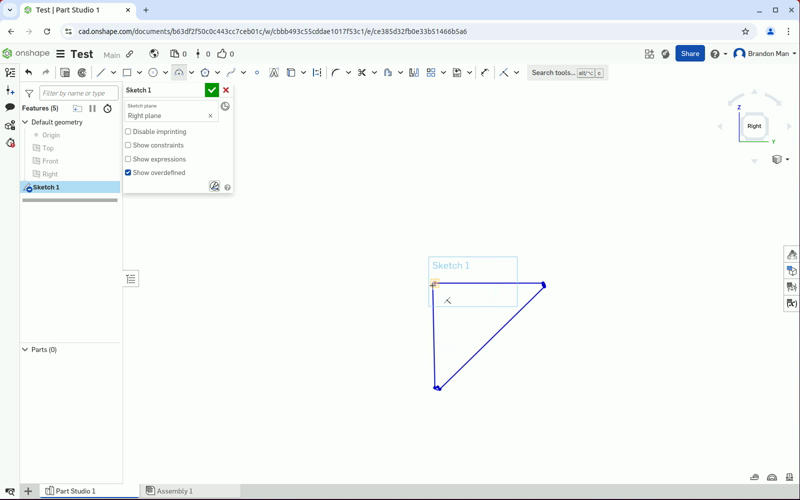
scroll(6)
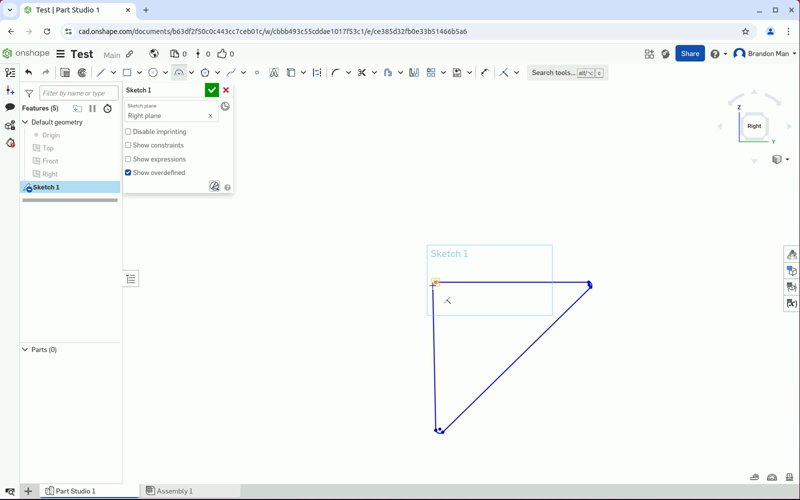
scroll(6)
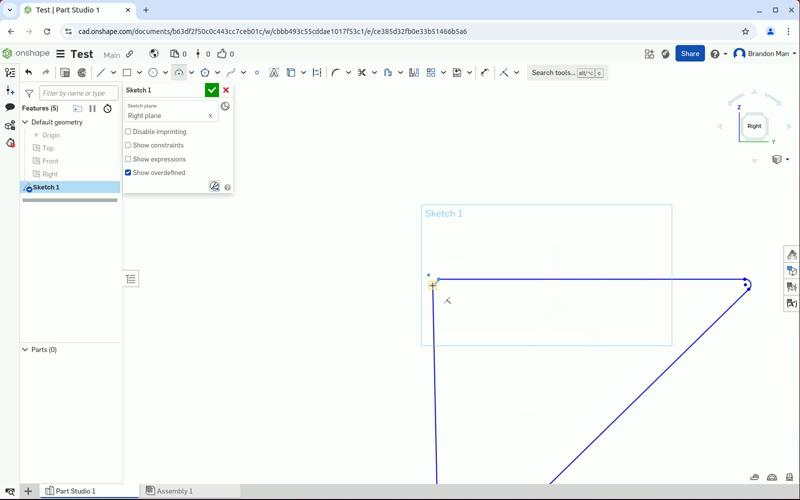
scroll(6)
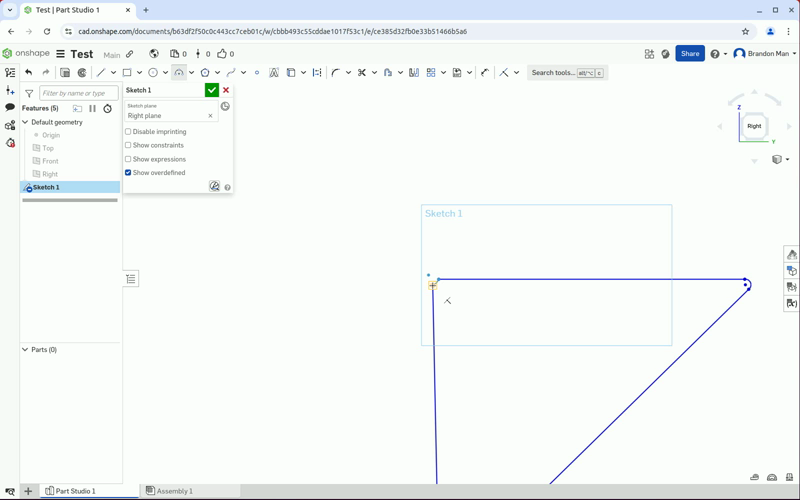
scroll(6)
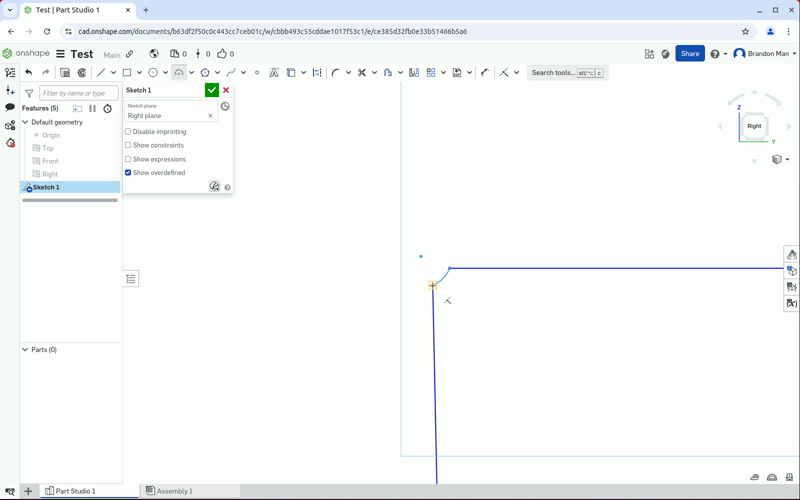
click(432, 285)
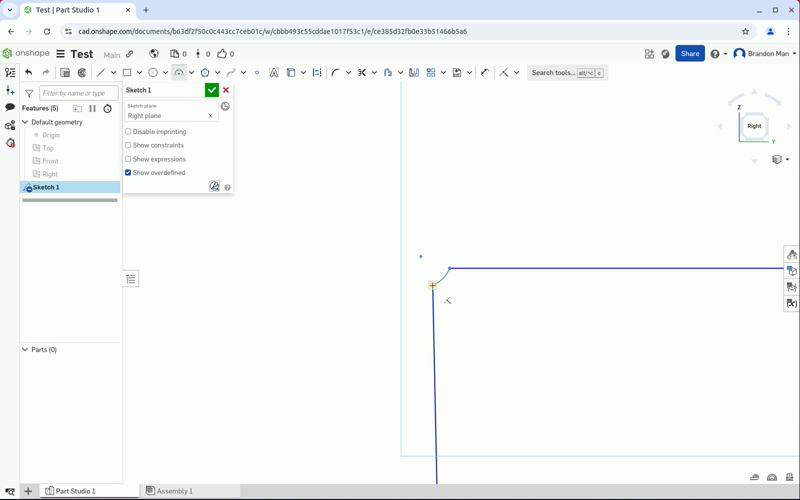
scroll(-6)
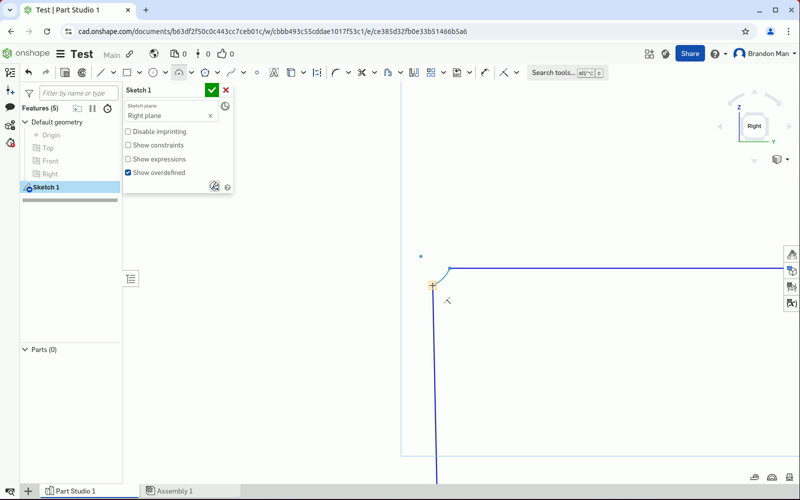
scroll(-6)
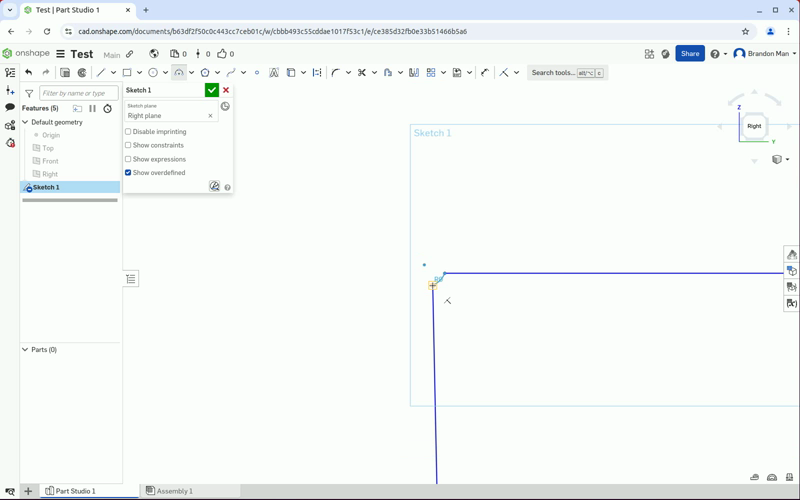
scroll(-6)
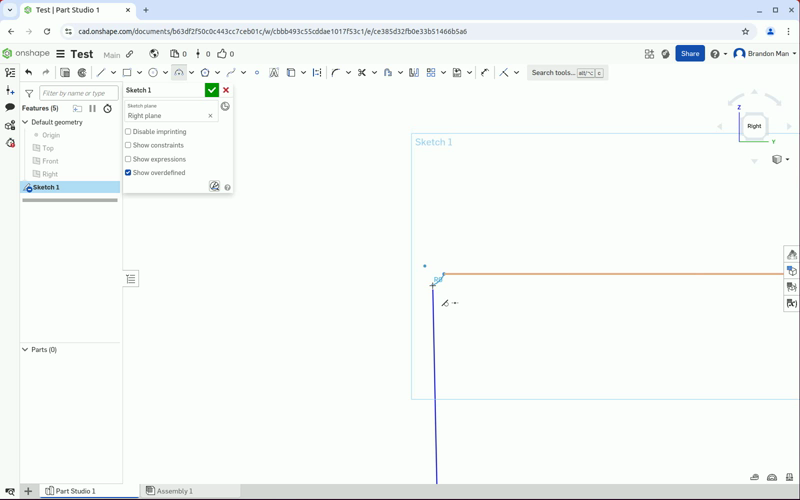
scroll(-6)
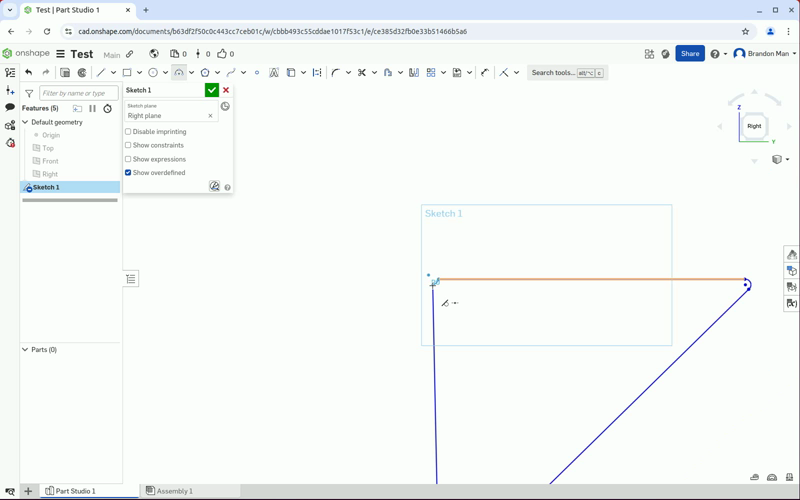
scroll(-6)
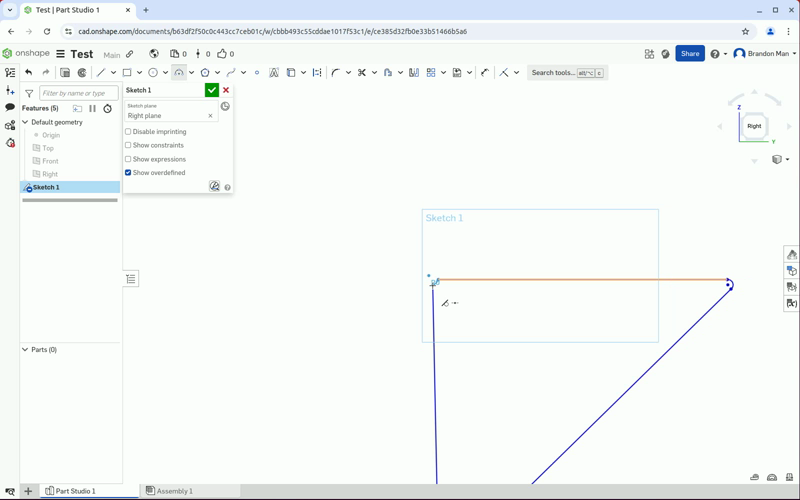
scroll(-6)
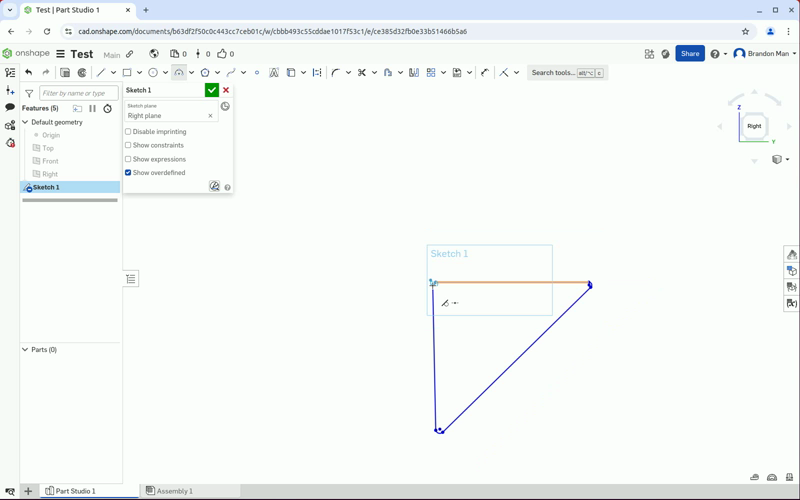
scroll(-6)
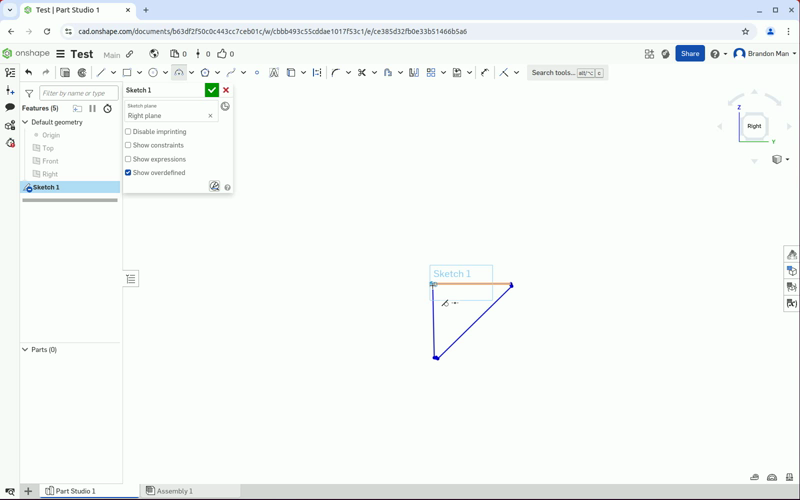
key_down(shift)
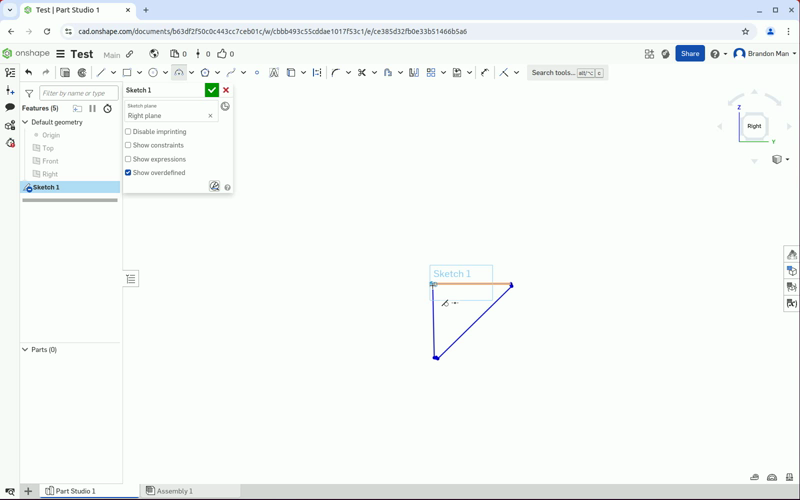
mouse_move(433, 284)
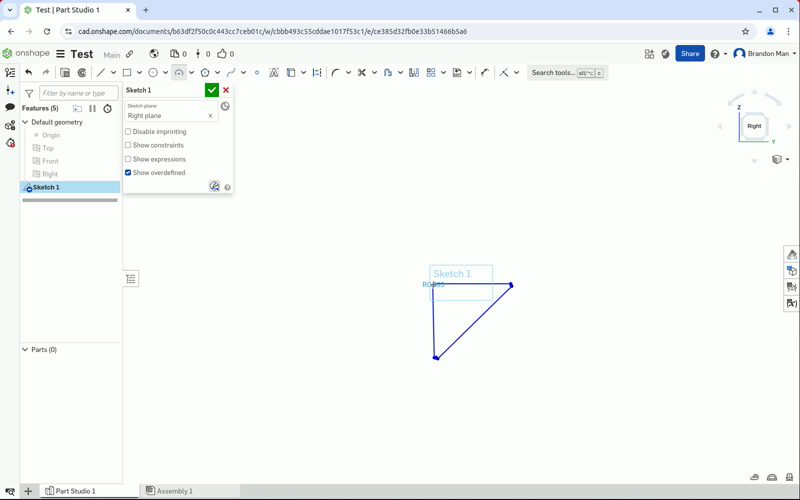
scroll(6)
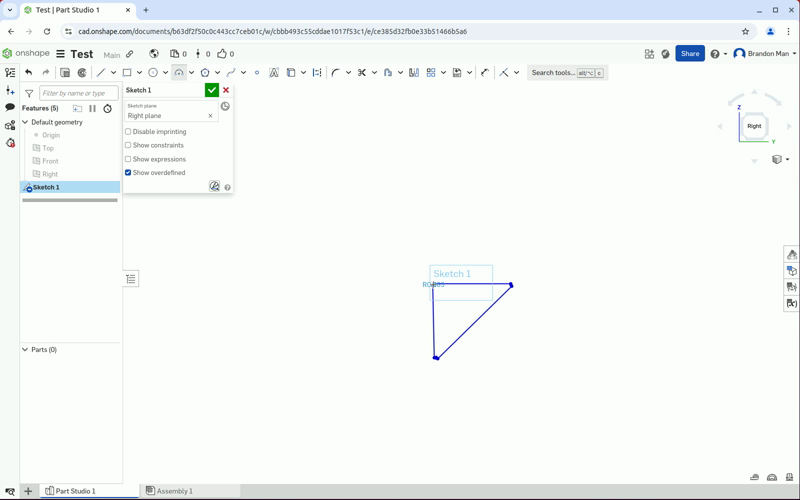
scroll(6)
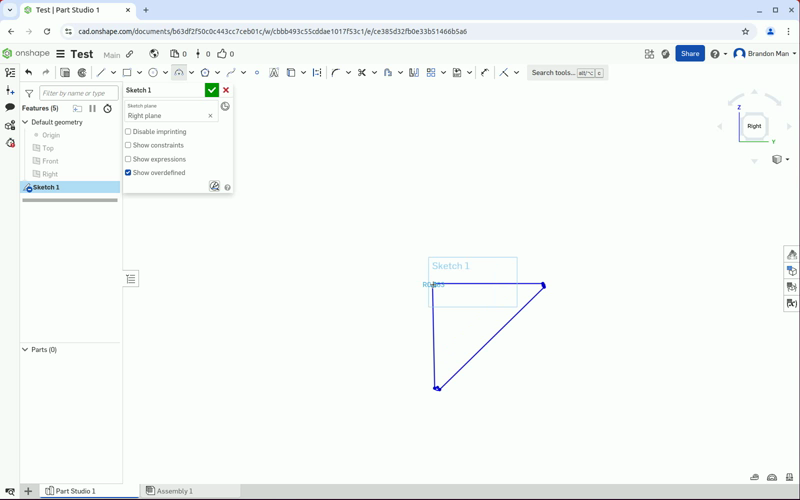
scroll(6)
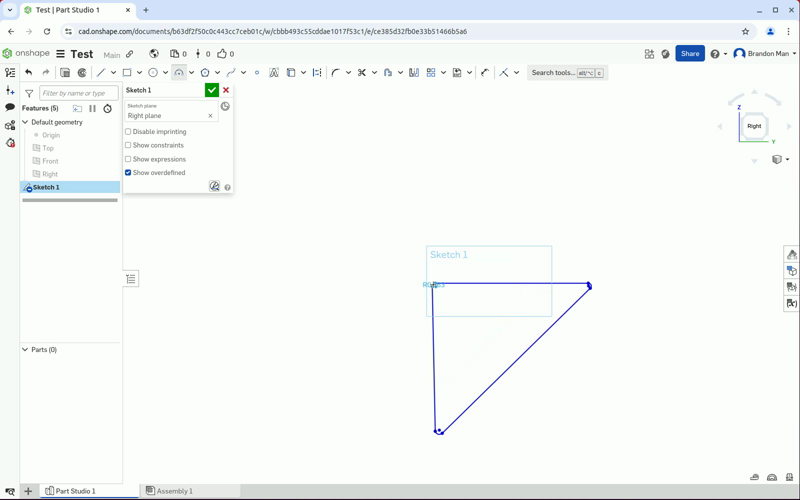
scroll(6)
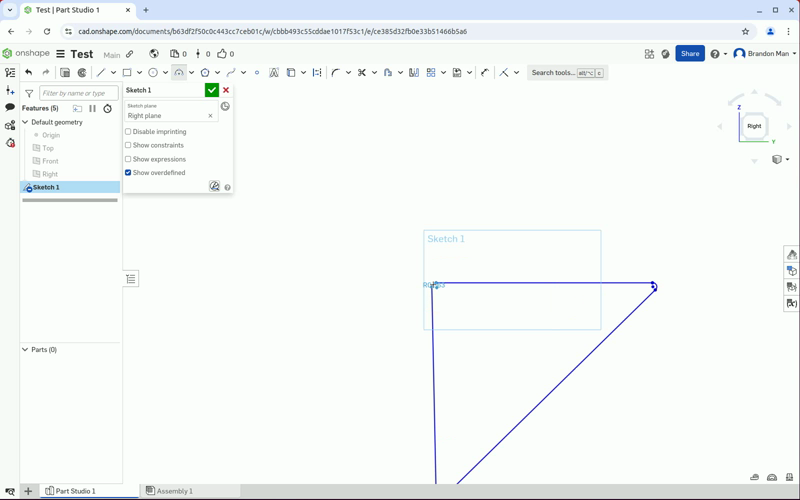
scroll(6)
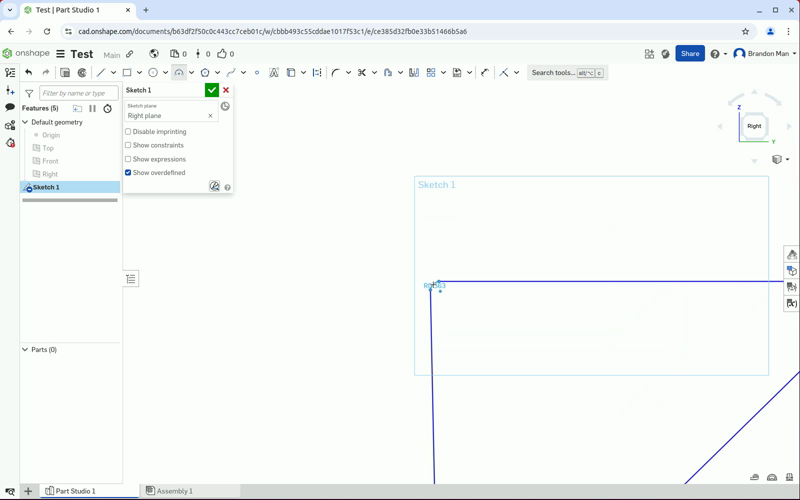
scroll(6)
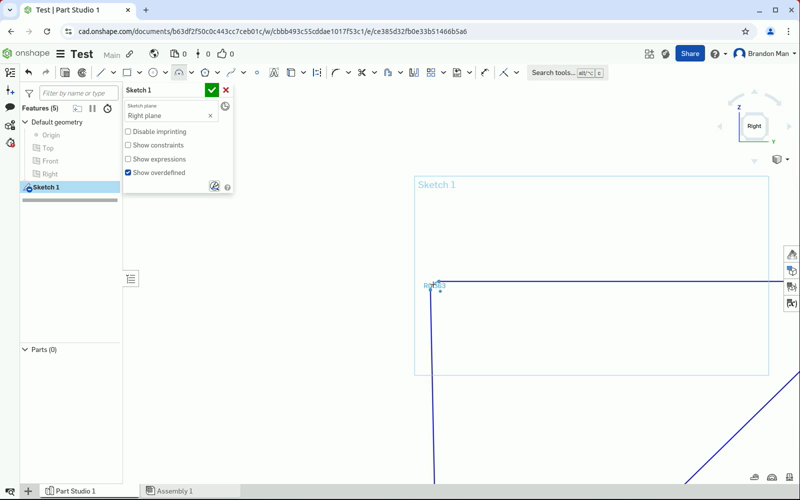
scroll(6)
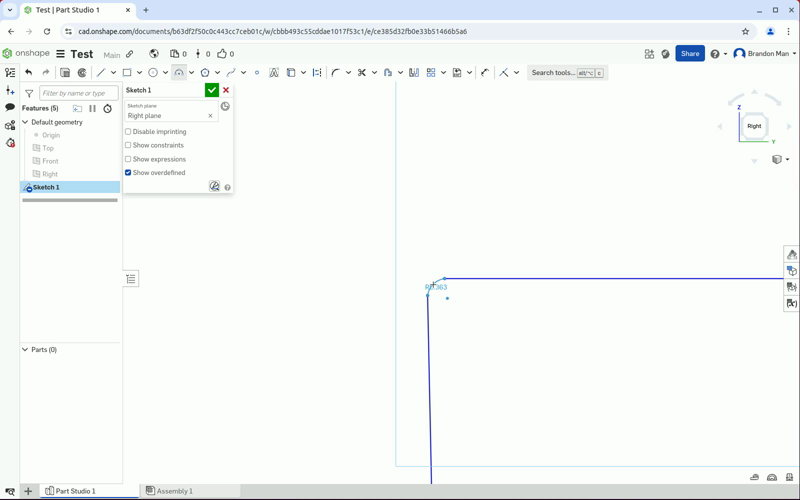
click(433, 284)
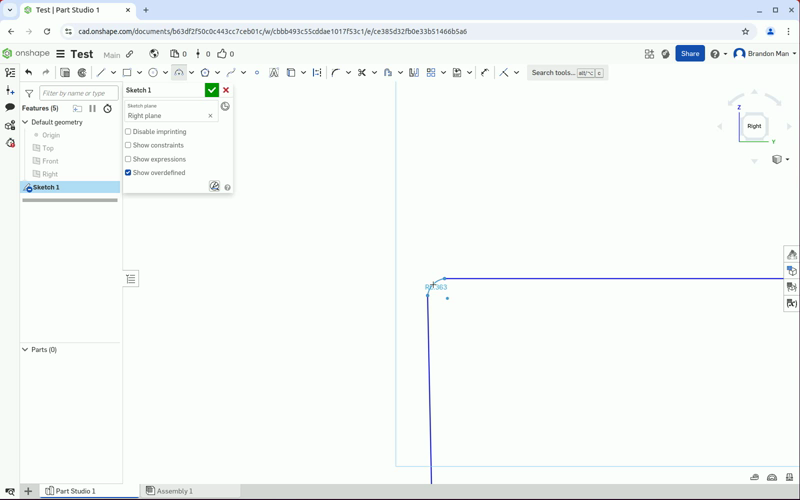
scroll(-6)
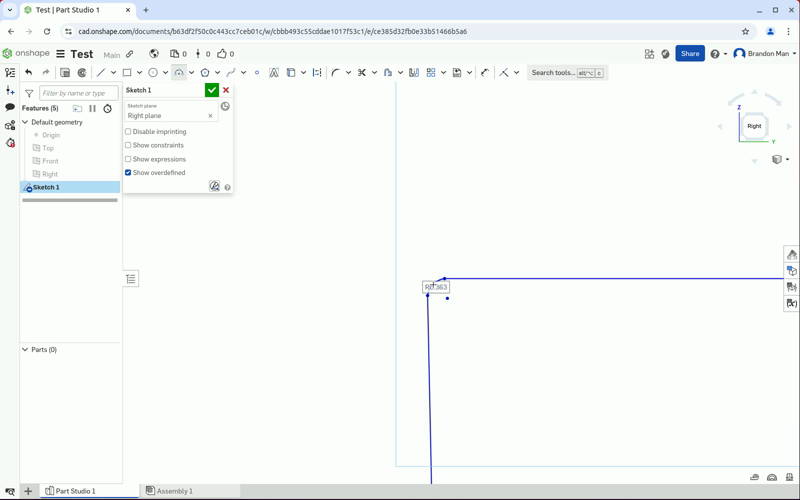
scroll(-6)
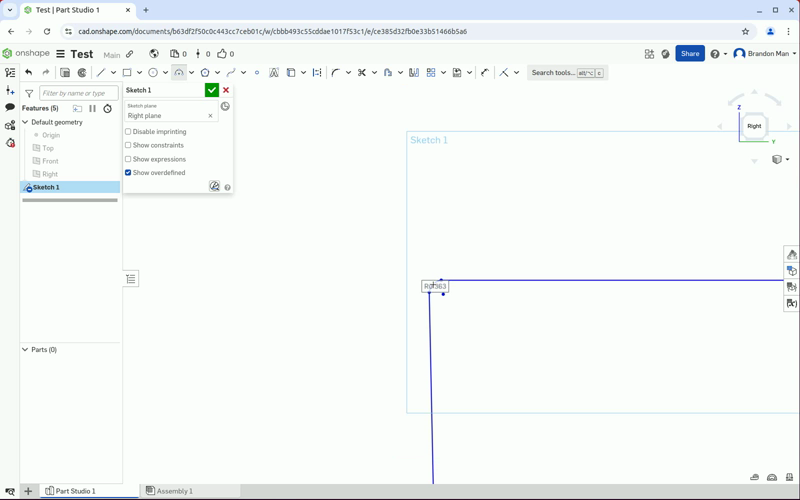
scroll(-6)
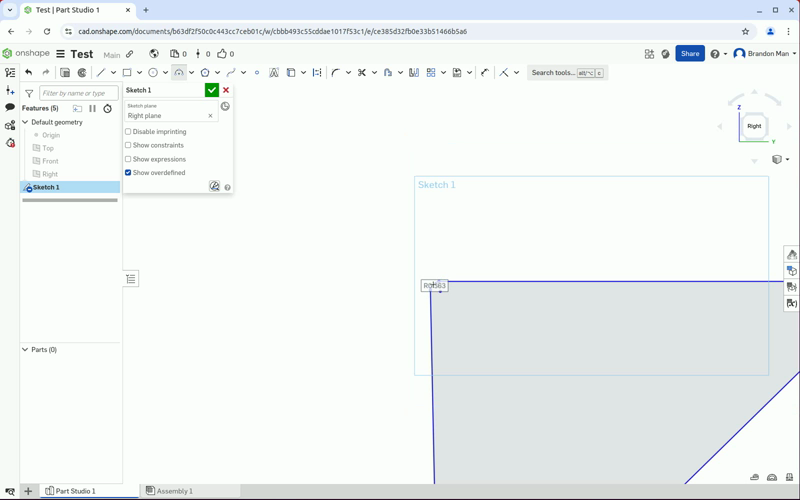
scroll(-6)
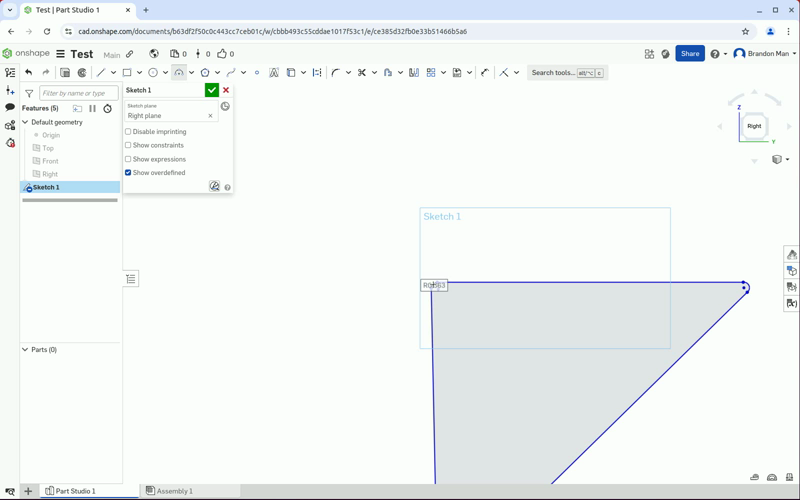
scroll(-6)
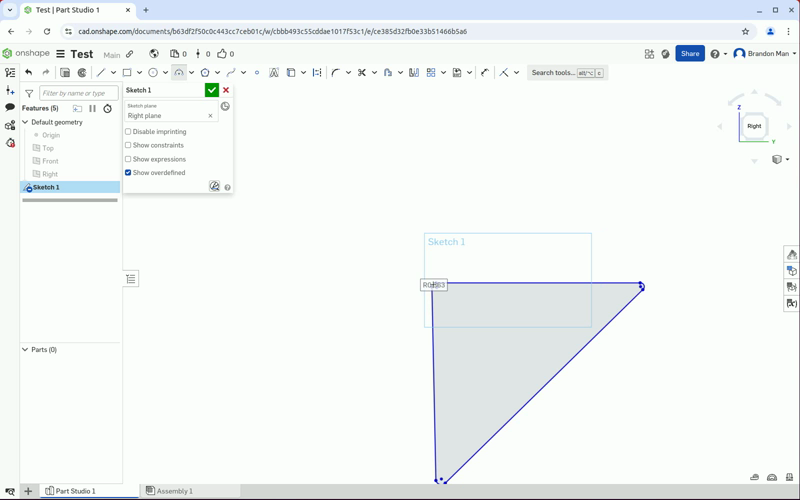
scroll(-6)
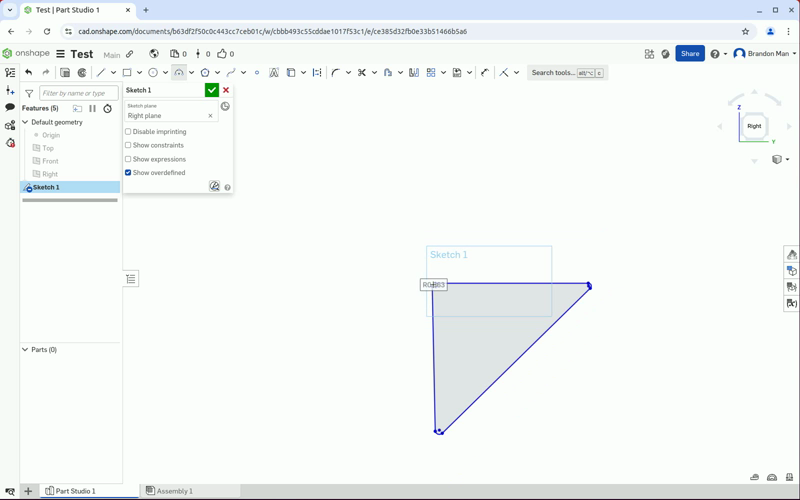
scroll(-6)
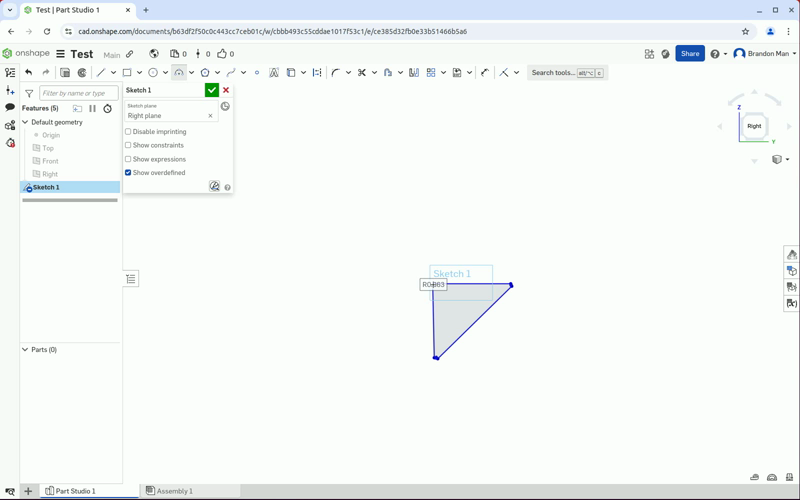
key_up(shift)
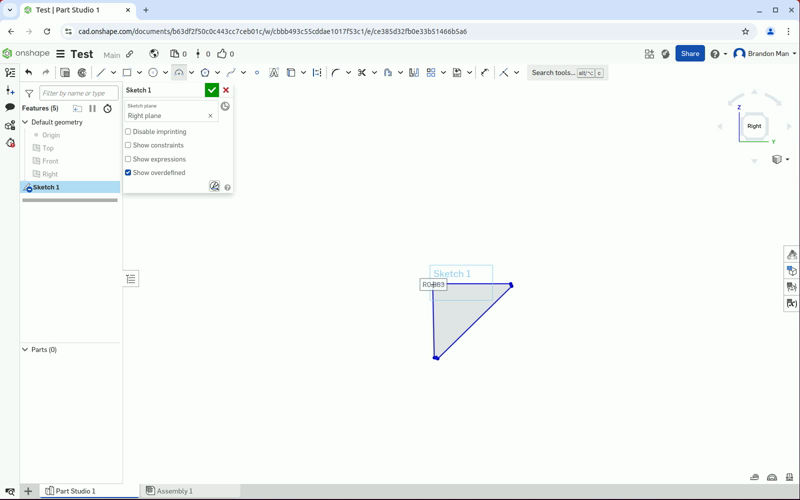
key(esc)
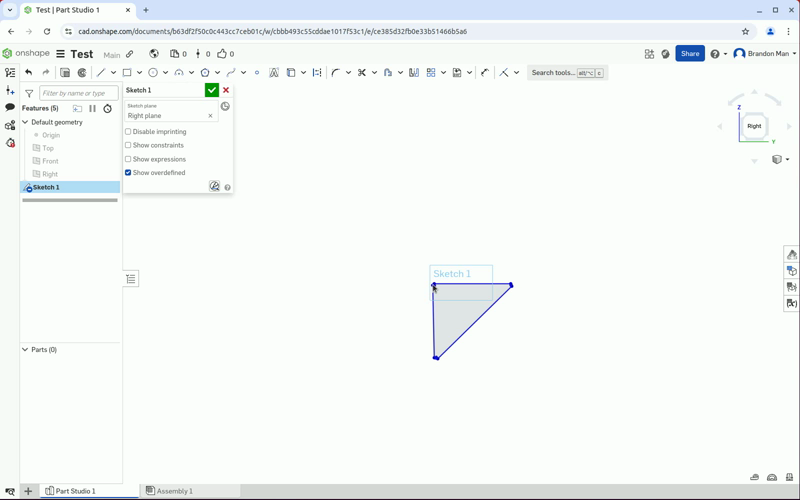
mouse_move(491, 303)
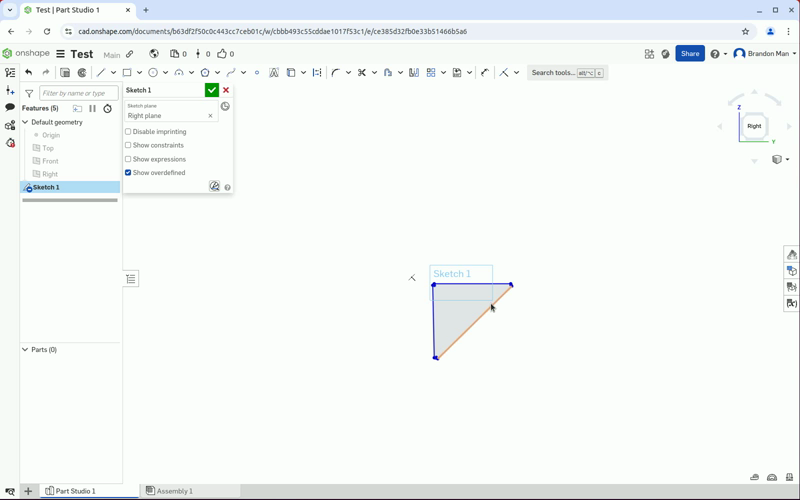
click(491, 303)
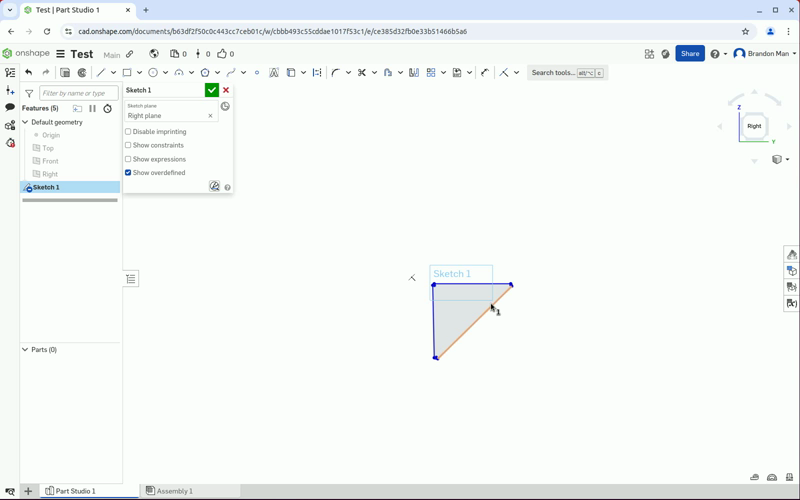
mouse_move(73, 352)
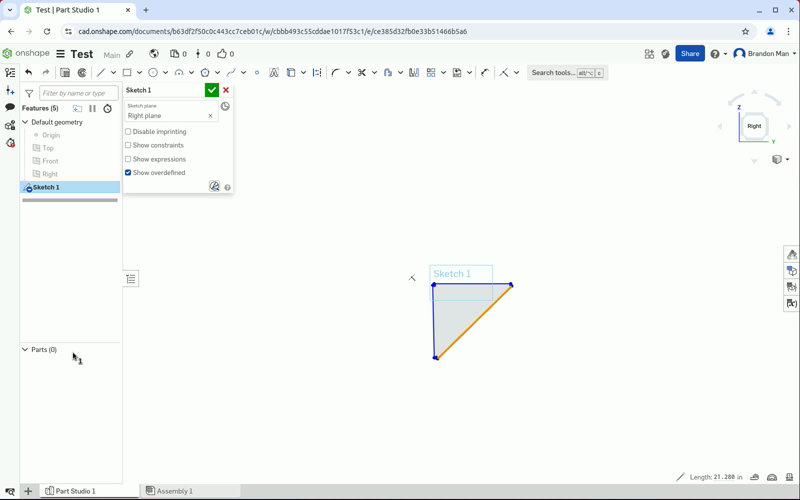
key(shift+y)
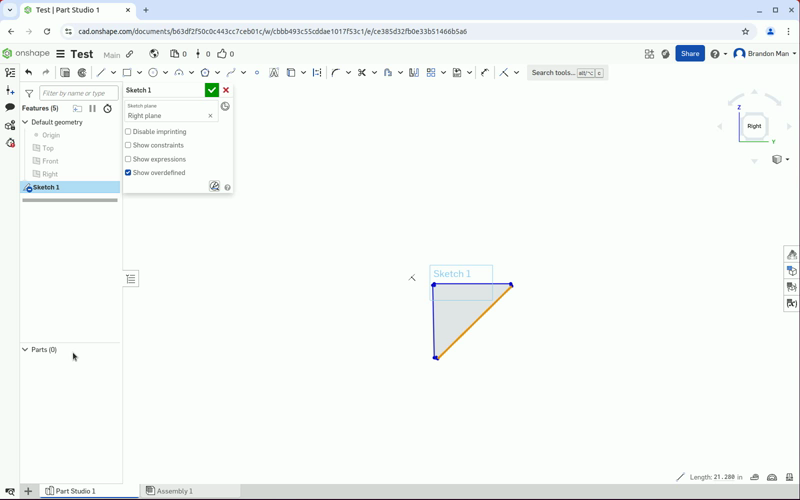
key(shift+e)
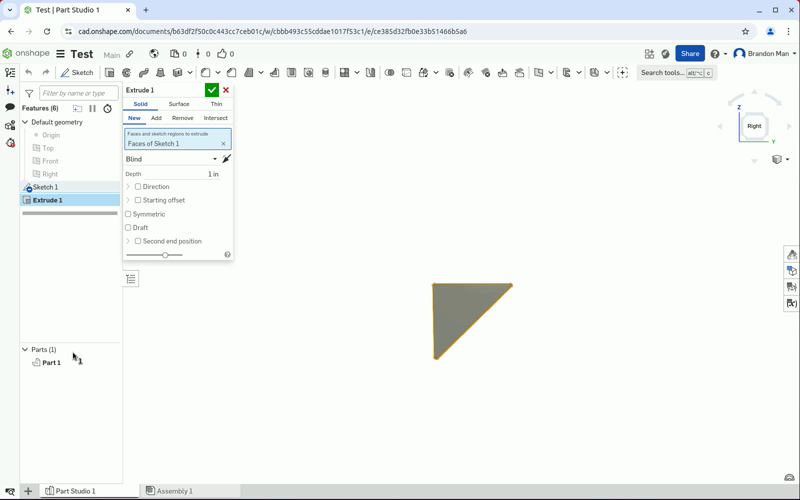
mouse_move(143, 106)
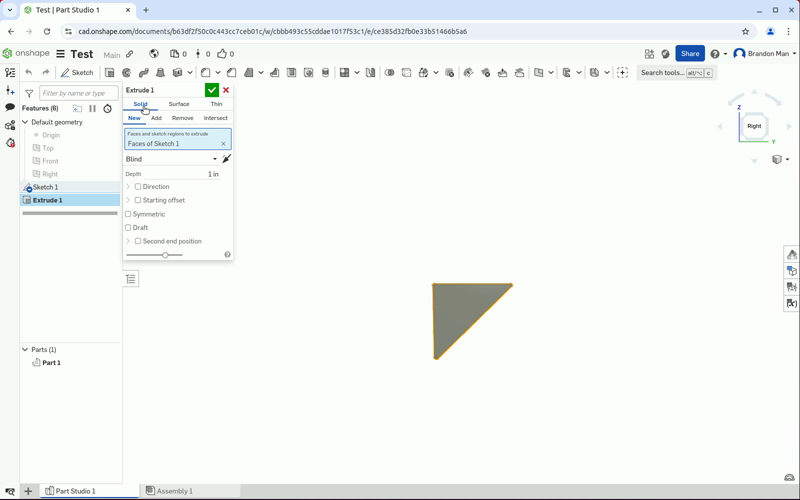
click(143, 106)
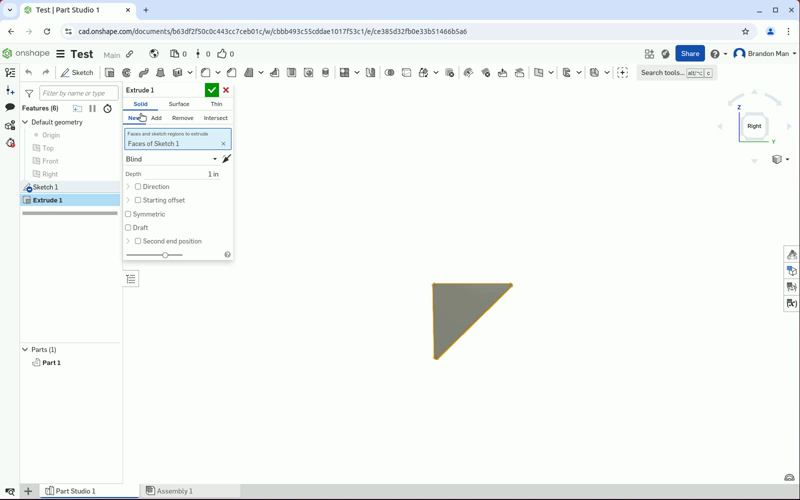
mouse_move(137, 120)
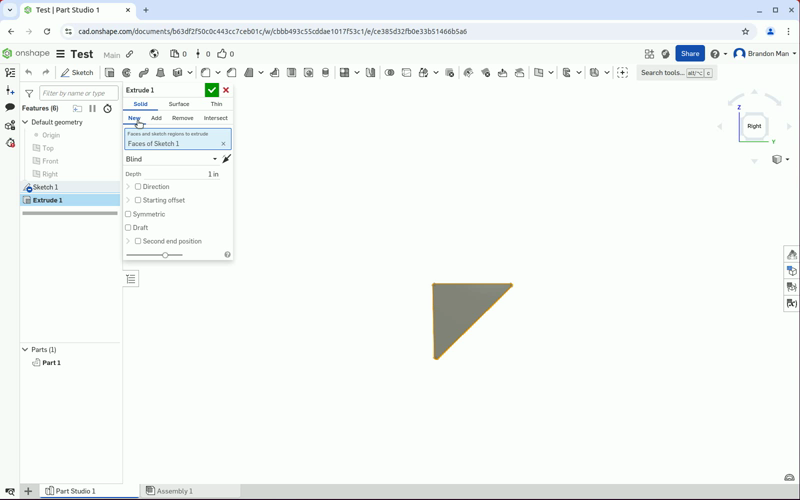
click(137, 120)
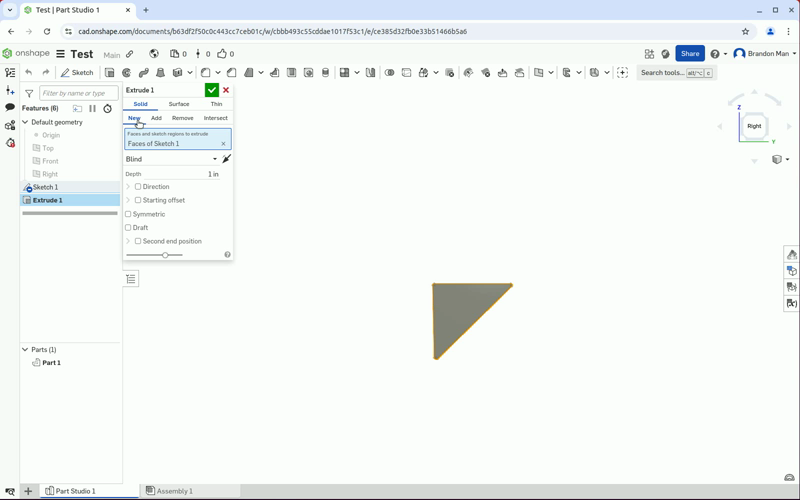
key(tab, 4)
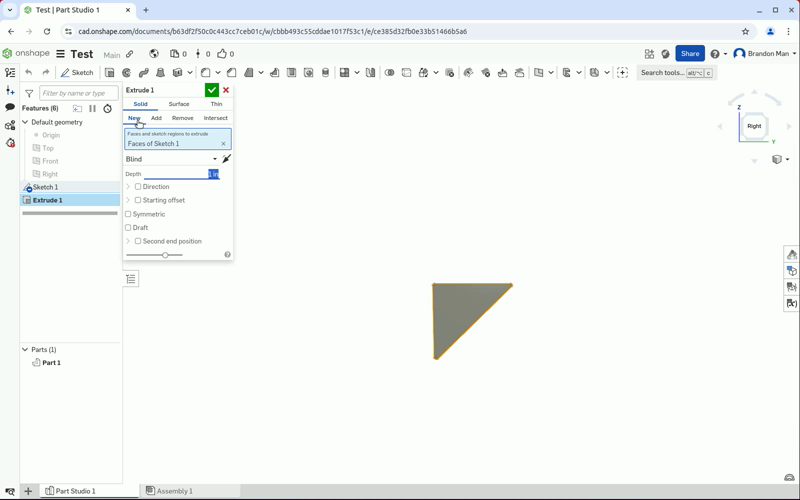
text(-23.108)
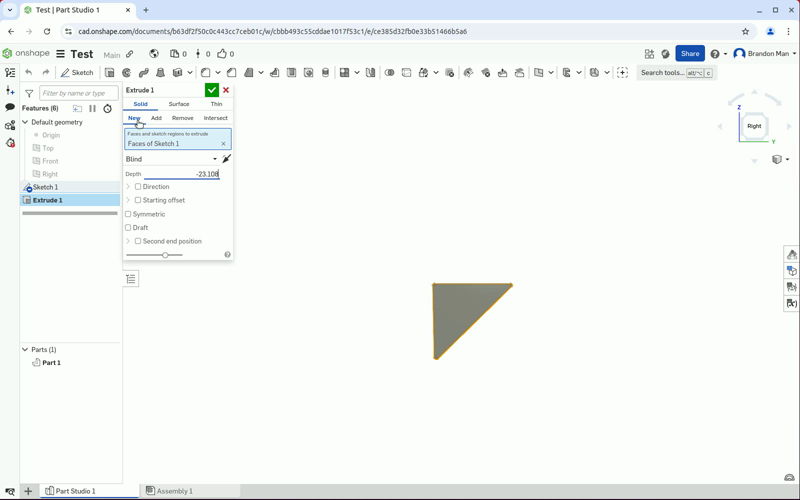
key(enter)
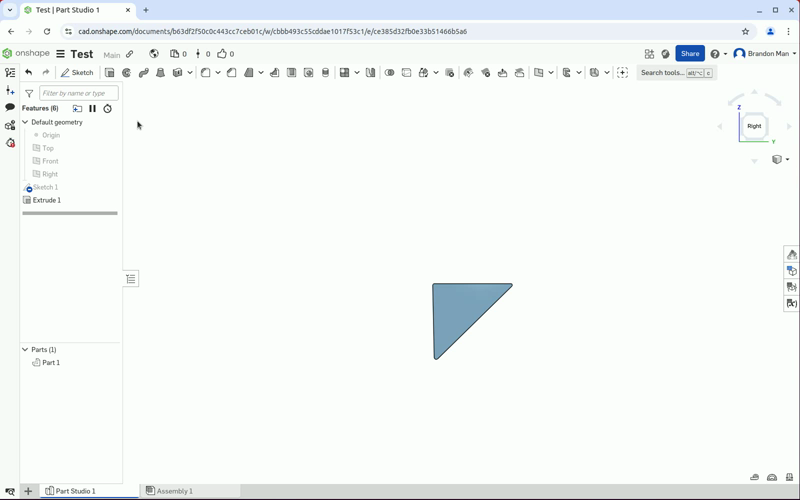
key(shift+h)
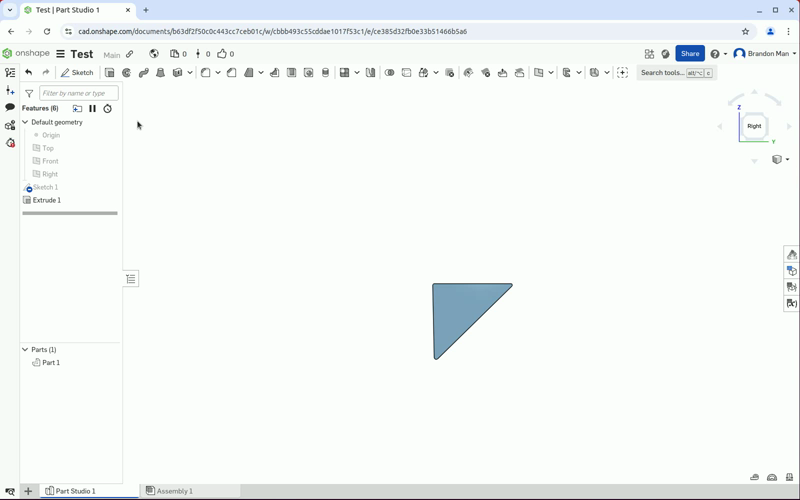
key(shift+h)
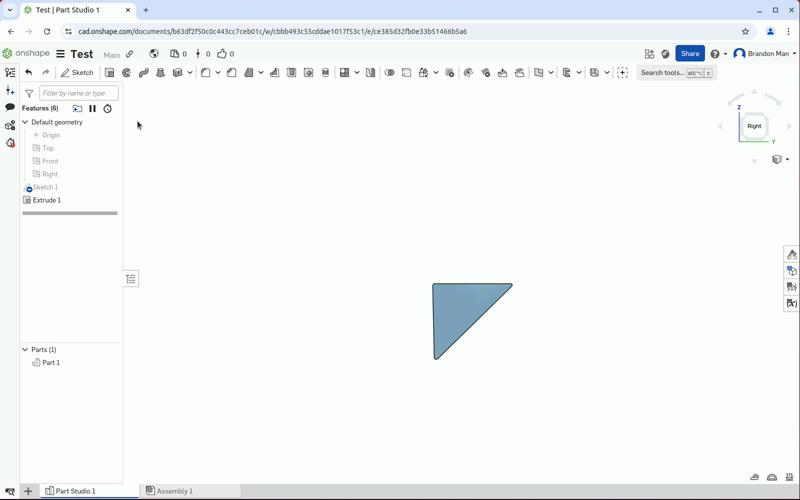
mouse_move(73, 189)
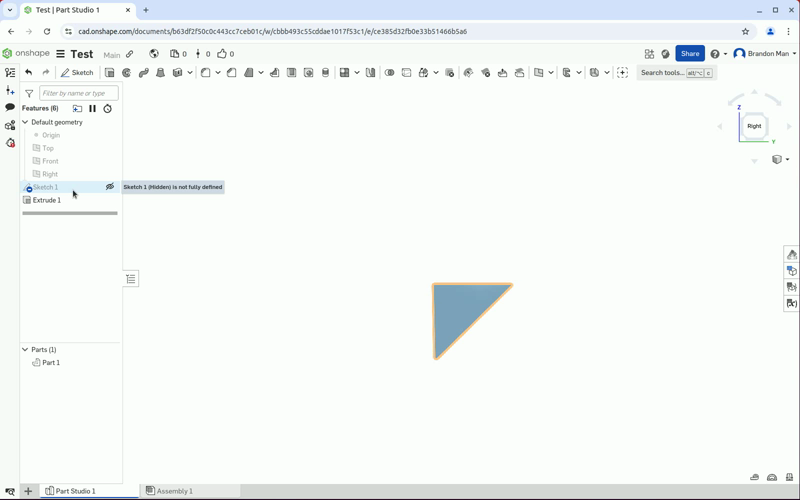
click(73, 189)
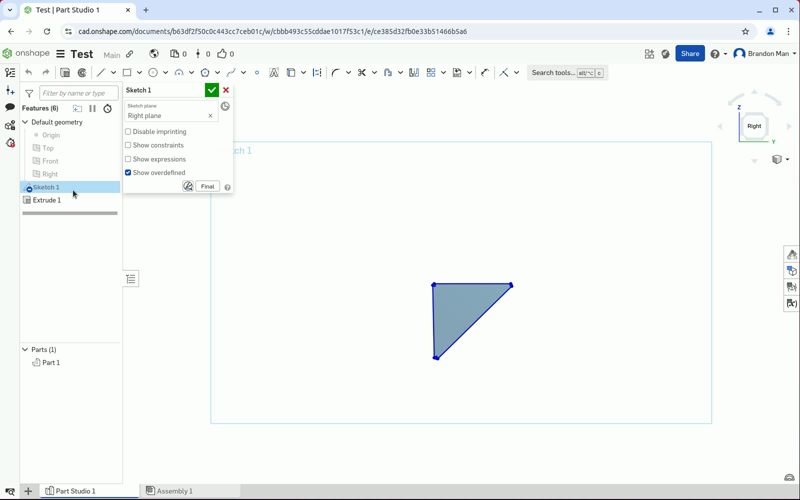
mouse_move(229, 92)
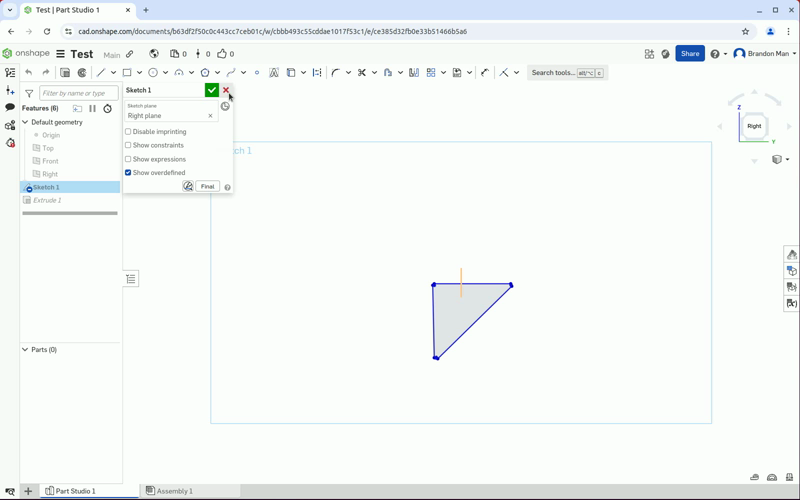
click(229, 92)
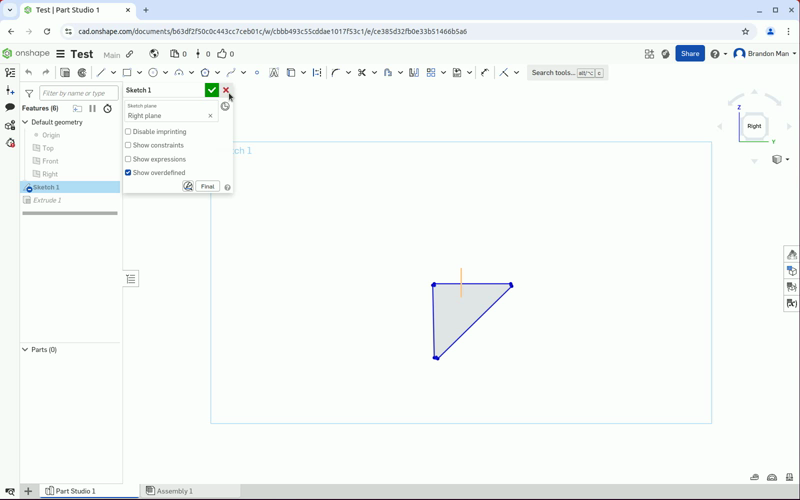
key(shift+s)
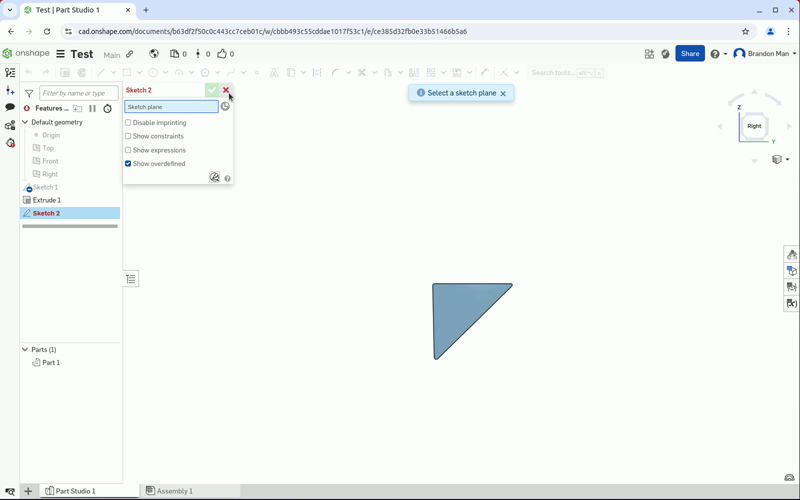
mouse_move(73, 176)
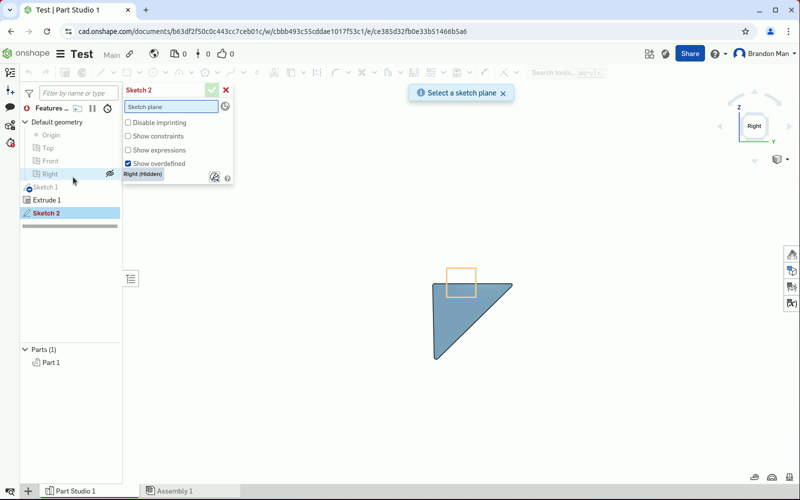
click(73, 176)
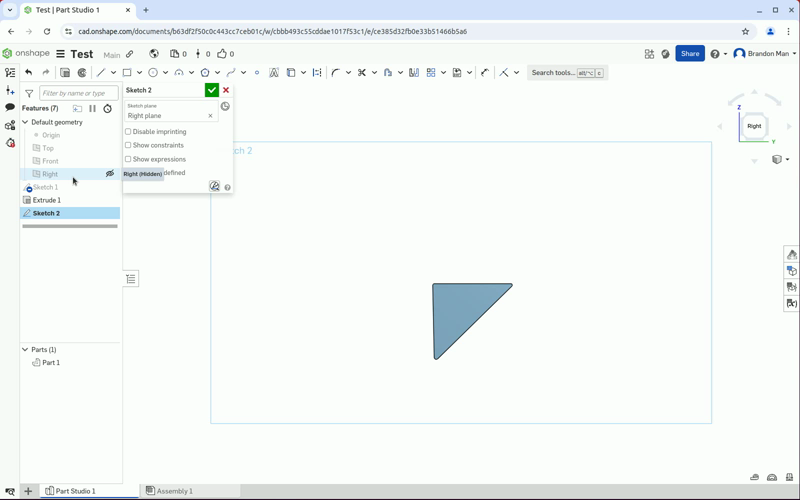
mouse_move(73, 352)
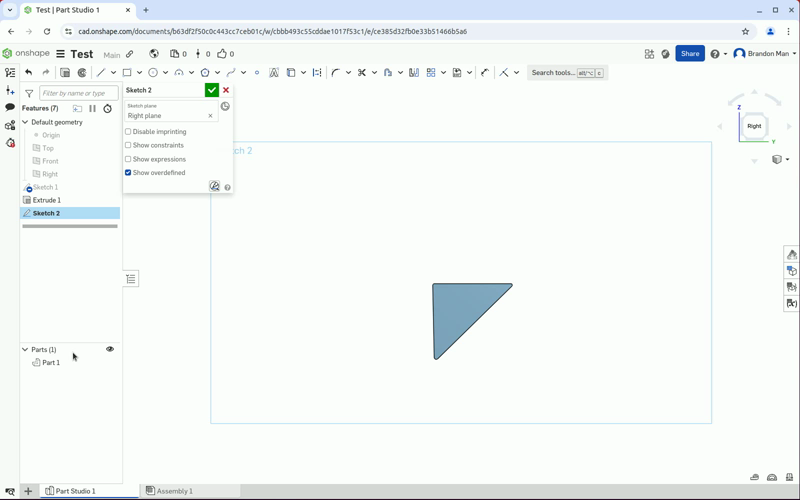
key(y)
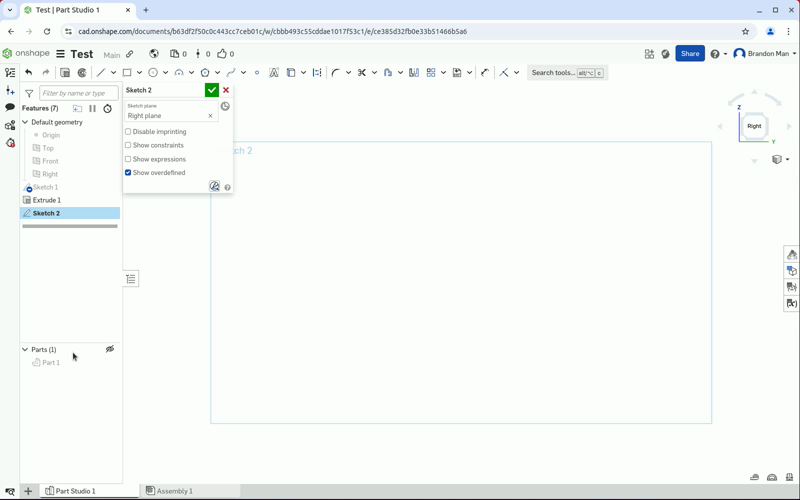
key(l)
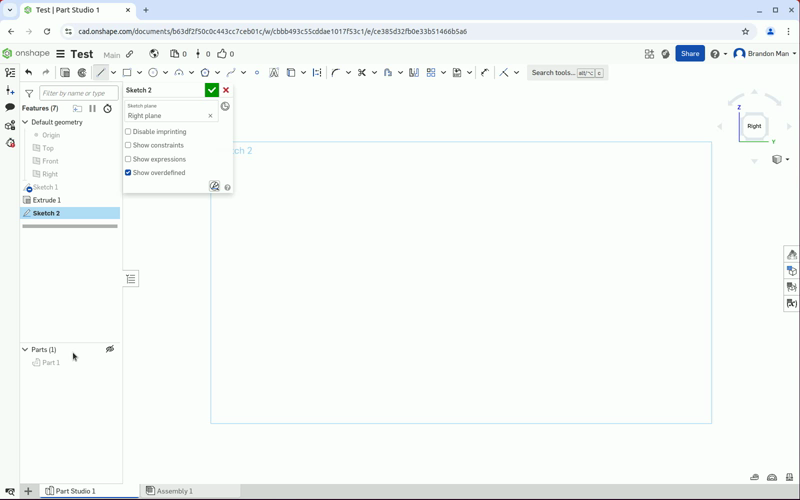
key_down(shift)
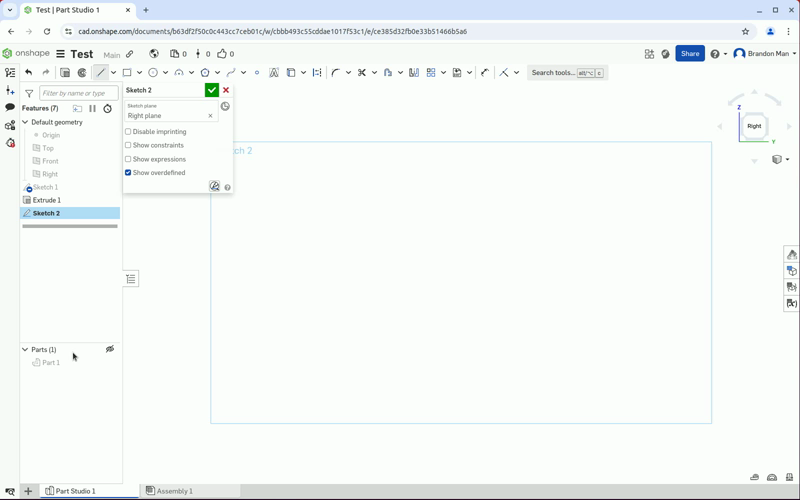
mouse_move(512, 286)
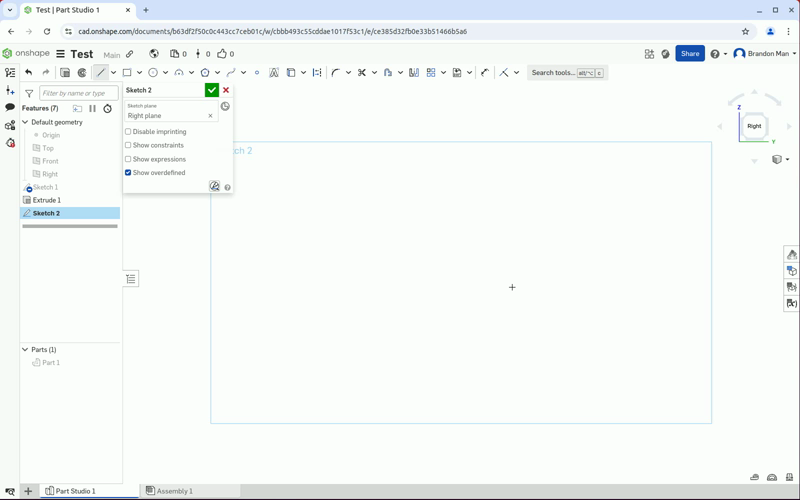
click(512, 286)
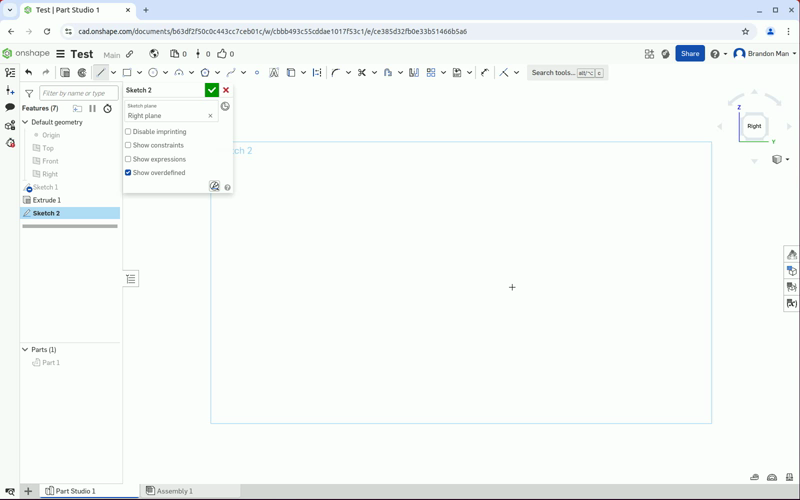
key_up(shift)
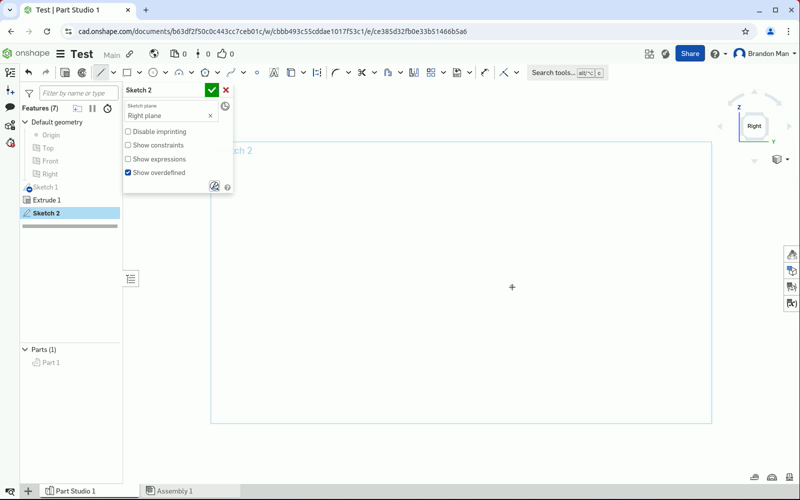
key_down(shift)
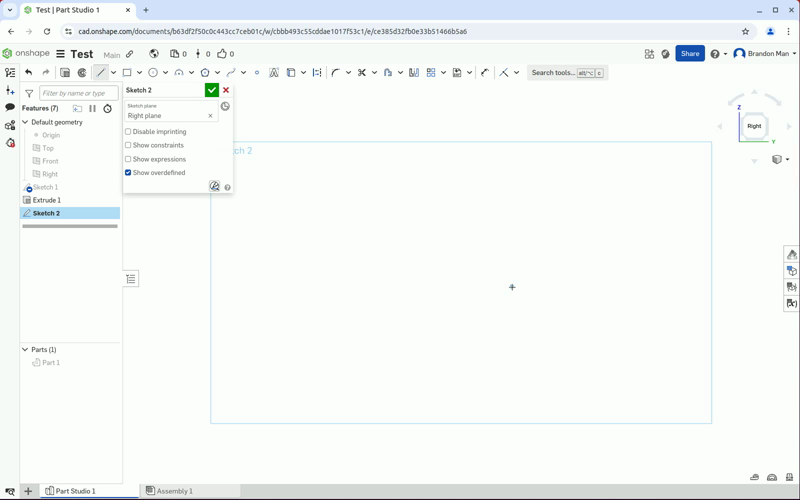
mouse_move(542, 286)
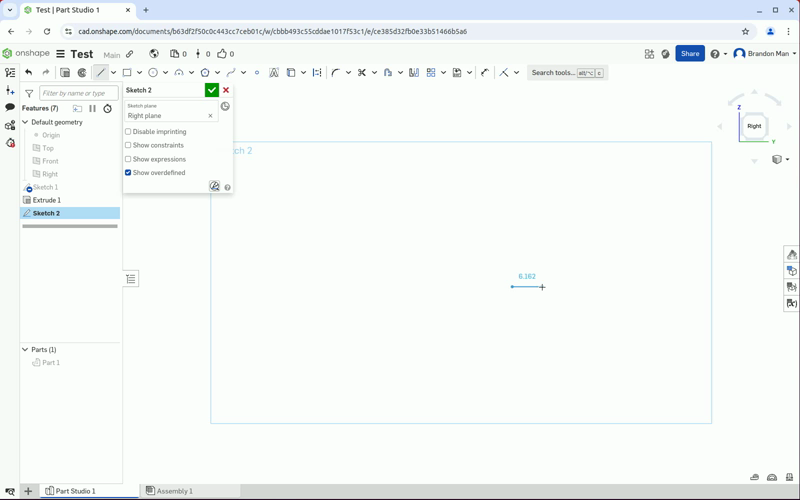
mouse_move(516, 282)
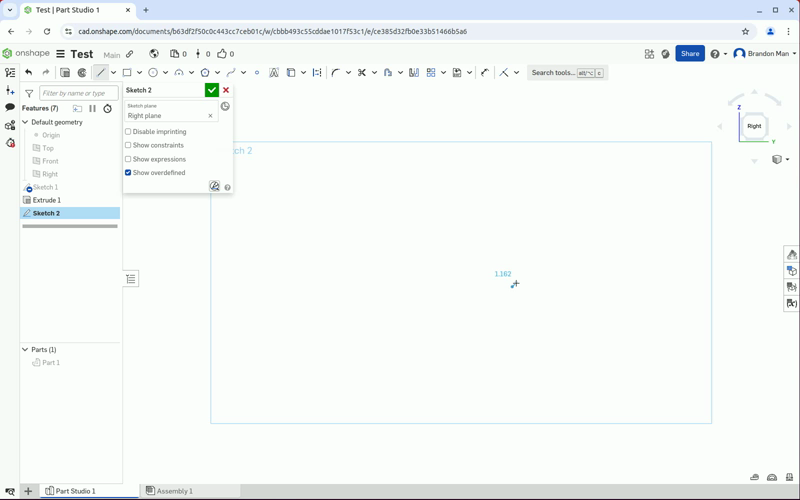
scroll(6)
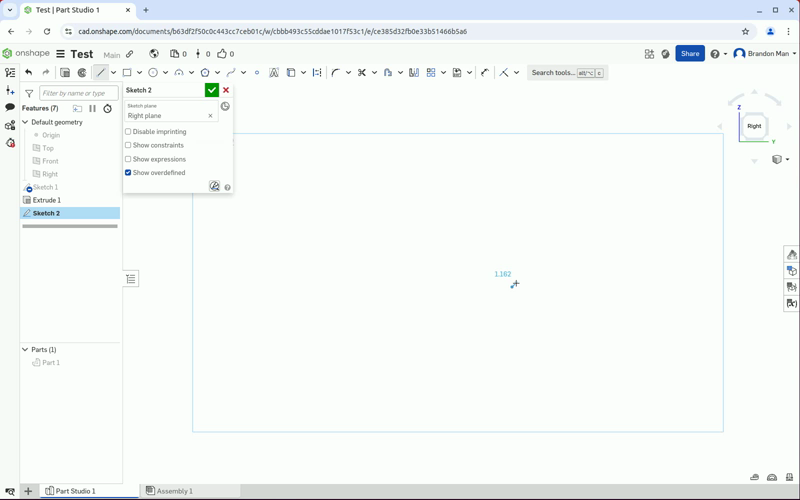
scroll(6)
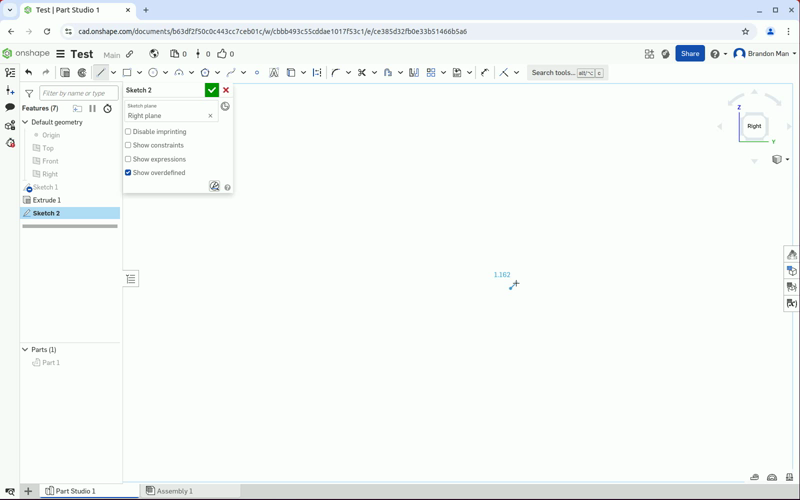
scroll(6)
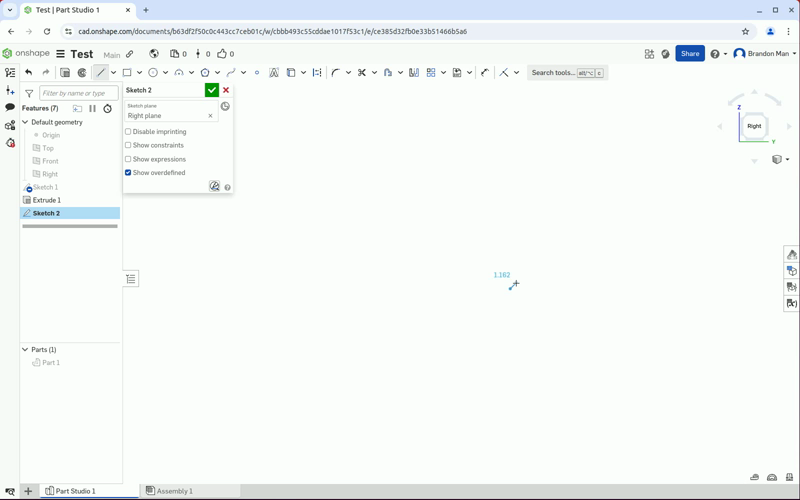
scroll(6)
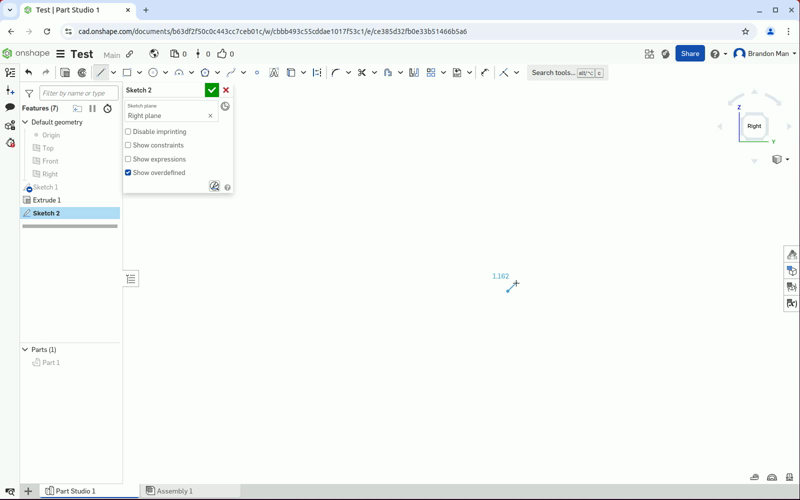
scroll(6)
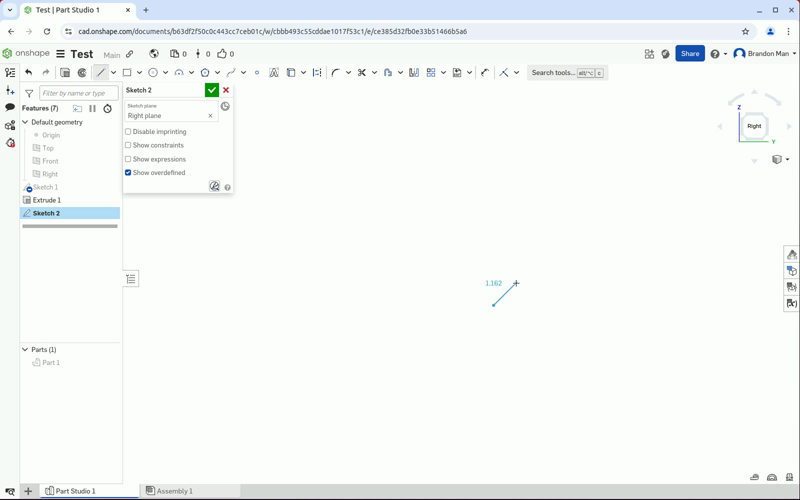
scroll(6)
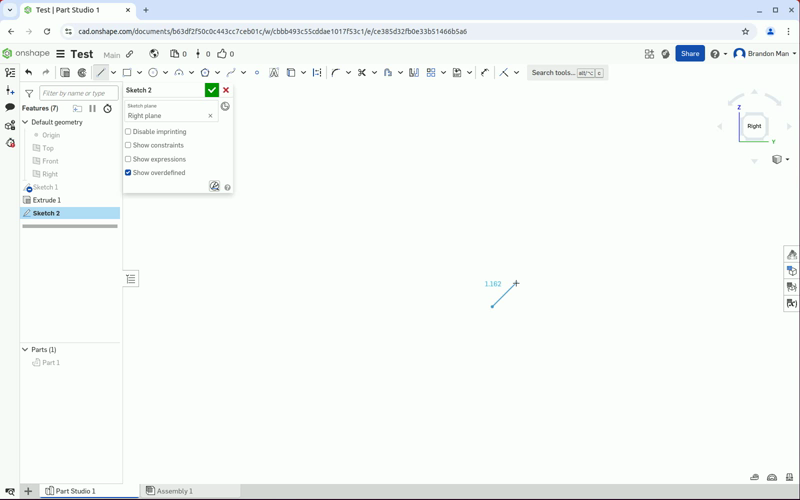
scroll(6)
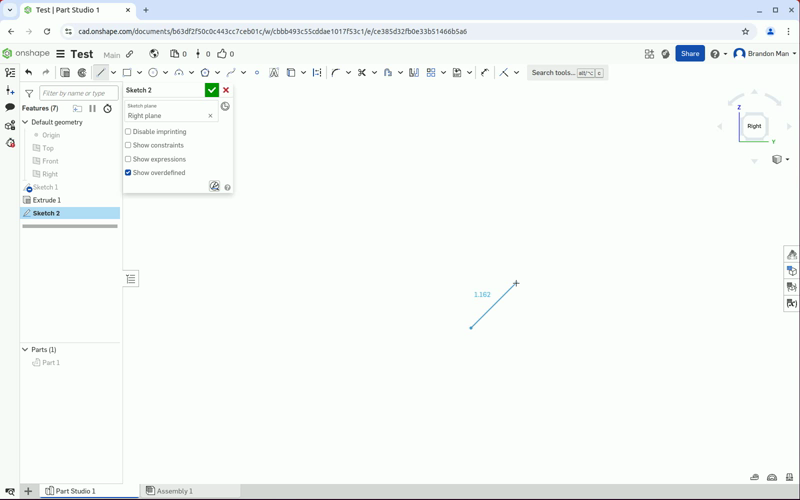
click(516, 282)
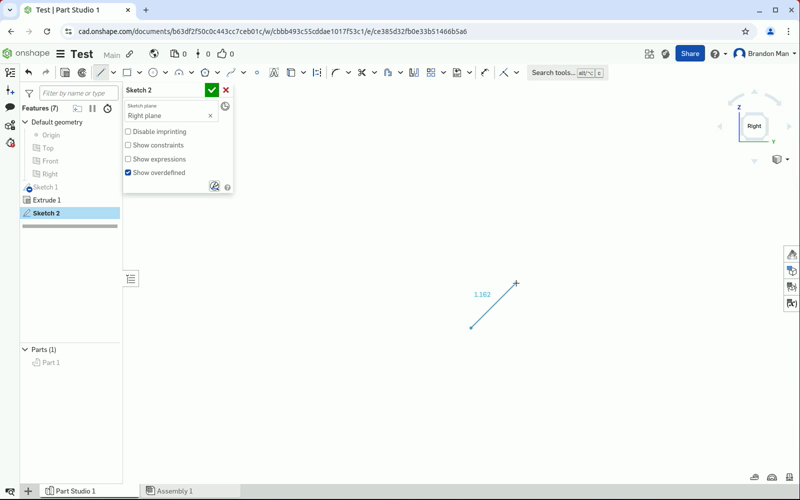
scroll(-6)
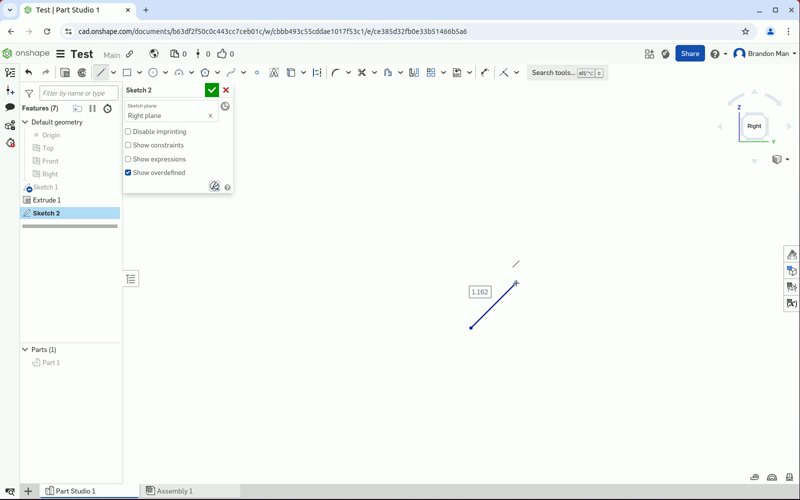
scroll(-6)
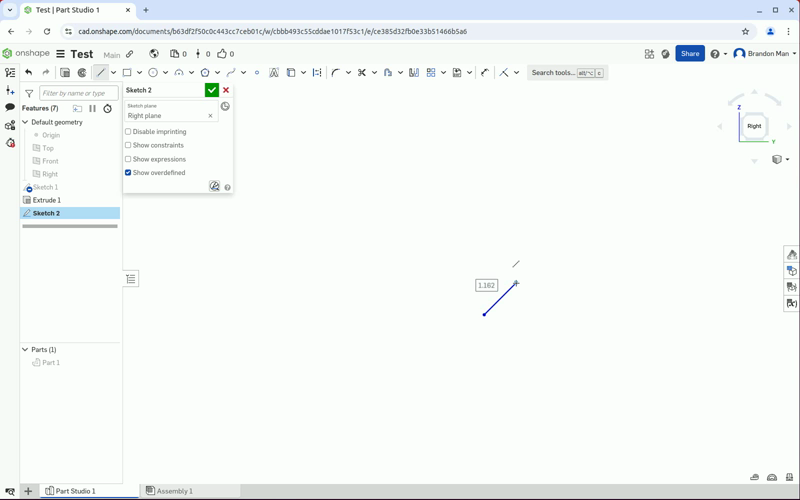
scroll(-6)
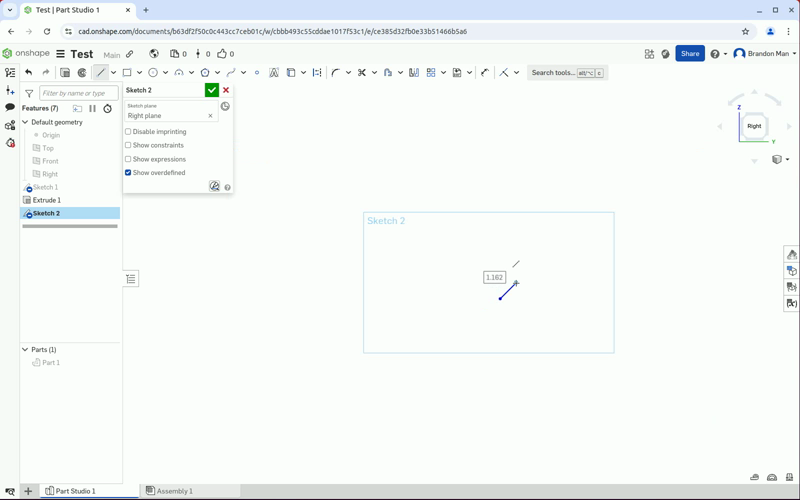
scroll(-6)
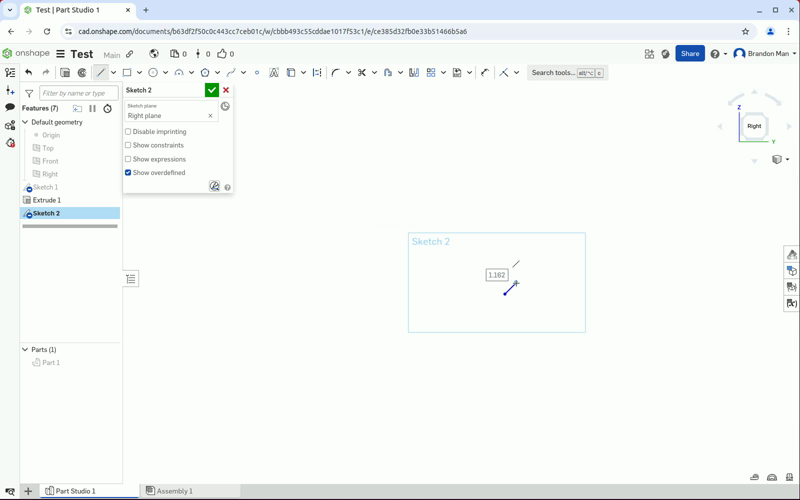
scroll(-6)
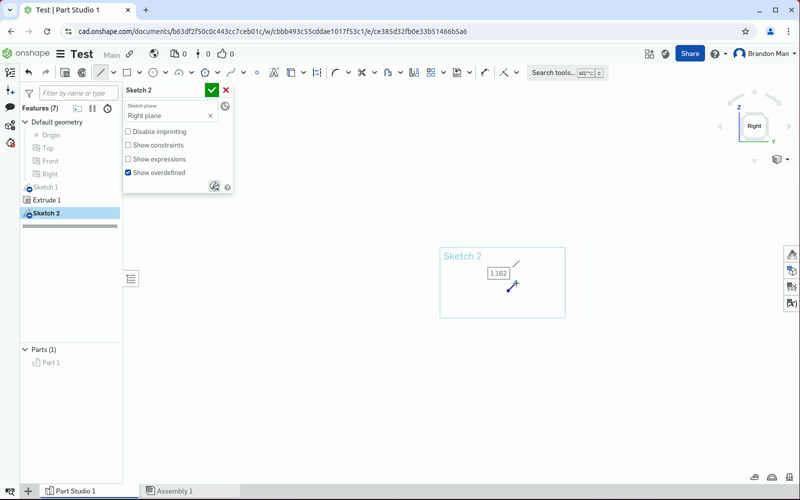
scroll(-6)
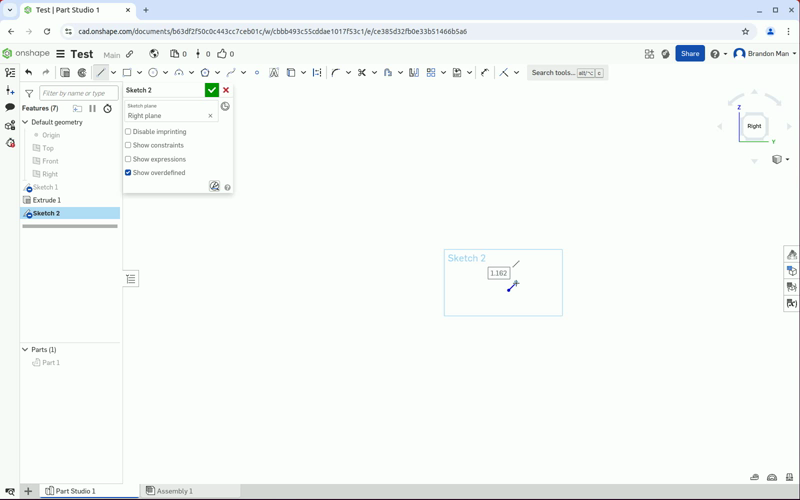
scroll(-6)
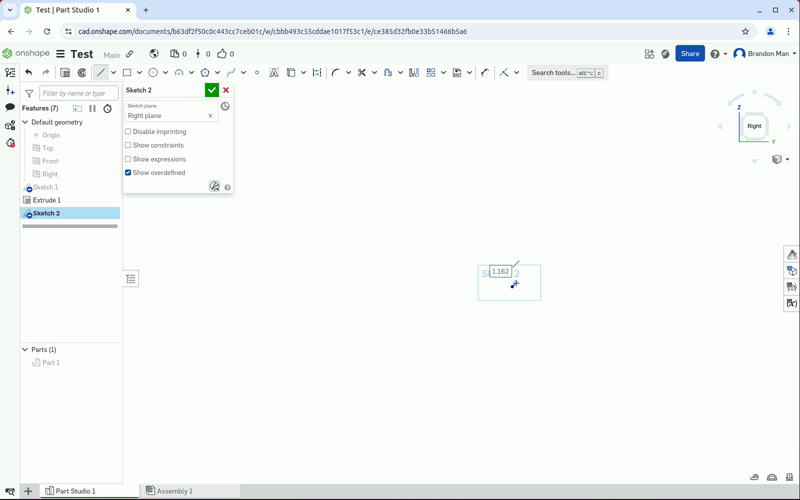
key_up(shift)
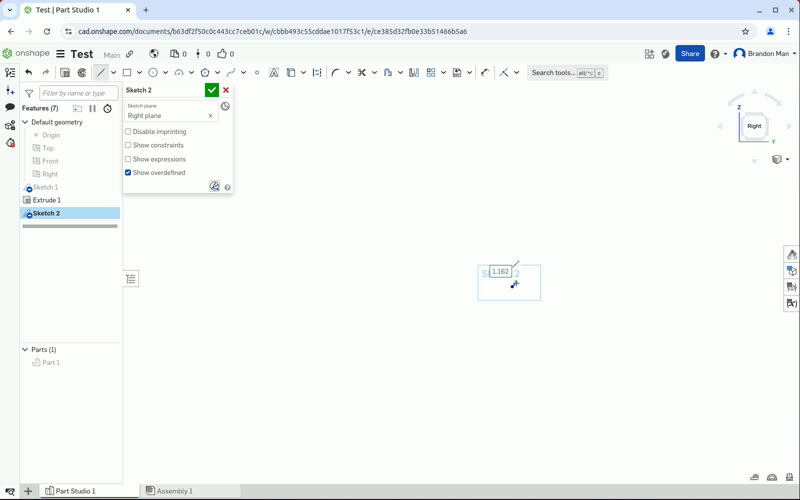
key_down(shift)
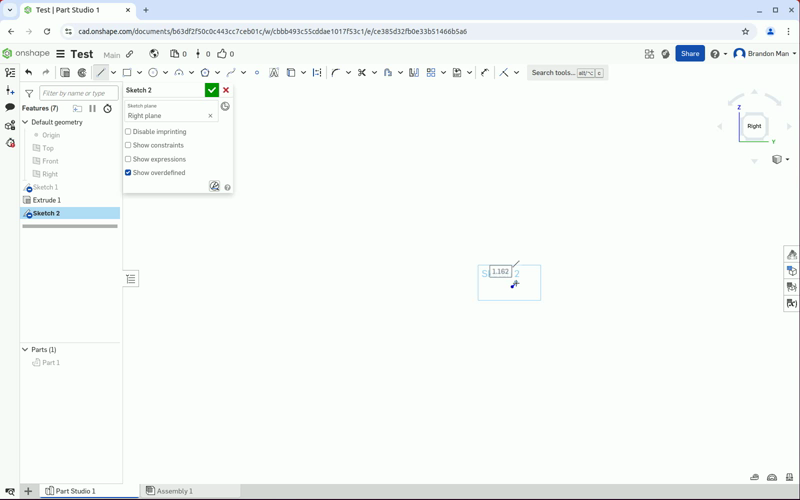
mouse_move(546, 282)
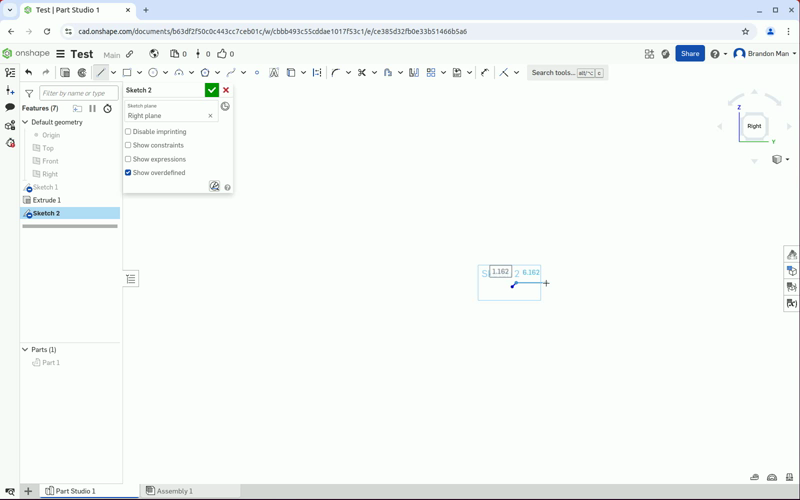
mouse_move(512, 286)
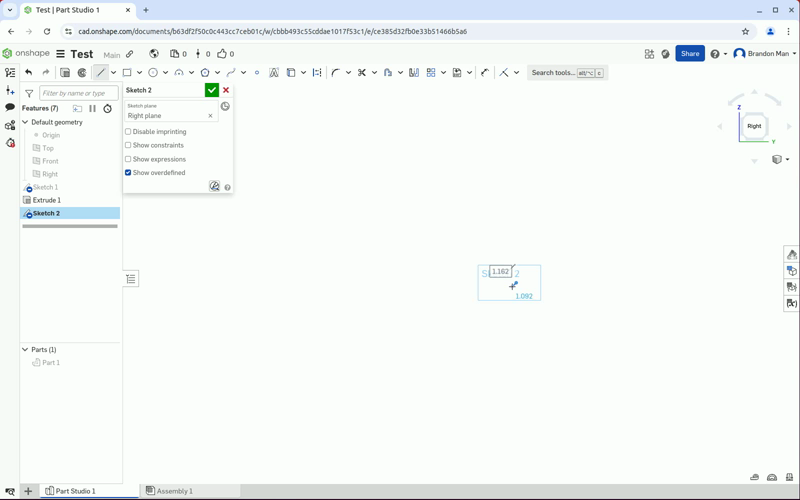
scroll(6)
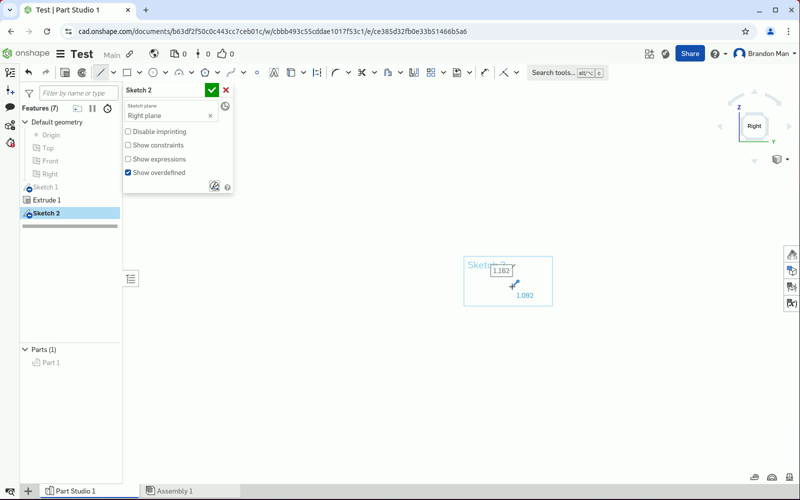
scroll(6)
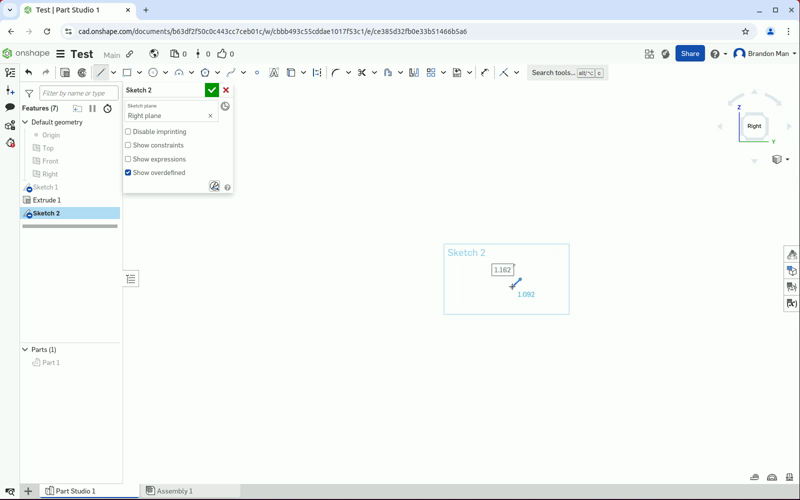
scroll(6)
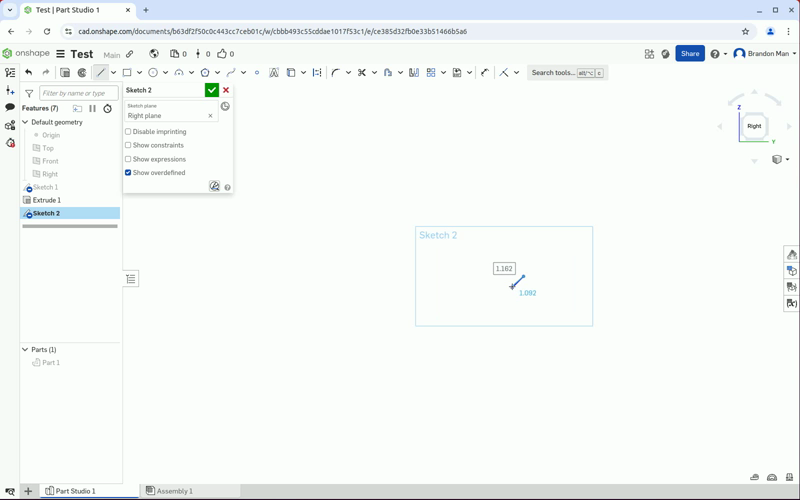
scroll(6)
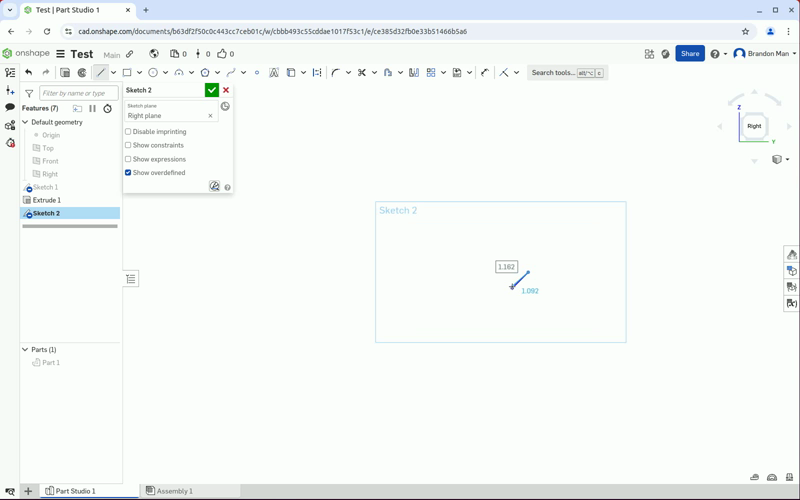
scroll(6)
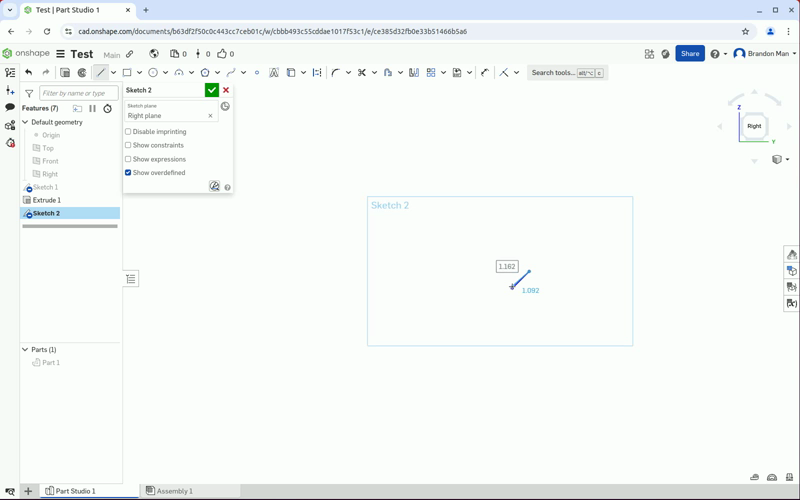
scroll(6)
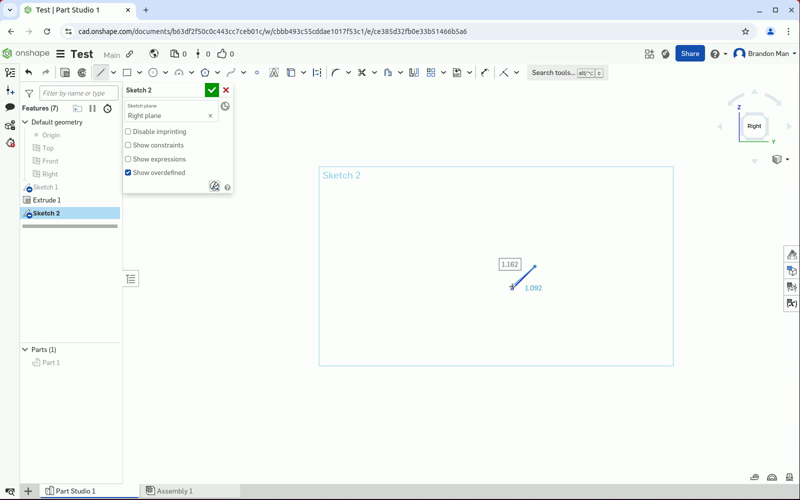
scroll(6)
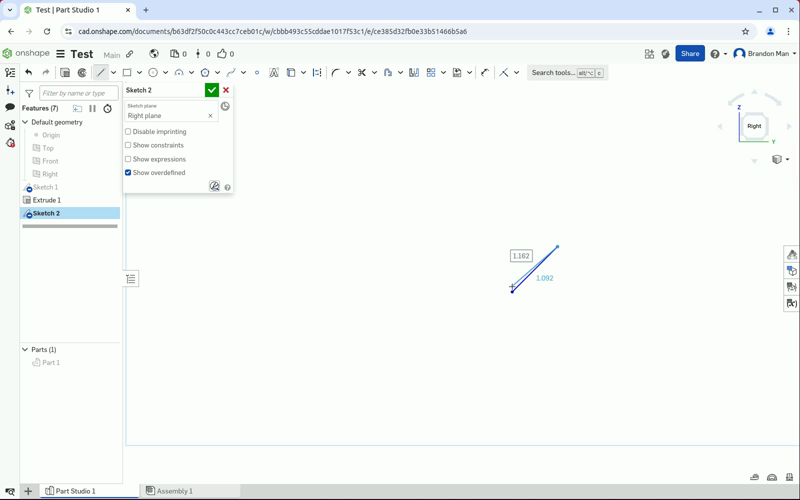
click(512, 286)
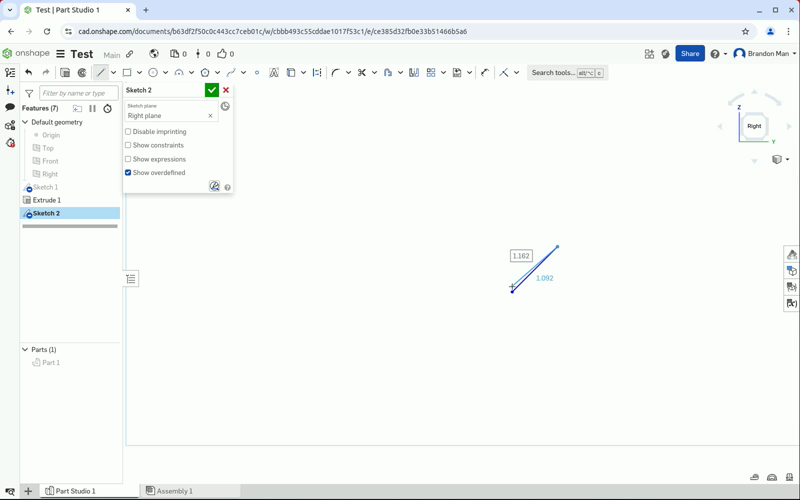
scroll(-6)
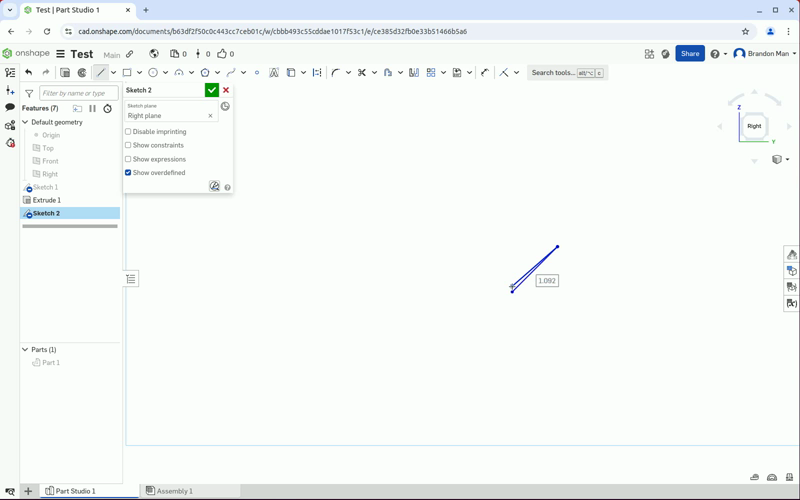
scroll(-6)
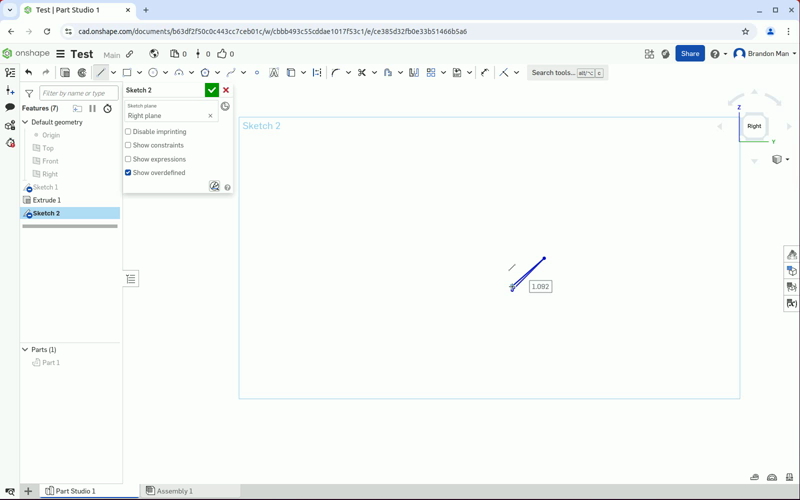
scroll(-6)
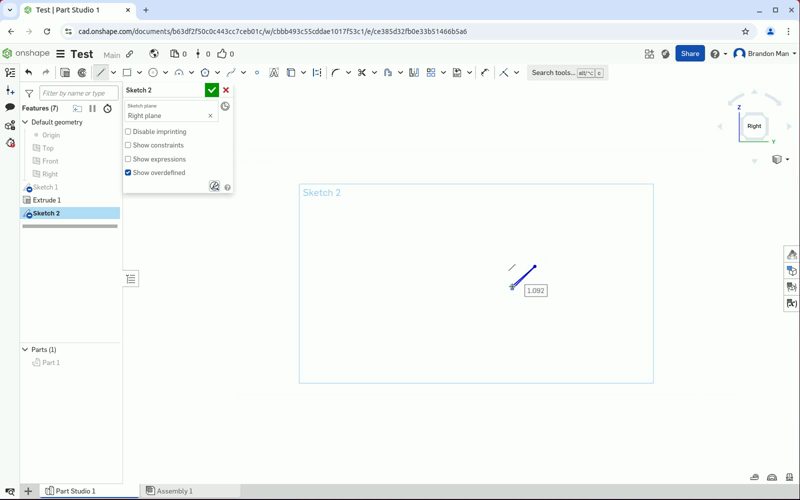
scroll(-6)
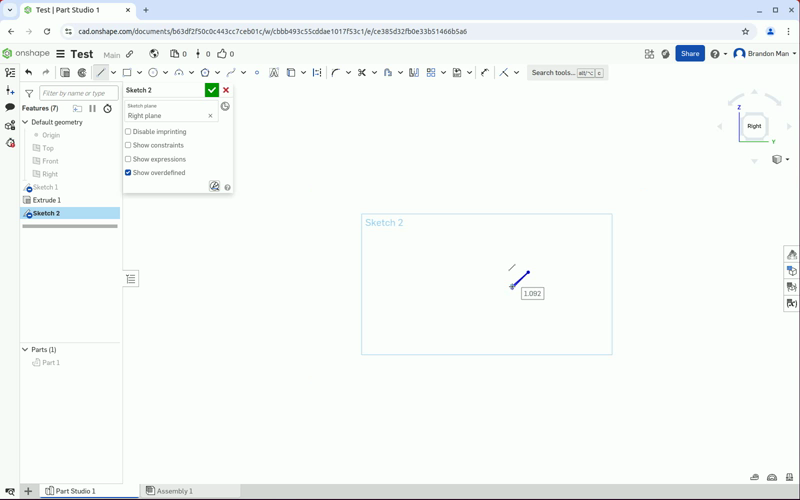
scroll(-6)
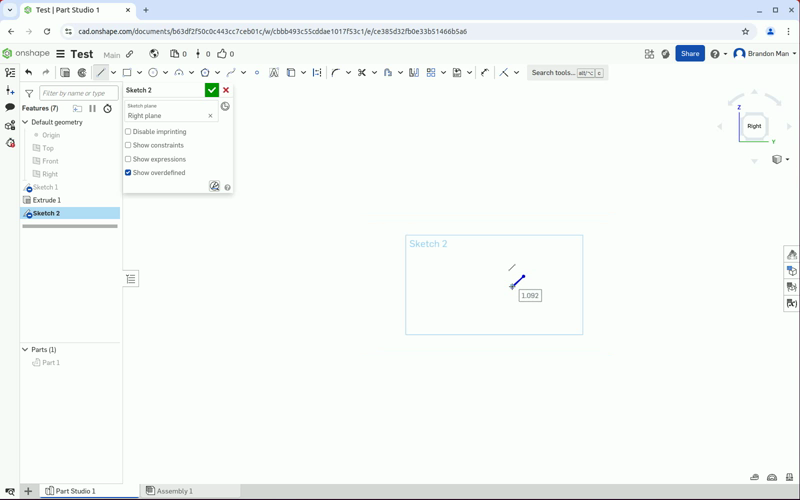
scroll(-6)
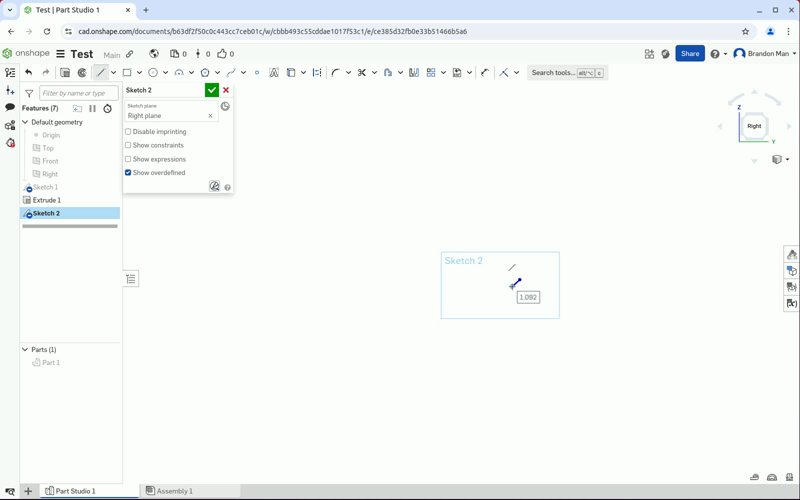
scroll(-6)
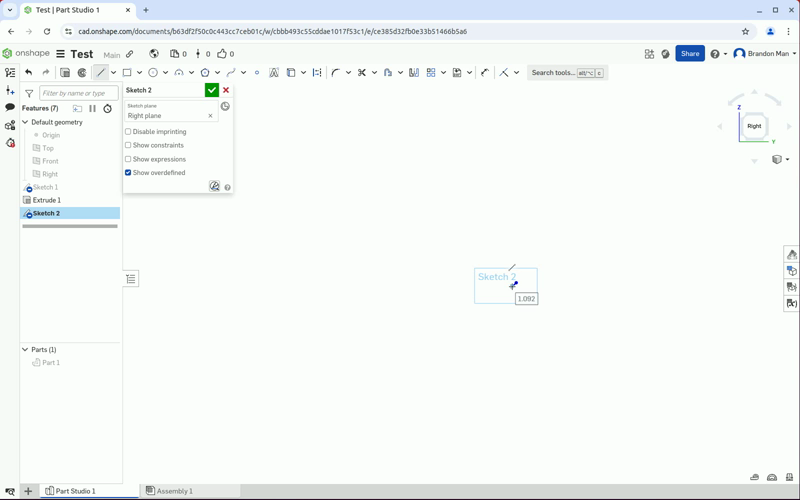
key_up(shift)
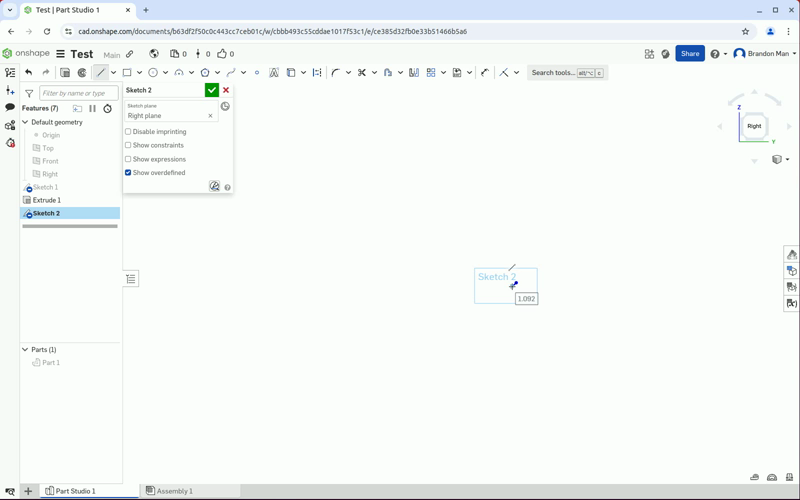
key(esc)
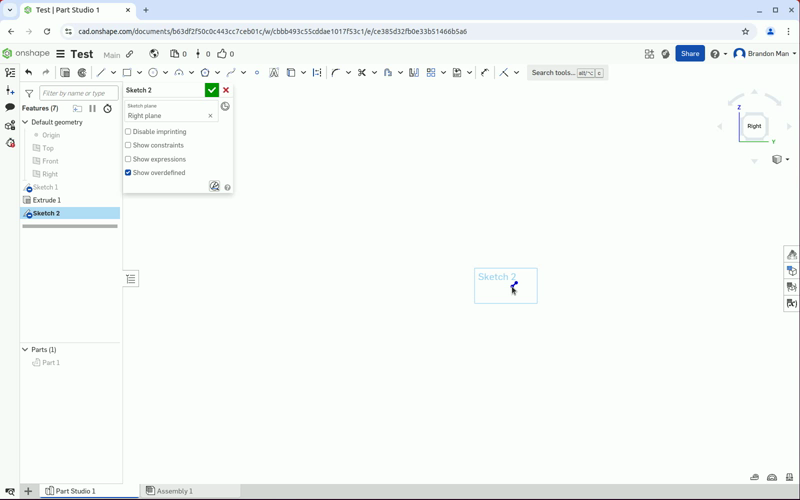
key(a)
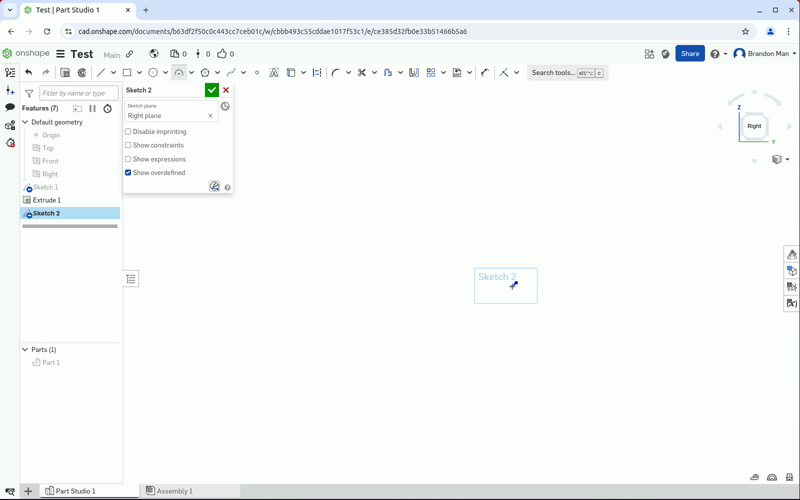
mouse_move(512, 286)
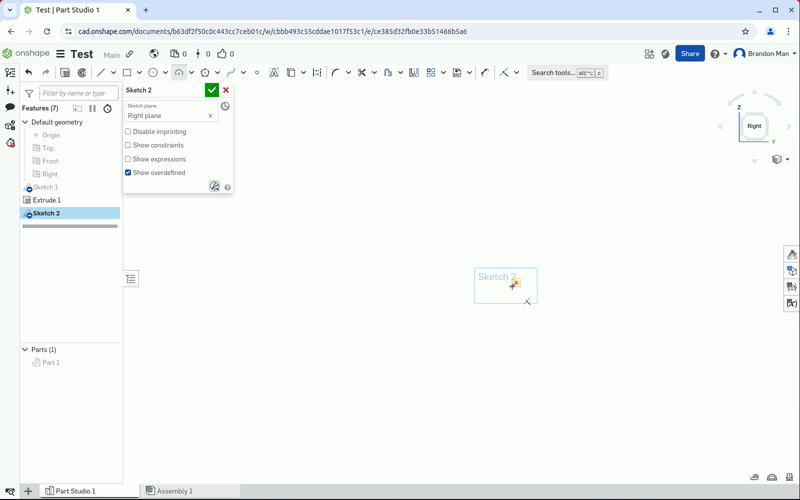
click(512, 286)
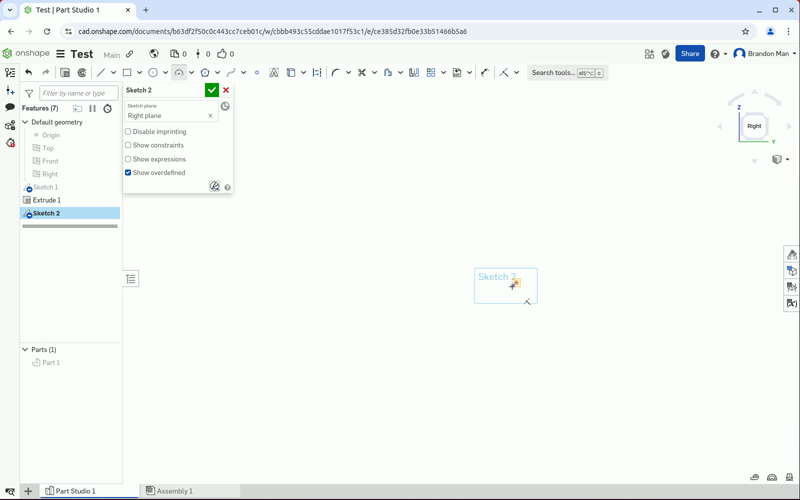
mouse_move(512, 286)
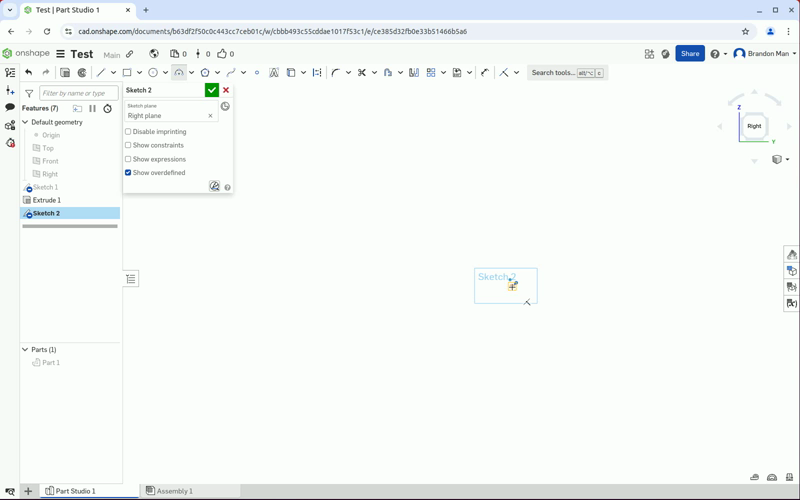
scroll(6)
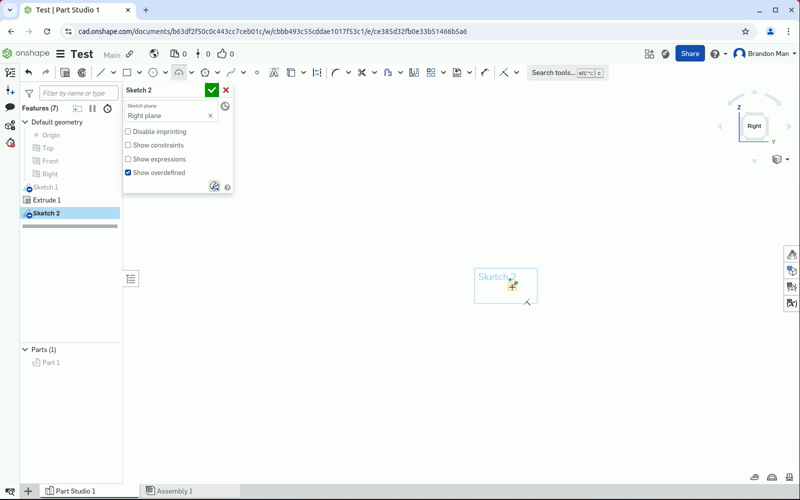
scroll(6)
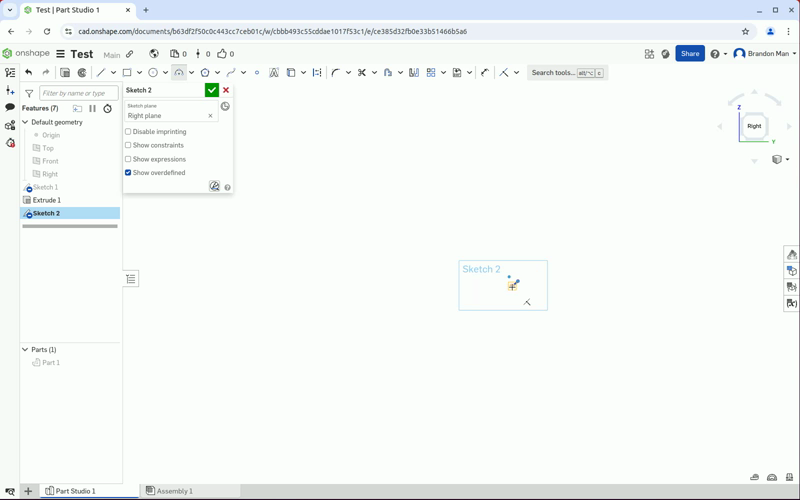
scroll(6)
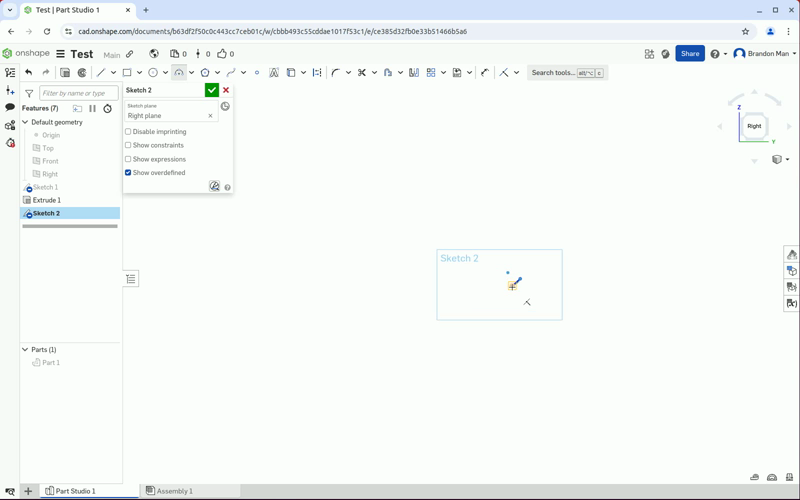
scroll(6)
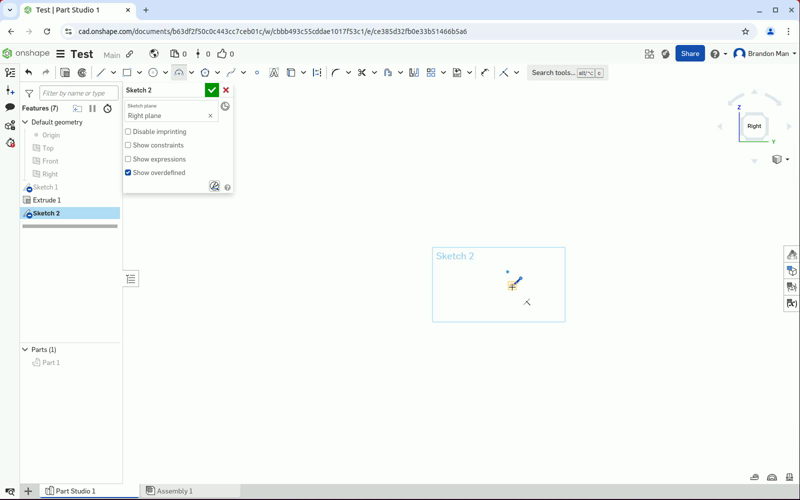
scroll(6)
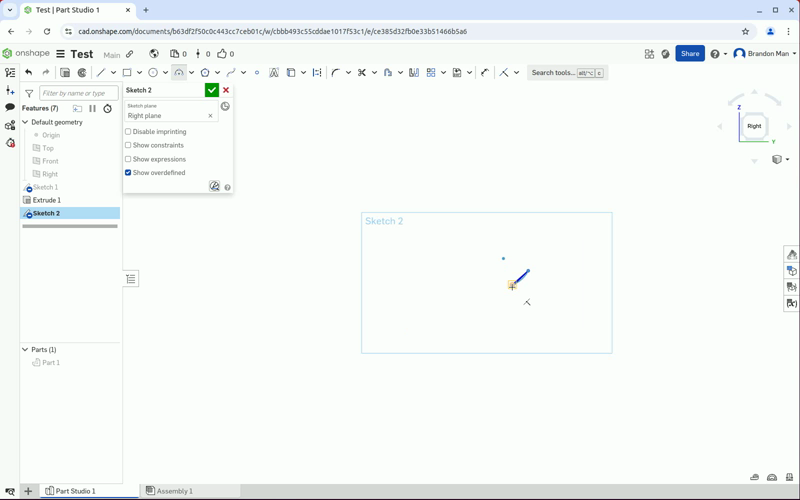
scroll(6)
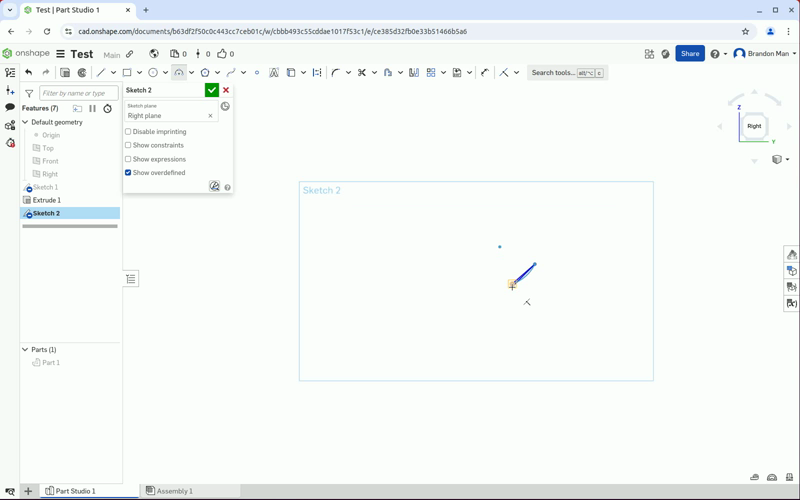
scroll(6)
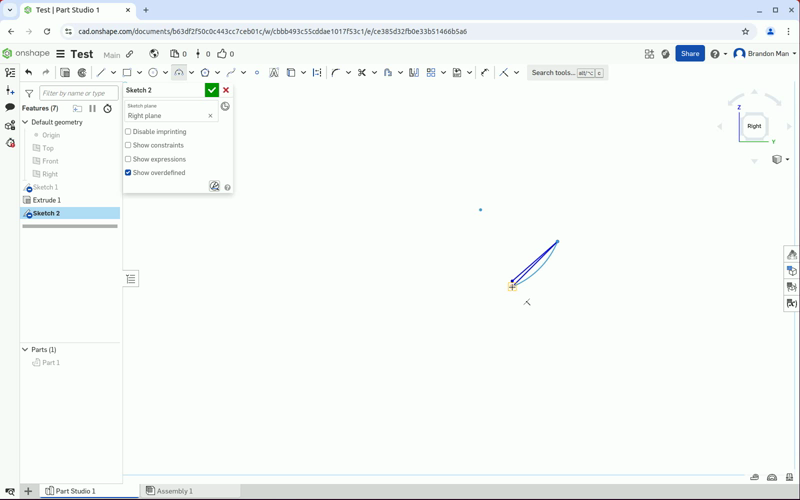
click(512, 286)
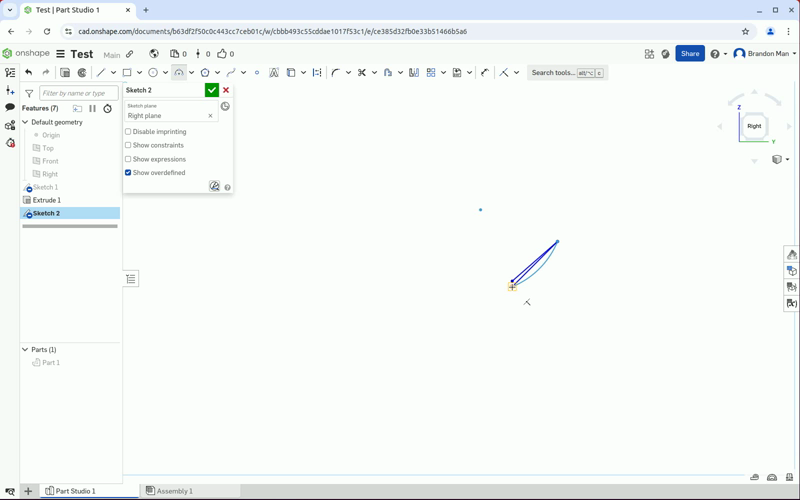
scroll(-6)
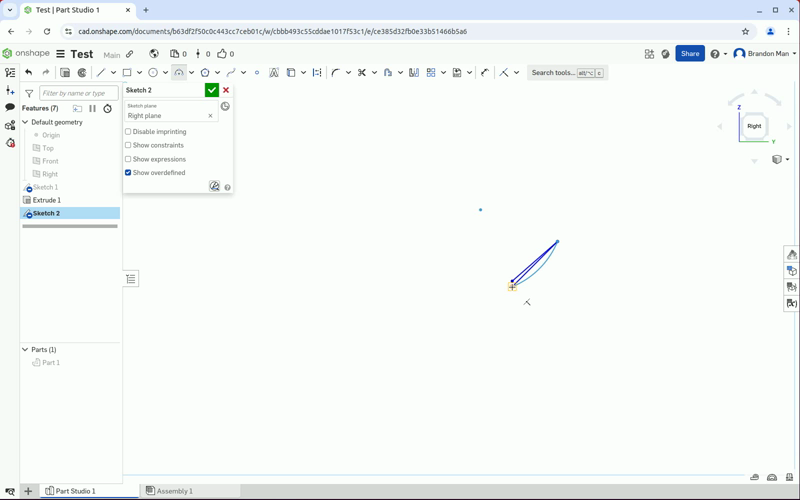
scroll(-6)
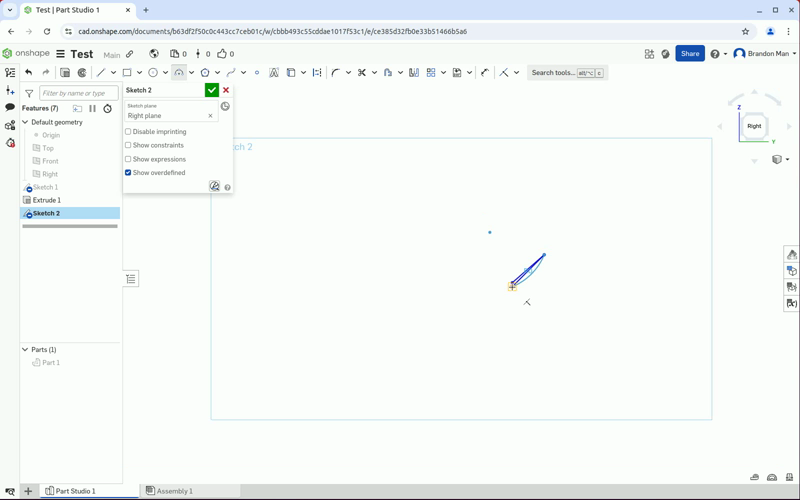
scroll(-6)
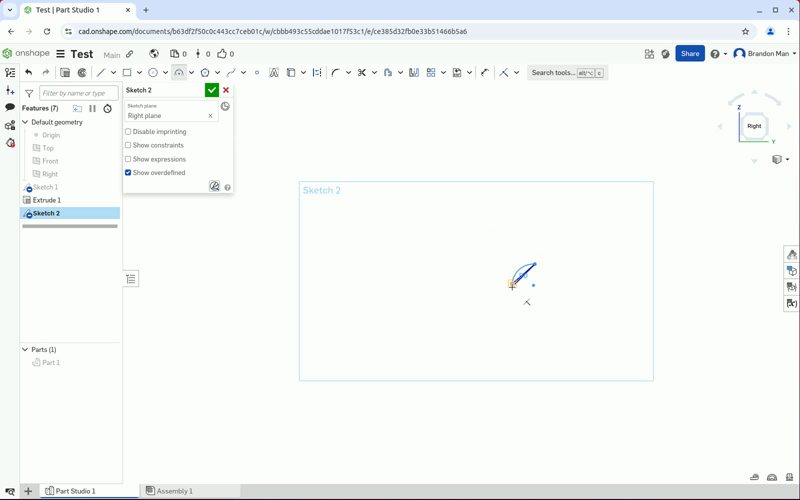
scroll(-6)
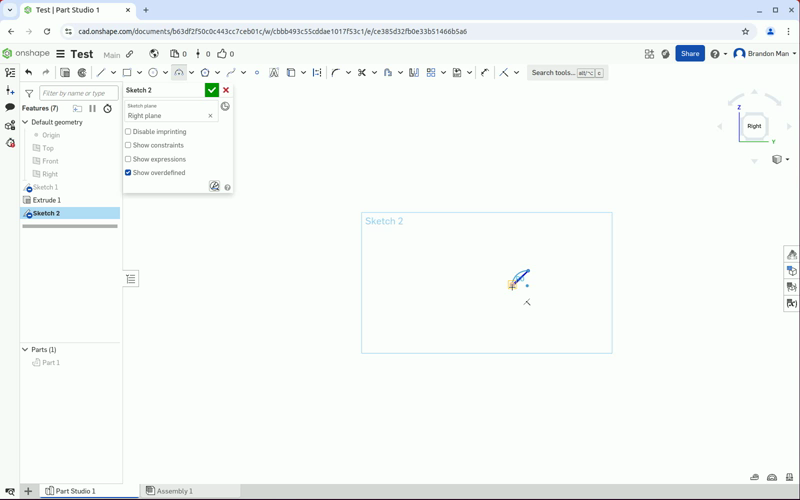
scroll(-6)
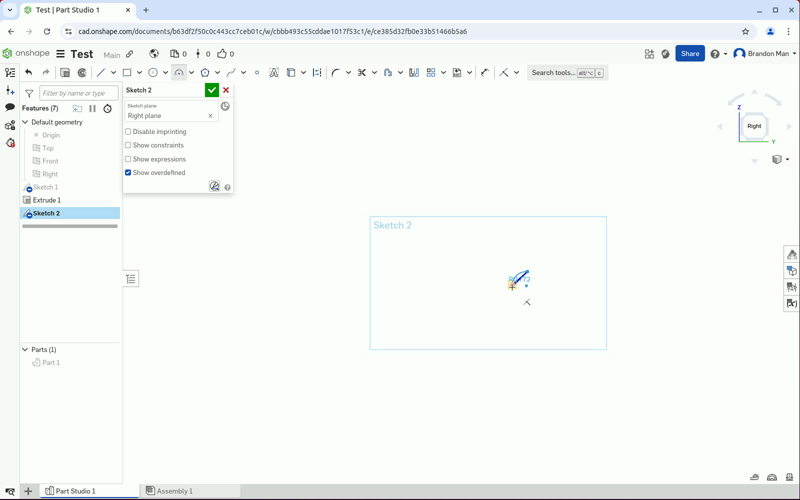
scroll(-6)
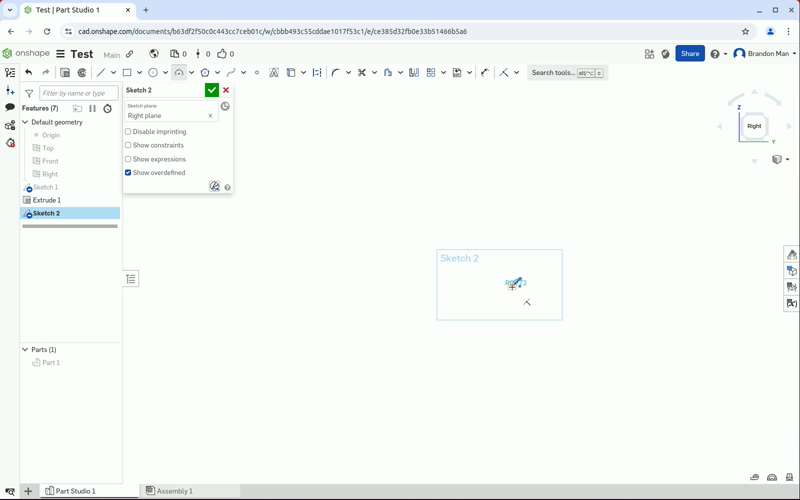
scroll(-6)
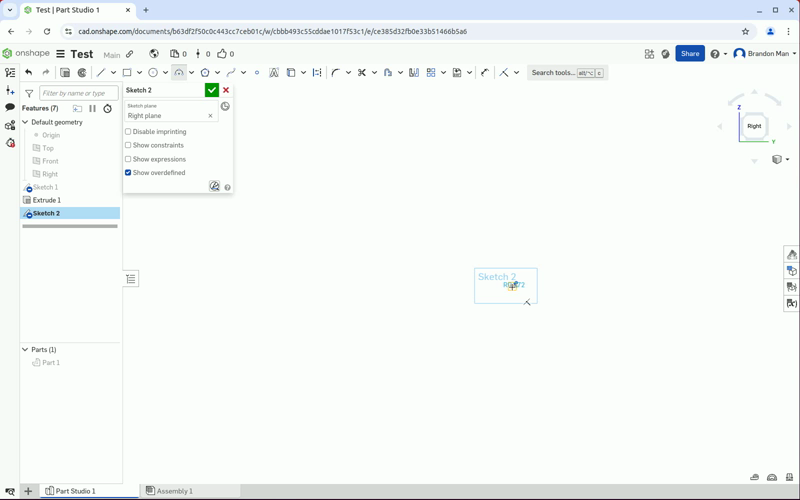
key_down(shift)
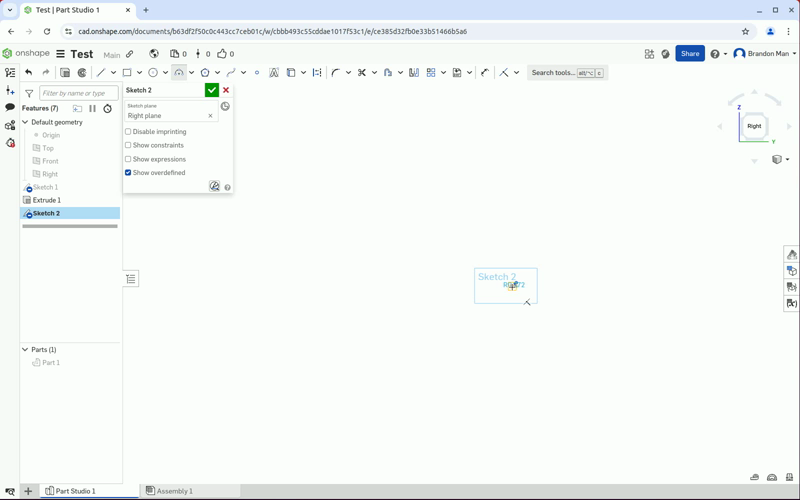
mouse_move(512, 286)
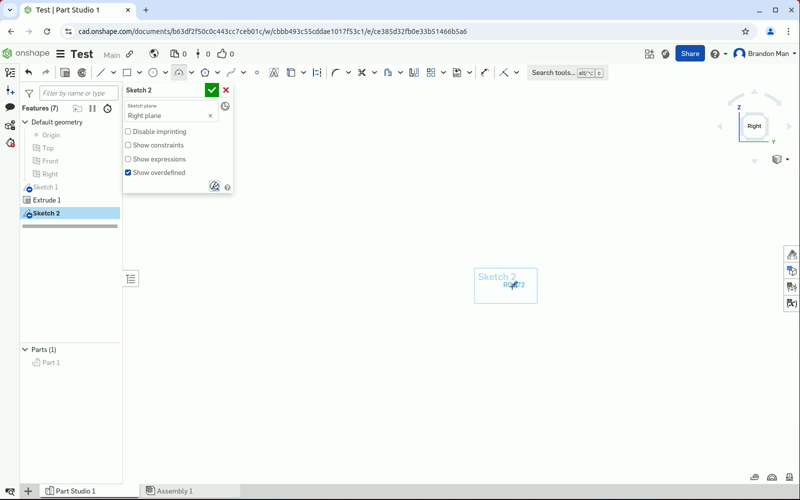
scroll(6)
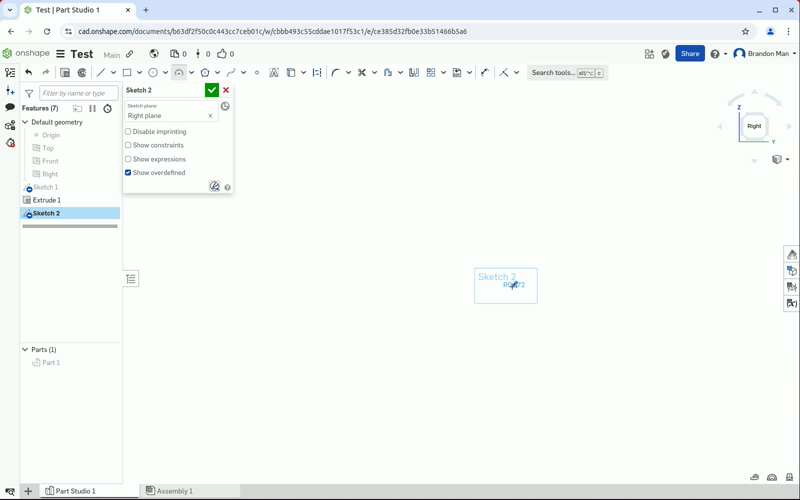
scroll(6)
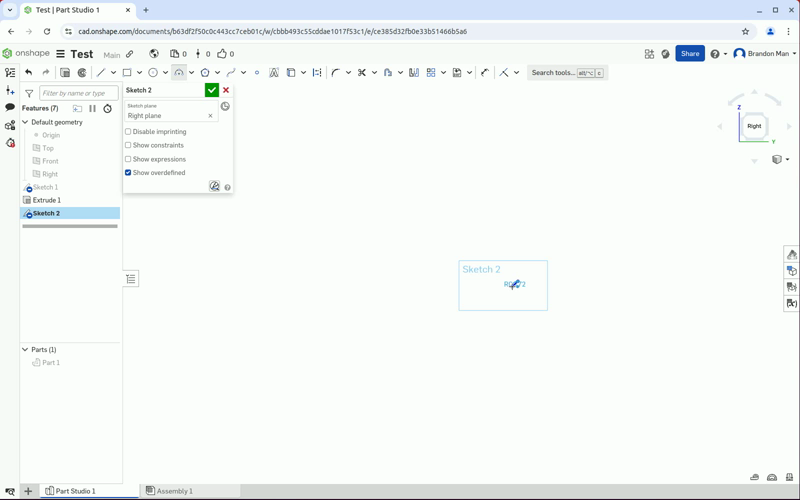
scroll(6)
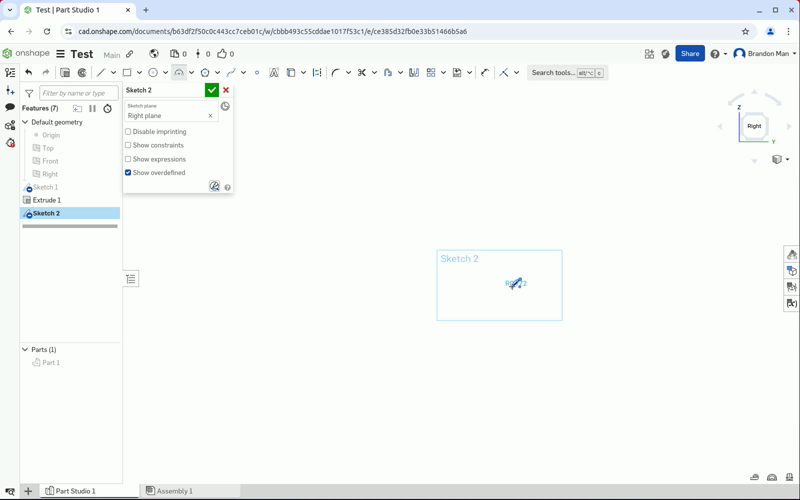
scroll(6)
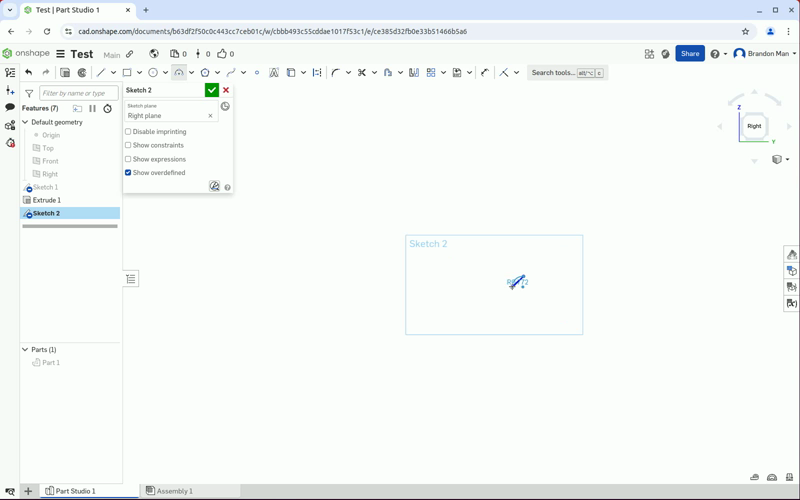
scroll(6)
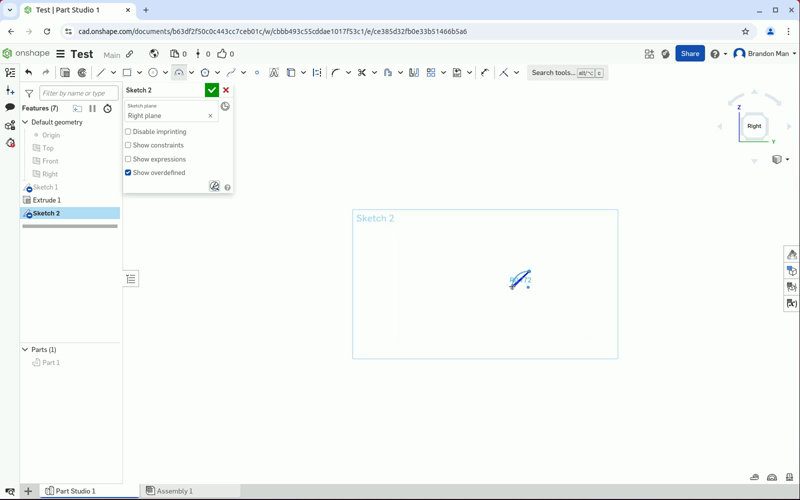
scroll(6)
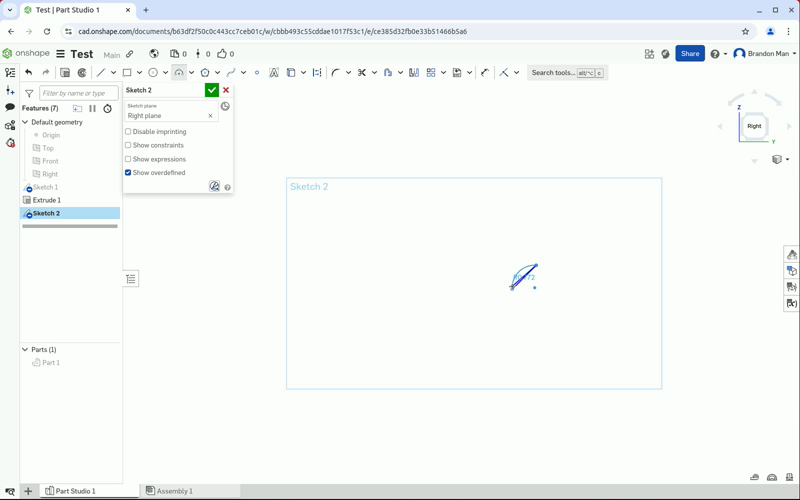
scroll(6)
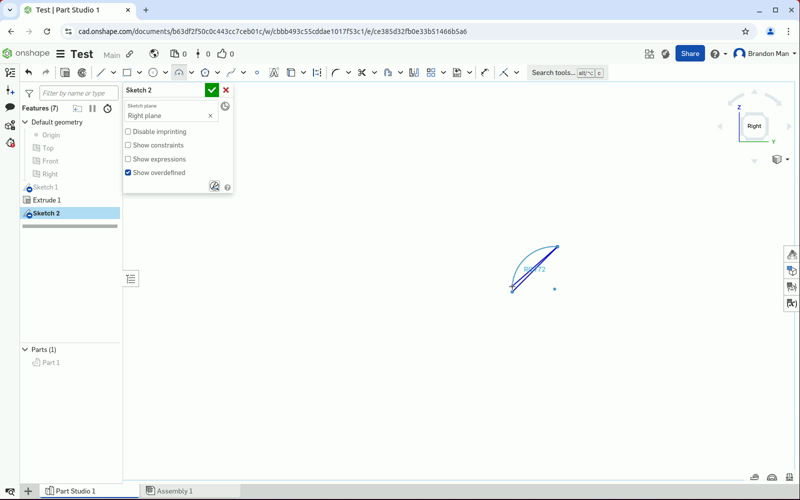
click(512, 286)
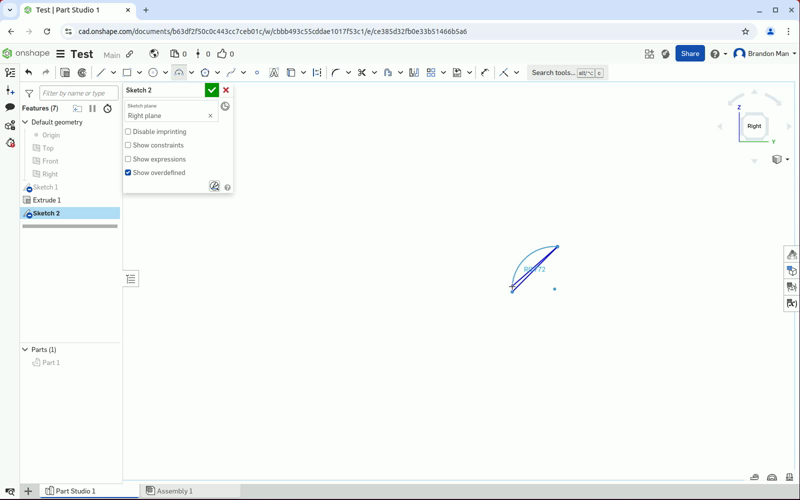
scroll(-6)
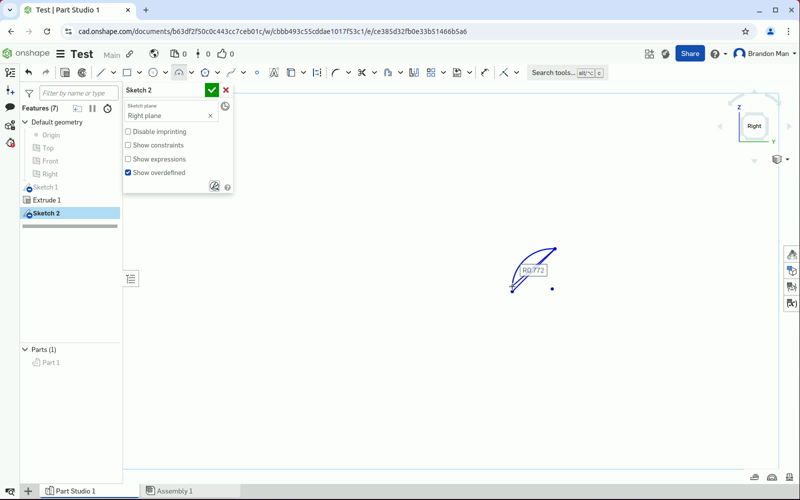
scroll(-6)
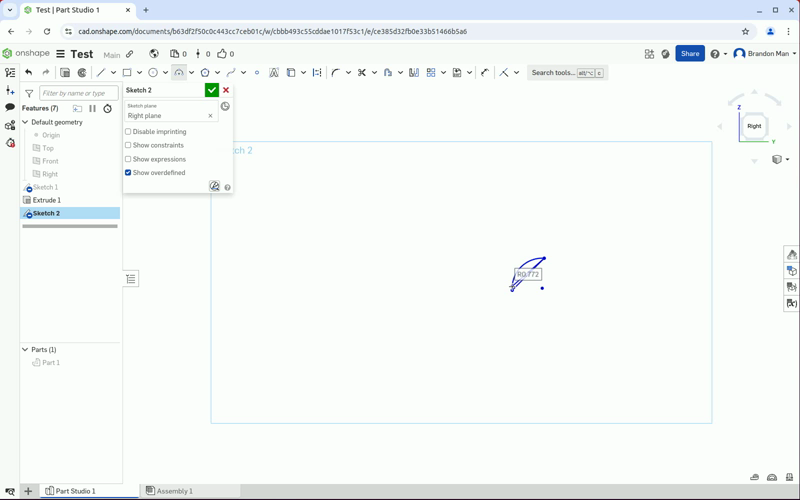
scroll(-6)
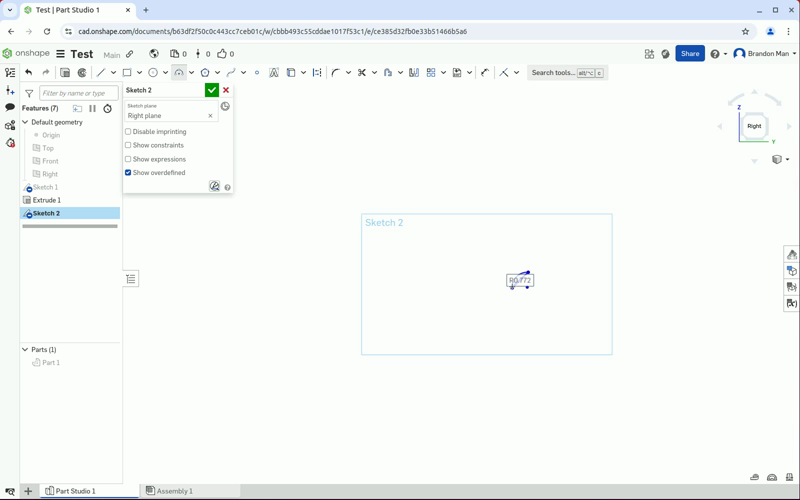
scroll(-6)
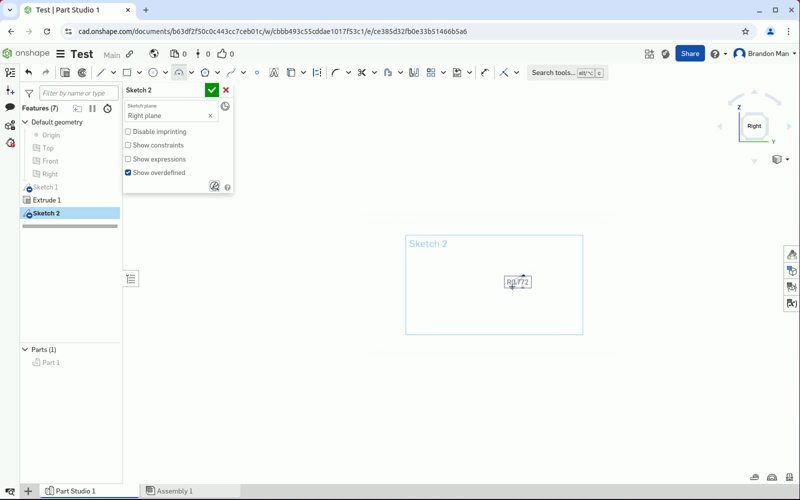
scroll(-6)
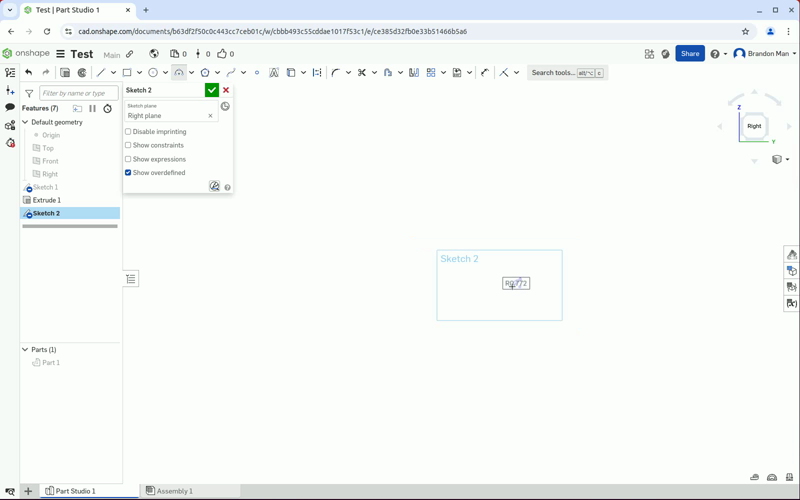
scroll(-6)
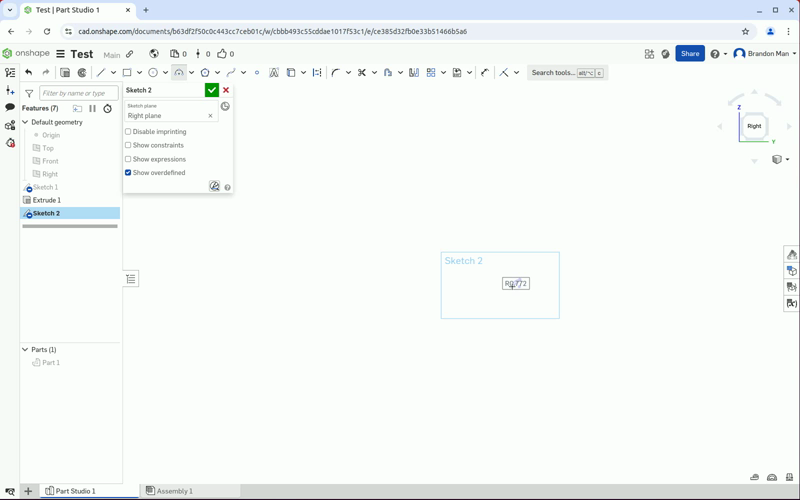
scroll(-6)
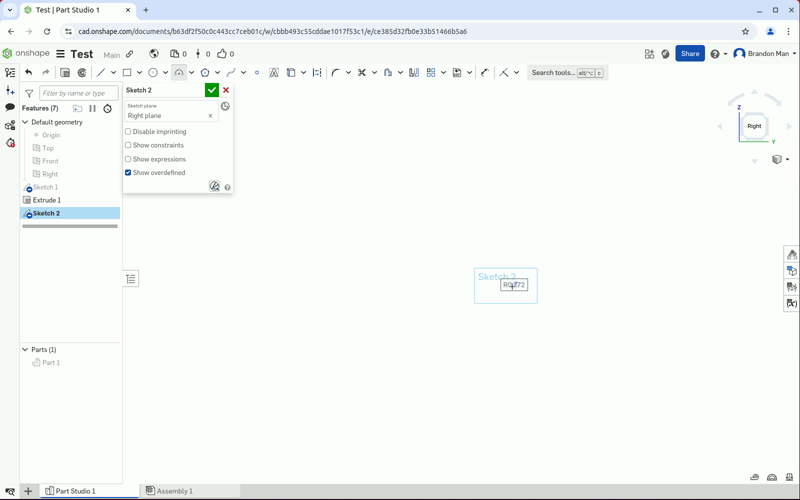
key_up(shift)
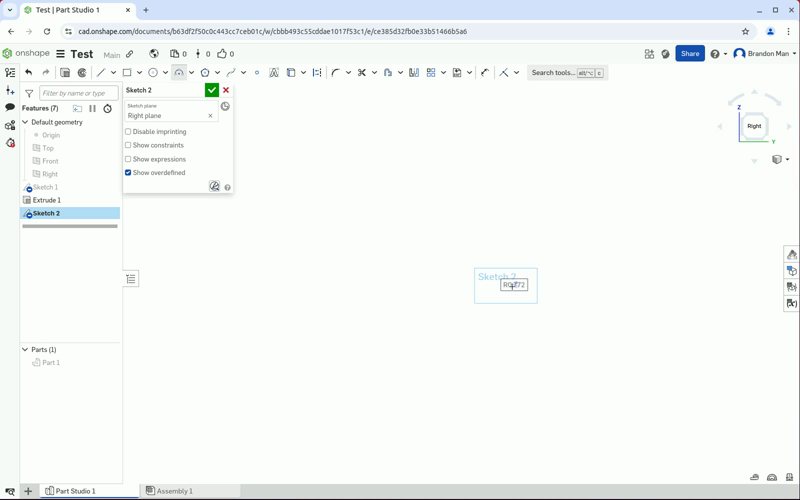
key(esc)
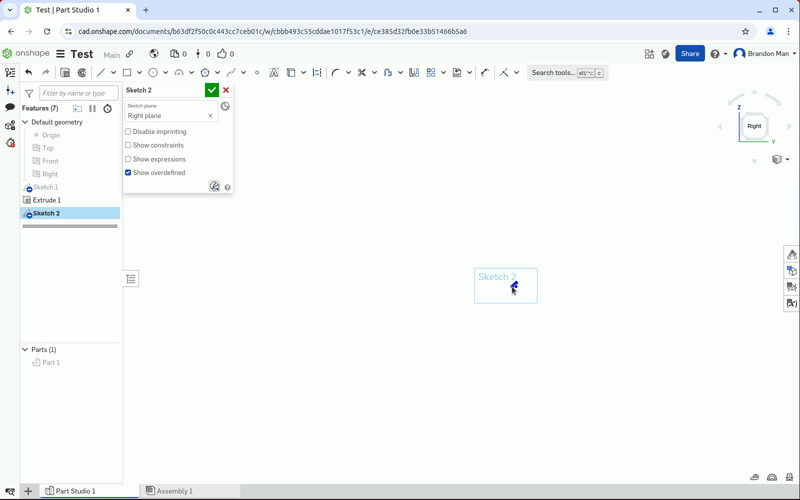
mouse_move(513, 289)
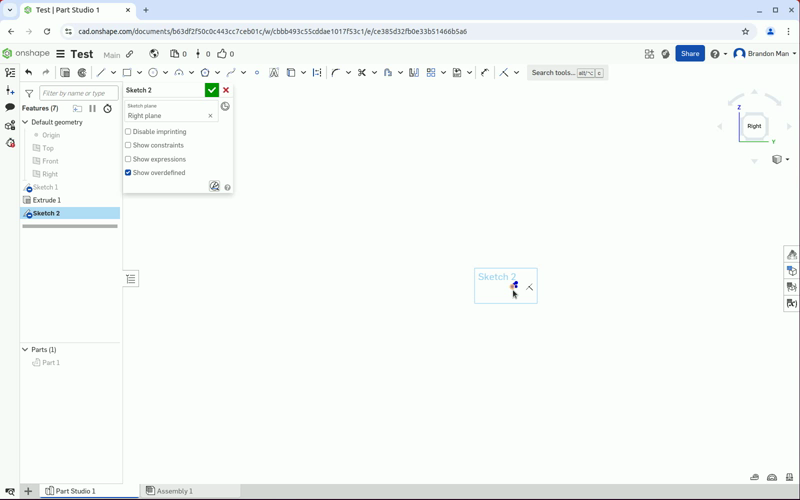
scroll(6)
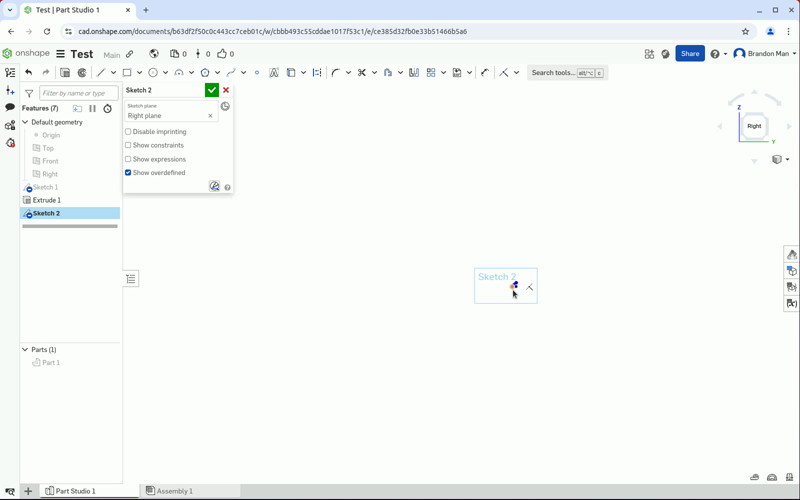
scroll(6)
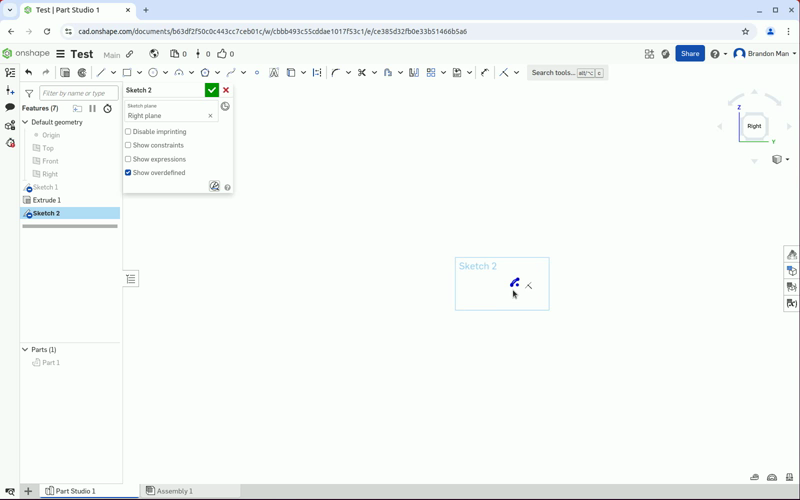
scroll(6)
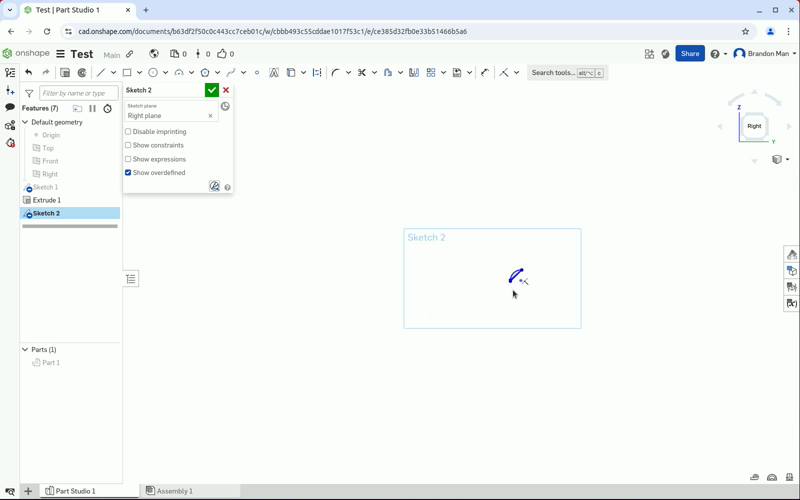
scroll(6)
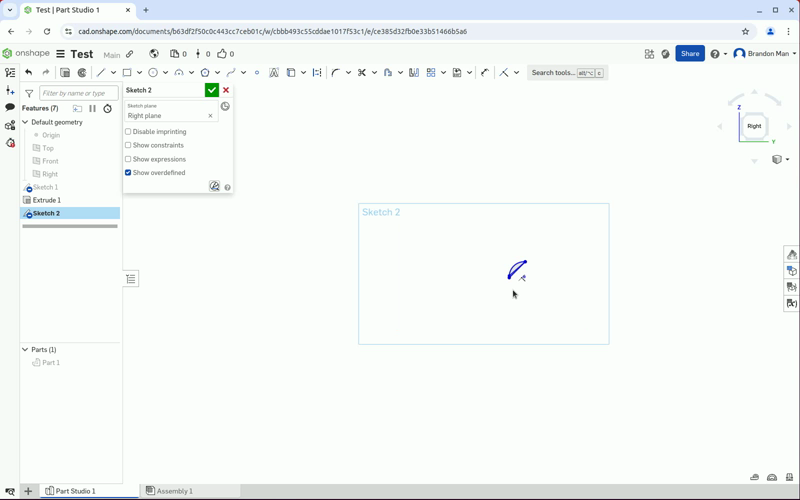
scroll(6)
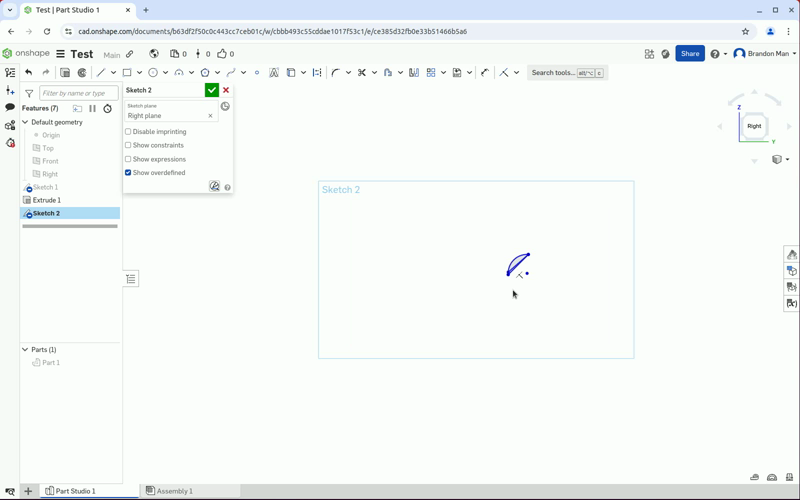
scroll(6)
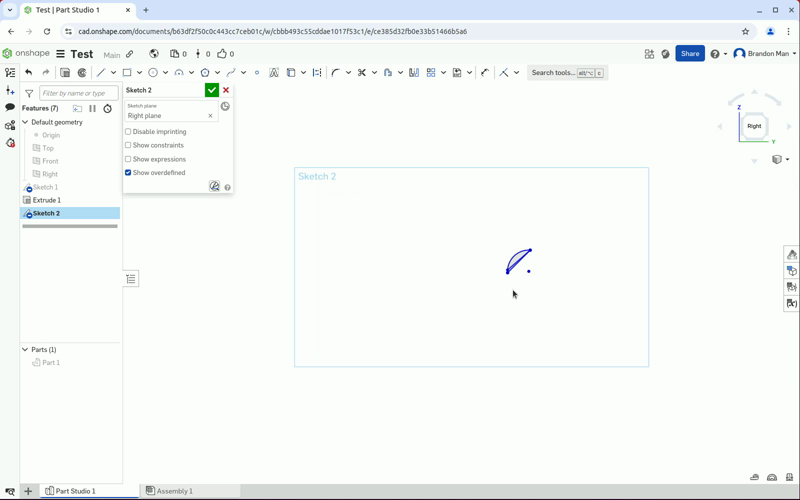
scroll(6)
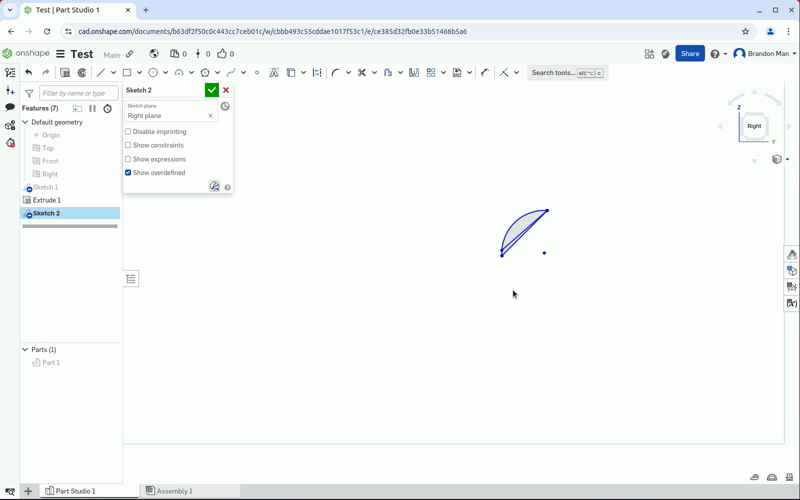
click(513, 289)
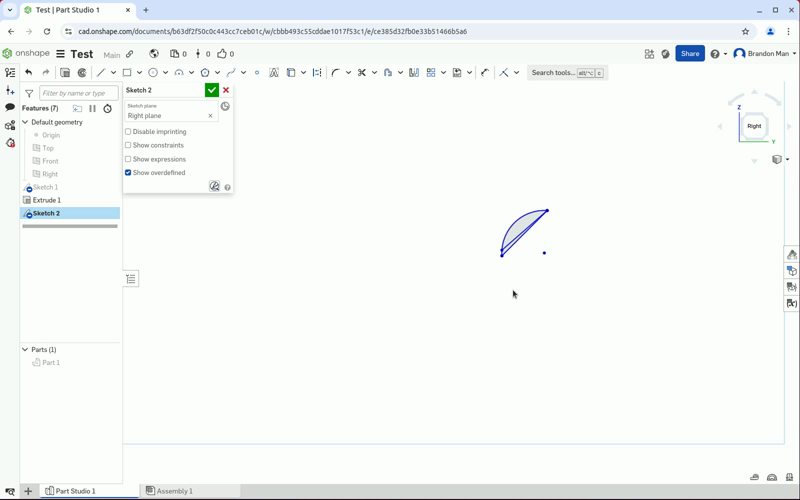
scroll(-6)
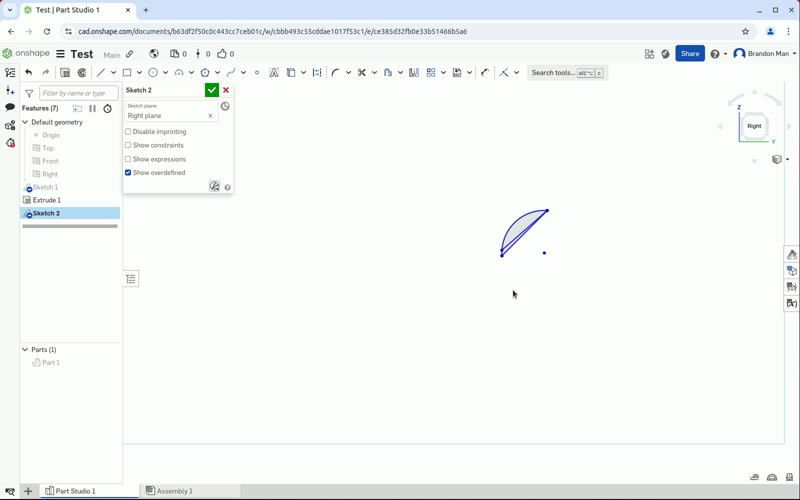
scroll(-6)
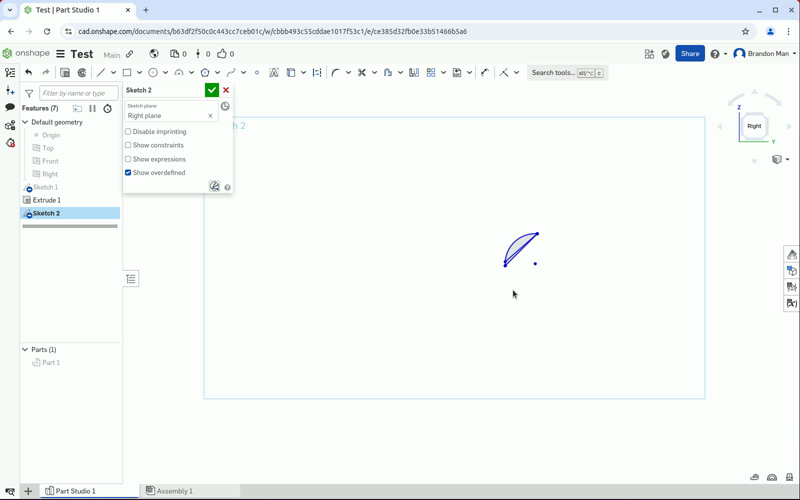
scroll(-6)
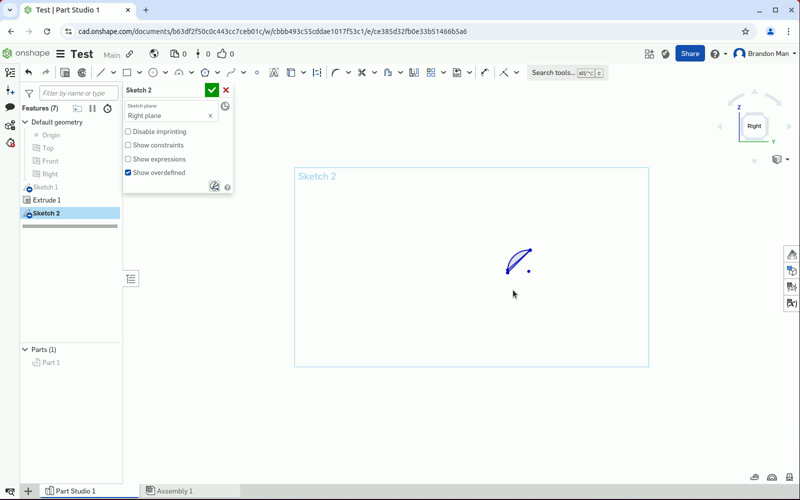
scroll(-6)
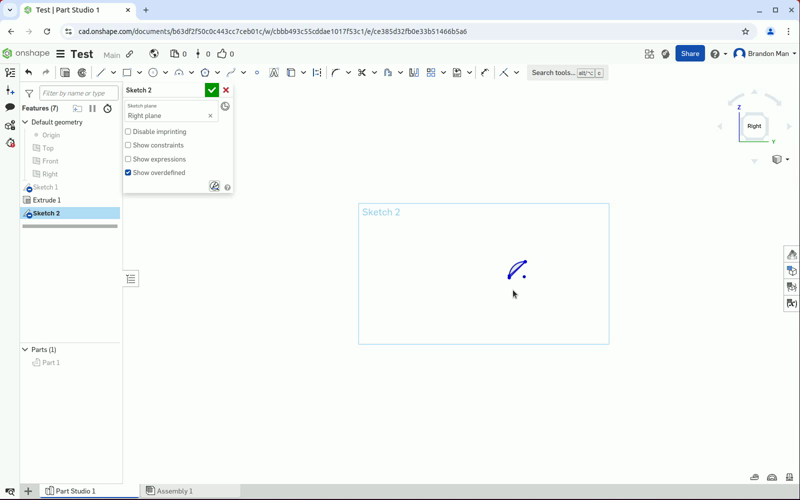
scroll(-6)
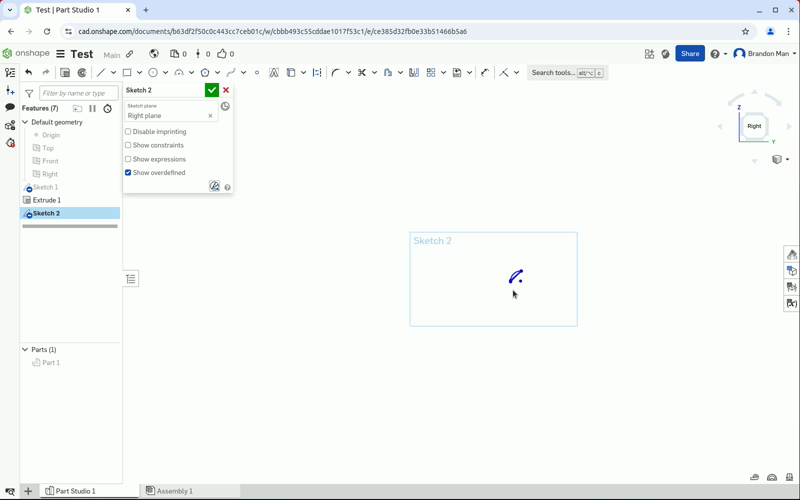
scroll(-6)
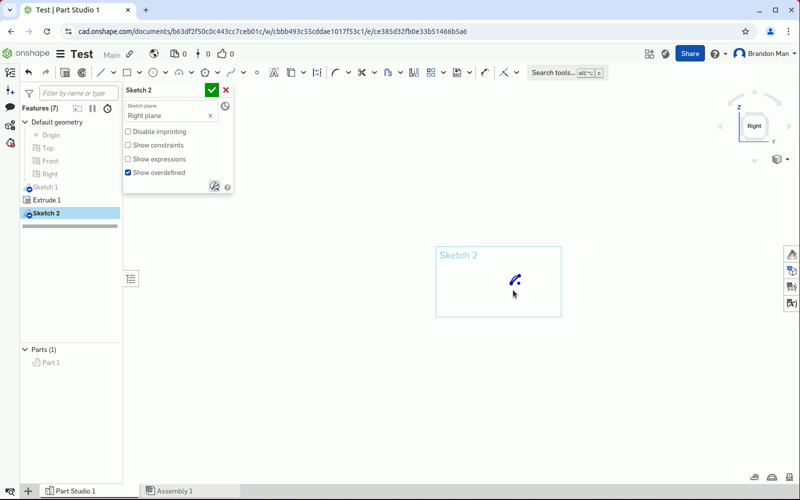
scroll(-6)
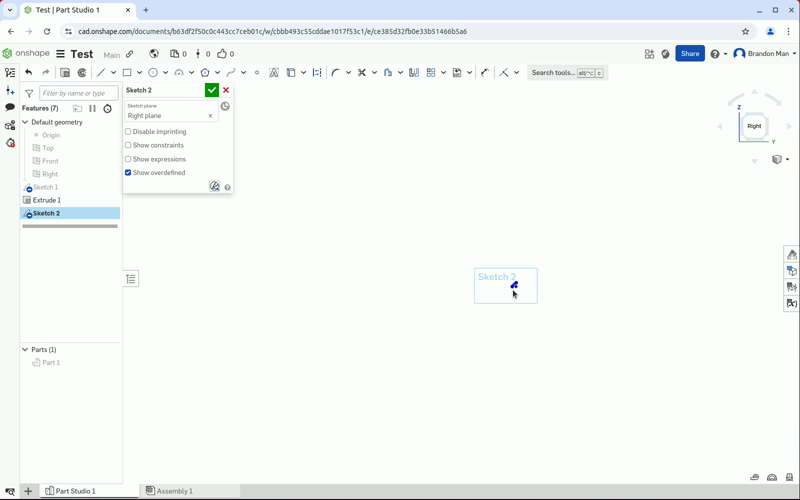
mouse_move(73, 352)
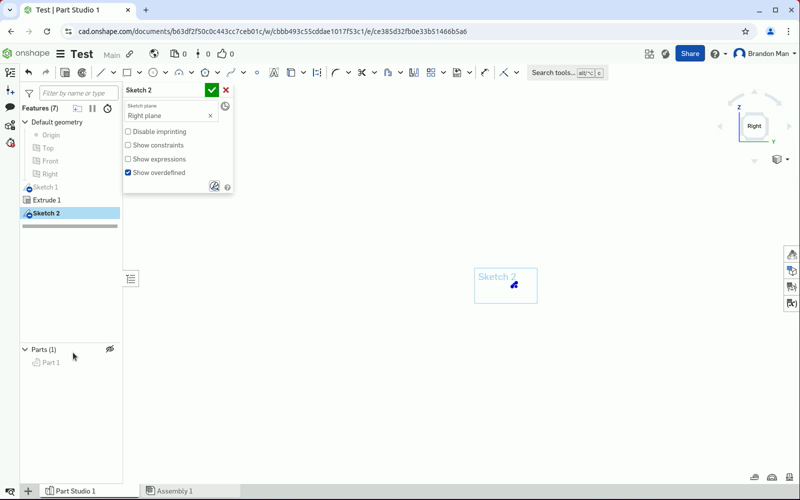
key(shift+y)
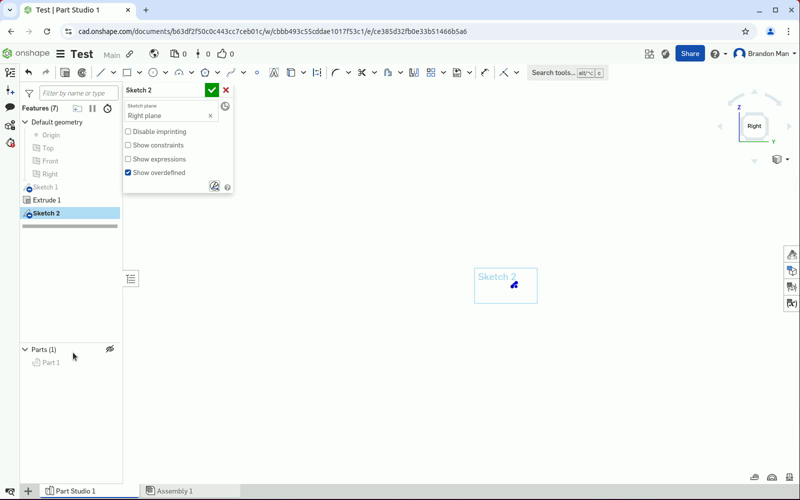
key(shift+e)
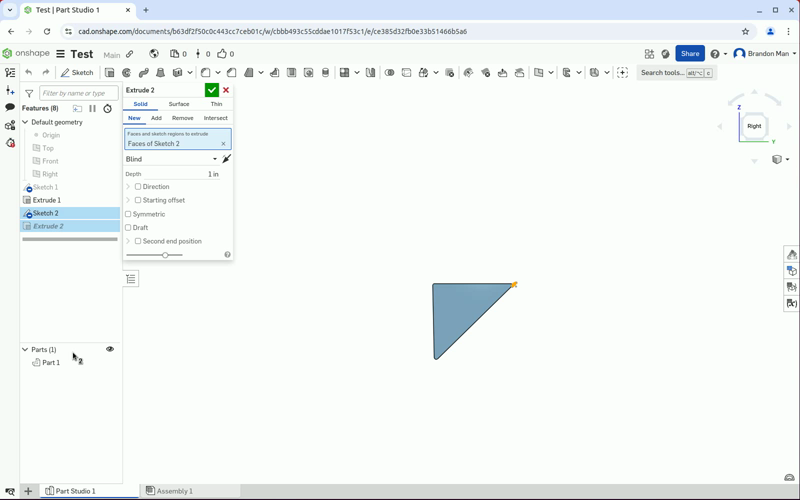
mouse_move(143, 106)
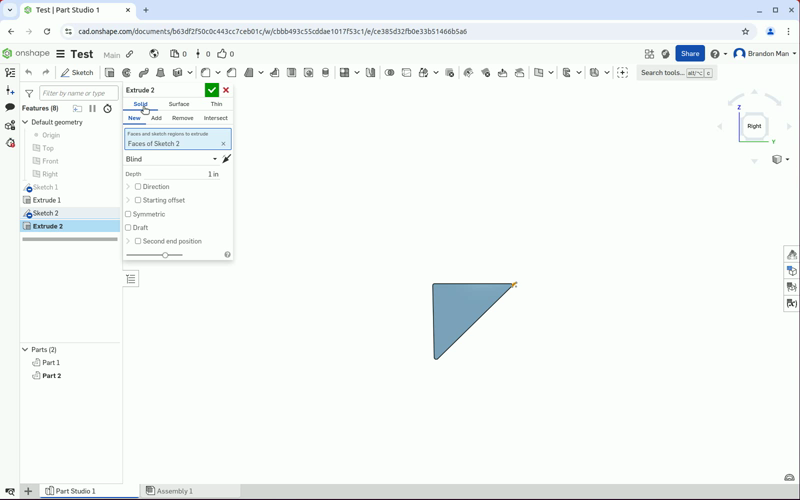
click(143, 106)
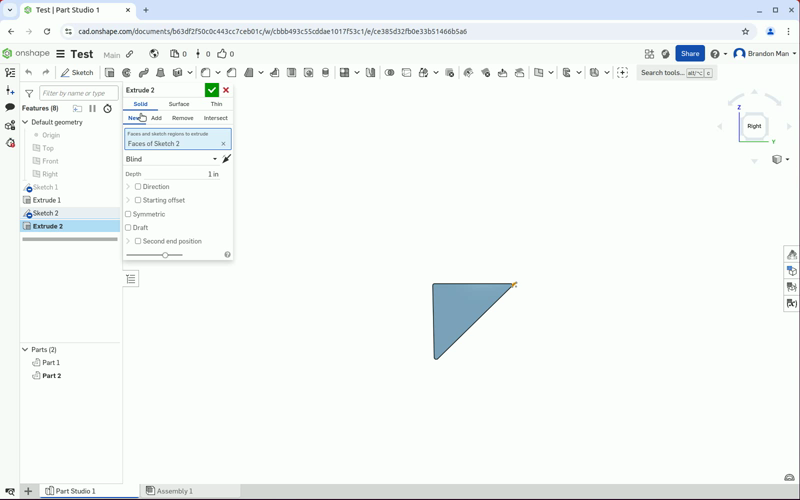
mouse_move(137, 120)
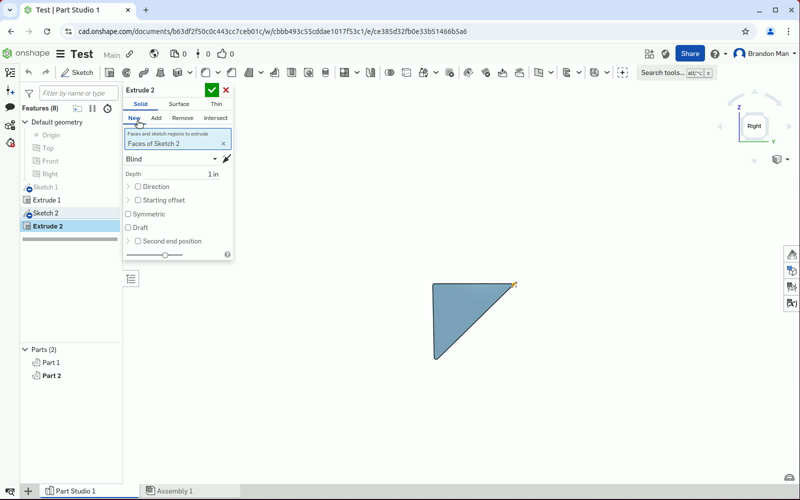
click(137, 120)
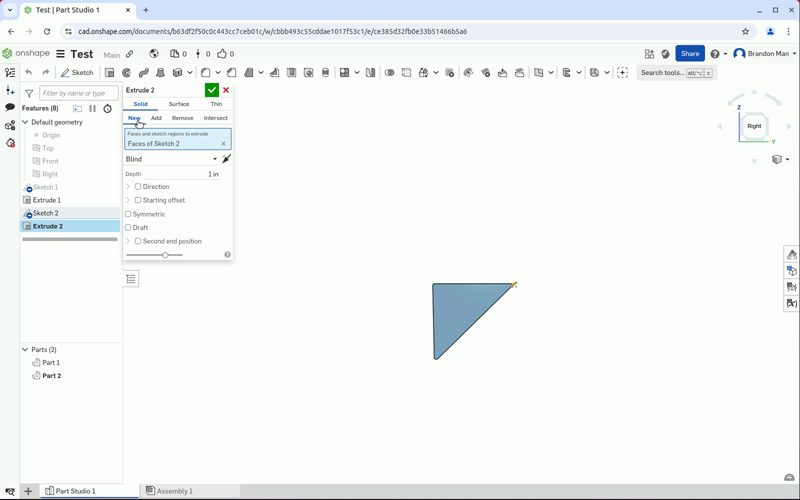
key(tab, 4)
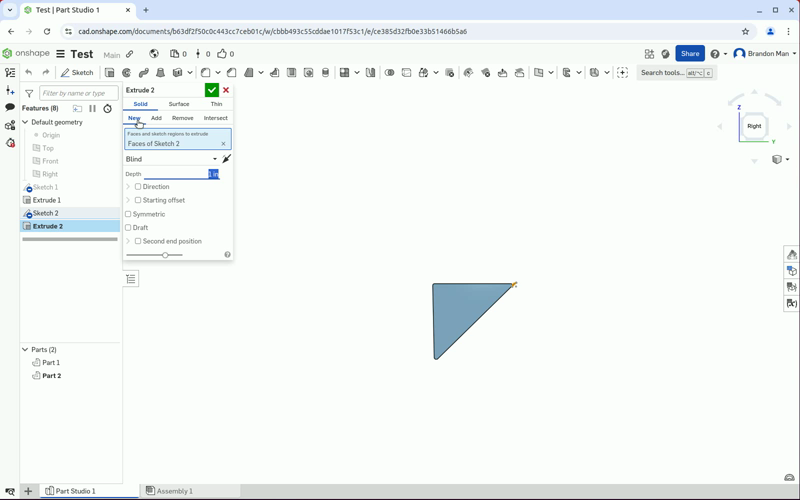
text(-23.108)
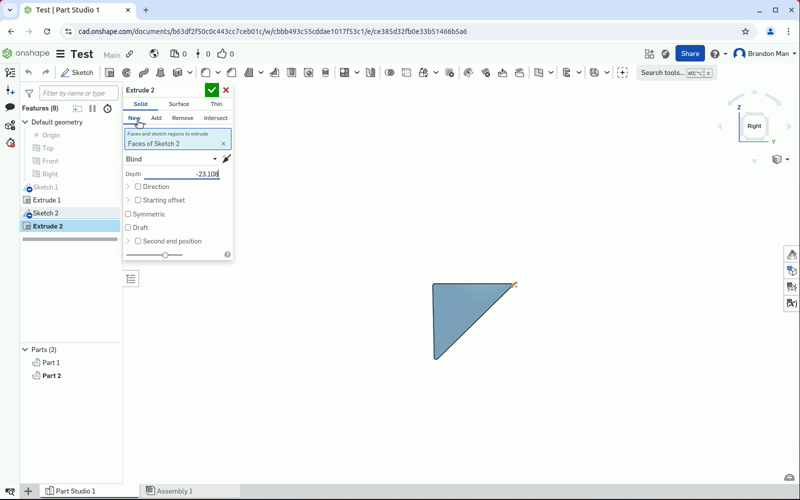
key(enter)
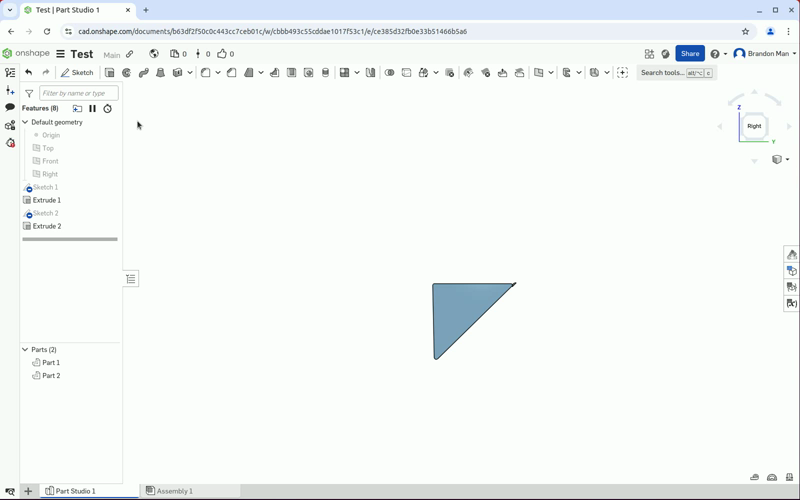
key(shift+h)
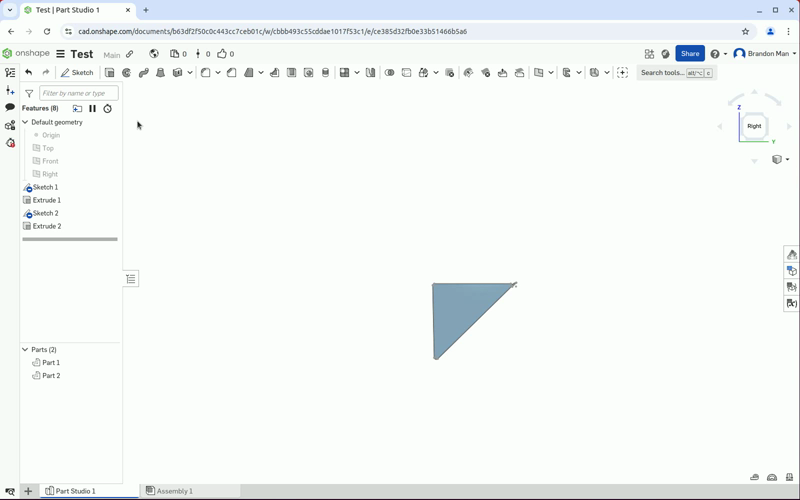
key(shift+h)
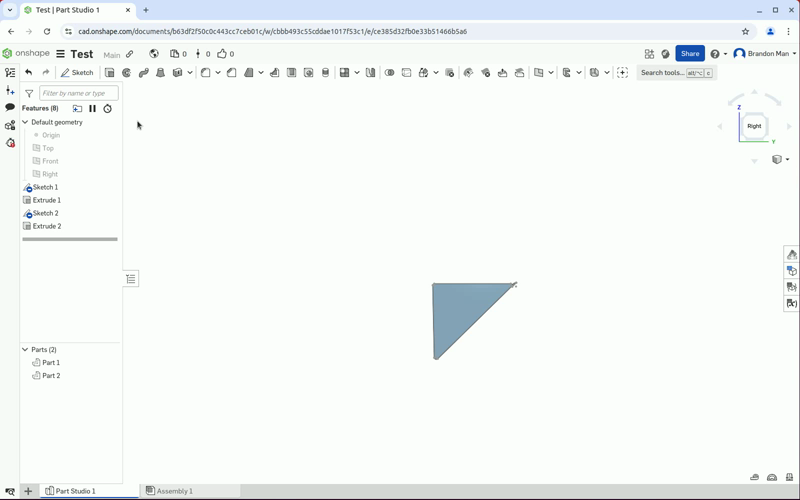
key(shift+7)
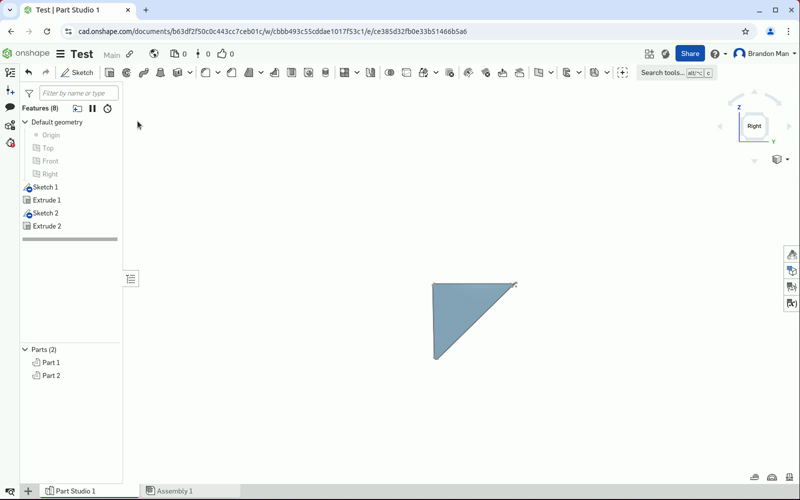
key(right, 2)
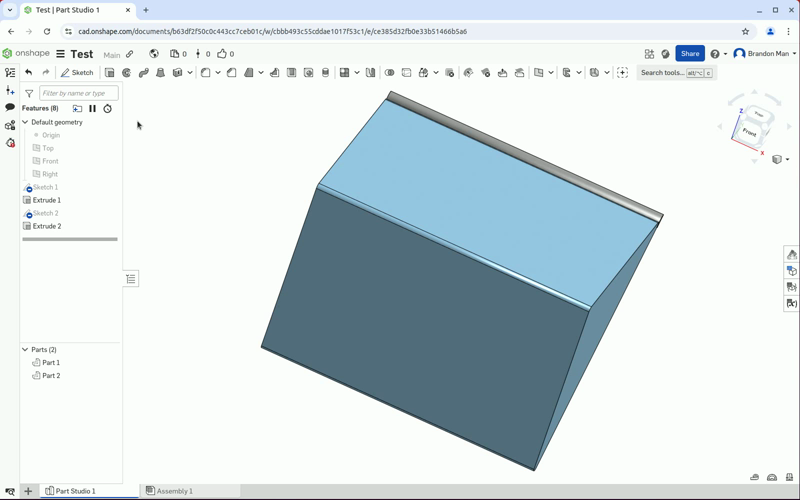
key(down, 2)
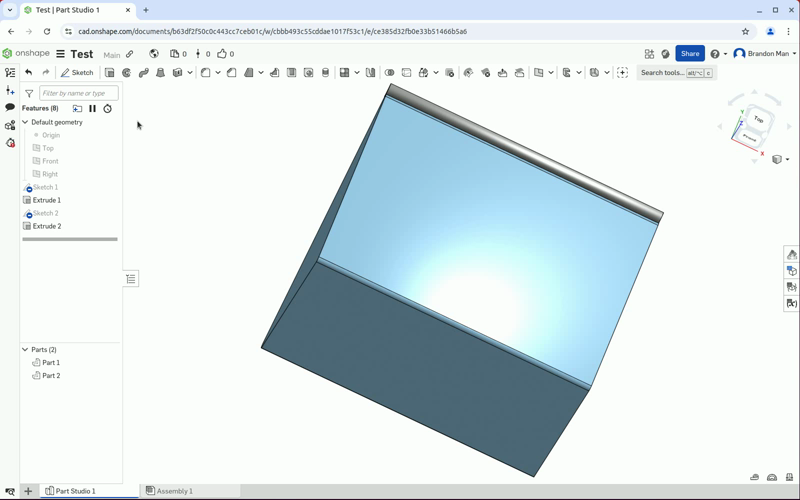
key(up, 2)
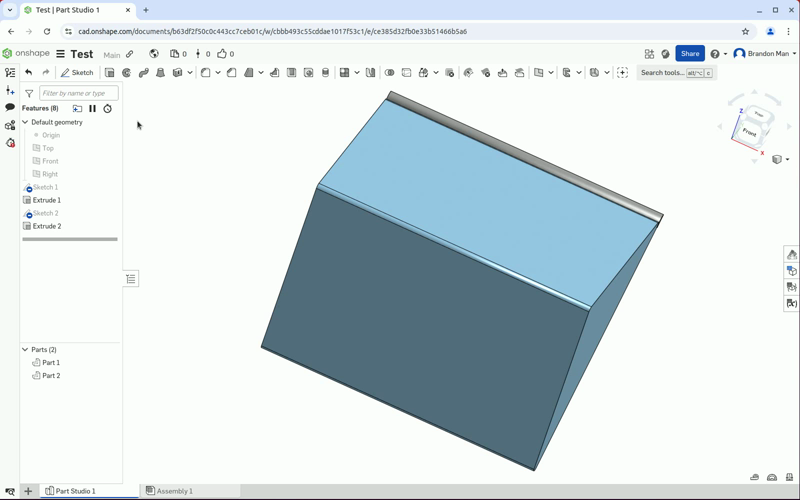
key(left, 2)
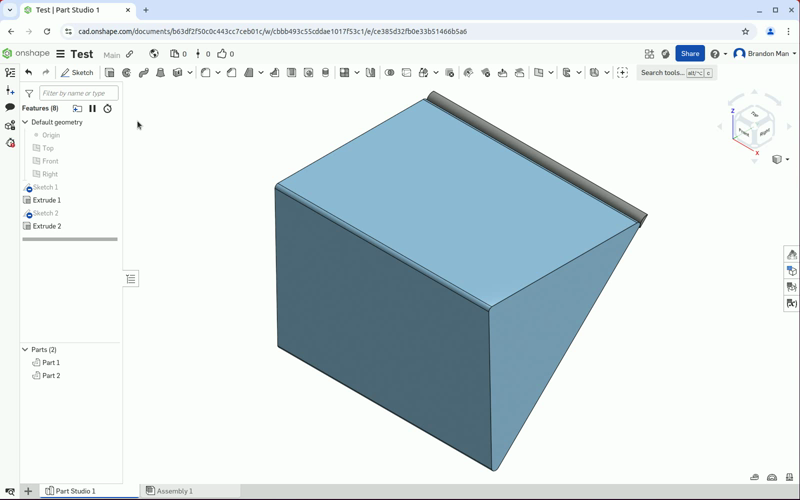
mouse_move(73, 189)
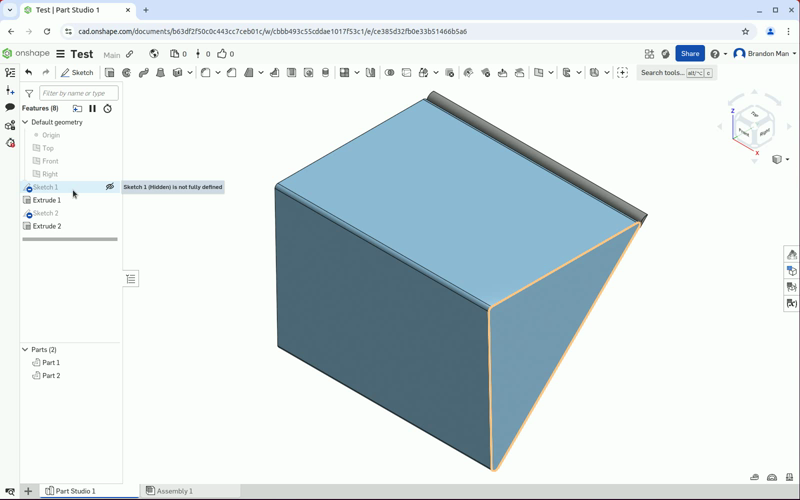
click(73, 189)